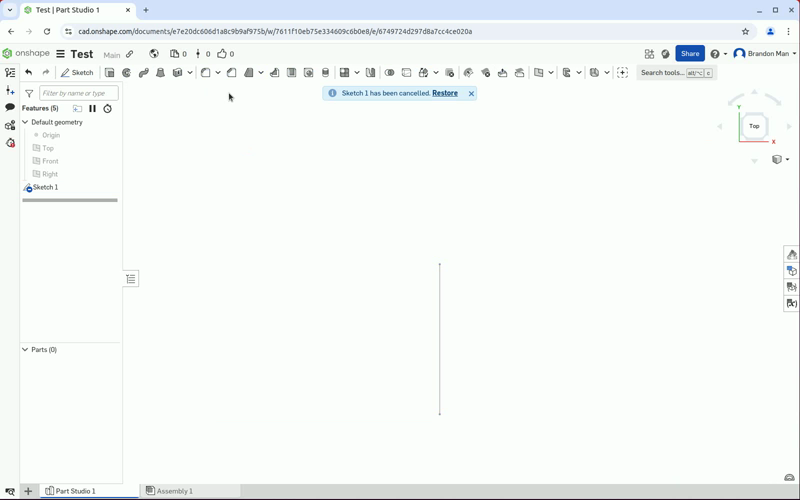
key(shift+h)
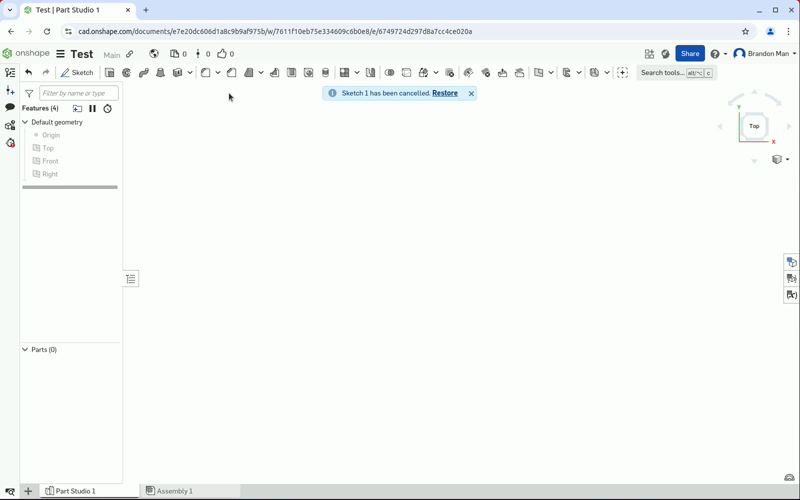
mouse_move(73, 352)
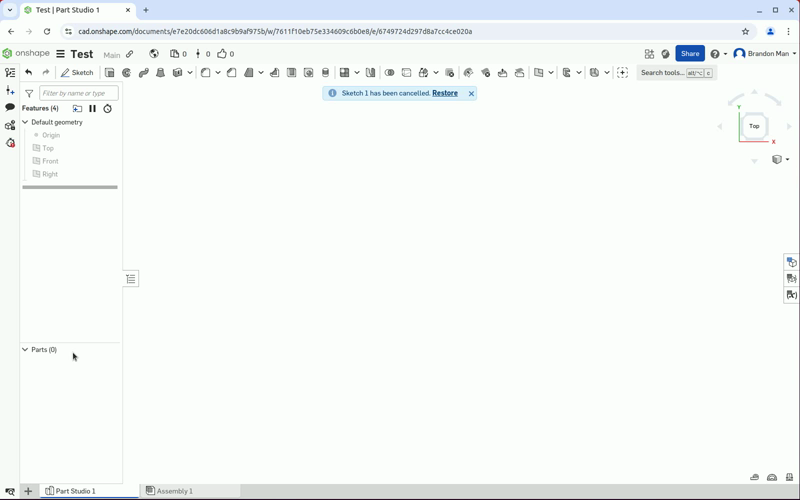
key(y)
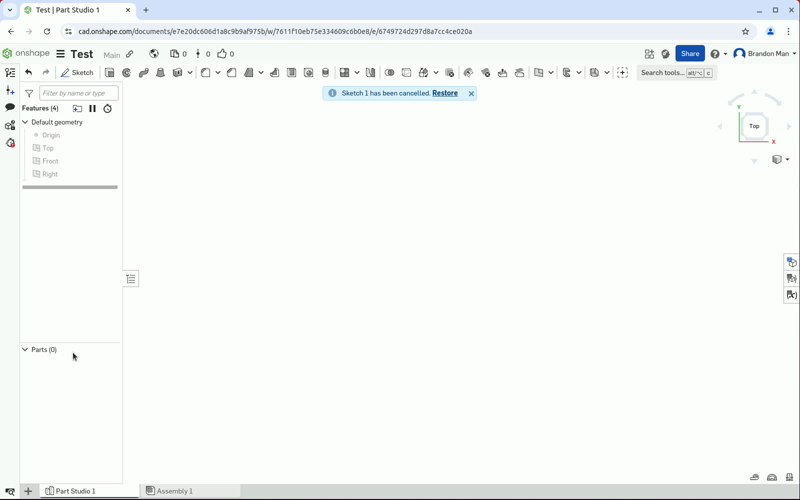
key(shift+p)
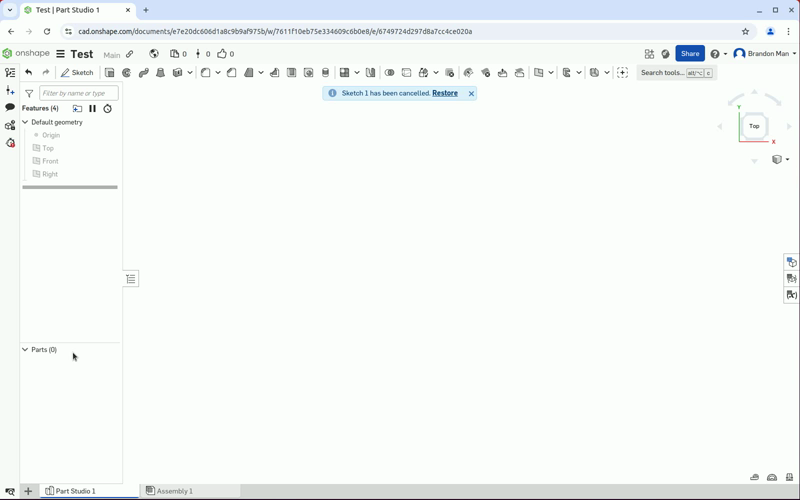
key(space)
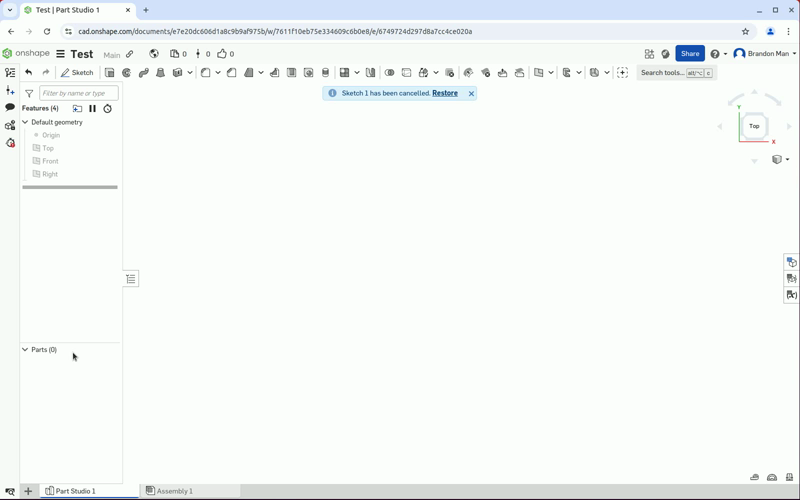
key_down(shift)
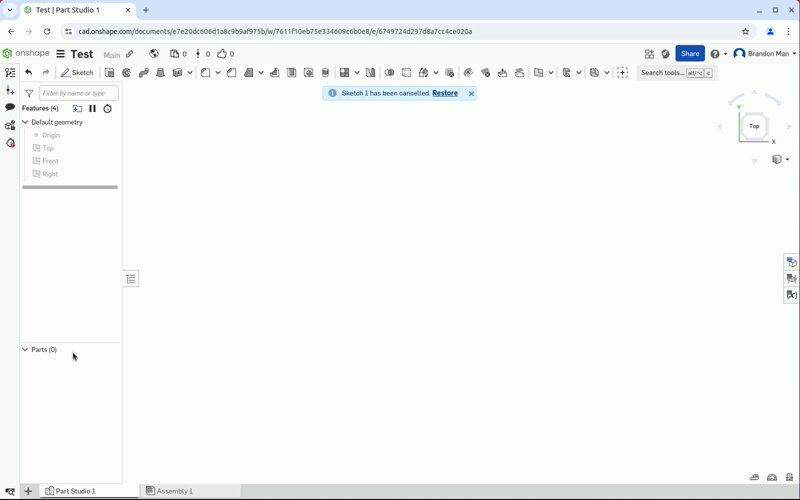
key(up)
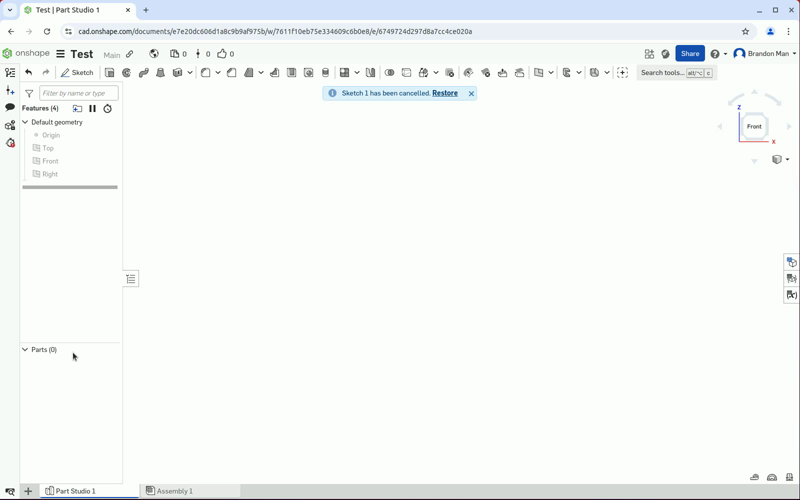
key_up(shift)
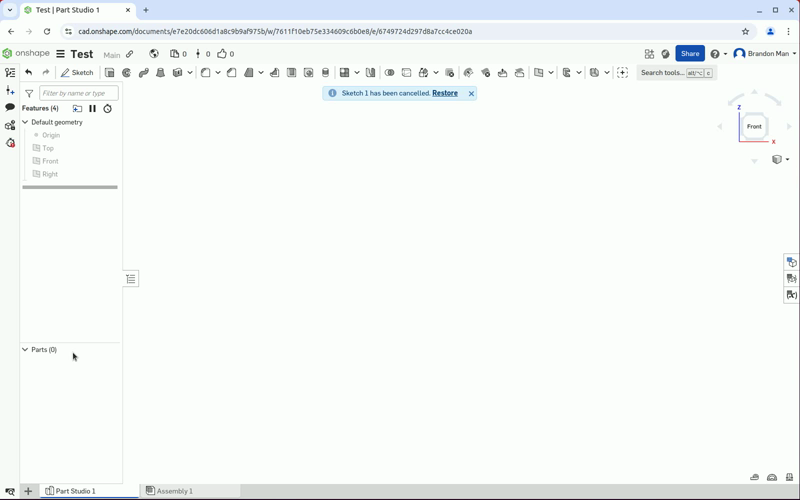
mouse_move(73, 352)
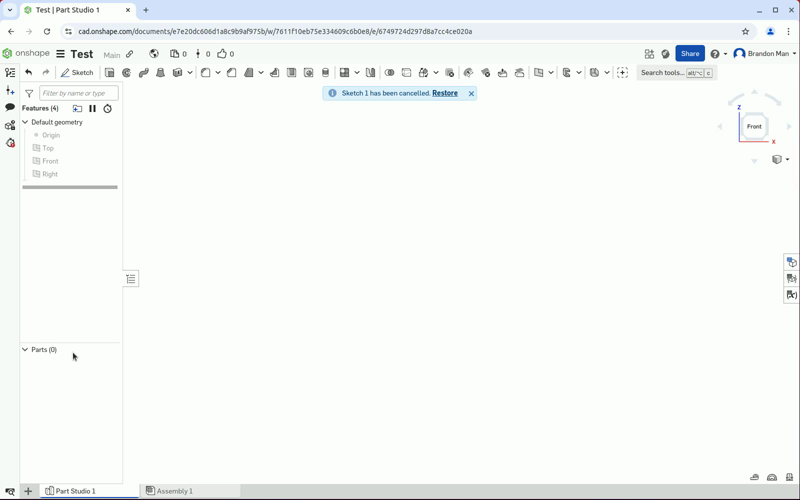
key(shift+y)
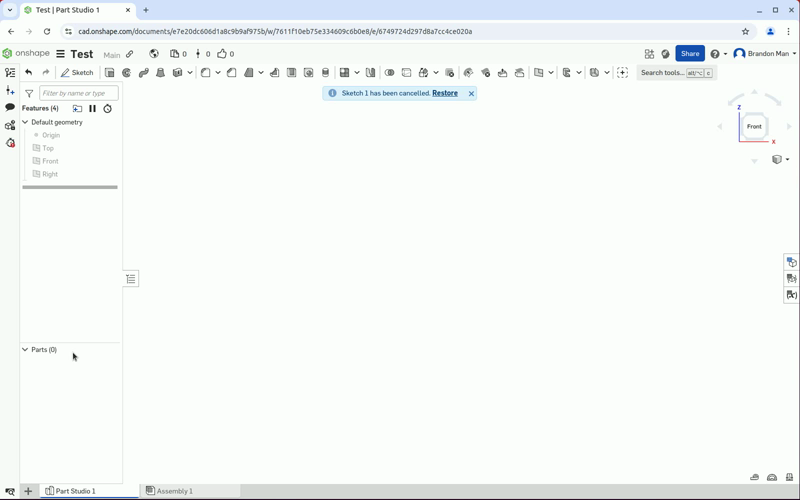
key(shift+s)
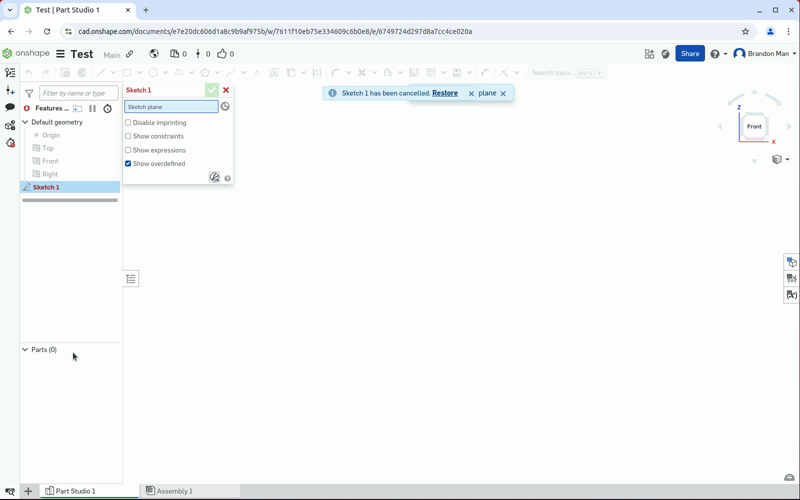
mouse_move(73, 163)
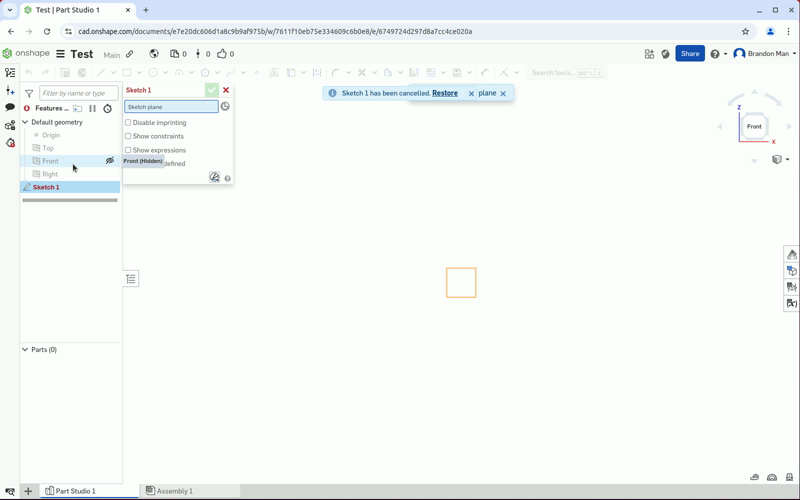
click(73, 163)
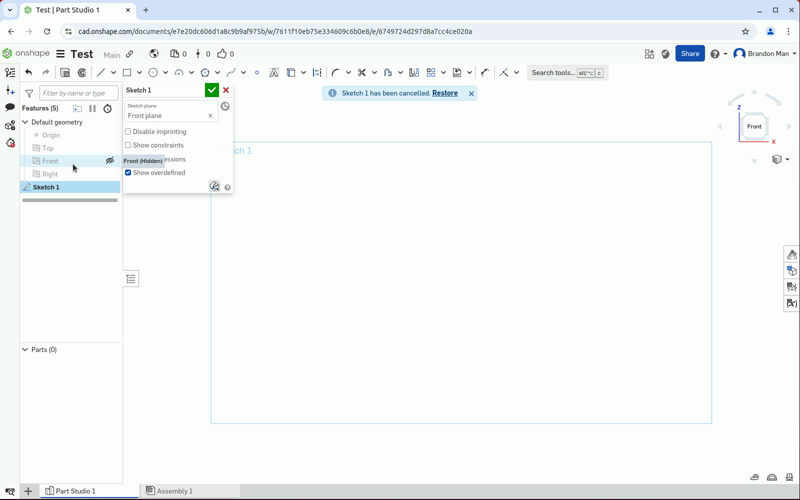
mouse_move(73, 352)
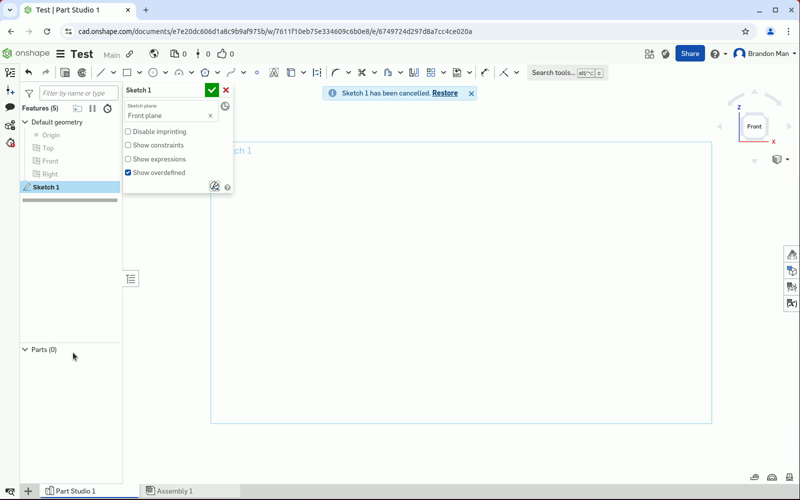
key(y)
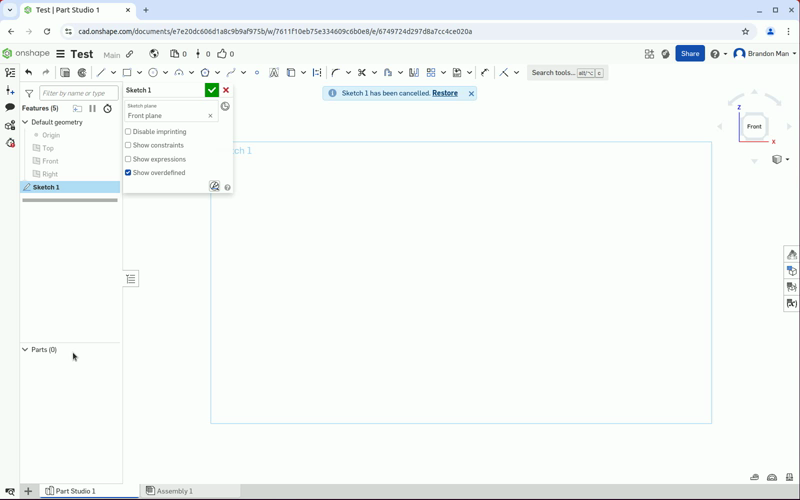
key(l)
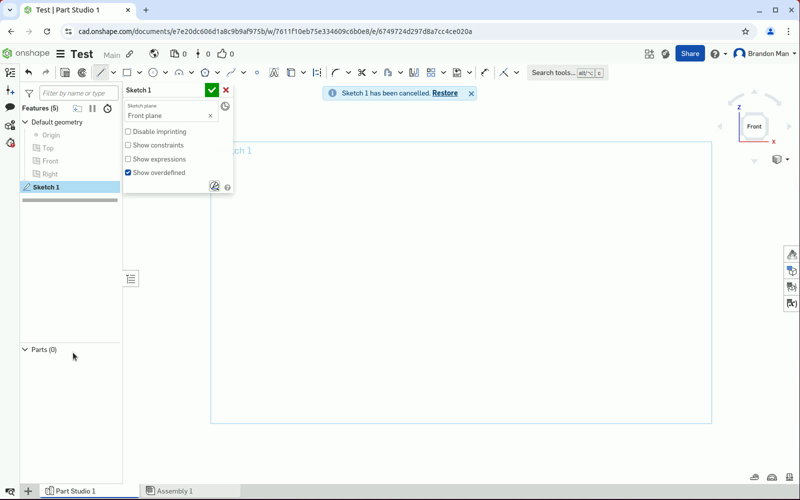
key_down(shift)
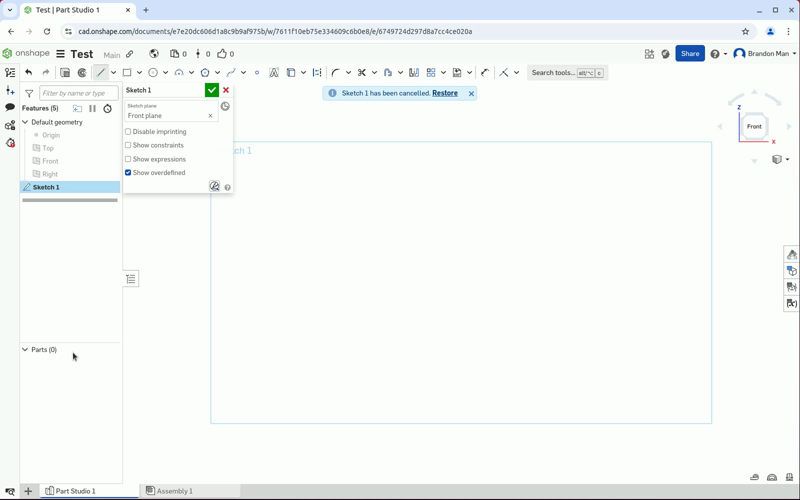
mouse_move(392, 239)
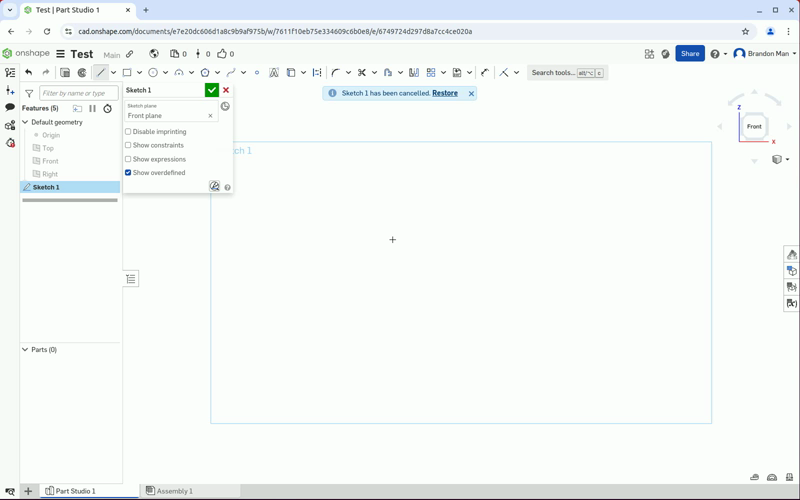
click(392, 239)
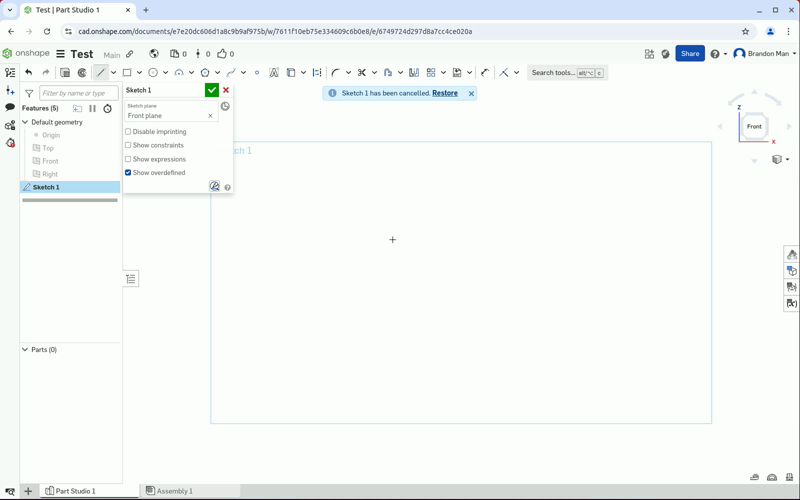
key_up(shift)
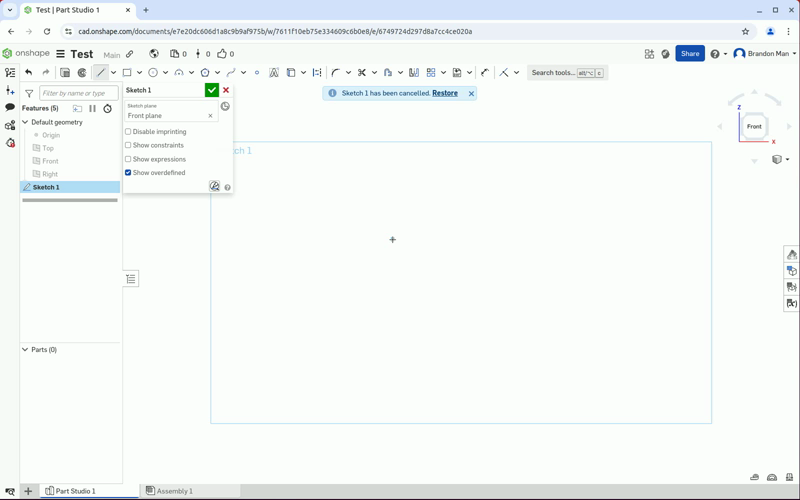
key_down(shift)
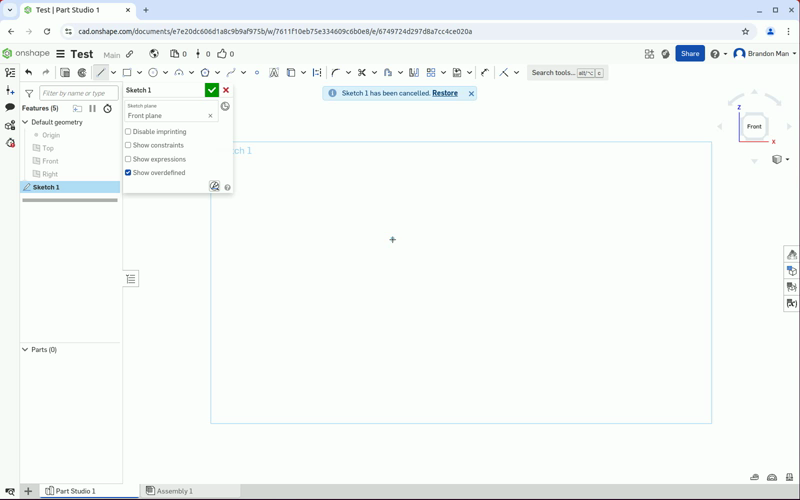
mouse_move(422, 239)
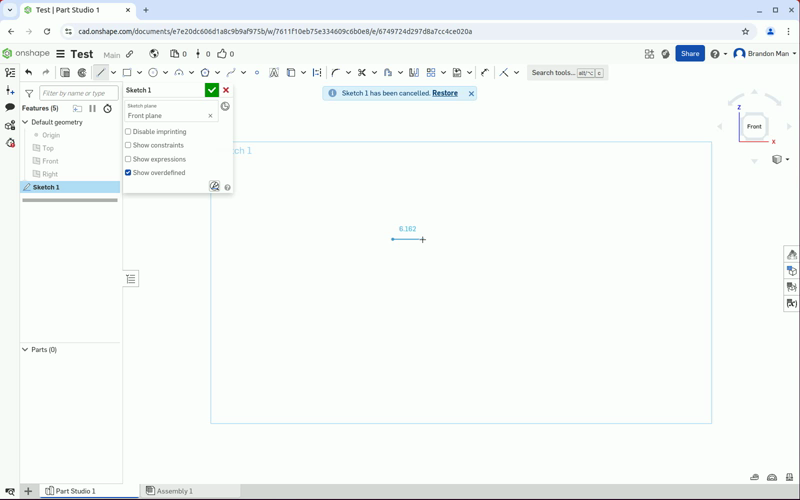
mouse_move(426, 239)
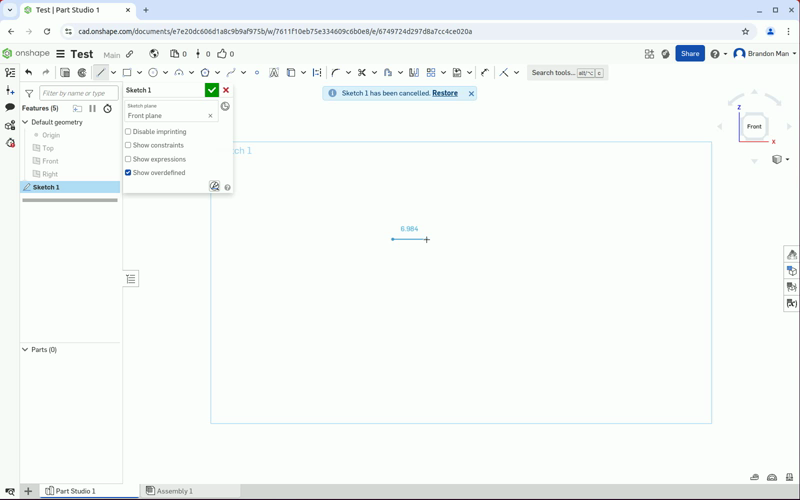
click(426, 239)
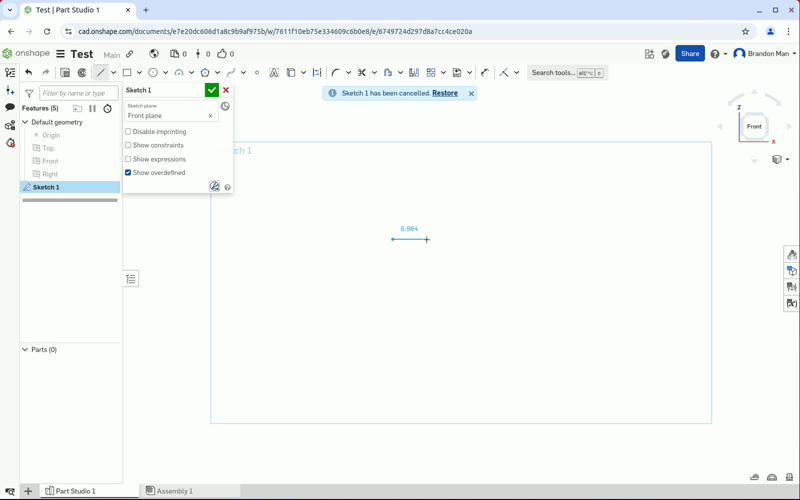
key_up(shift)
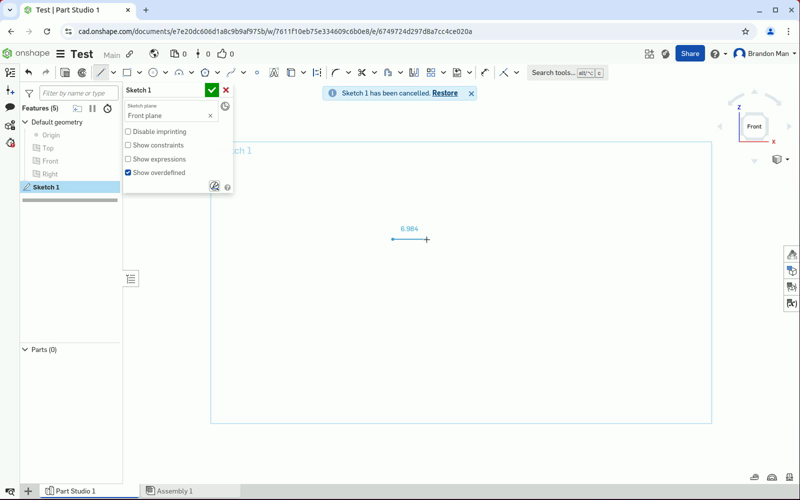
key_down(shift)
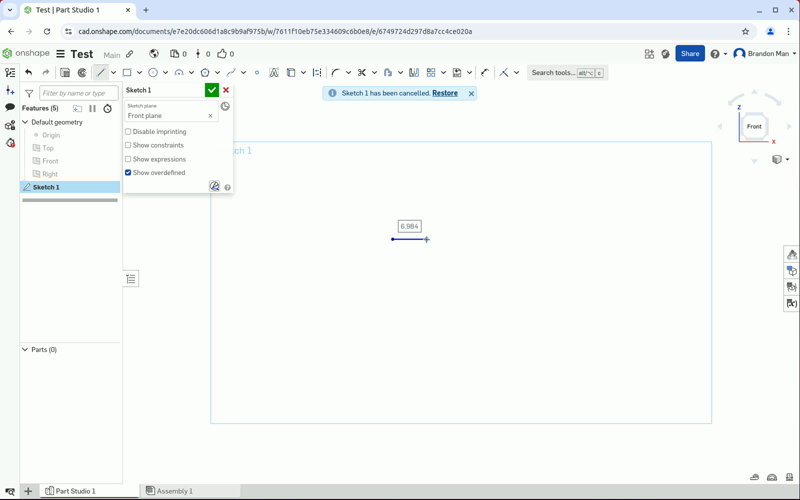
mouse_move(456, 239)
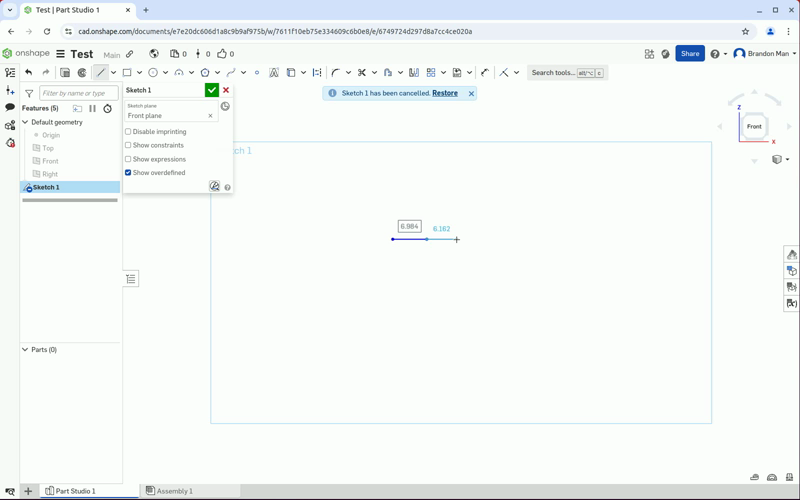
mouse_move(461, 239)
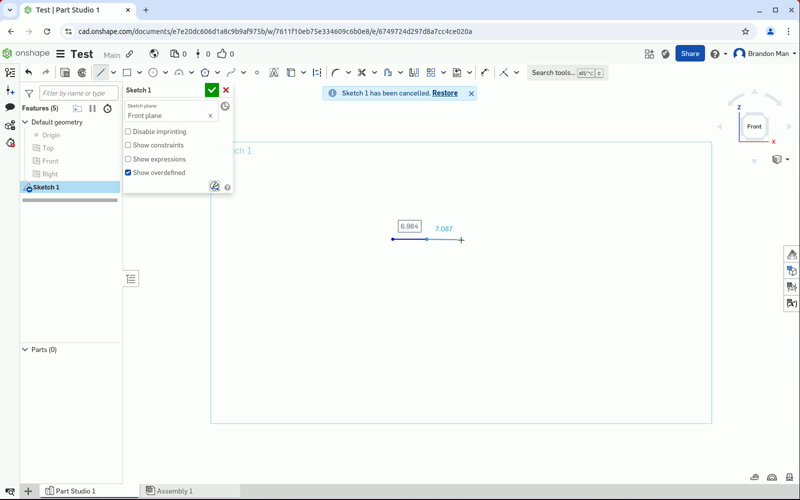
click(461, 239)
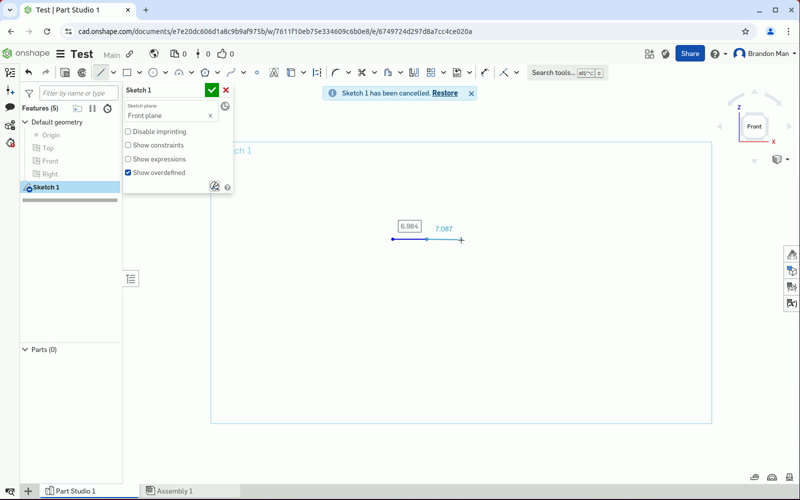
key_up(shift)
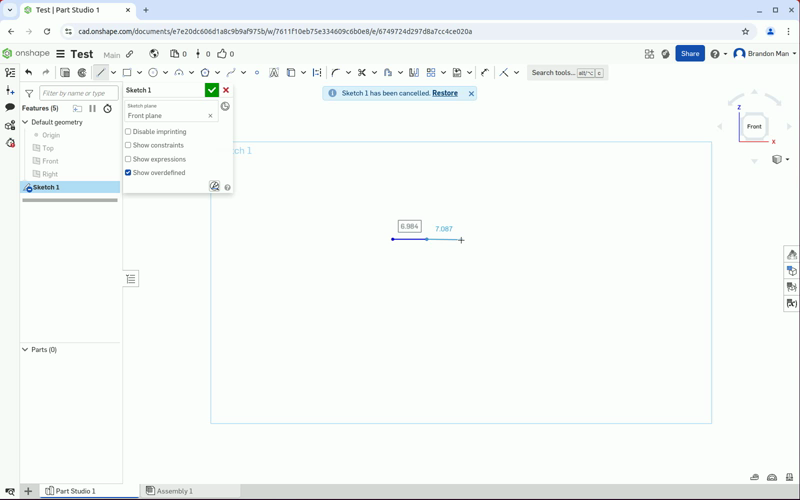
key_down(shift)
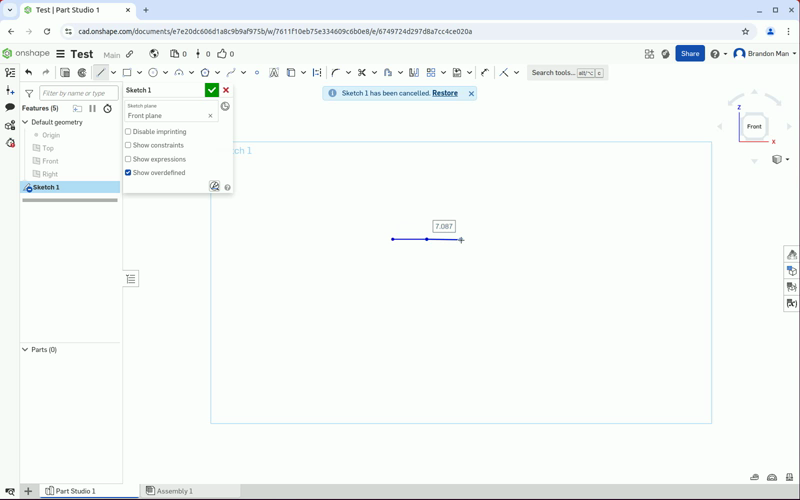
mouse_move(491, 239)
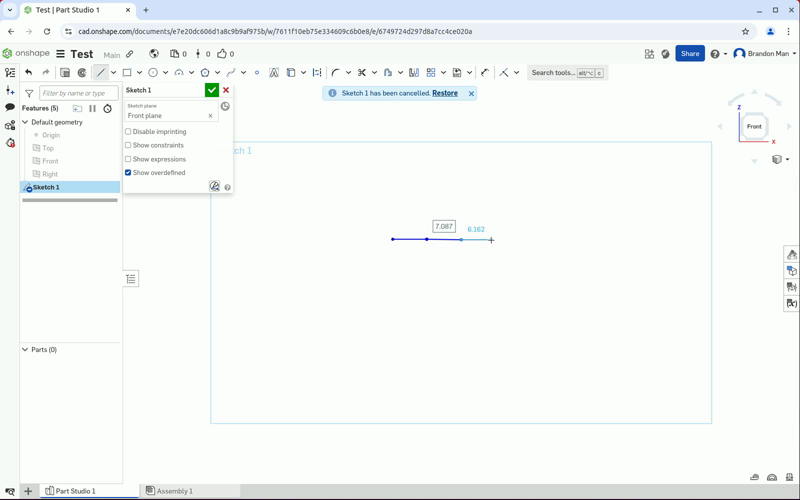
mouse_move(461, 184)
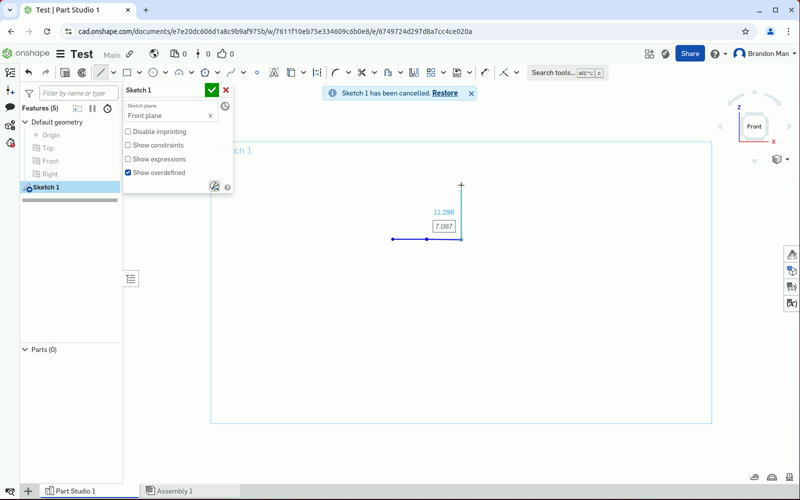
click(461, 184)
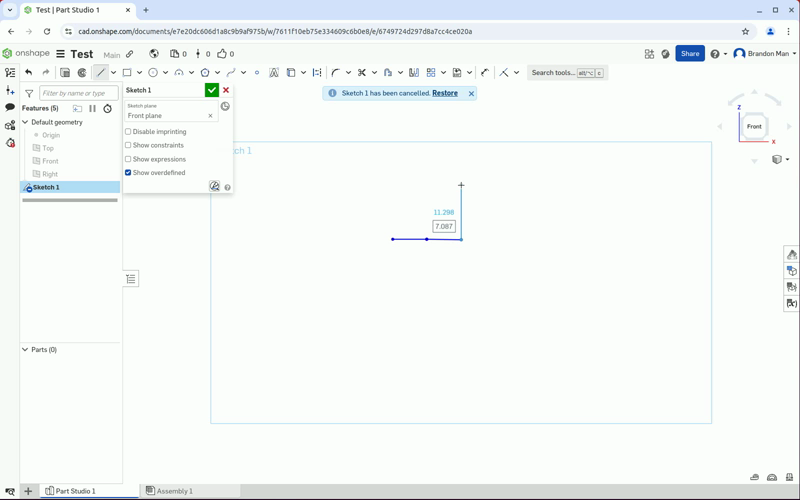
key_up(shift)
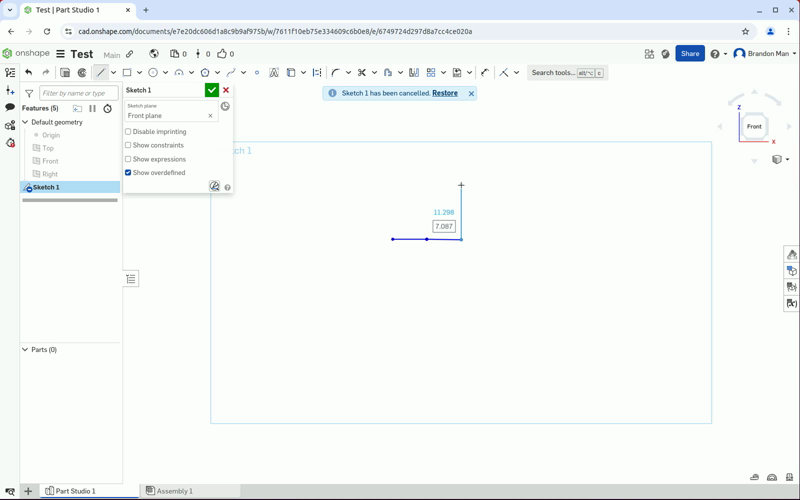
key_down(shift)
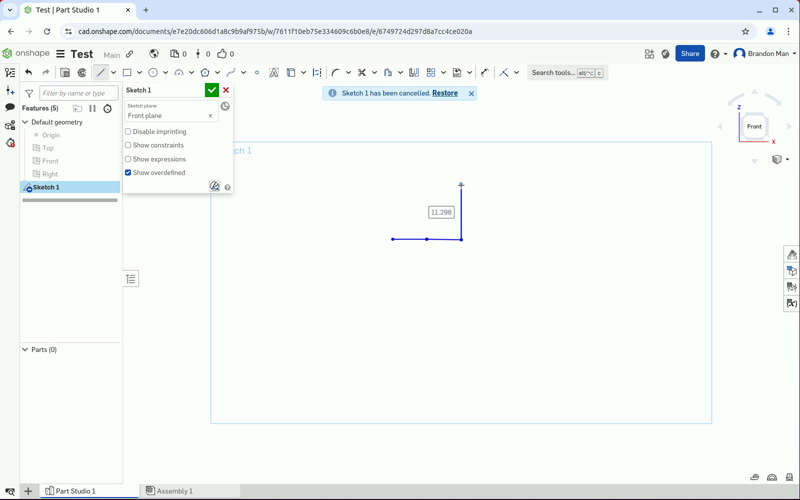
mouse_move(392, 184)
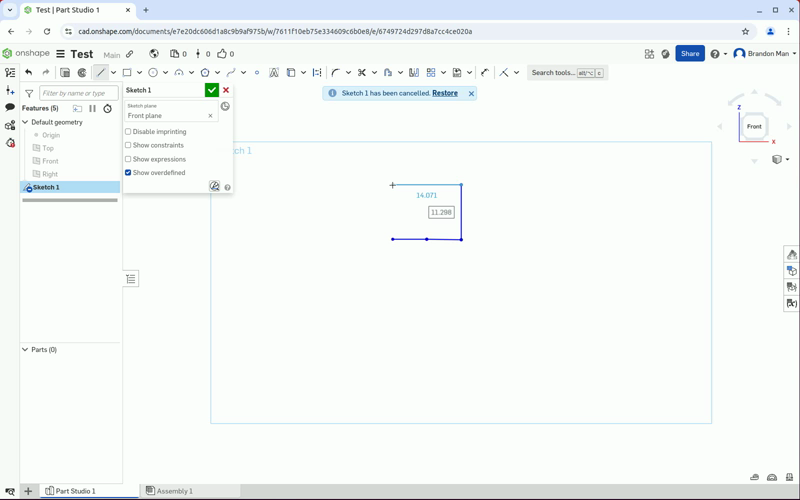
click(392, 184)
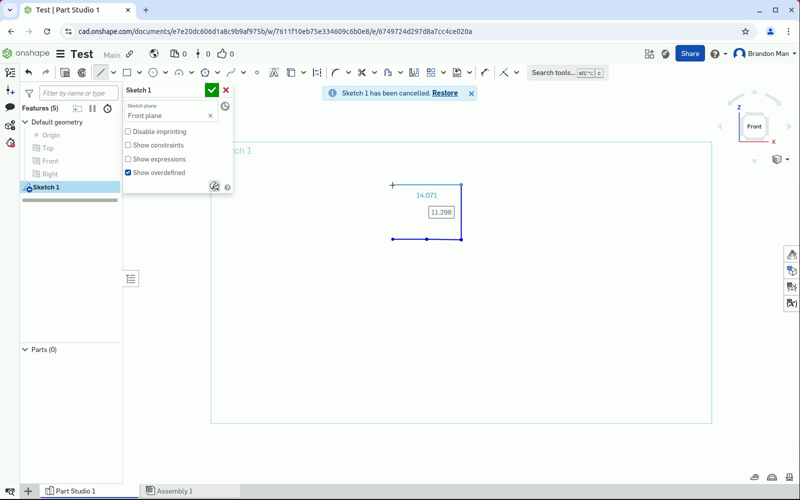
key_up(shift)
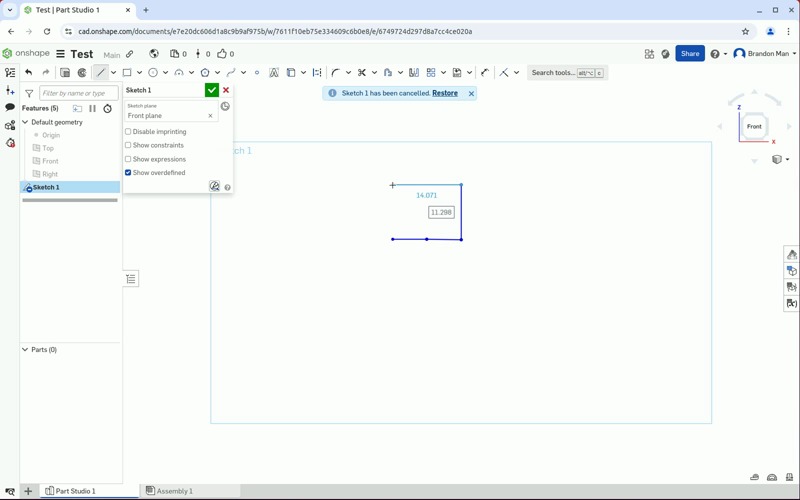
mouse_move(422, 184)
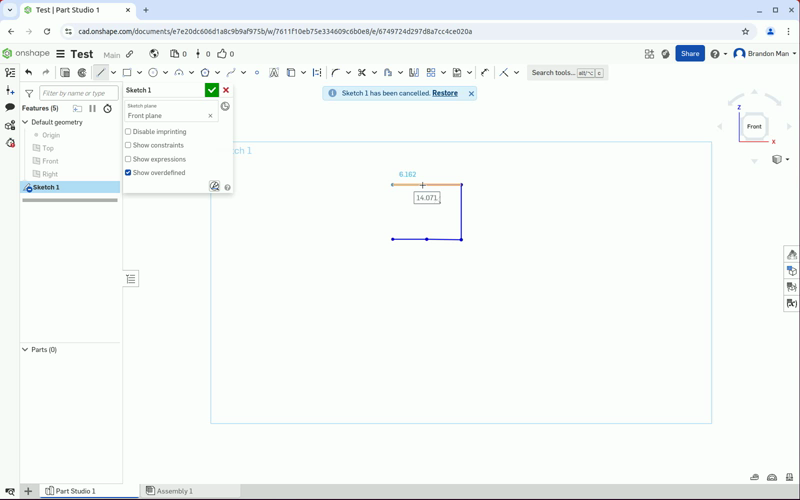
key_down(shift)
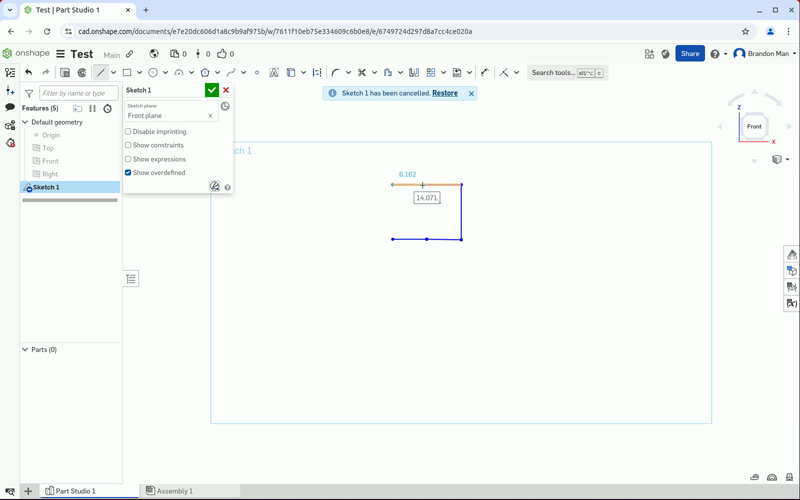
mouse_move(392, 239)
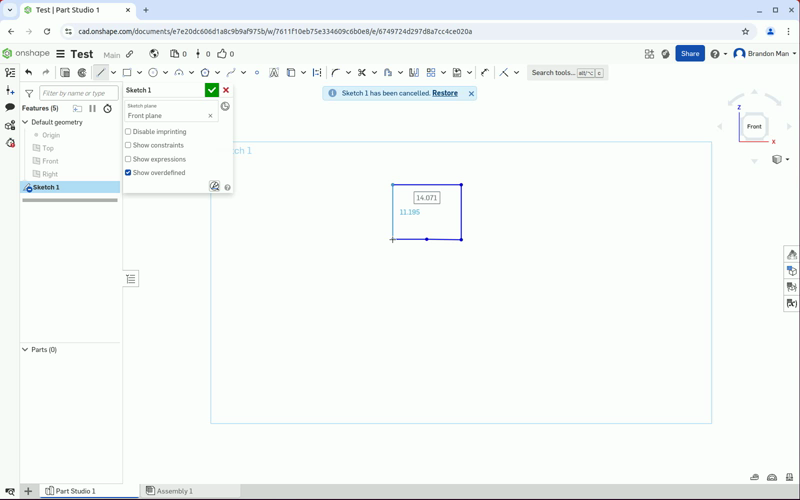
key_up(shift)
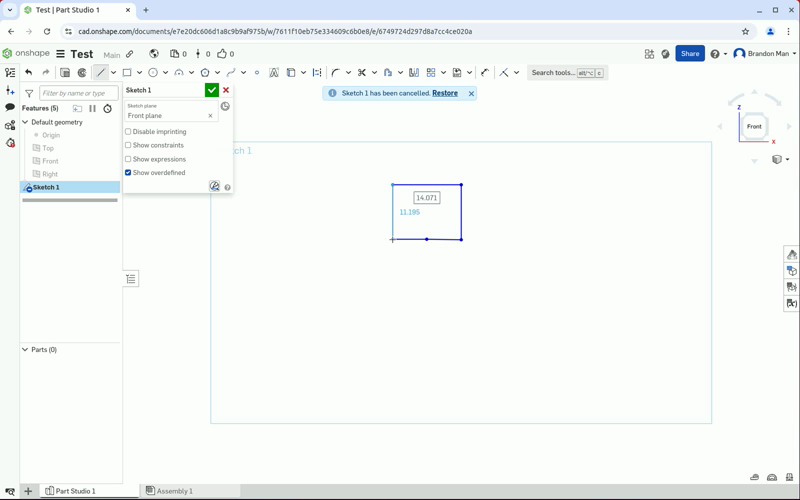
click(392, 239)
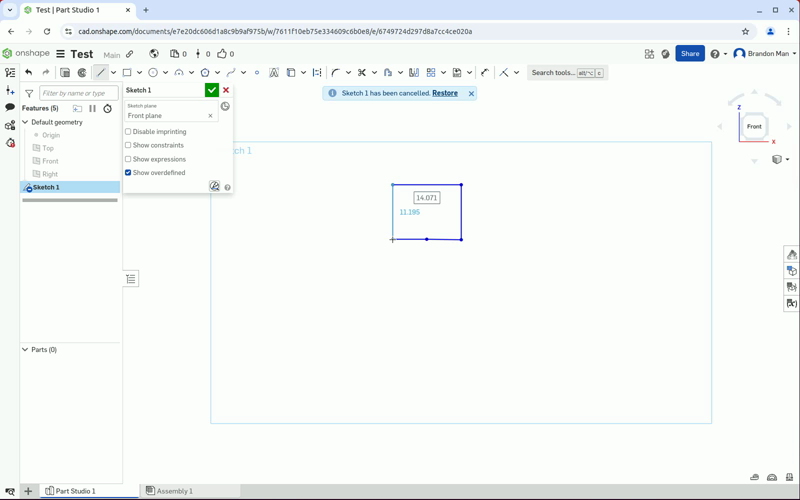
key(esc)
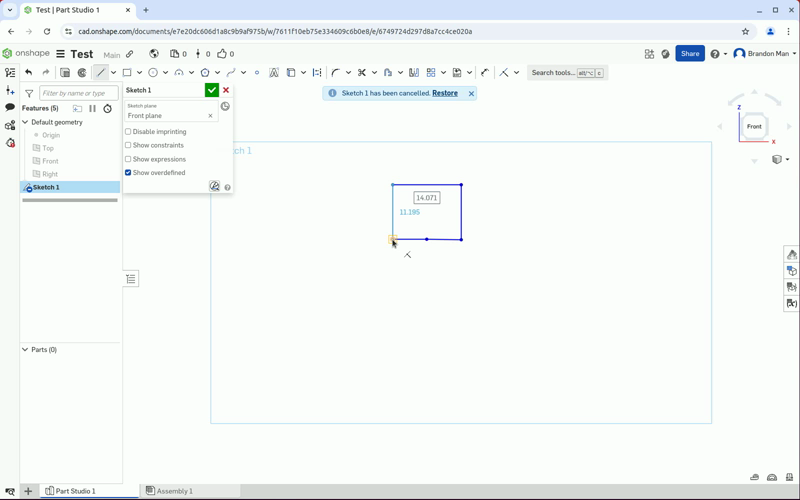
mouse_move(404, 190)
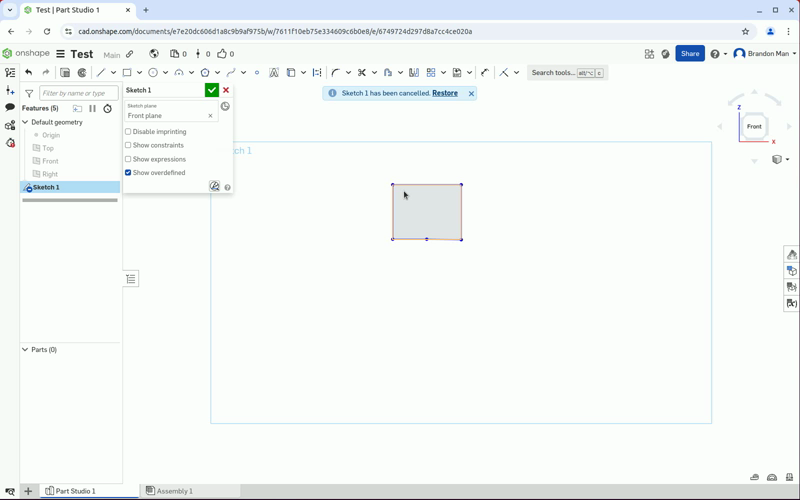
click(404, 190)
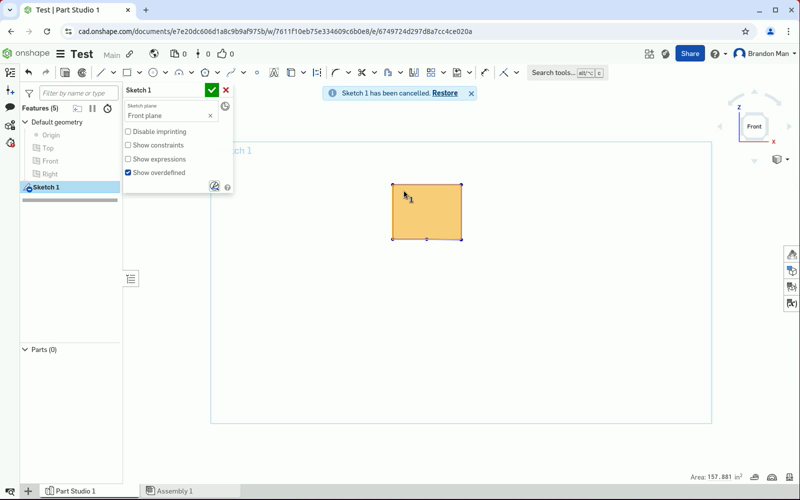
mouse_move(73, 352)
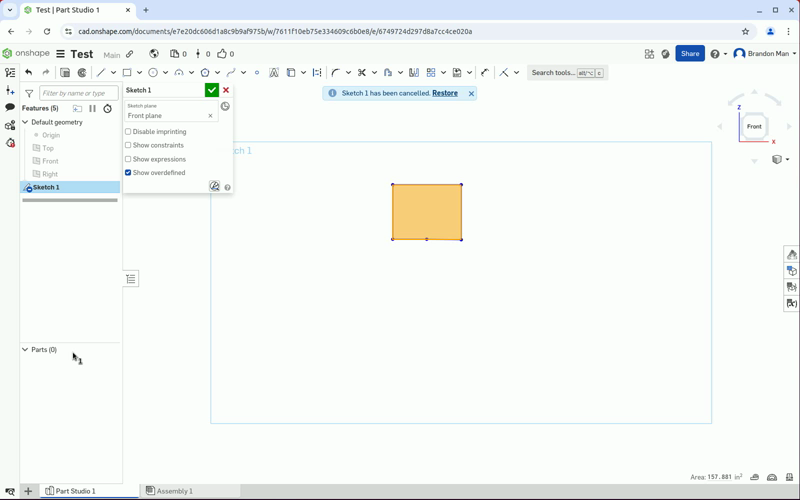
key(shift+y)
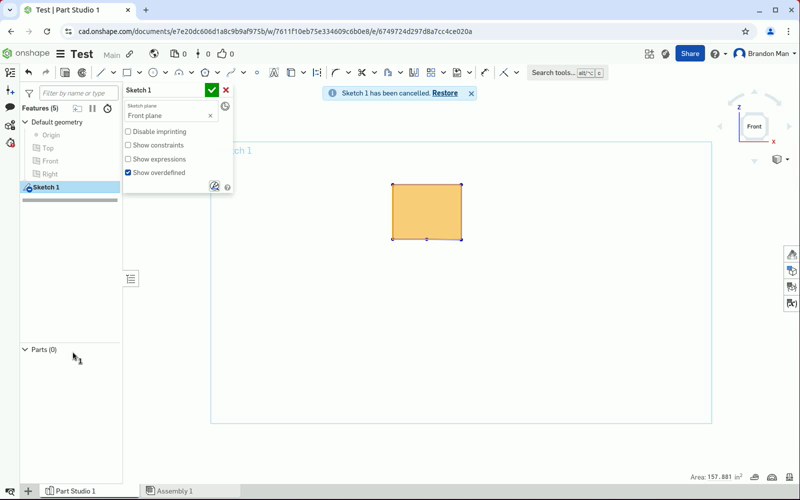
key(shift+e)
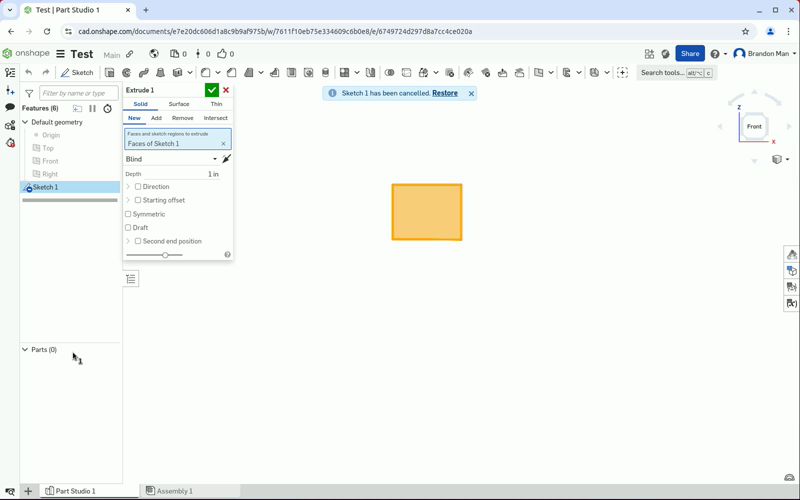
mouse_move(143, 106)
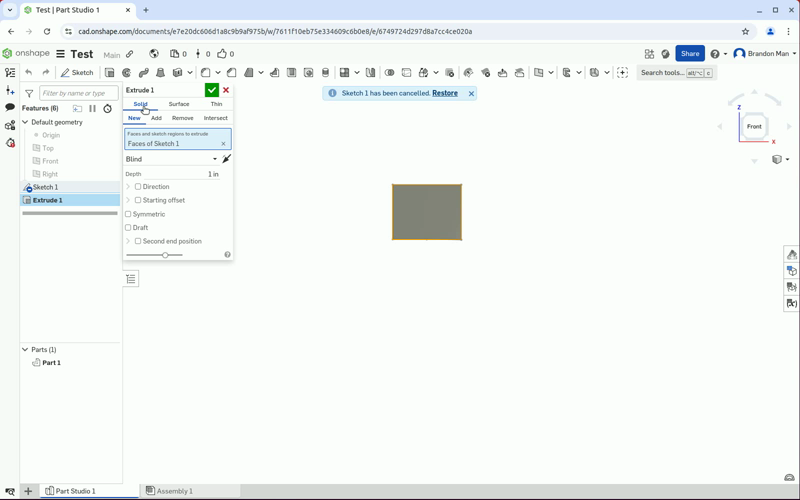
click(143, 106)
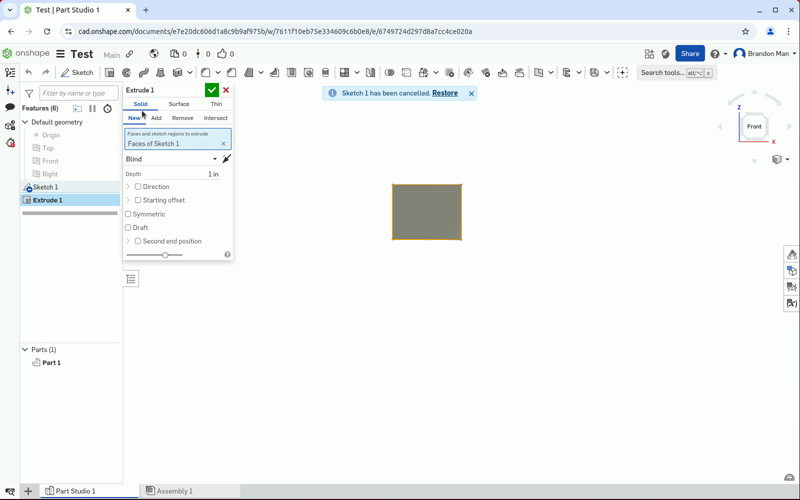
mouse_move(137, 120)
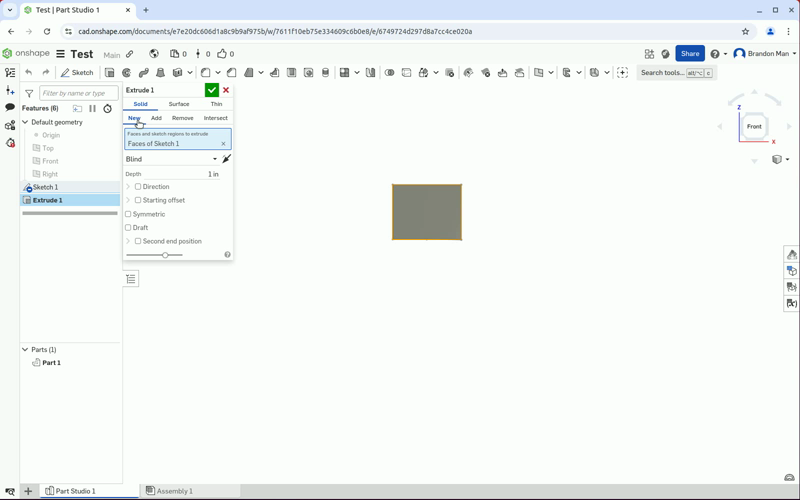
click(137, 120)
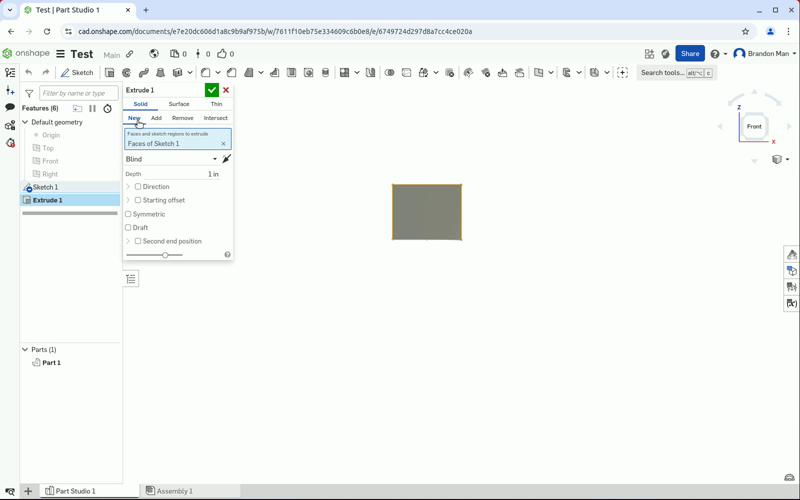
key(tab, 4)
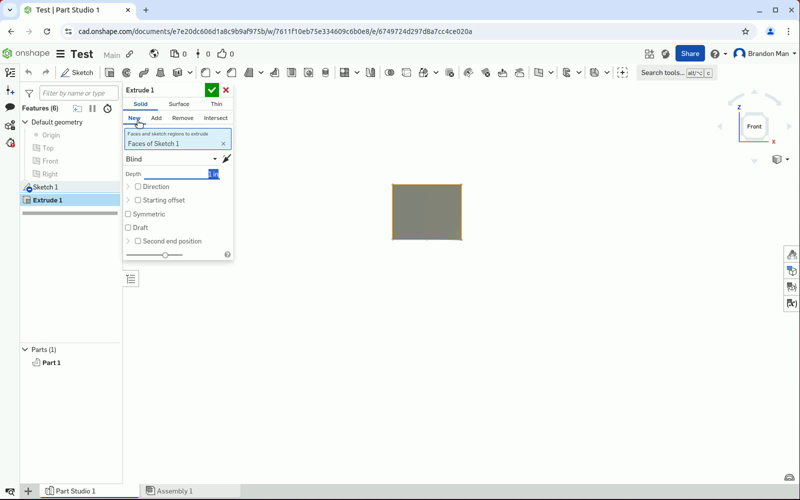
text(7.703)
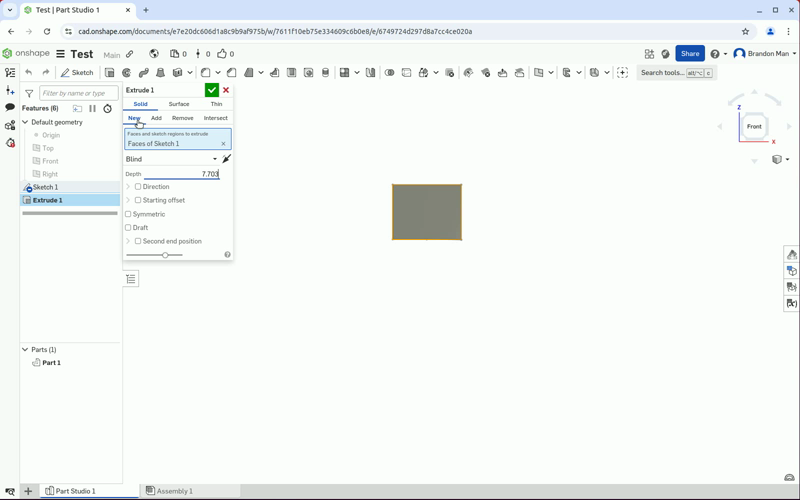
key(enter)
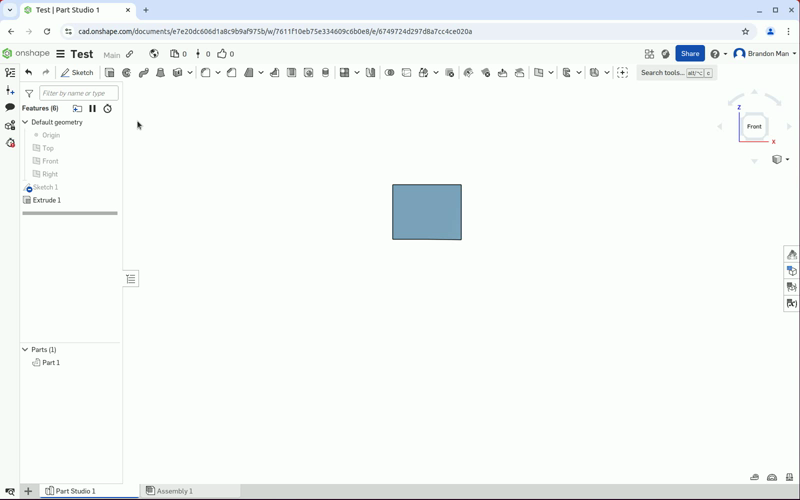
key(shift+h)
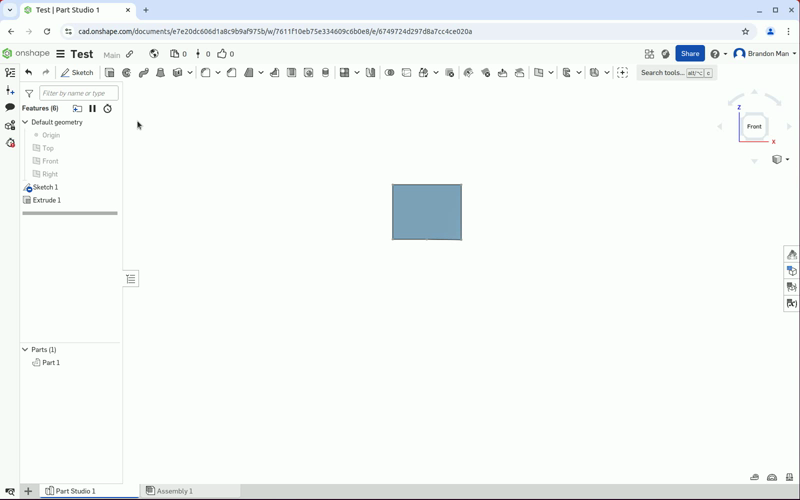
key(shift+h)
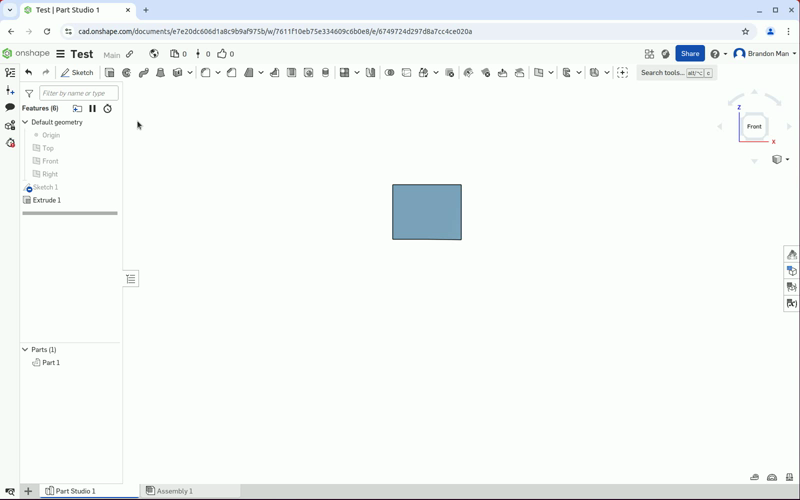
mouse_move(73, 189)
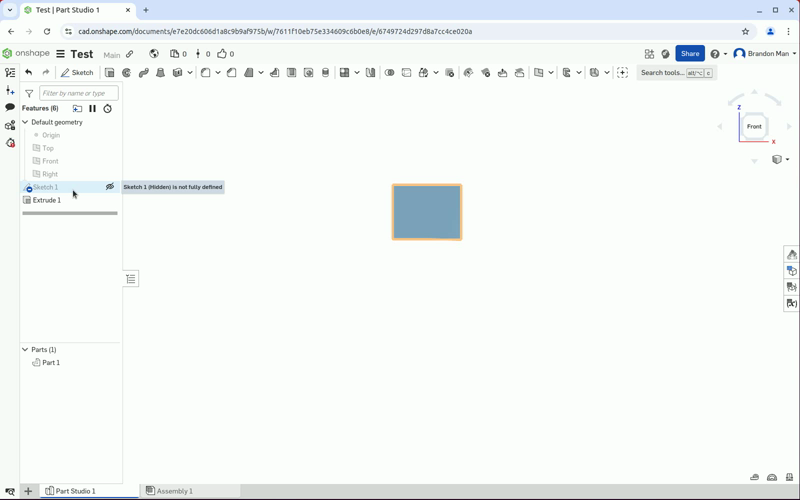
click(73, 189)
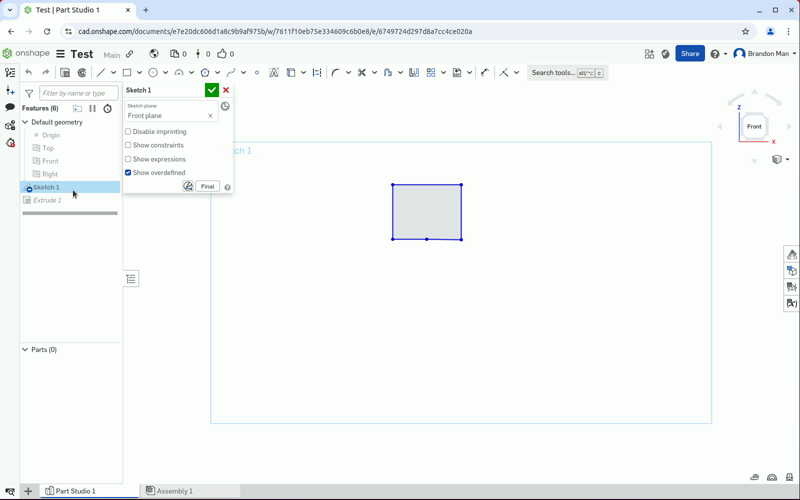
mouse_move(229, 92)
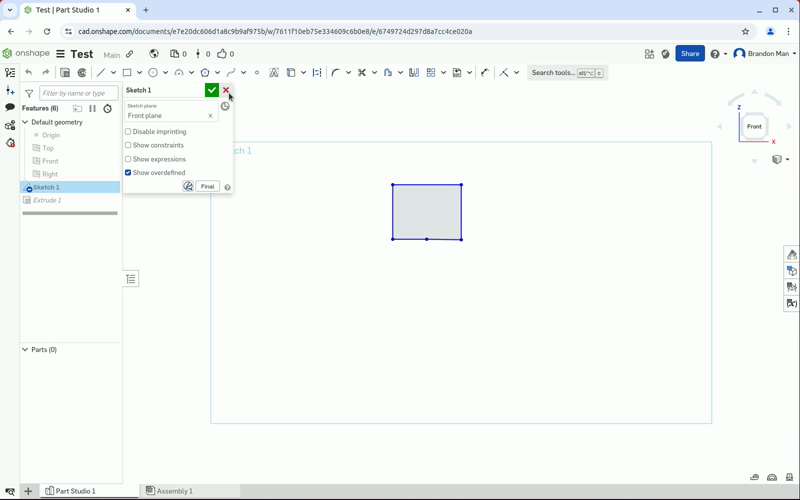
click(229, 92)
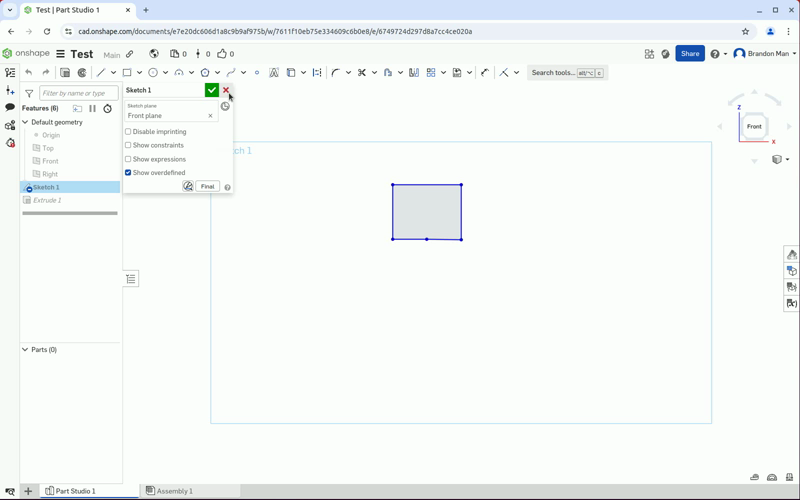
key(shift+s)
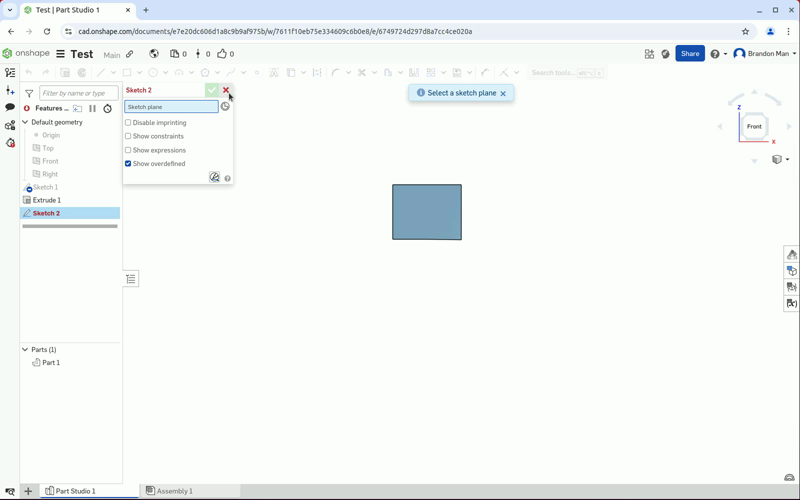
mouse_move(73, 163)
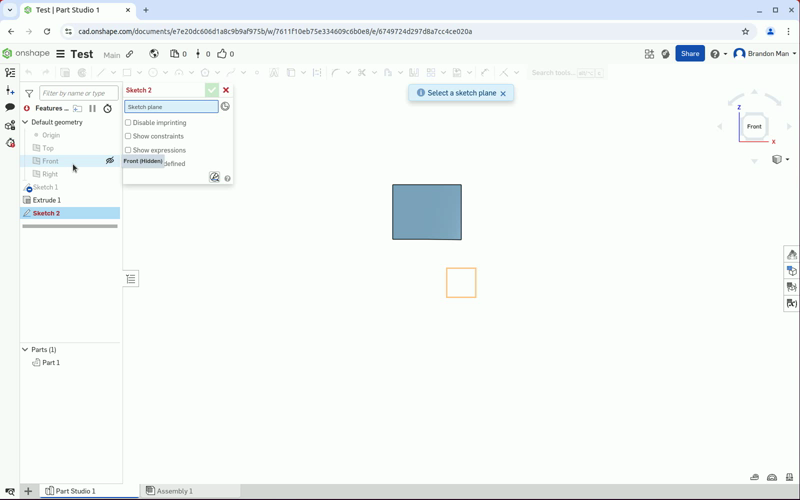
click(73, 163)
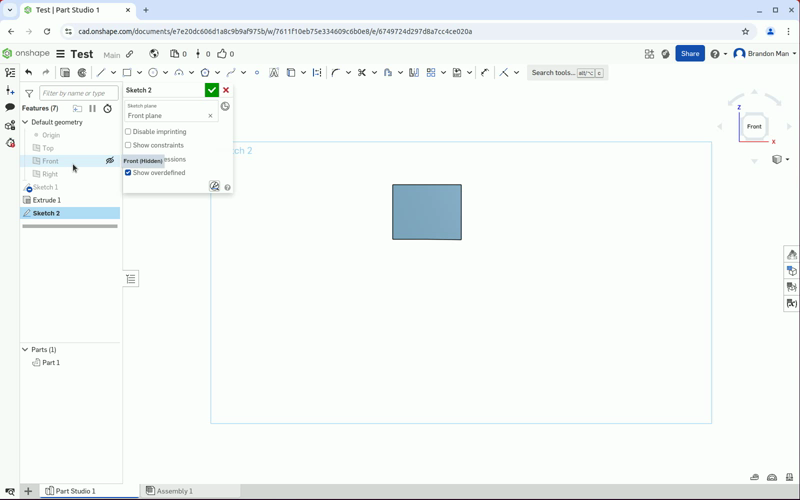
mouse_move(73, 352)
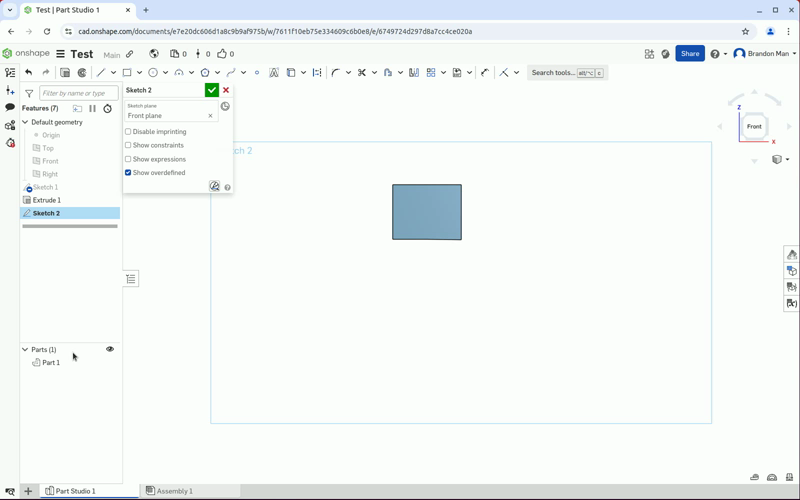
key(y)
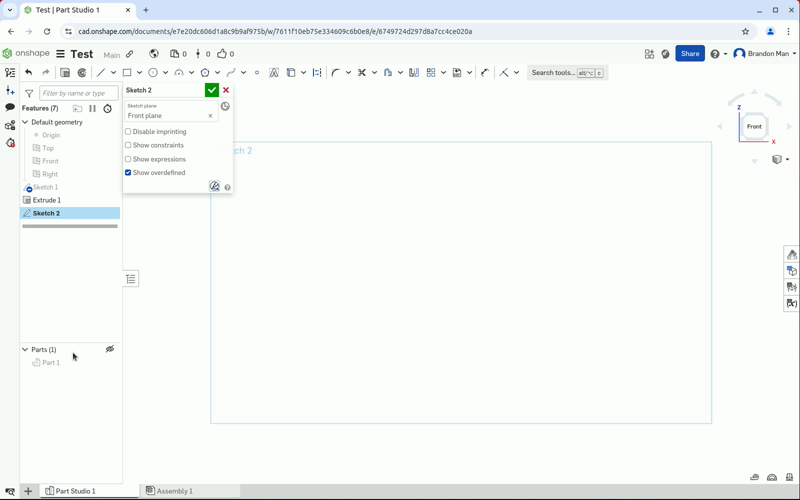
key(l)
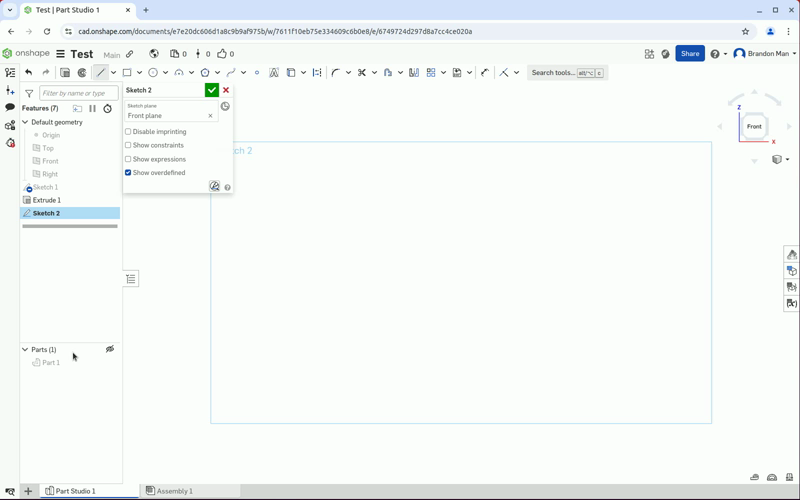
key_down(shift)
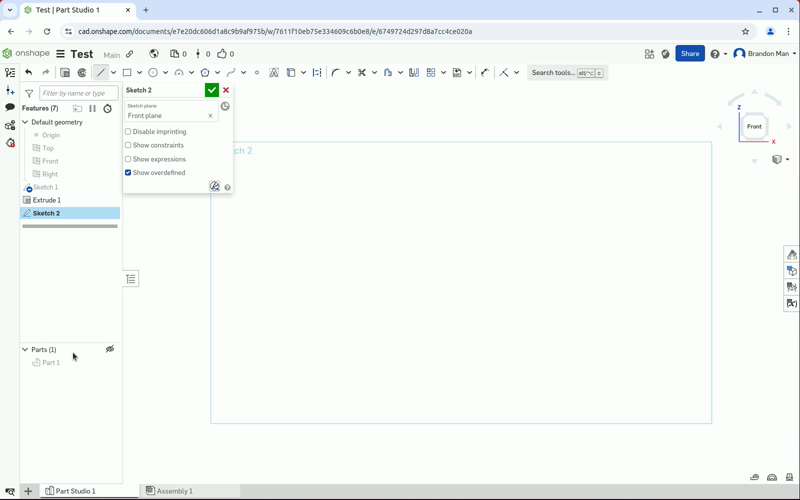
mouse_move(369, 395)
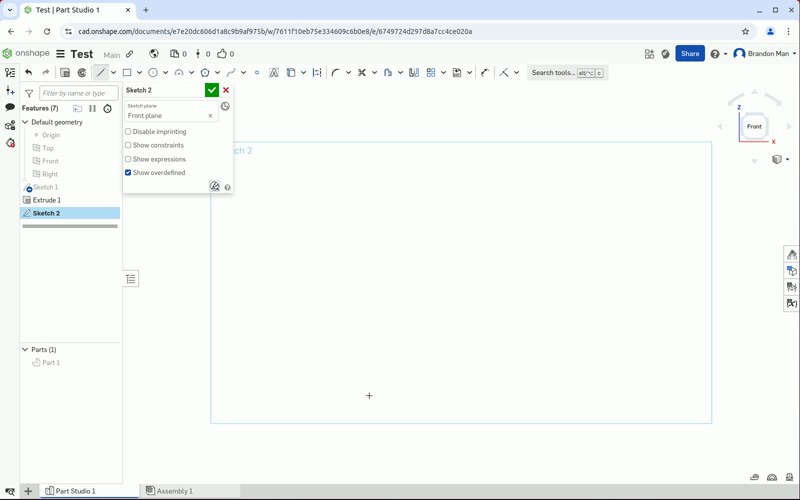
click(369, 395)
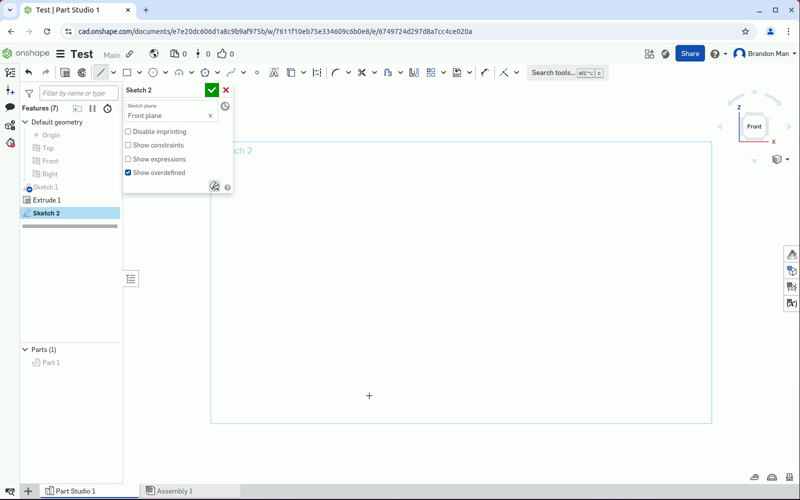
key_up(shift)
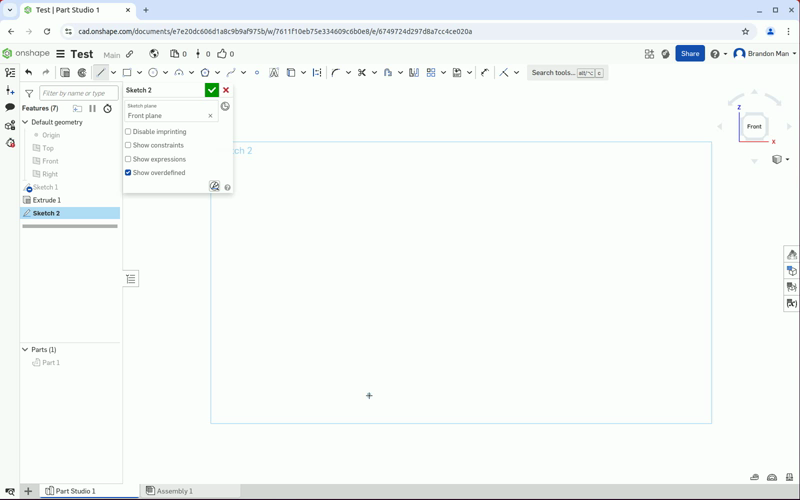
key_down(shift)
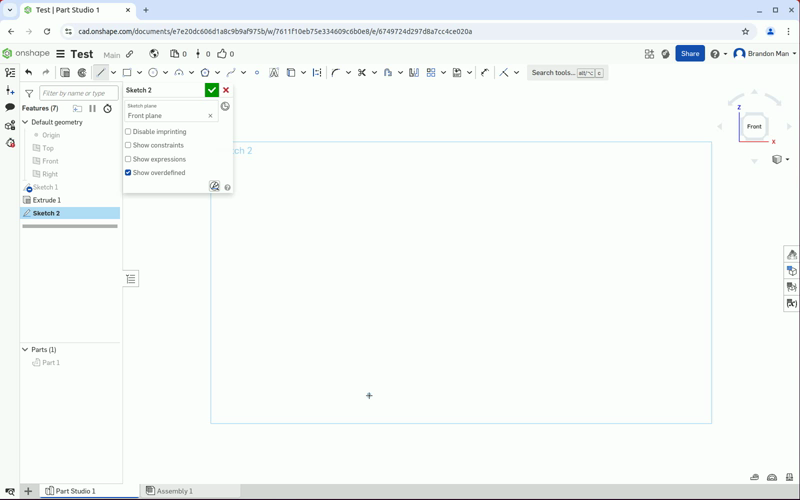
mouse_move(461, 395)
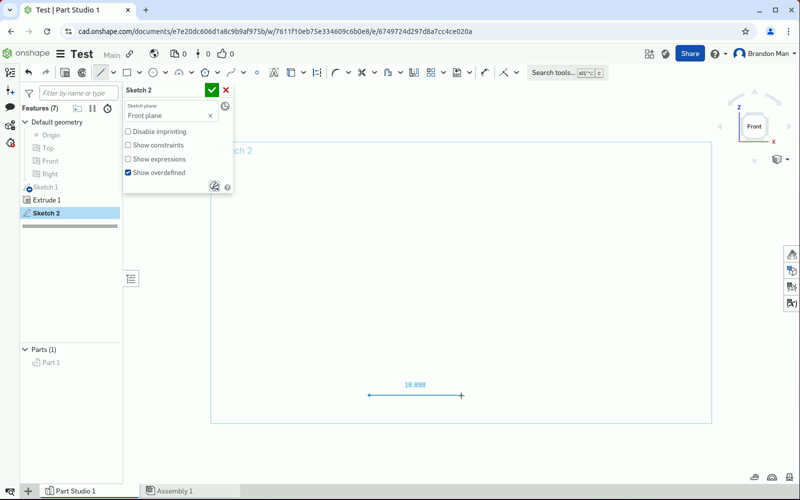
click(461, 395)
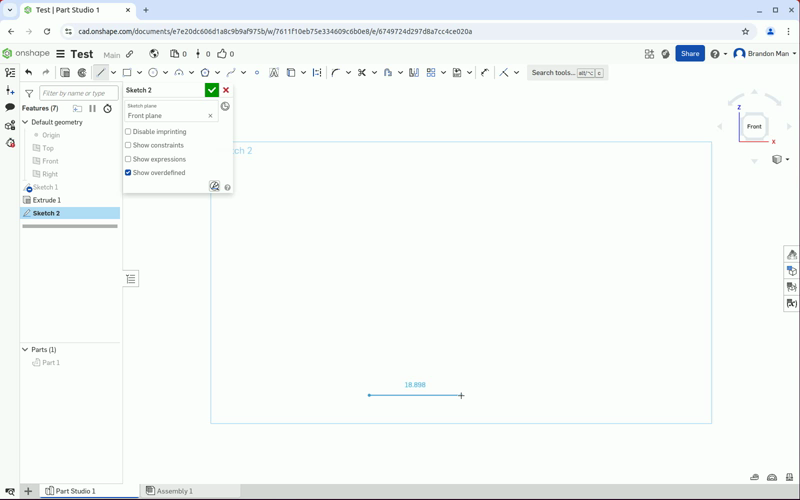
key_up(shift)
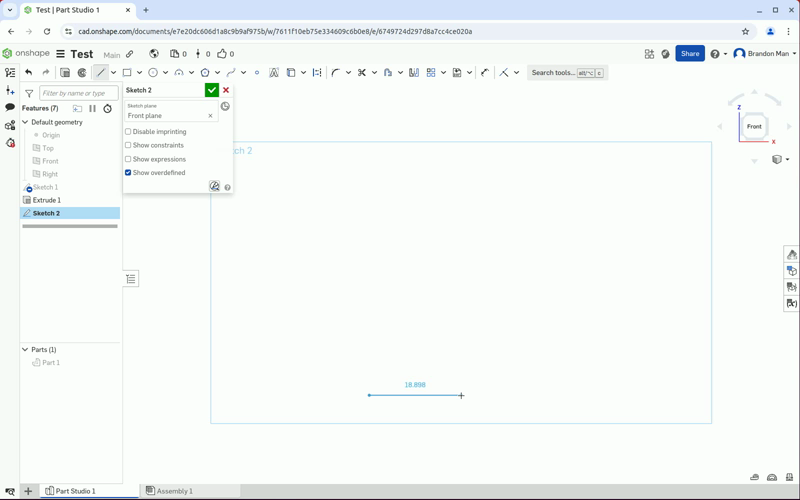
key_down(shift)
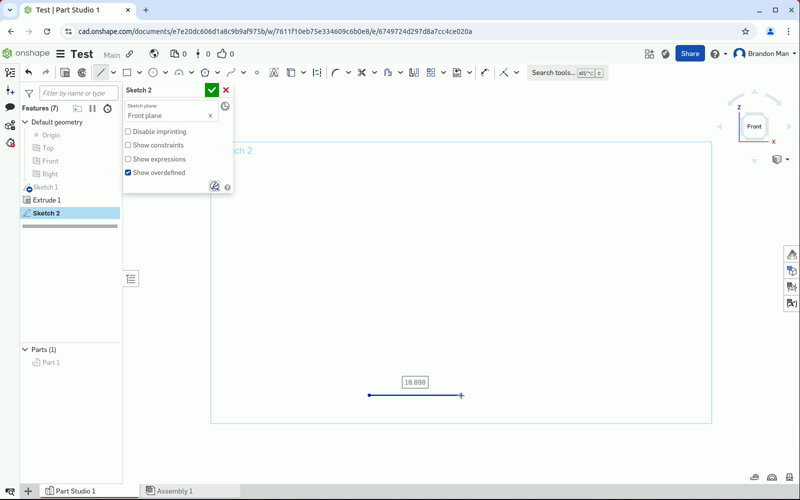
mouse_move(491, 395)
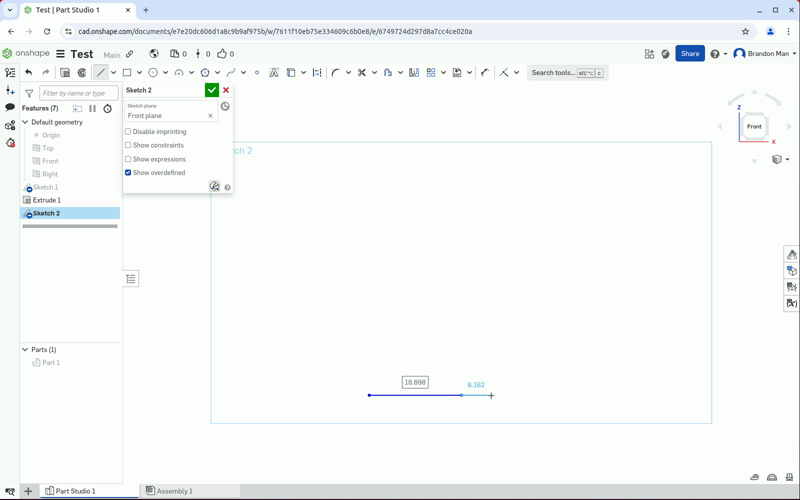
mouse_move(461, 381)
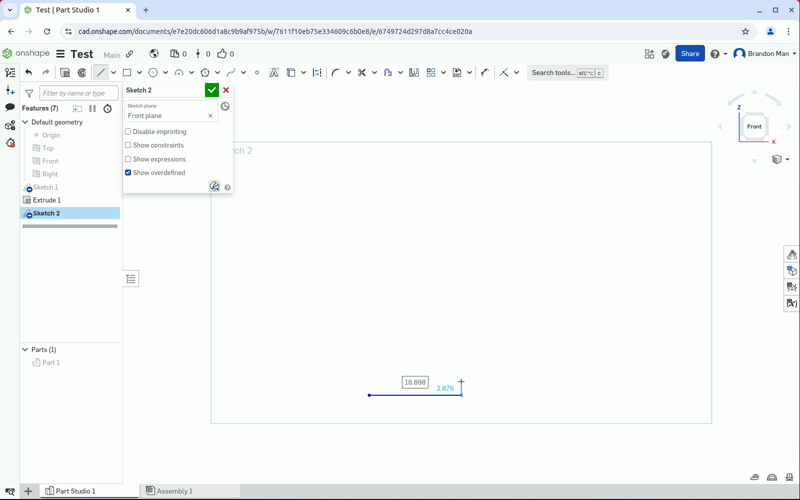
click(461, 381)
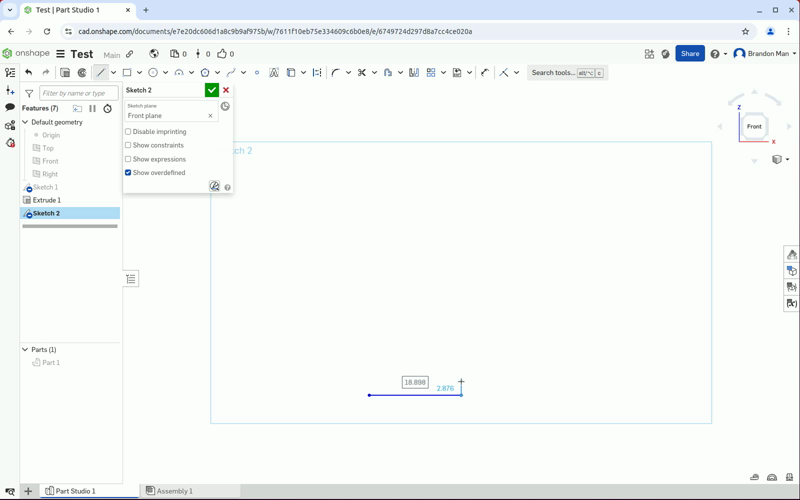
key_up(shift)
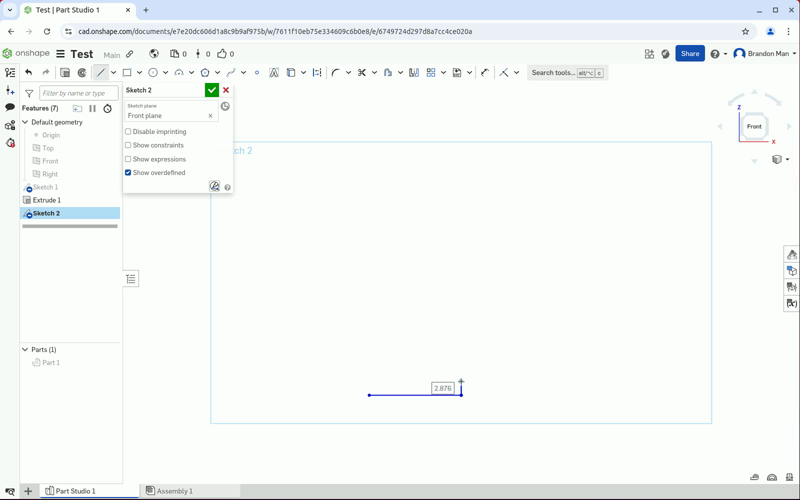
key_down(shift)
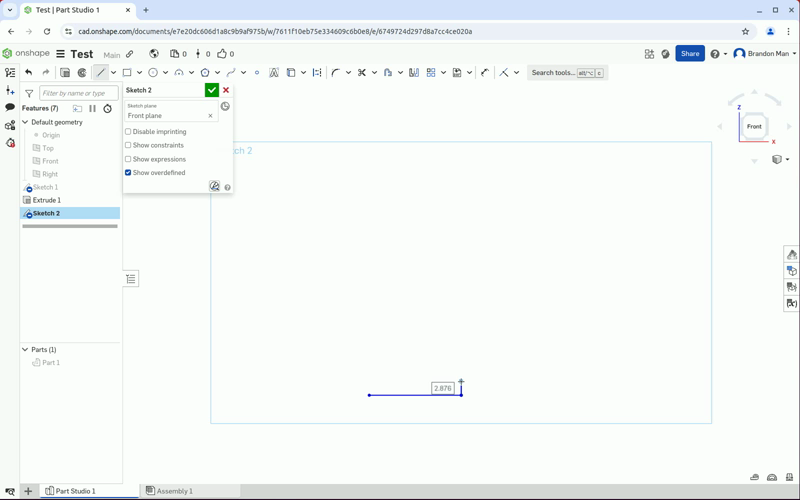
mouse_move(491, 381)
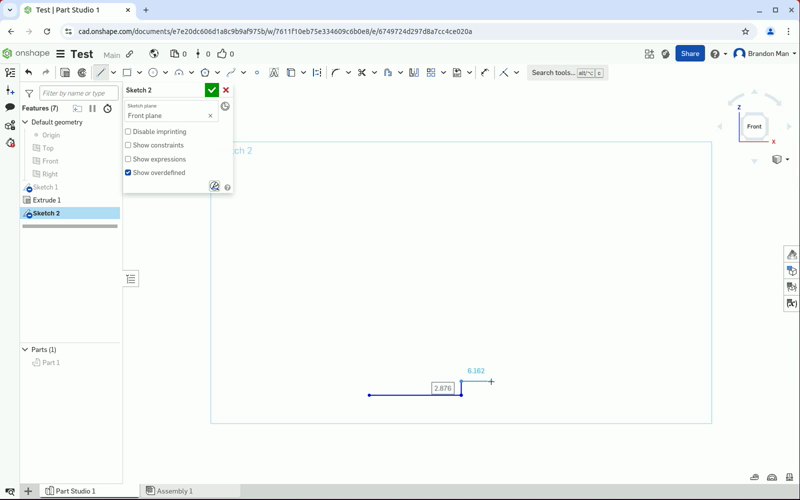
mouse_move(438, 381)
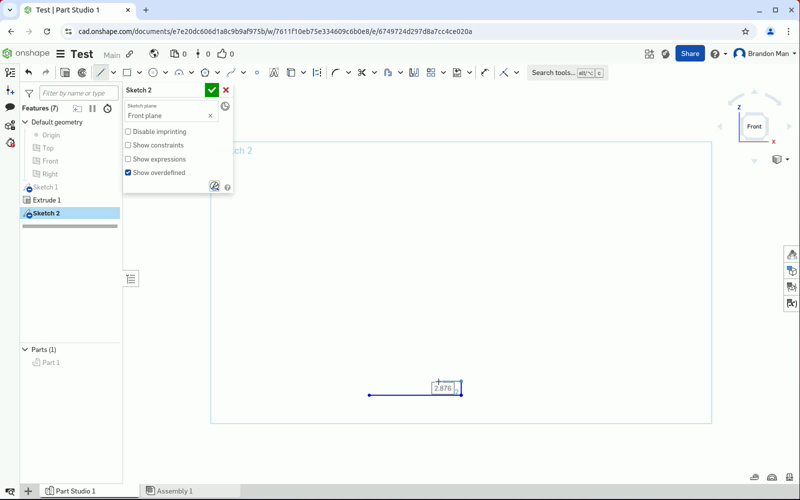
click(438, 381)
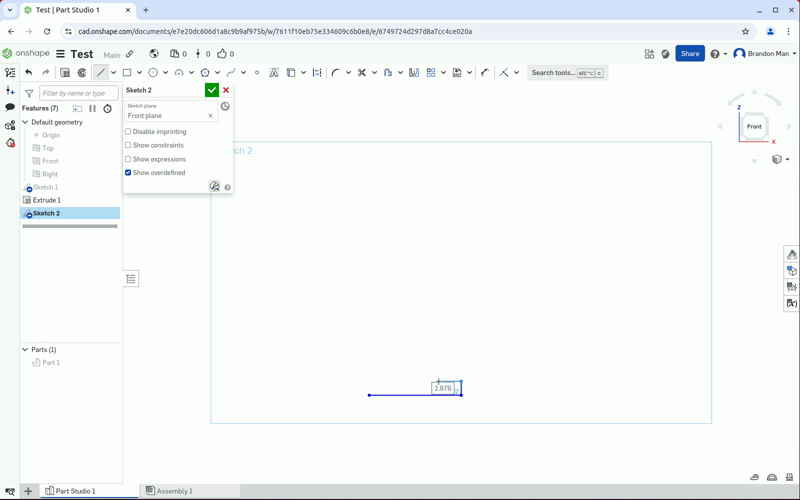
key_up(shift)
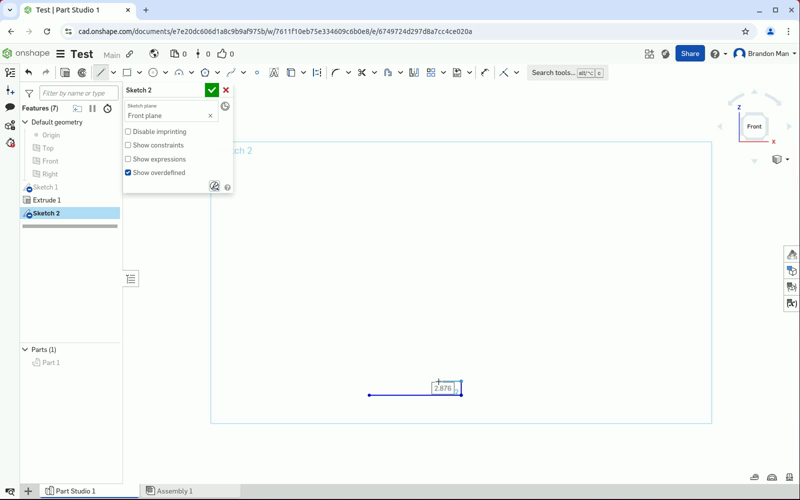
key_down(shift)
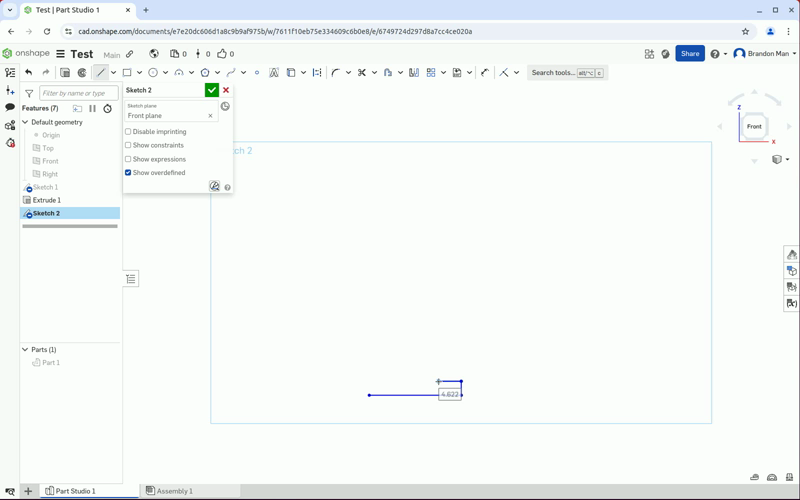
mouse_move(369, 381)
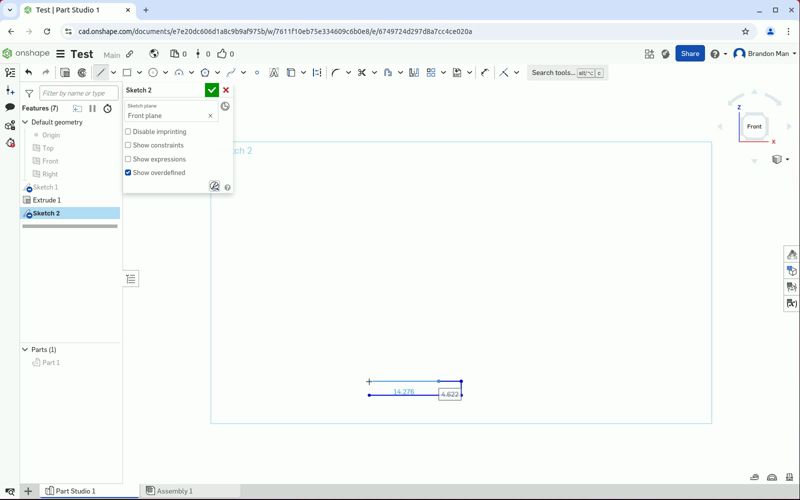
click(369, 381)
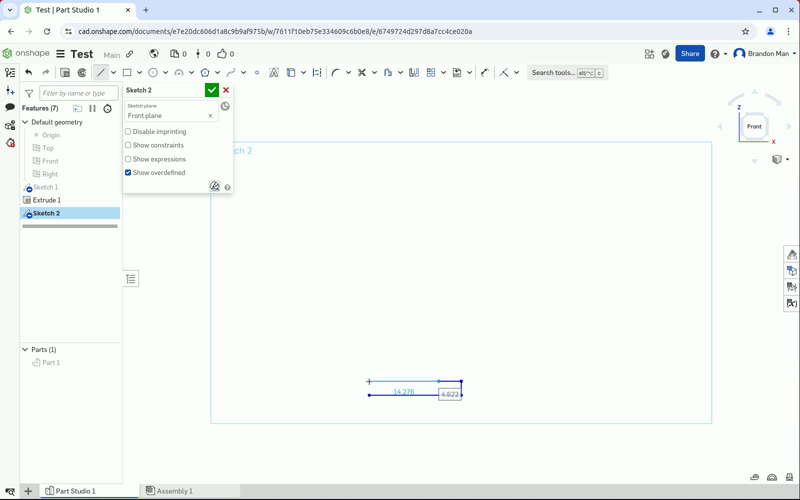
key_up(shift)
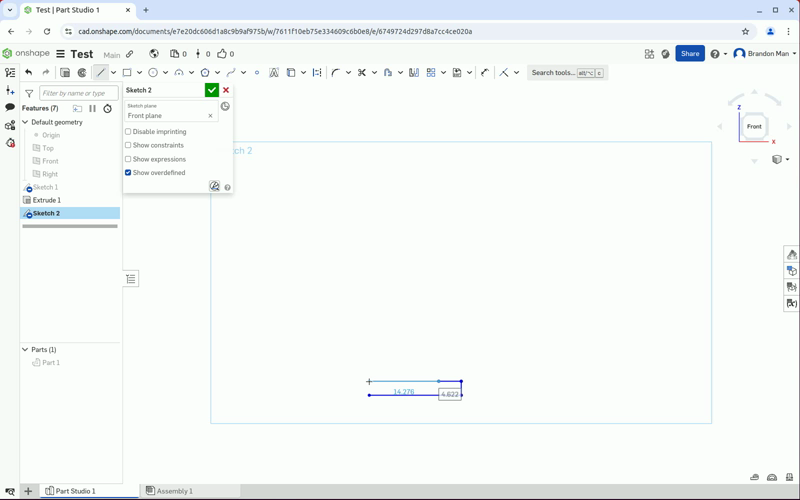
mouse_move(399, 381)
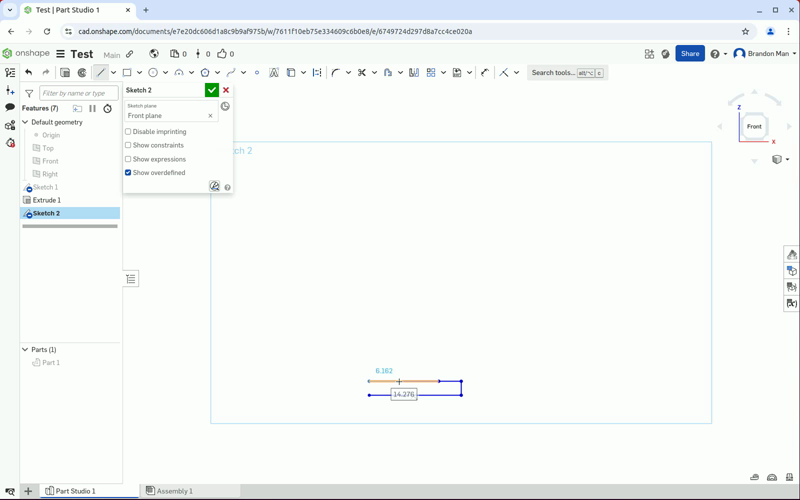
key_down(shift)
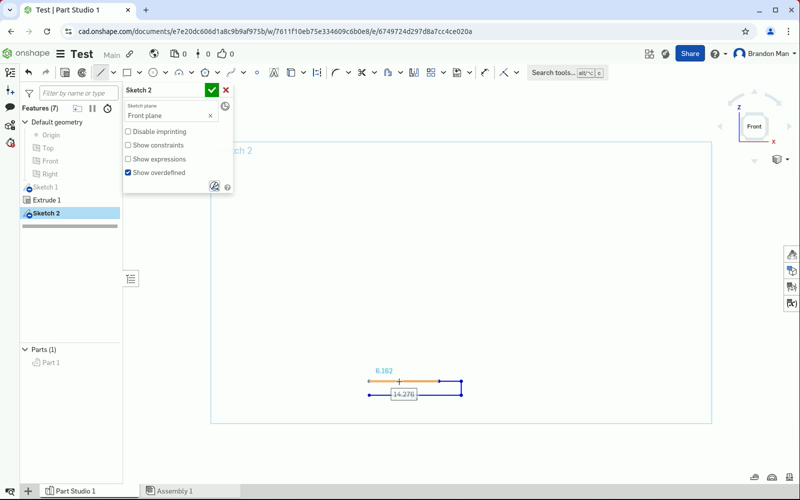
mouse_move(369, 395)
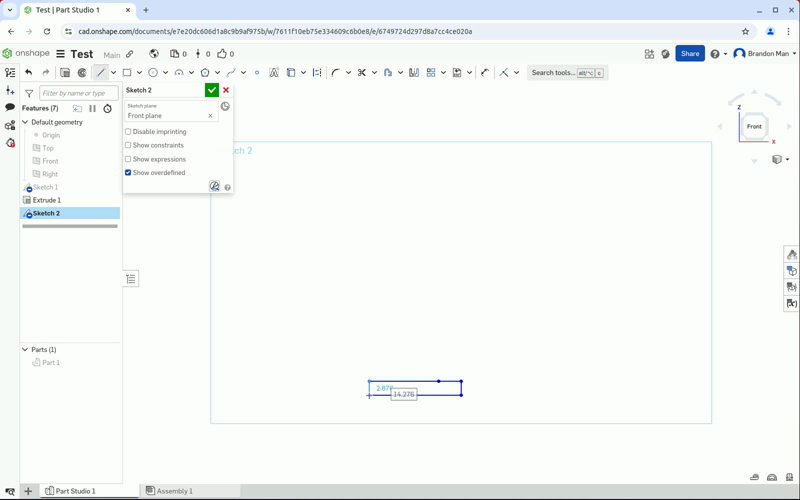
key_up(shift)
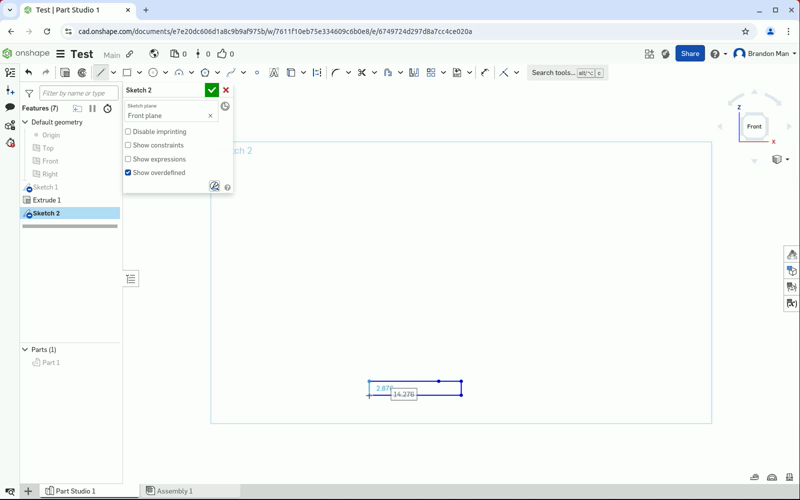
click(369, 395)
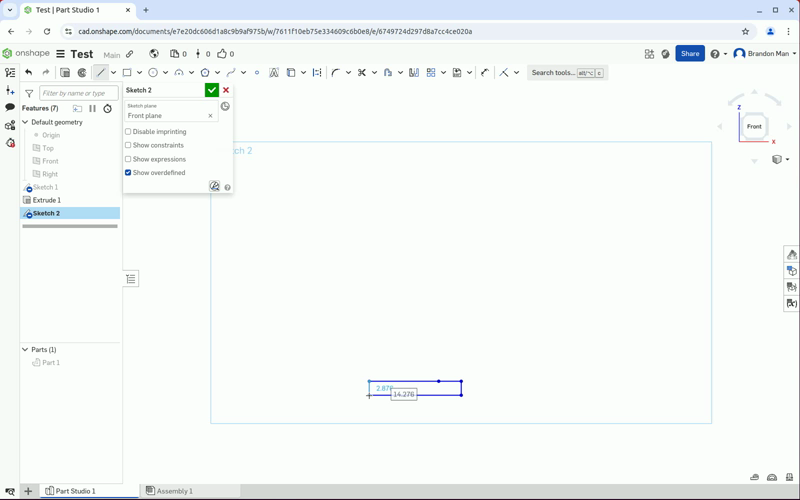
key(esc)
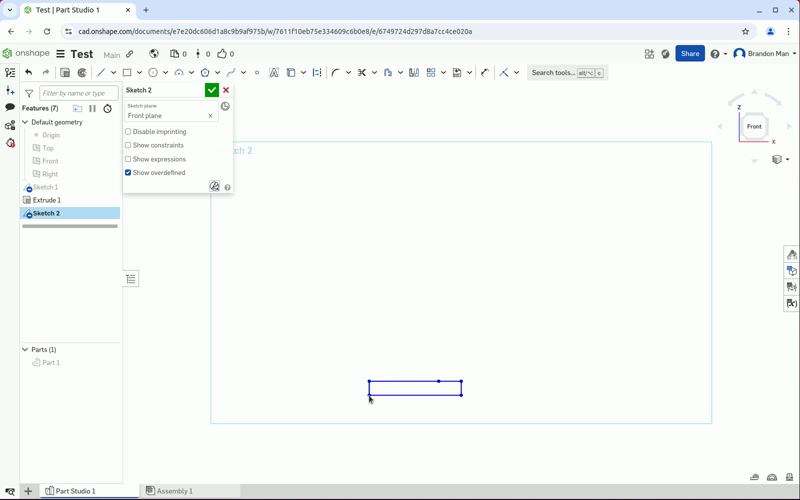
mouse_move(385, 386)
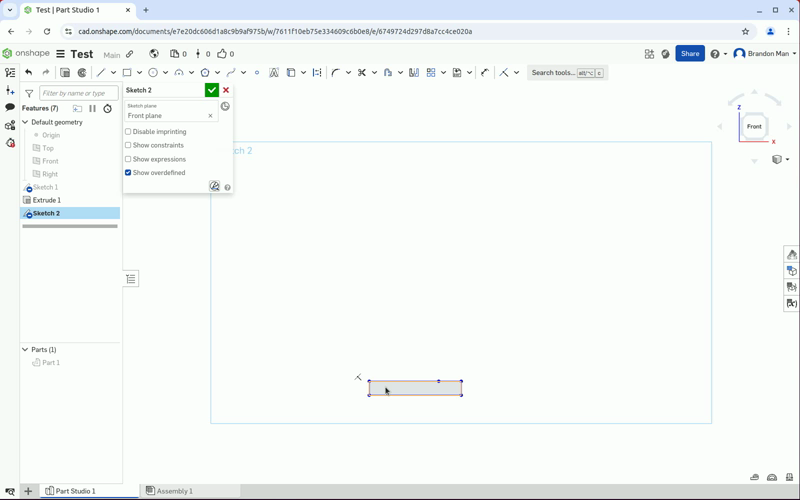
scroll(6)
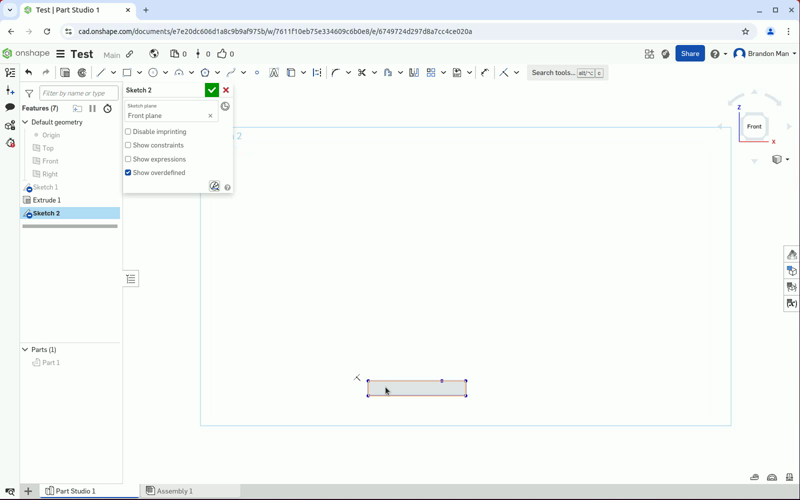
scroll(6)
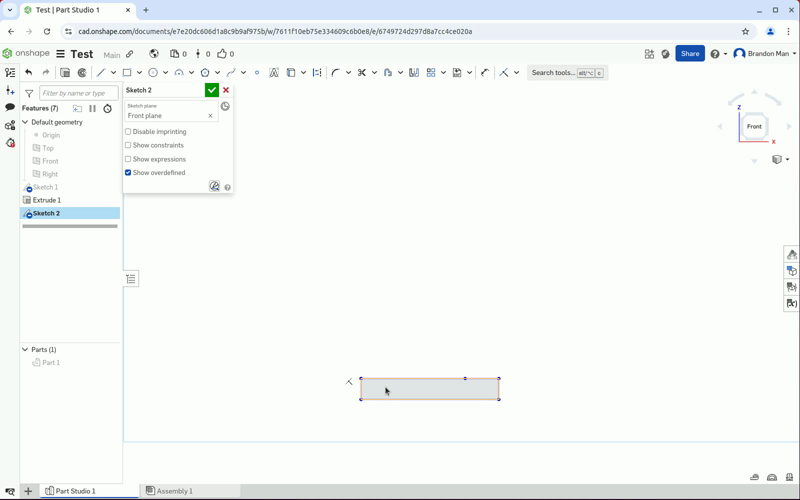
scroll(6)
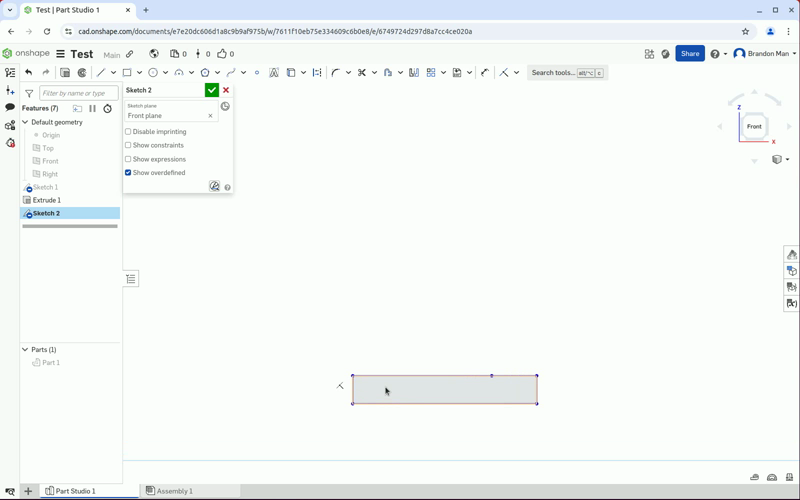
scroll(6)
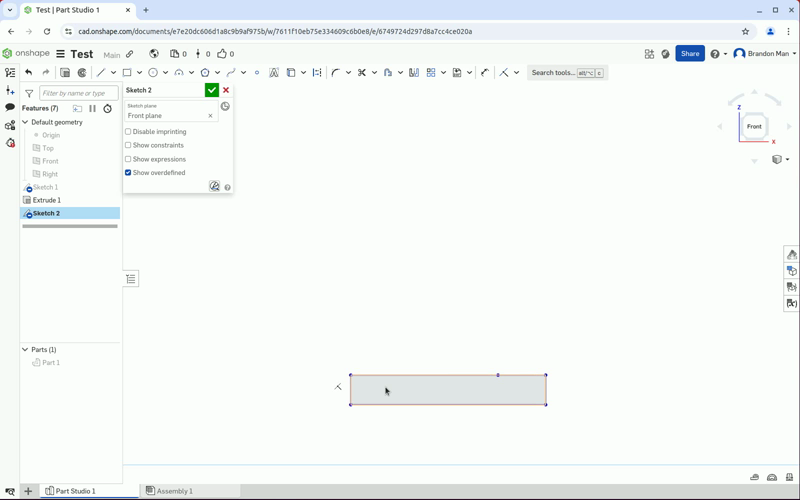
scroll(6)
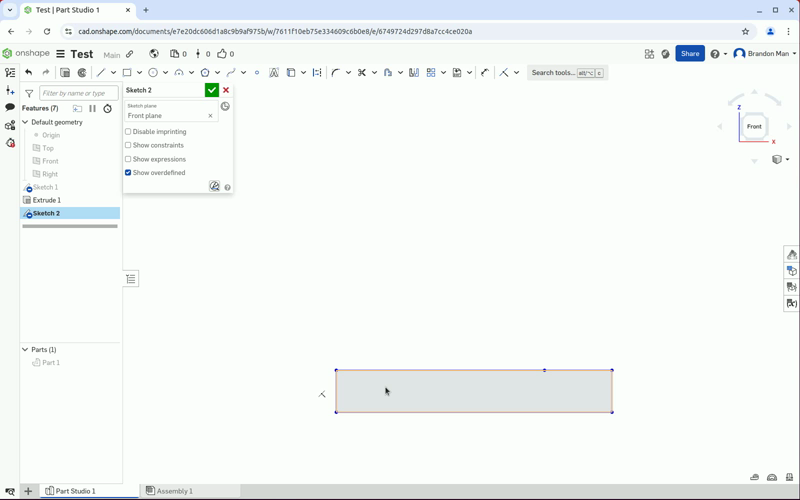
scroll(6)
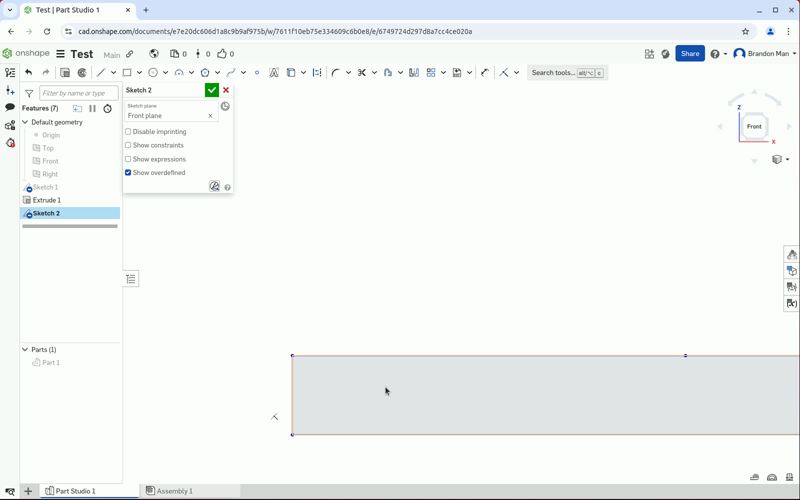
scroll(6)
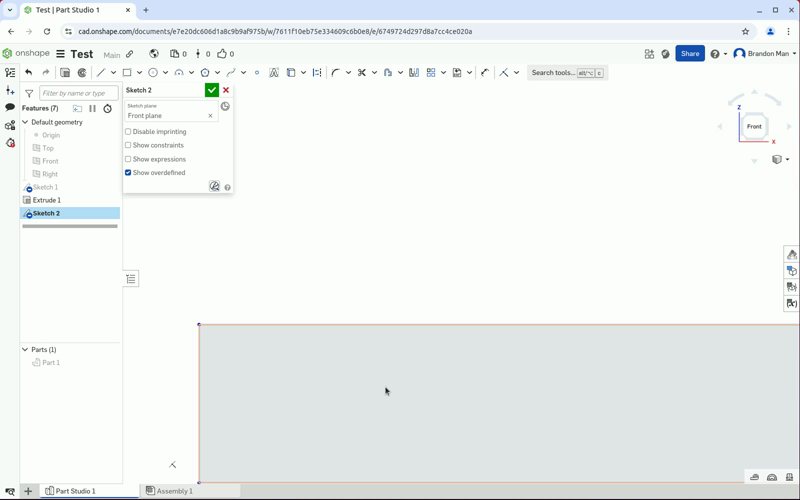
click(385, 386)
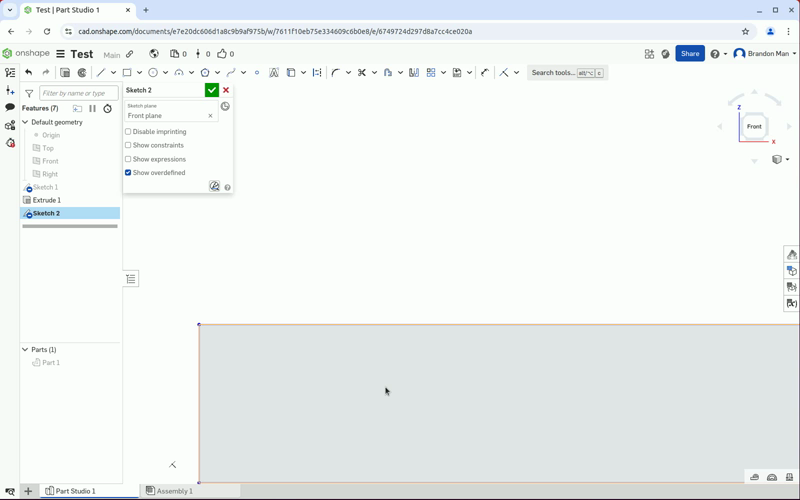
scroll(-6)
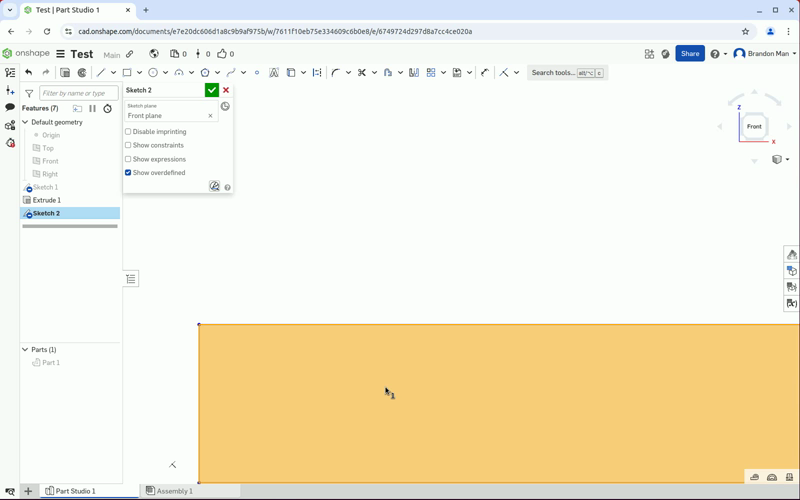
scroll(-6)
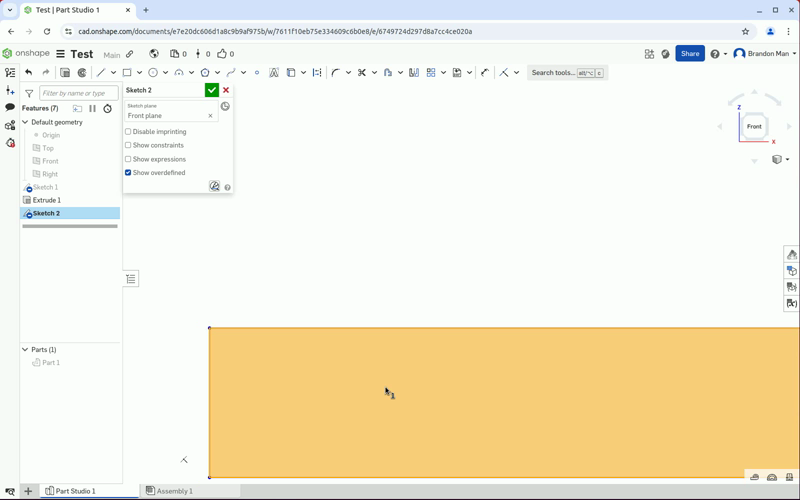
scroll(-6)
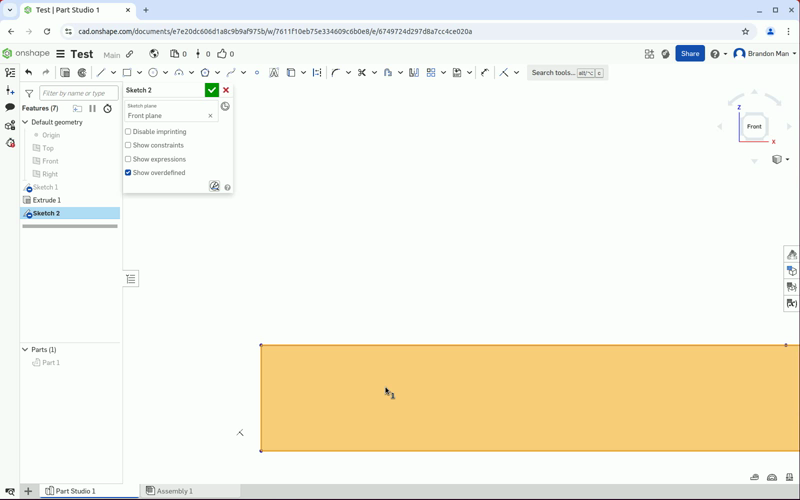
scroll(-6)
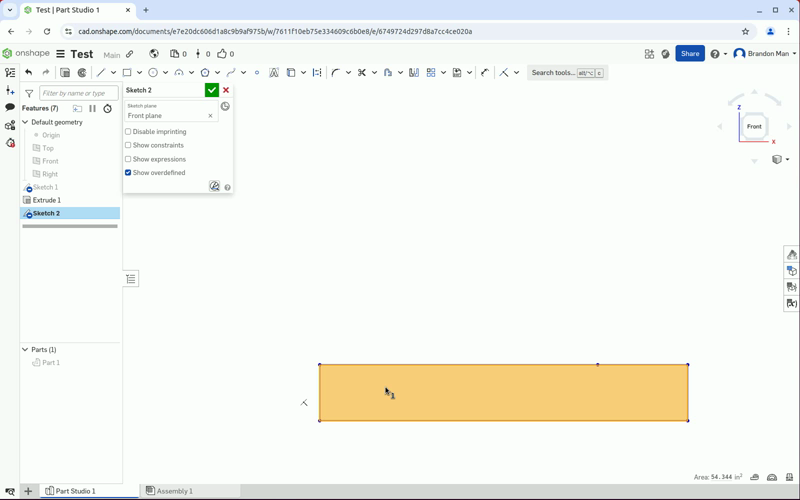
scroll(-6)
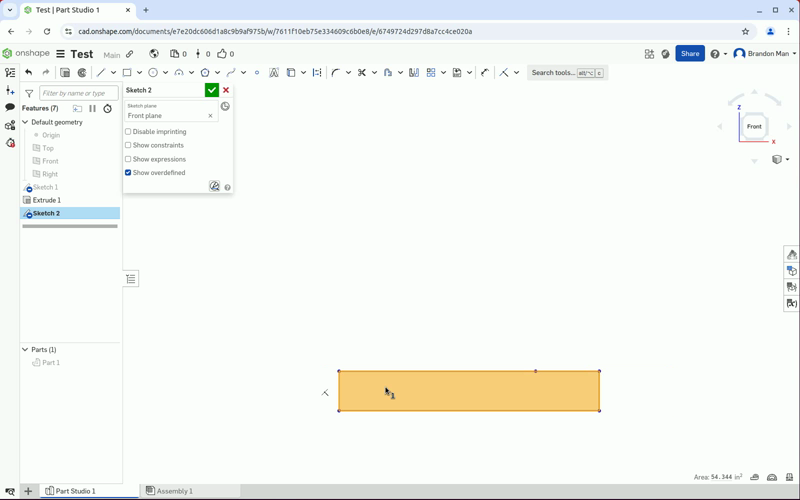
scroll(-6)
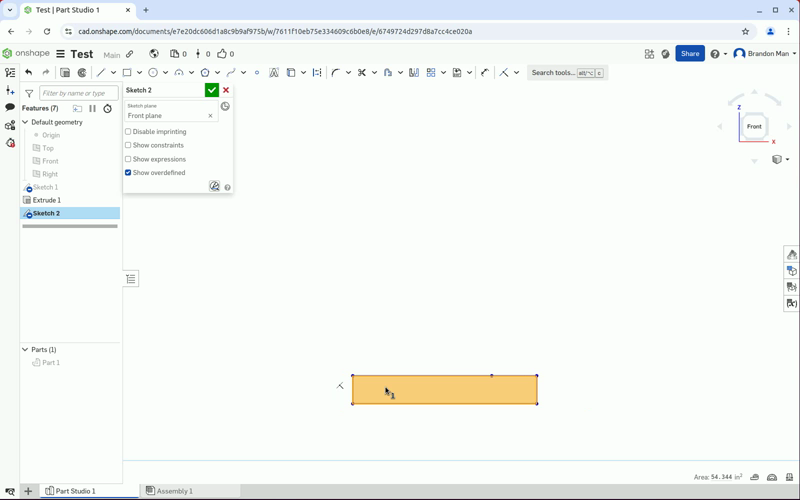
scroll(-6)
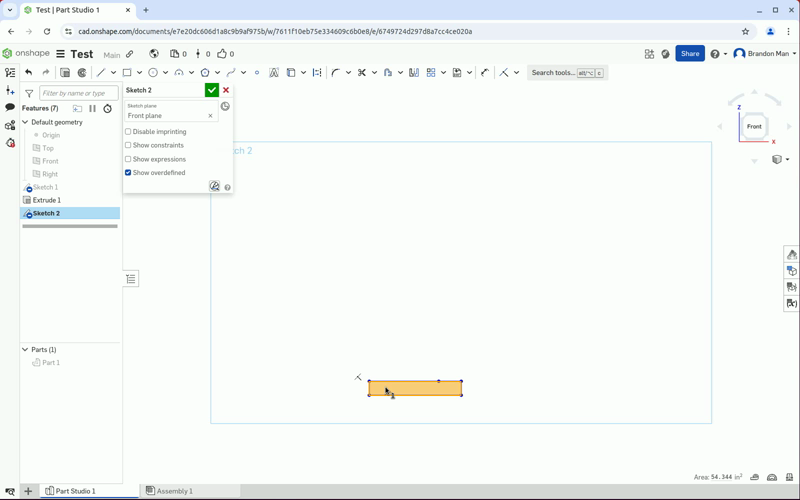
mouse_move(73, 352)
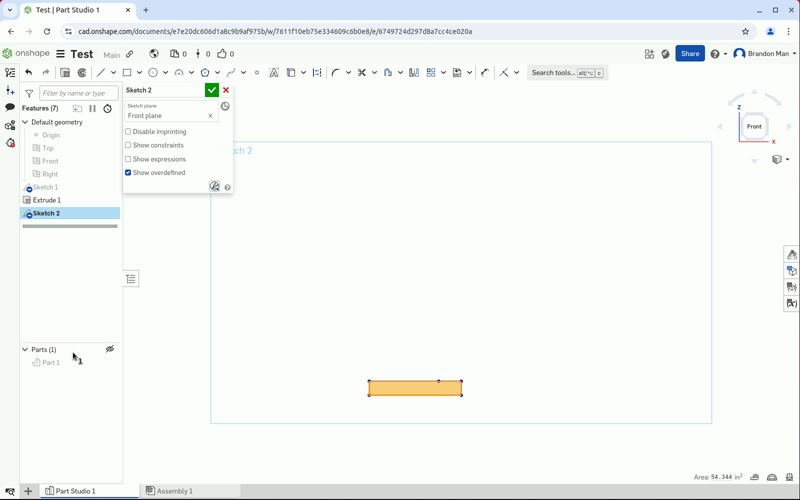
key(shift+y)
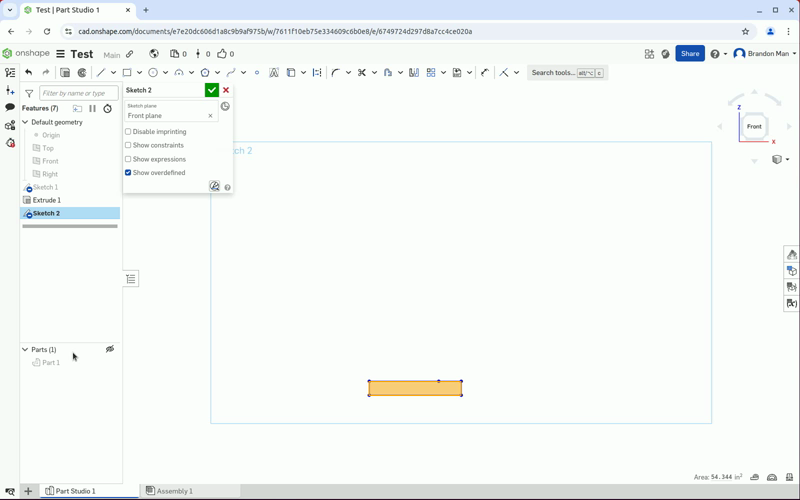
key(shift+e)
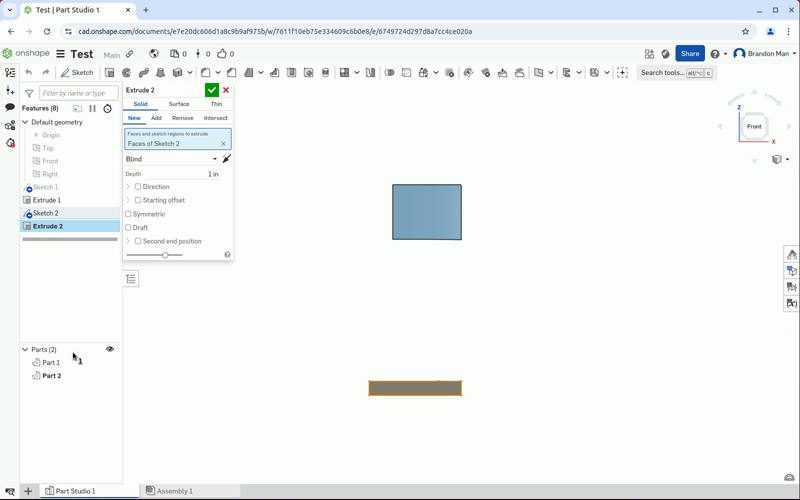
mouse_move(143, 106)
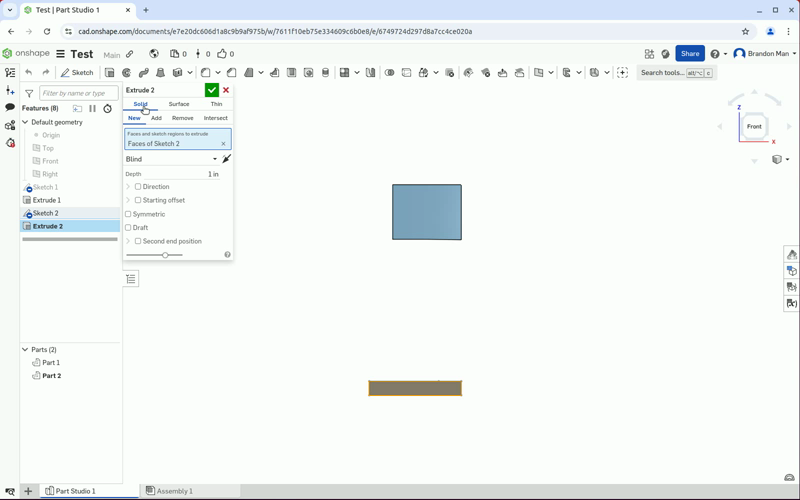
click(143, 106)
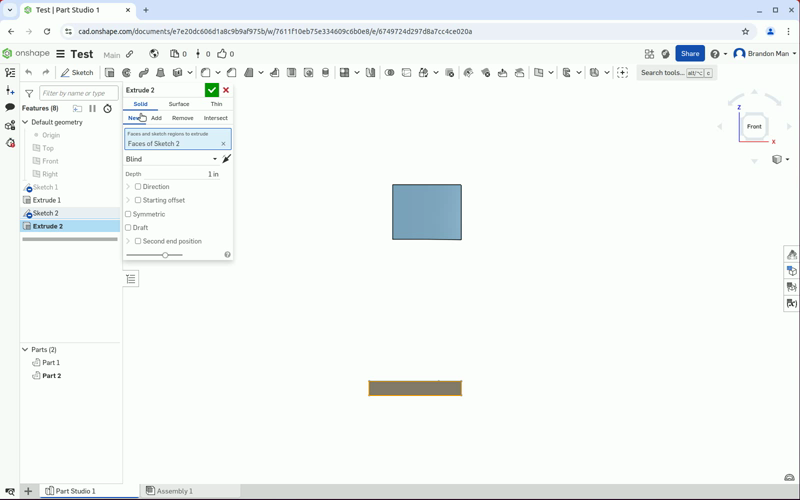
mouse_move(137, 120)
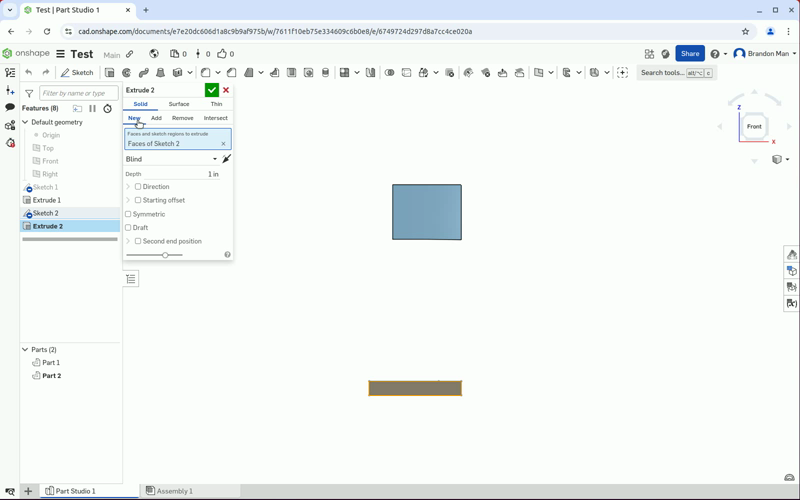
click(137, 120)
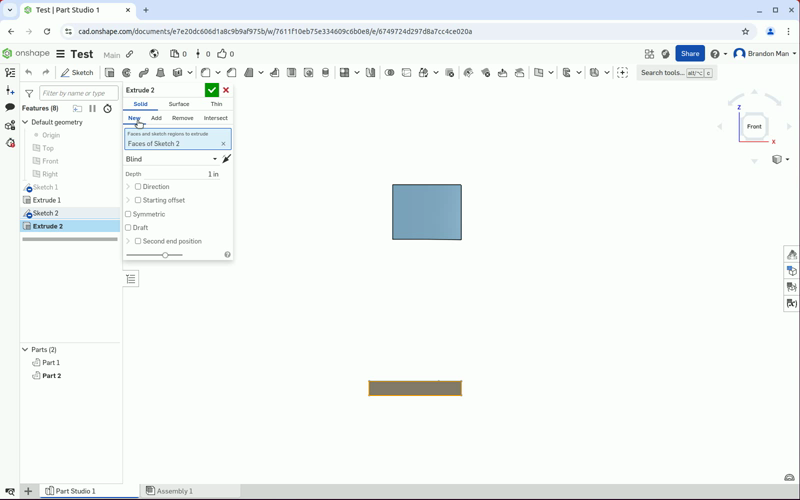
key(tab, 4)
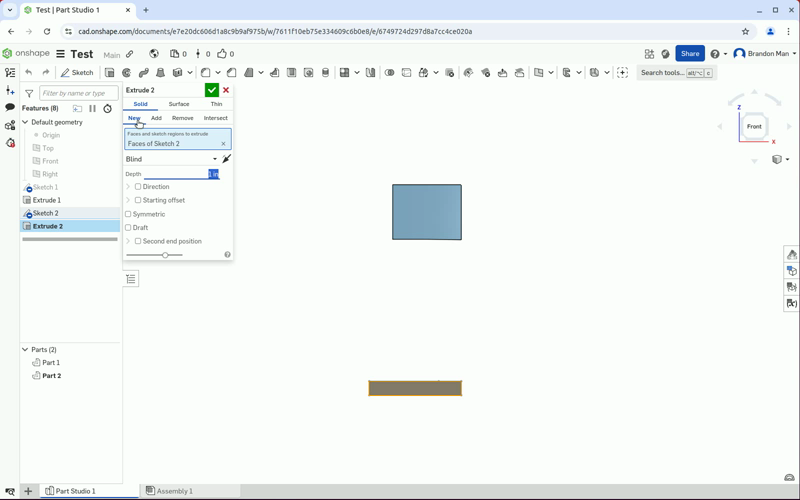
text(7.703)
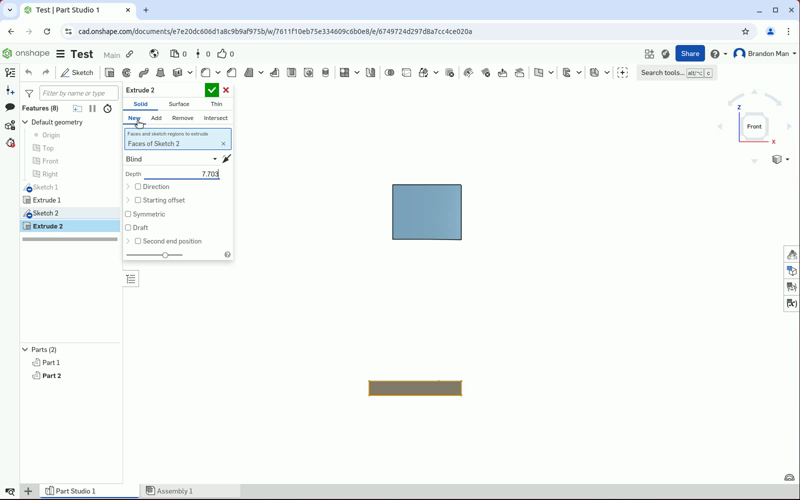
key(enter)
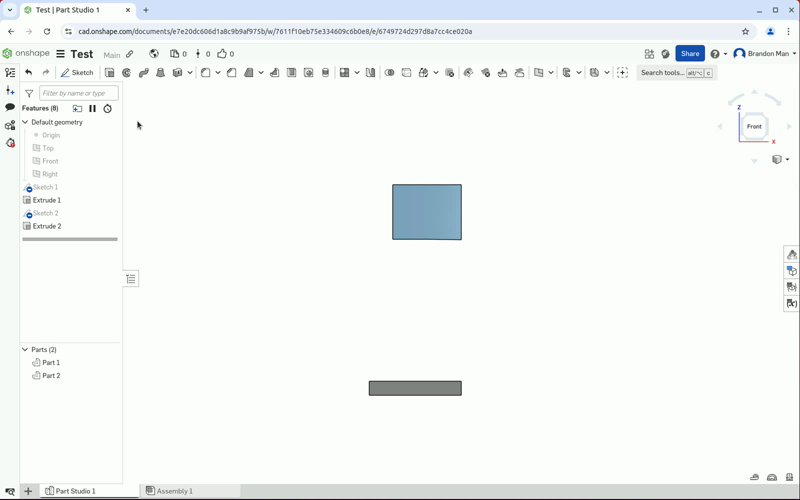
key(shift+h)
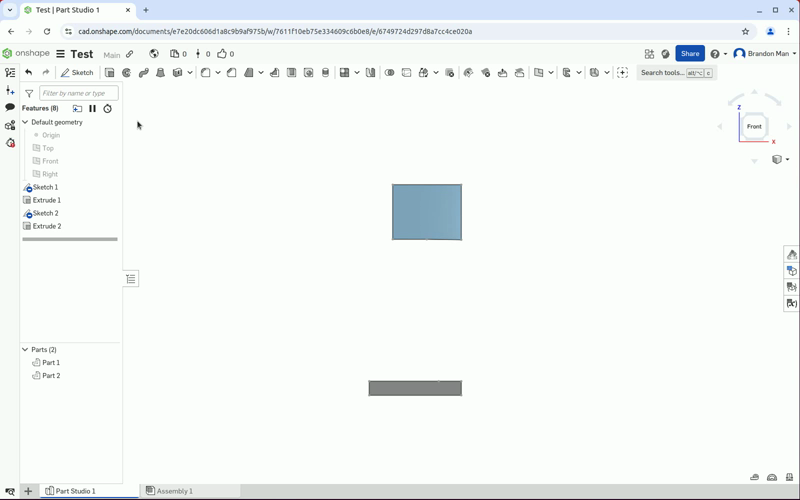
key(shift+h)
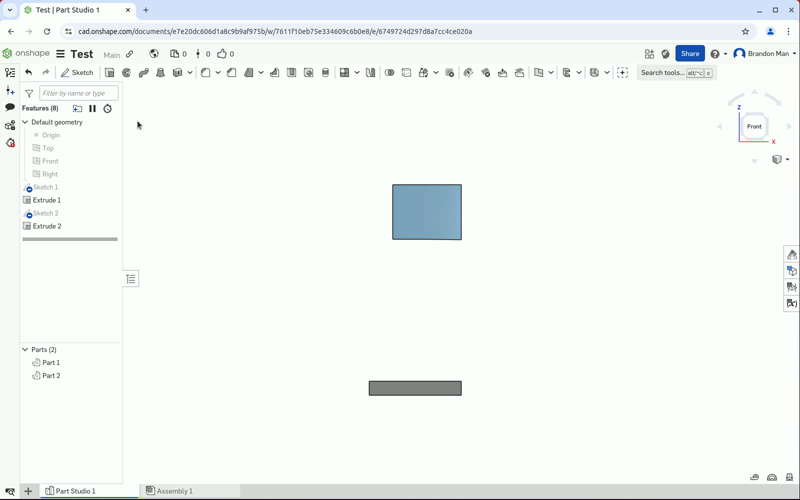
mouse_move(73, 189)
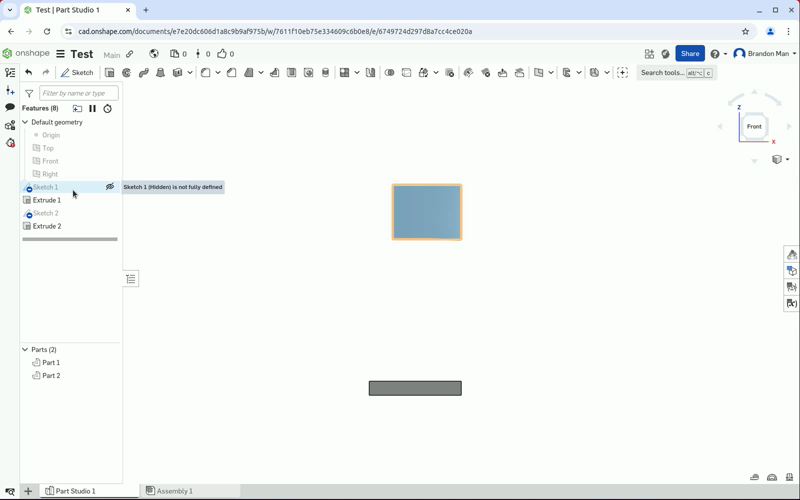
click(73, 189)
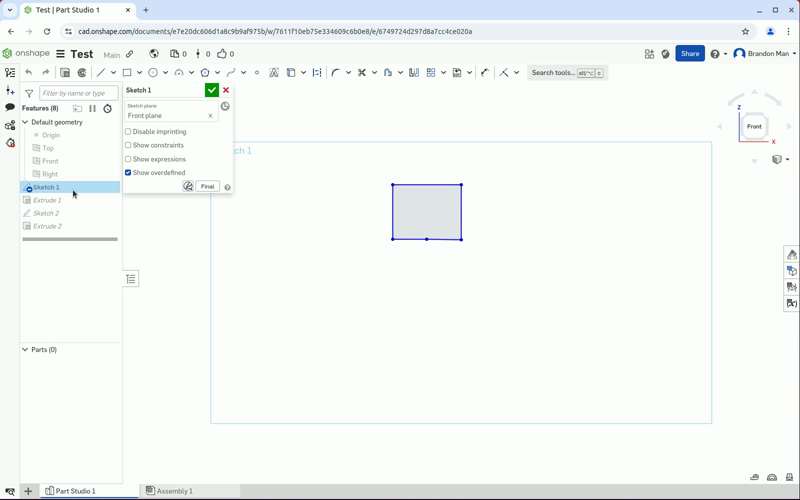
mouse_move(229, 92)
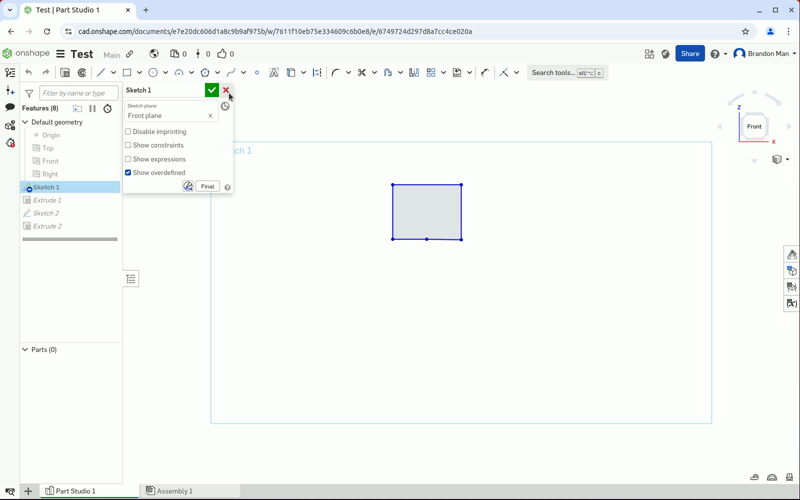
click(229, 92)
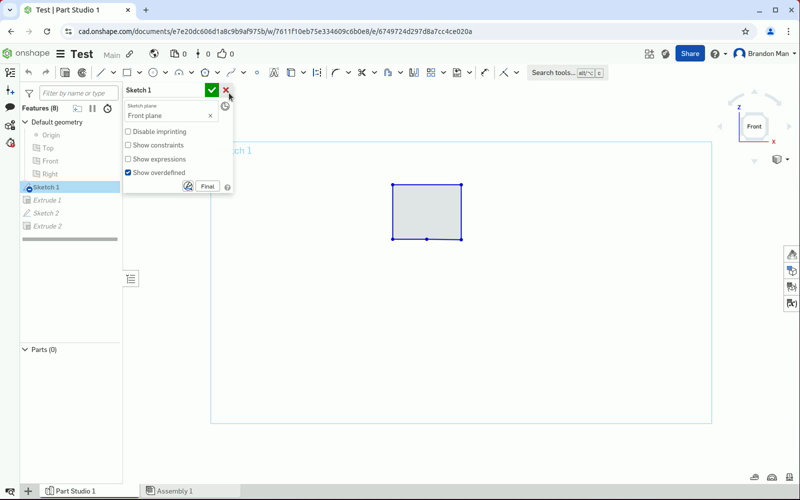
key(shift+s)
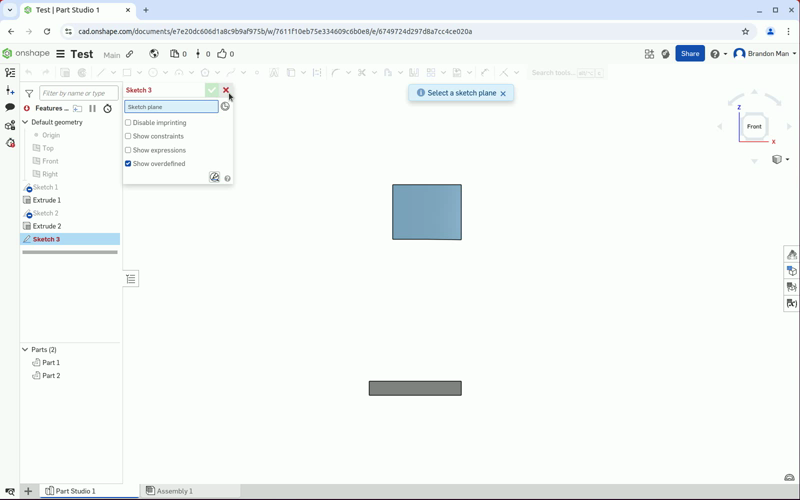
mouse_move(73, 163)
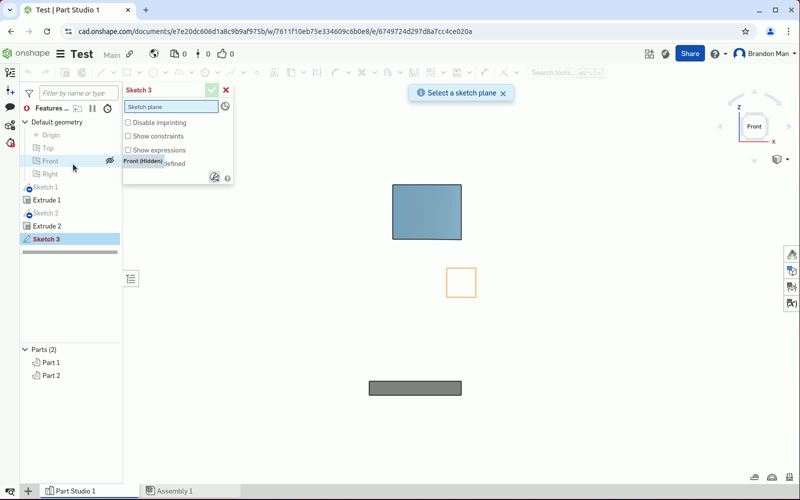
click(73, 163)
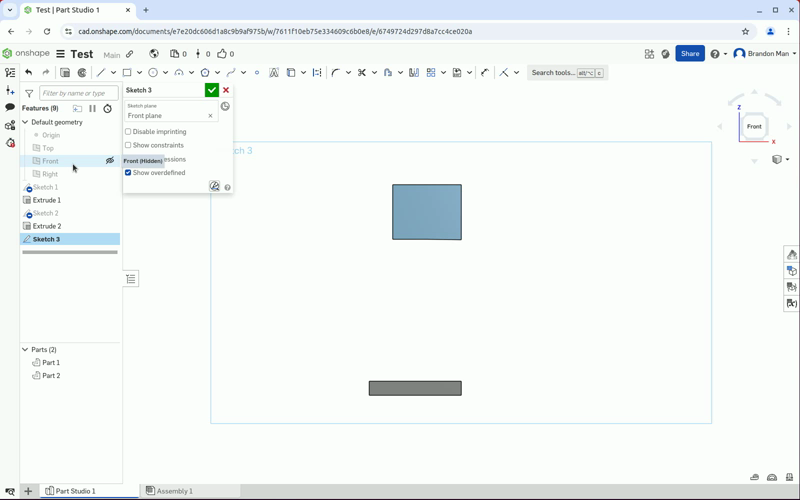
mouse_move(73, 352)
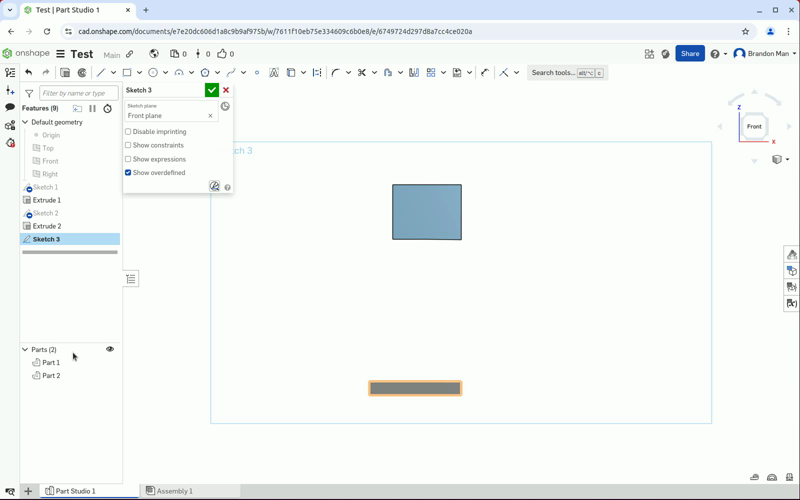
key(y)
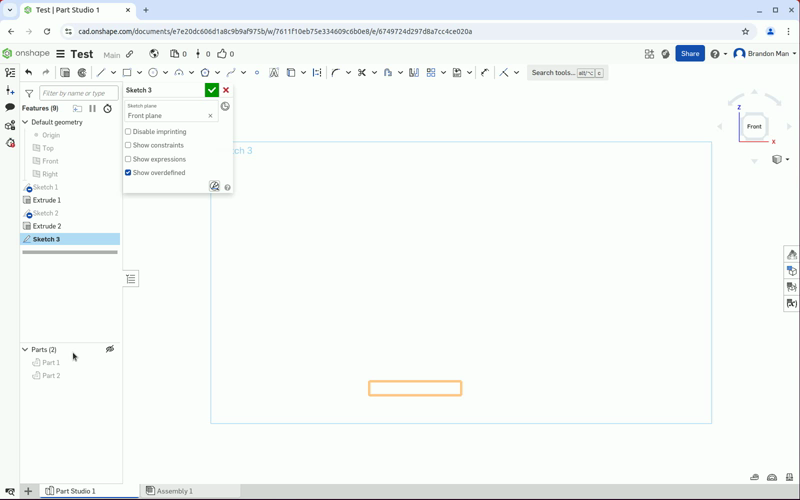
key(l)
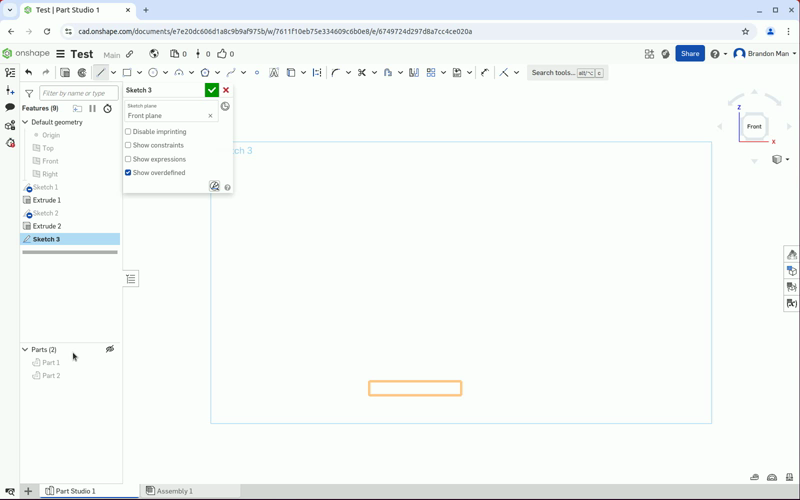
key_down(shift)
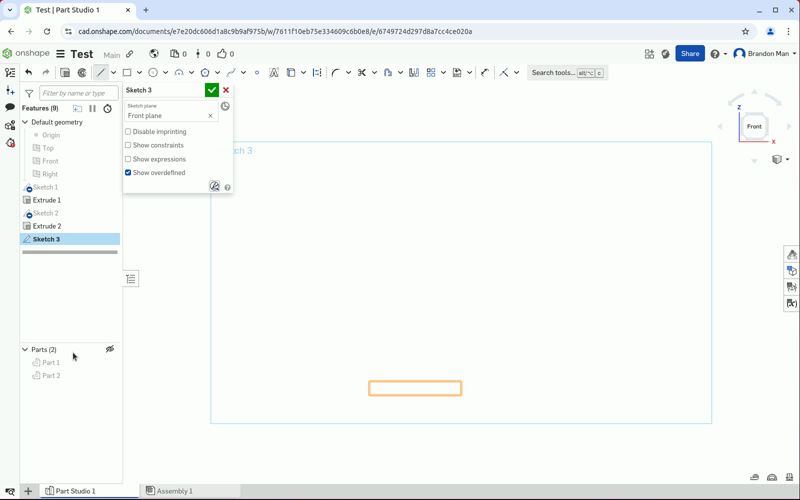
mouse_move(426, 249)
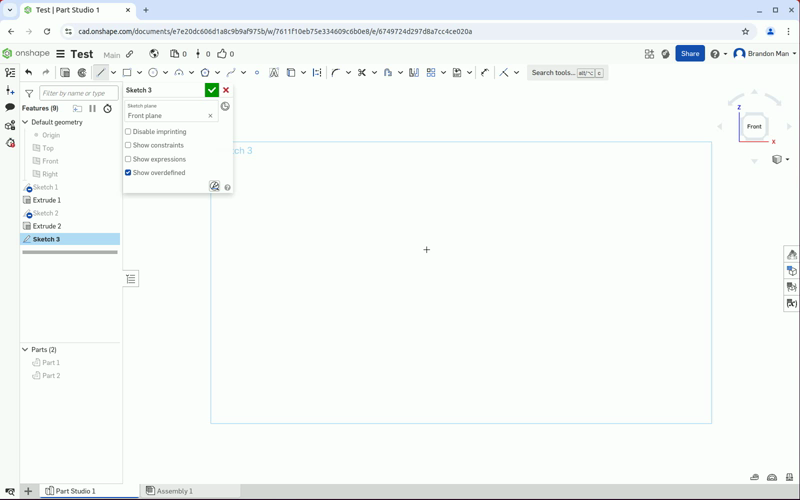
click(426, 249)
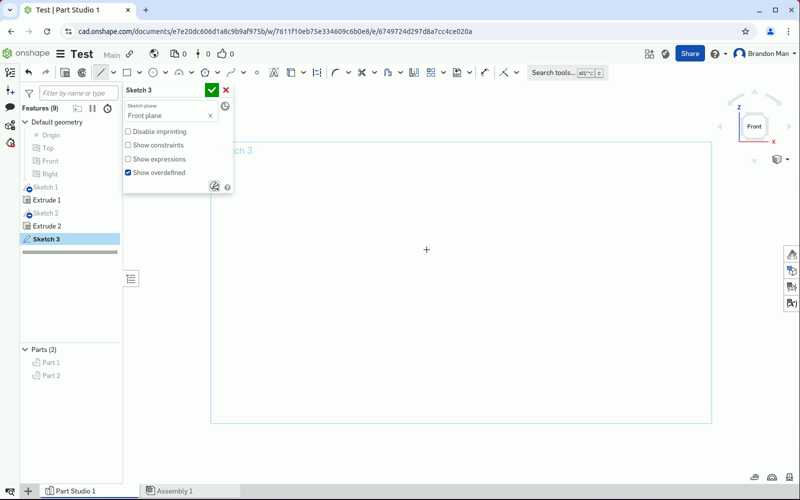
key_up(shift)
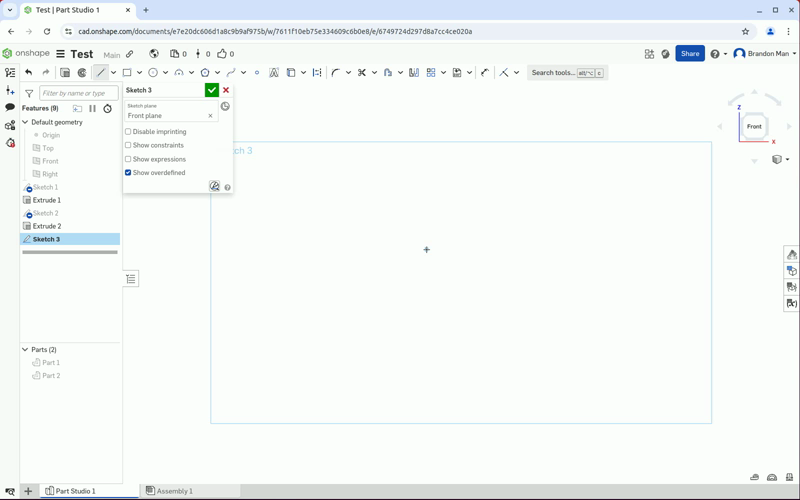
key_down(shift)
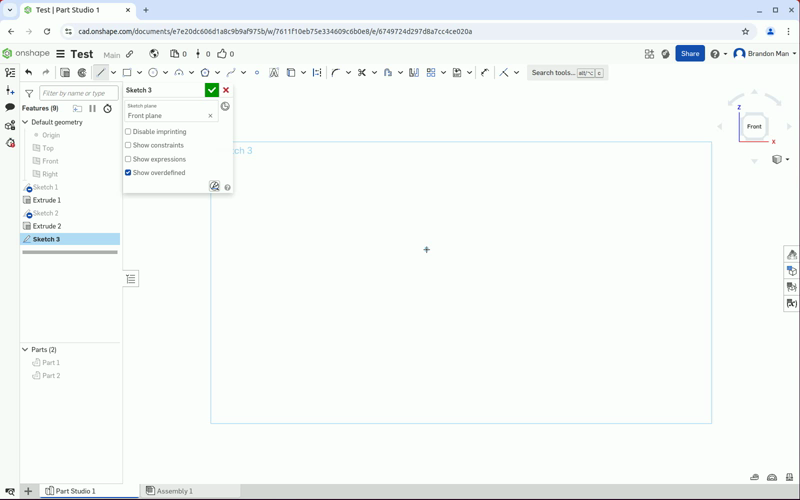
mouse_move(456, 249)
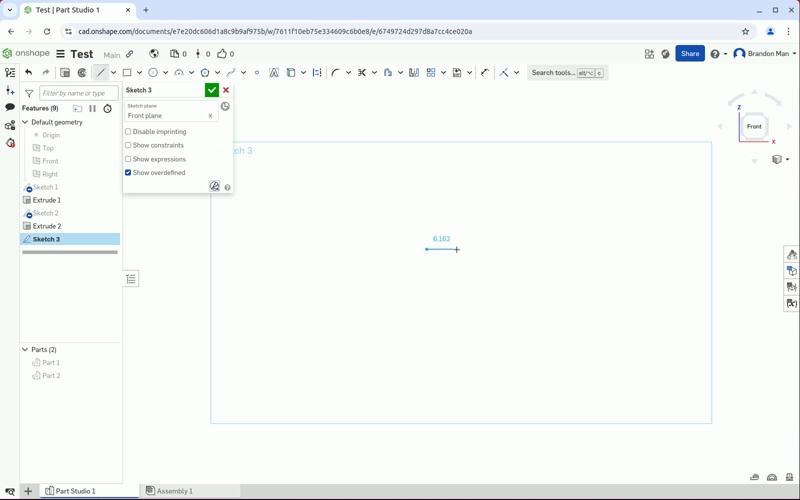
mouse_move(461, 249)
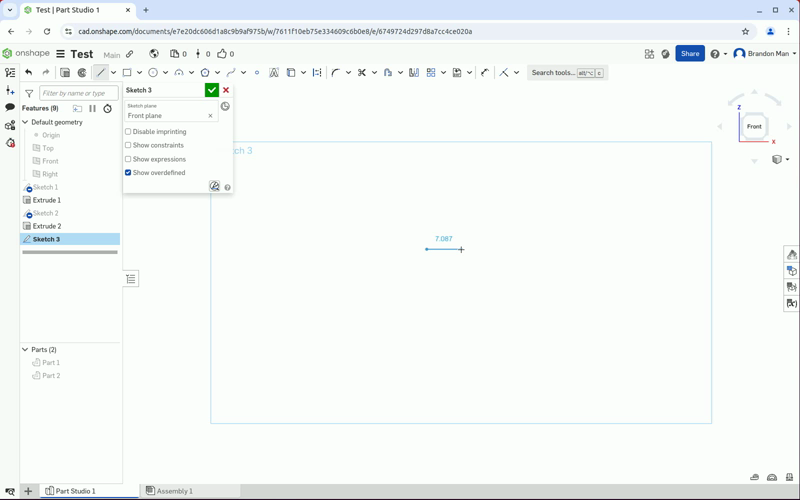
click(461, 249)
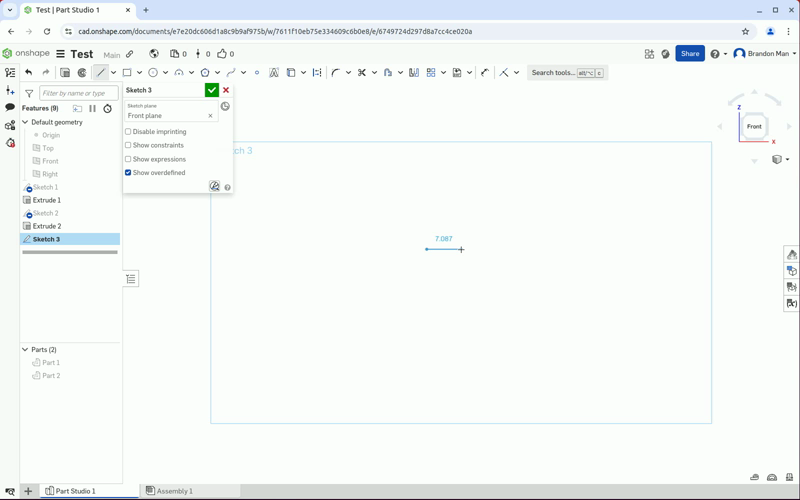
key_up(shift)
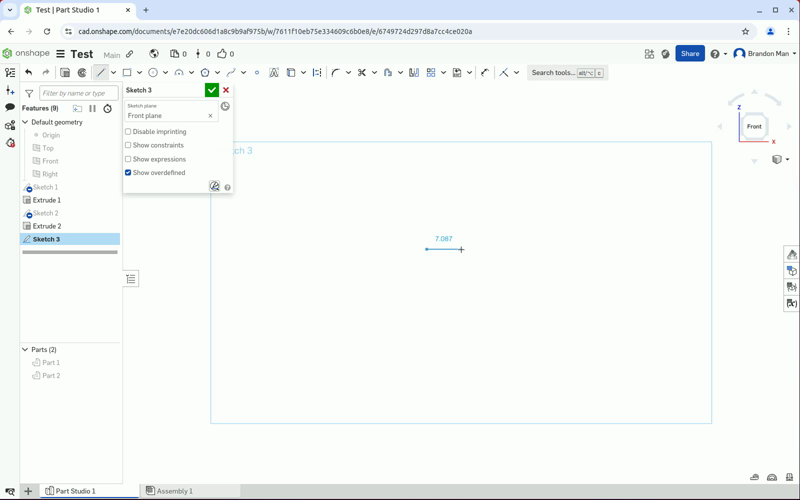
key_down(shift)
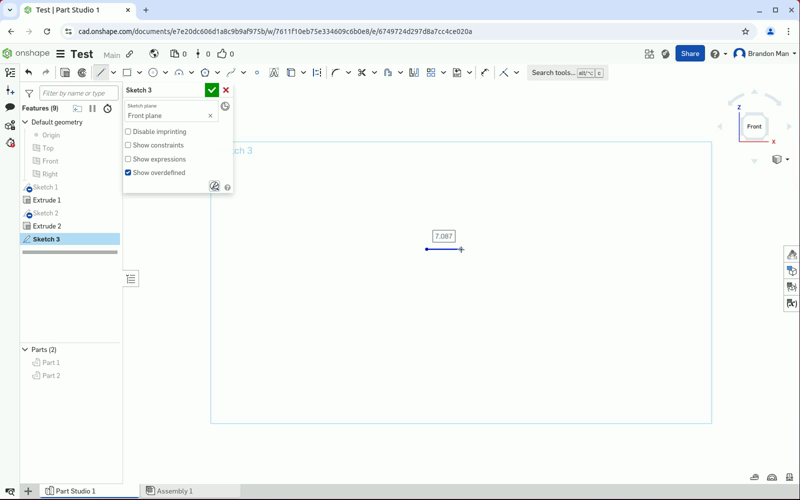
mouse_move(491, 249)
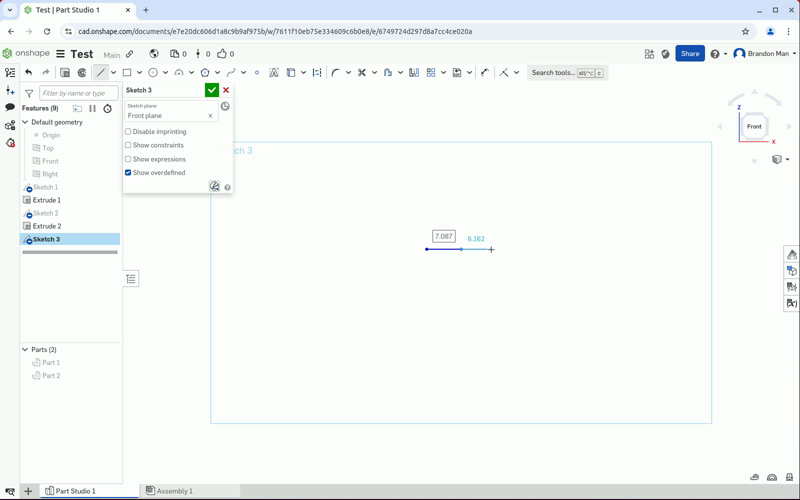
mouse_move(461, 240)
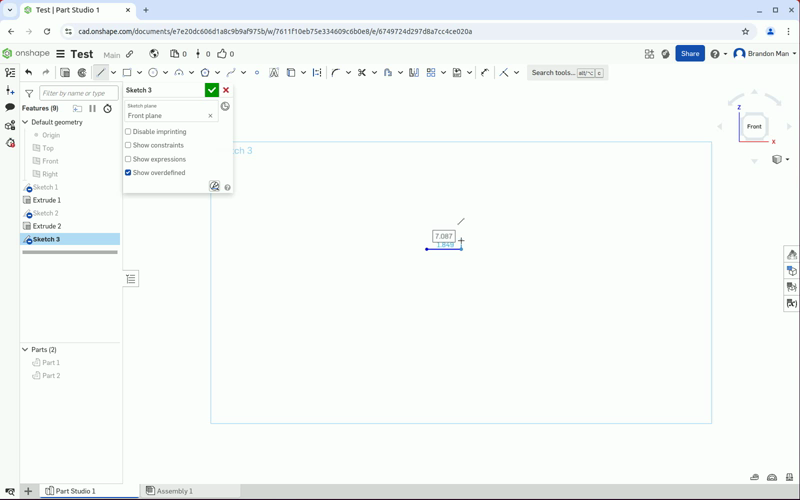
click(461, 240)
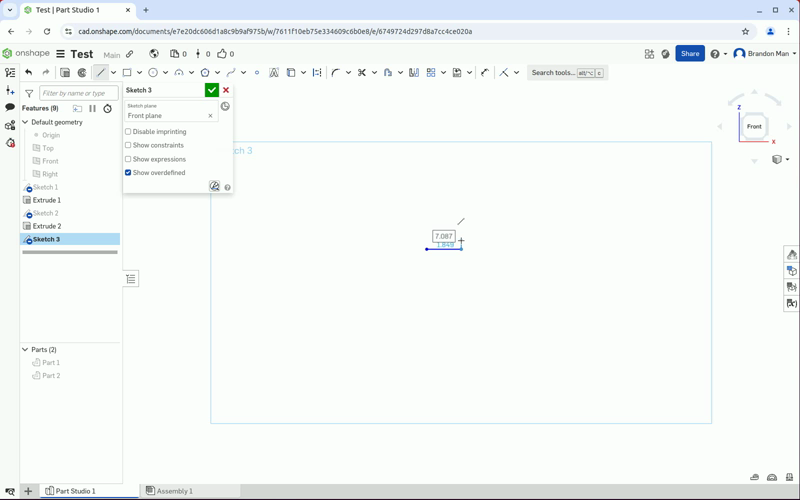
key_up(shift)
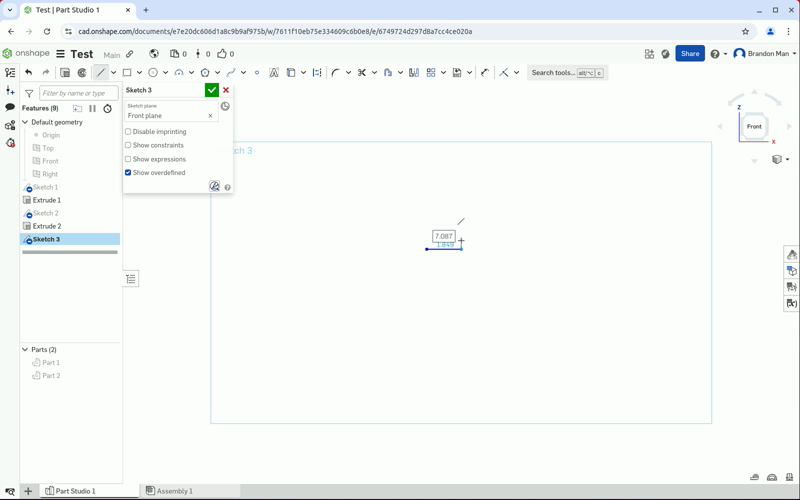
key_down(shift)
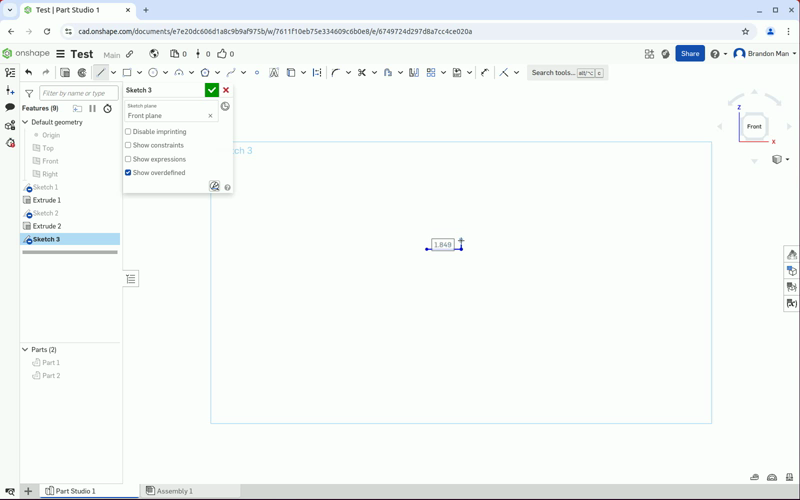
mouse_move(491, 240)
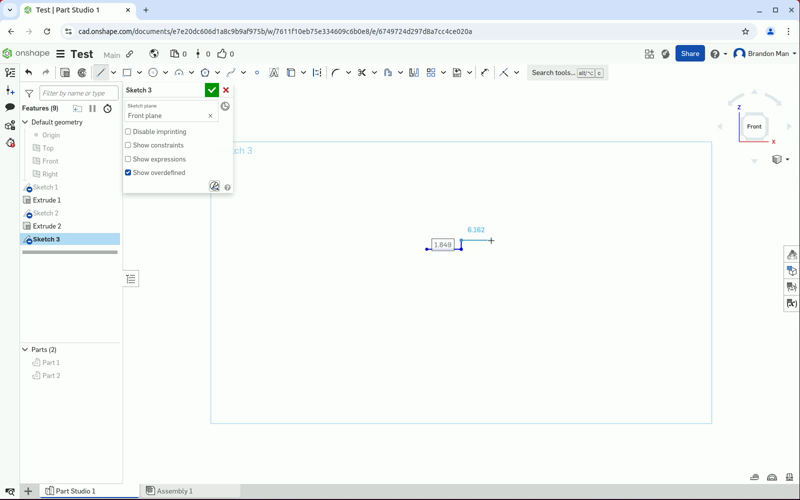
mouse_move(426, 240)
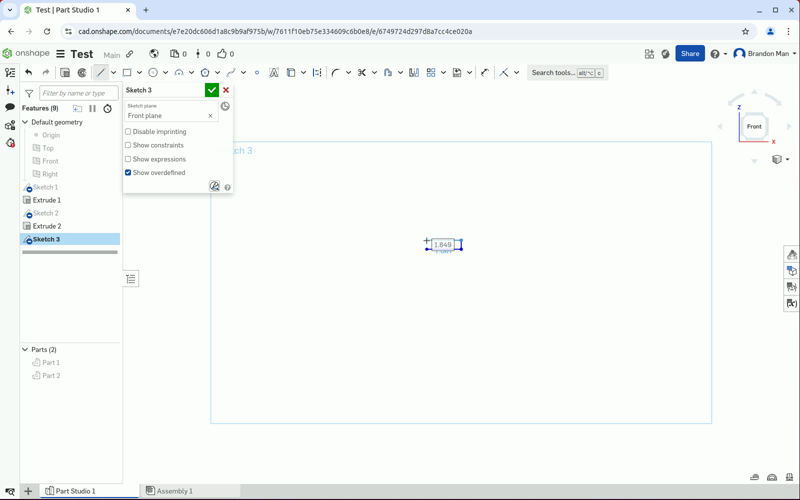
click(426, 240)
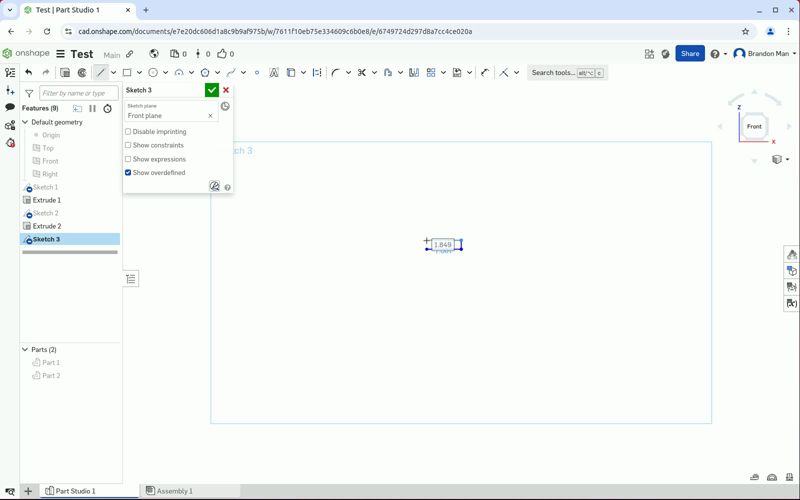
key_up(shift)
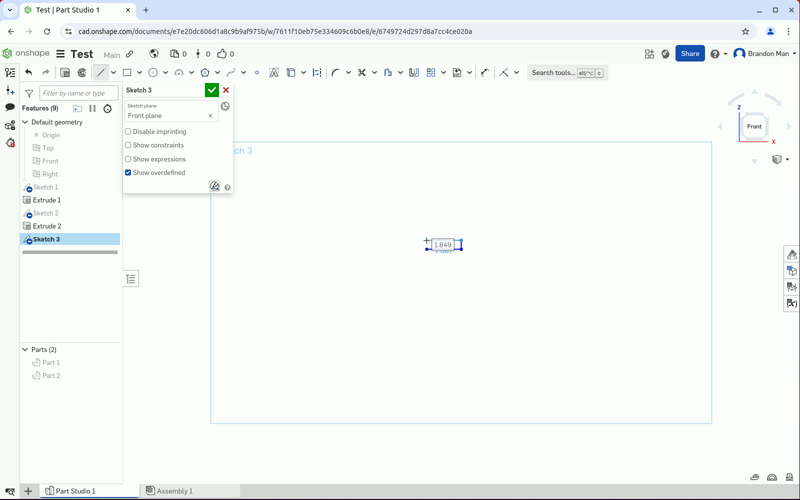
mouse_move(456, 240)
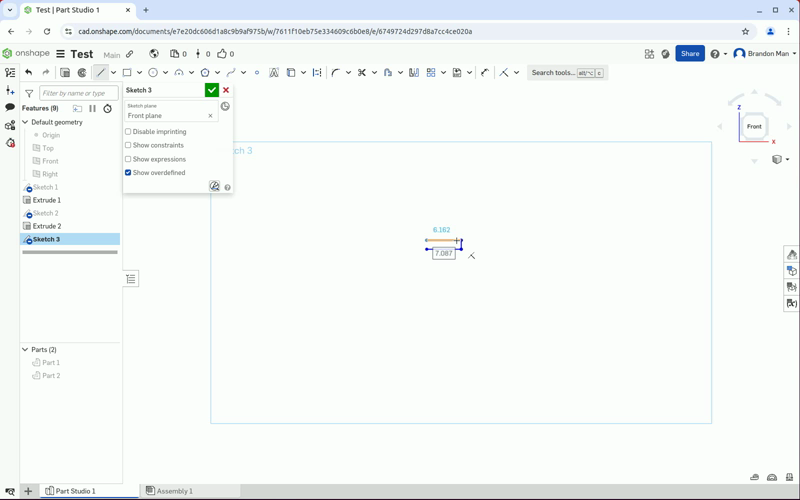
key_down(shift)
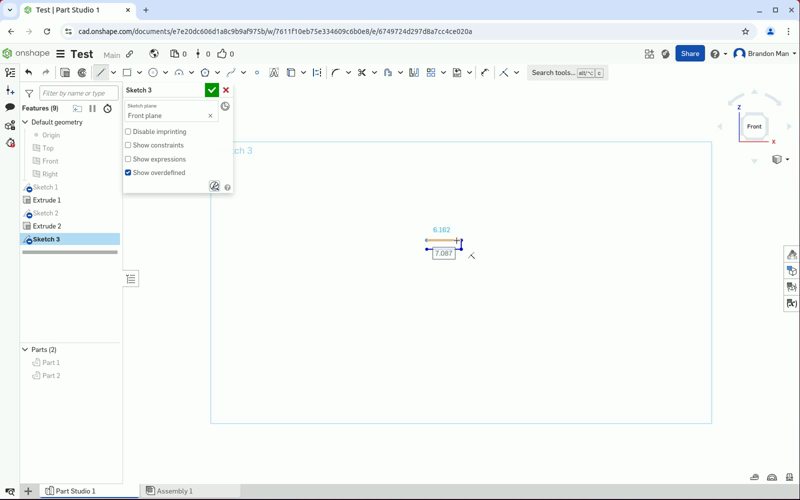
mouse_move(426, 249)
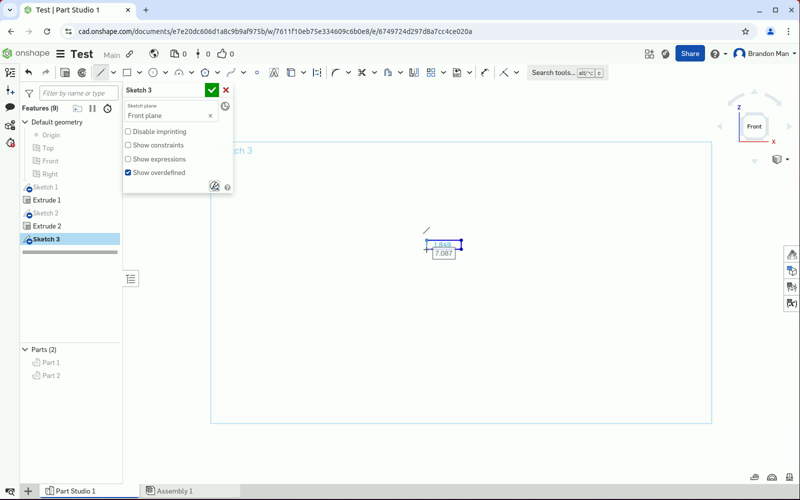
key_up(shift)
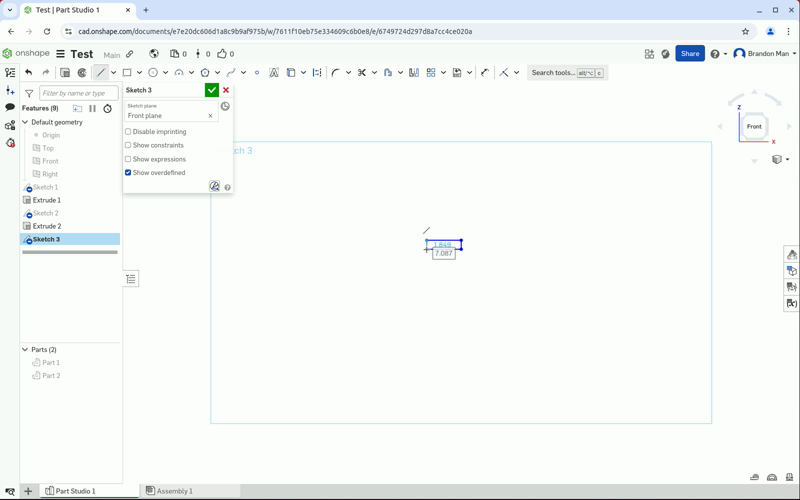
click(426, 249)
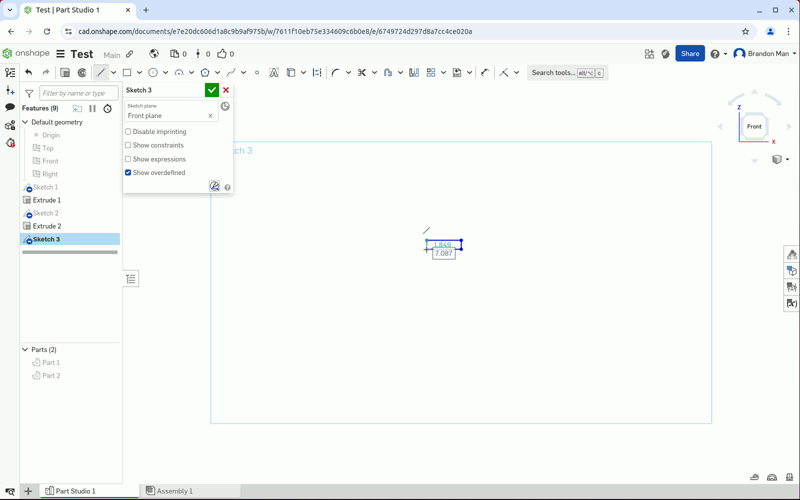
key(esc)
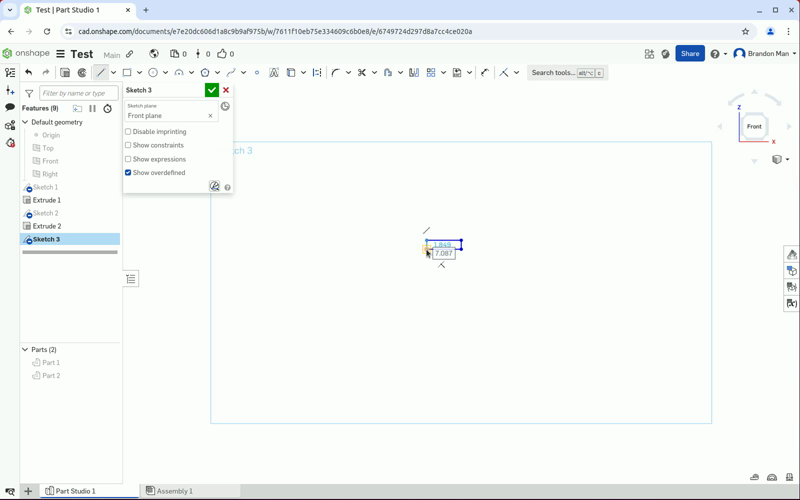
mouse_move(433, 244)
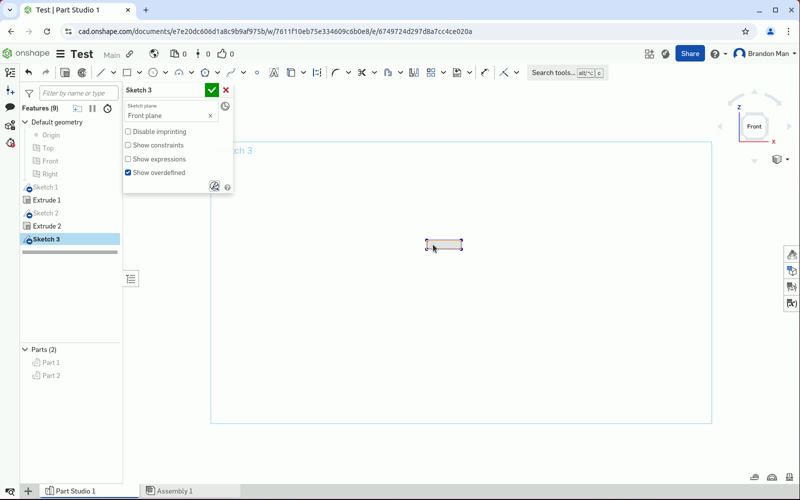
scroll(6)
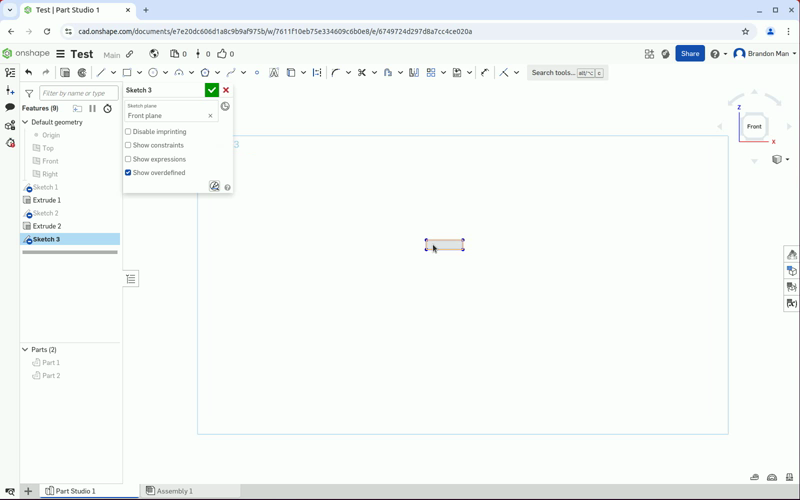
scroll(6)
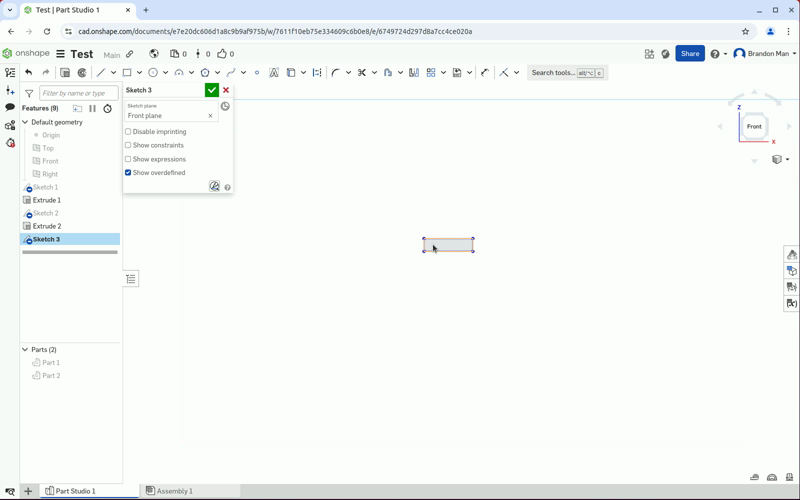
scroll(6)
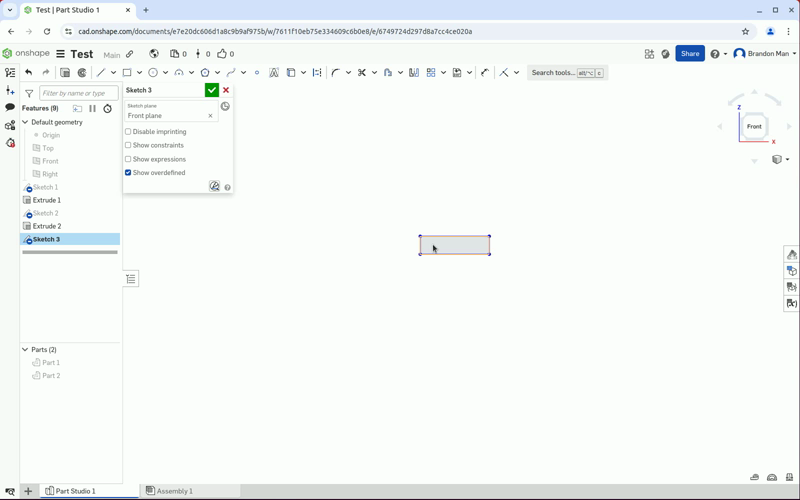
scroll(6)
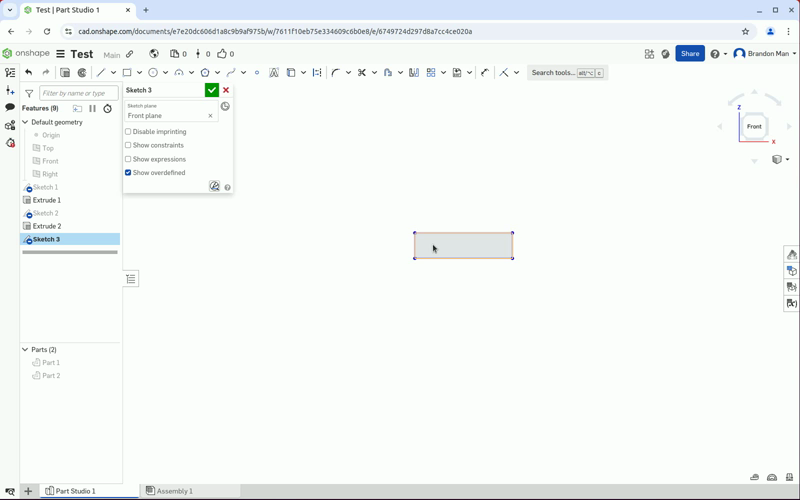
scroll(6)
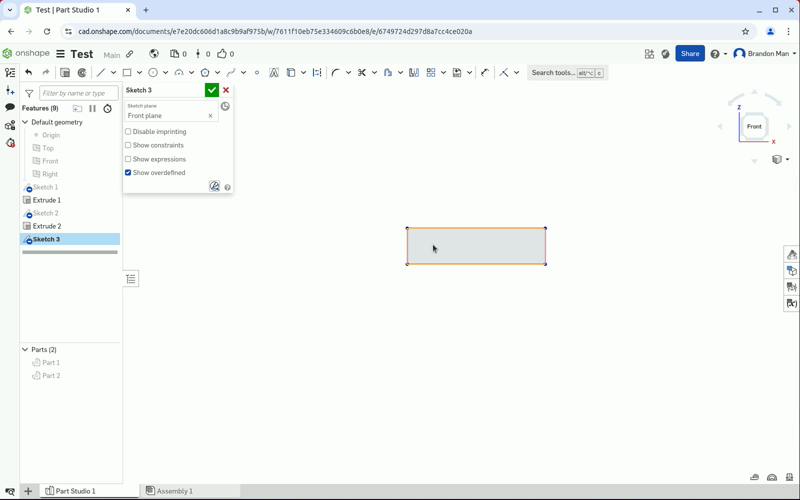
scroll(6)
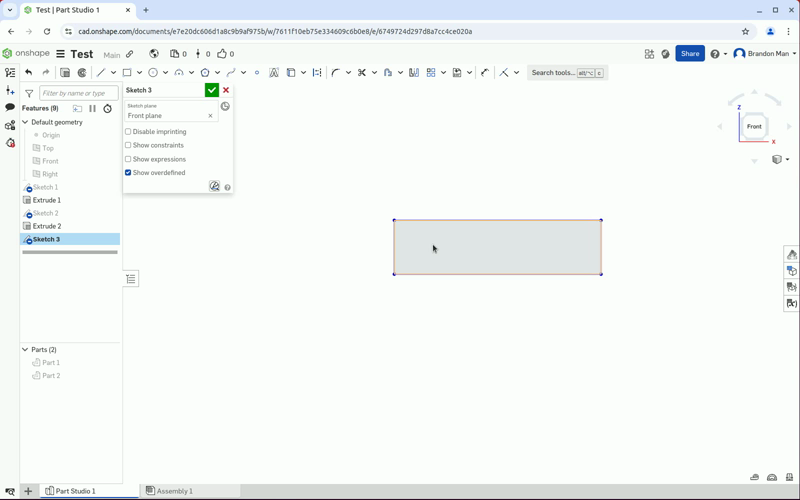
scroll(6)
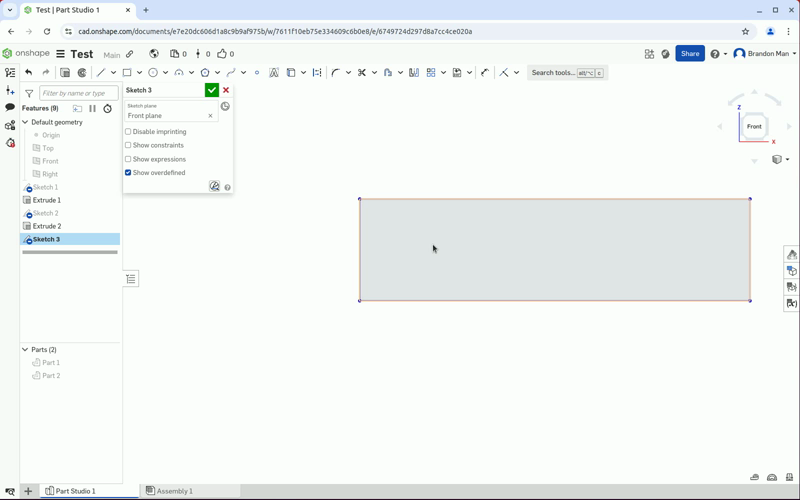
click(433, 244)
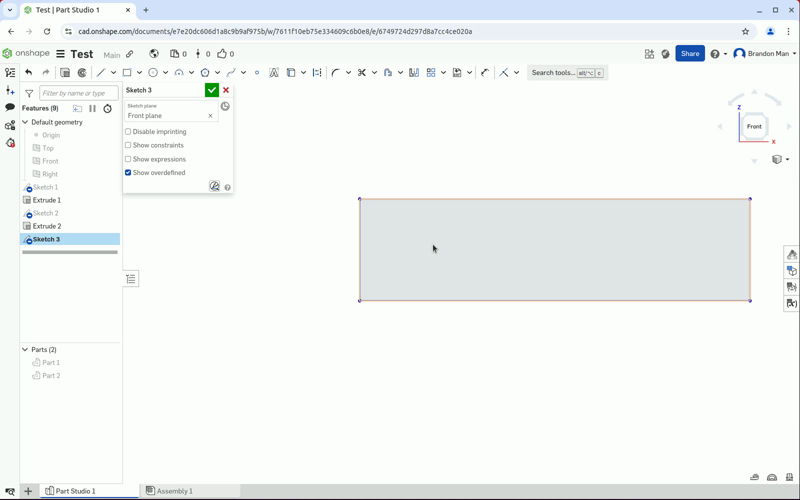
scroll(-6)
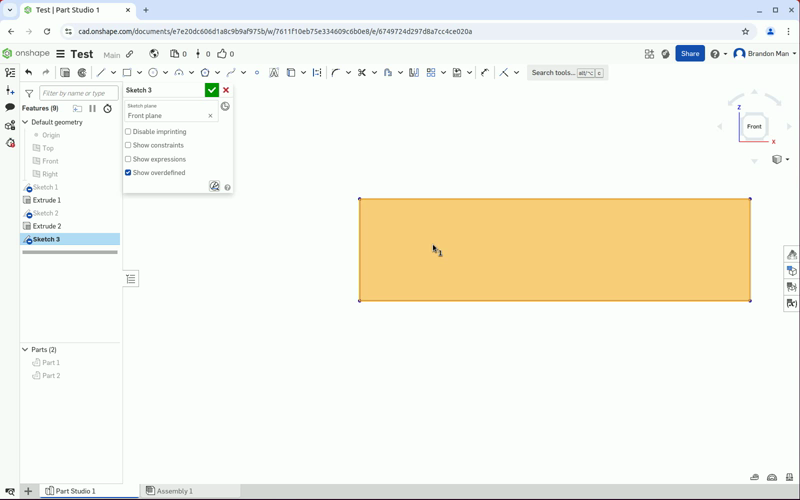
scroll(-6)
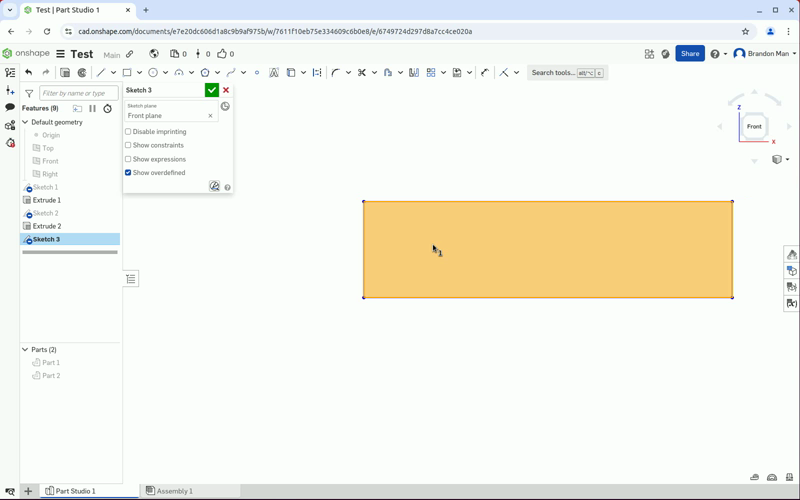
scroll(-6)
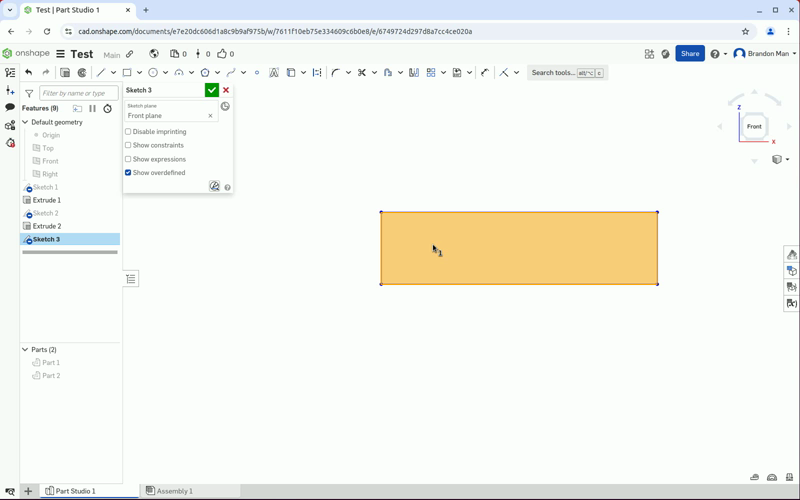
scroll(-6)
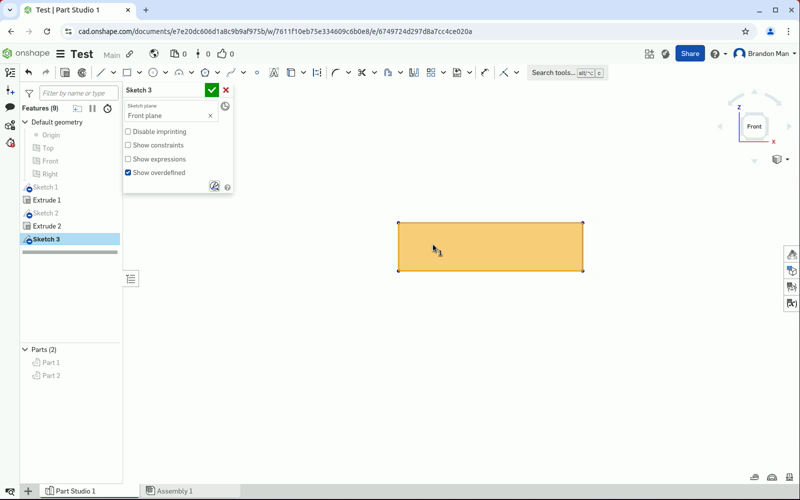
scroll(-6)
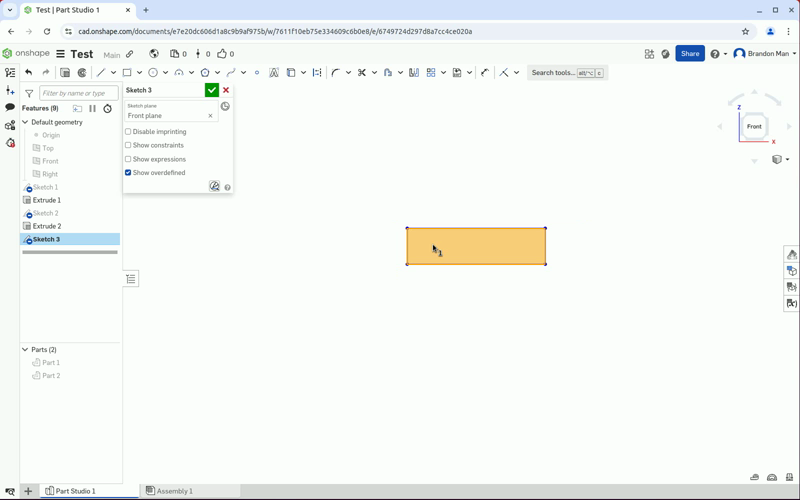
scroll(-6)
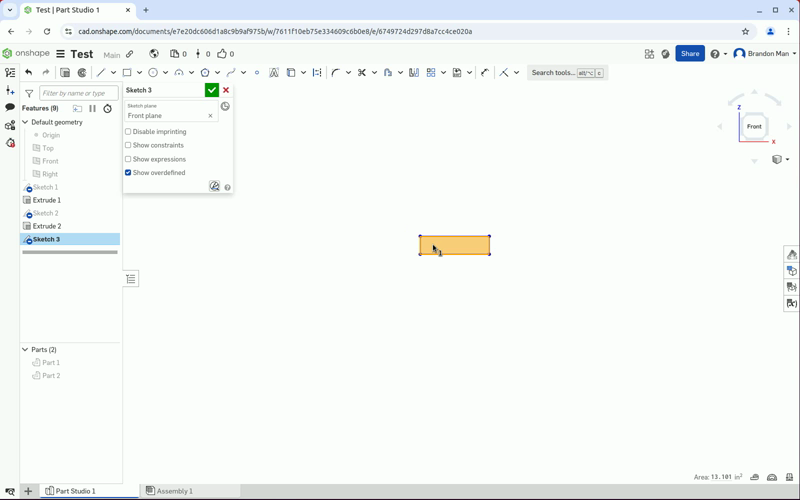
scroll(-6)
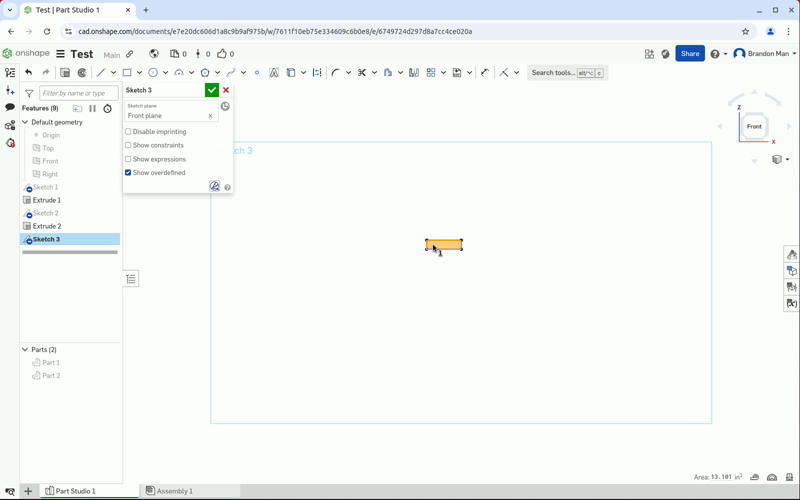
mouse_move(73, 352)
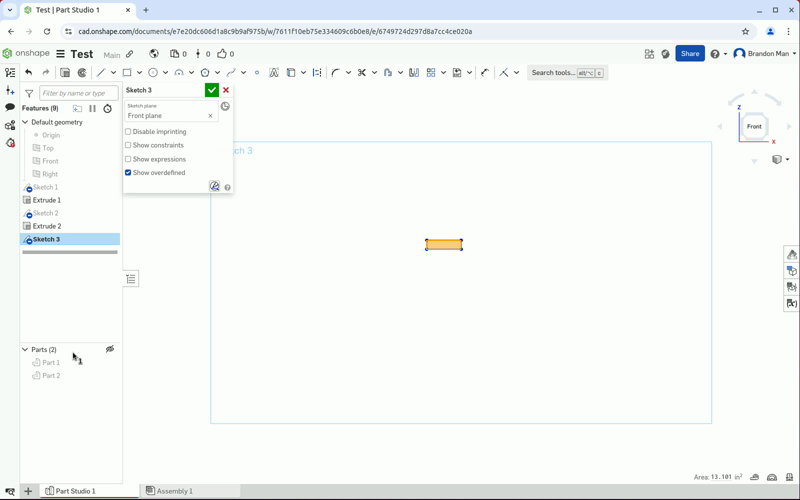
key(shift+y)
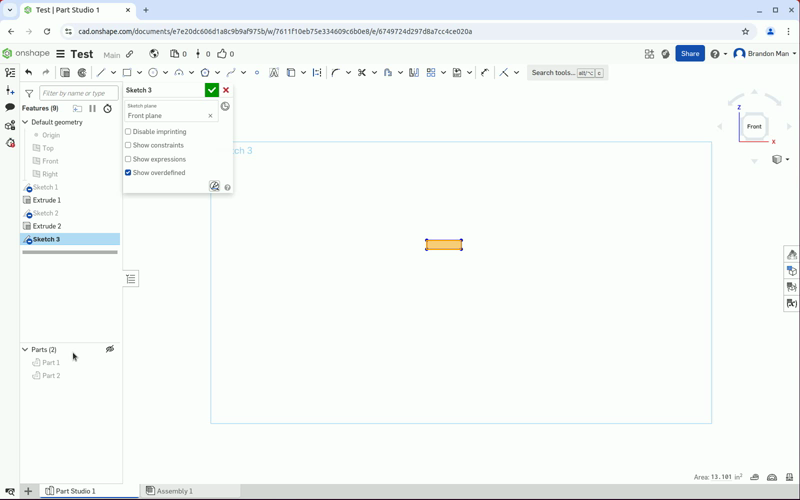
key(shift+e)
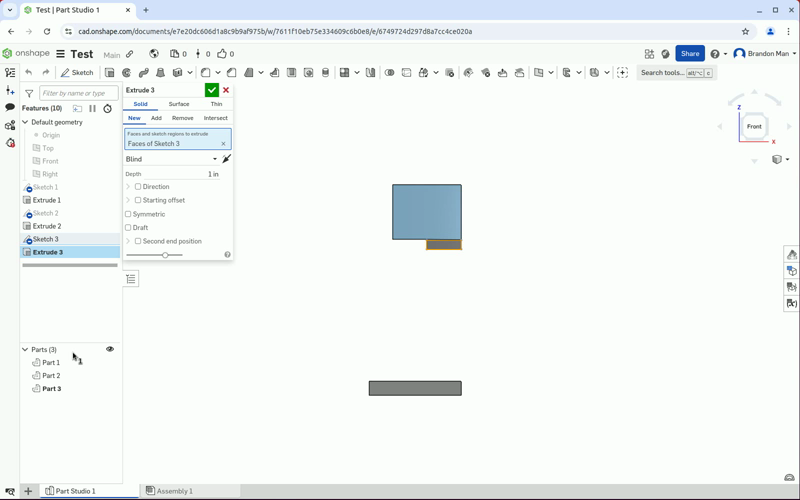
mouse_move(143, 106)
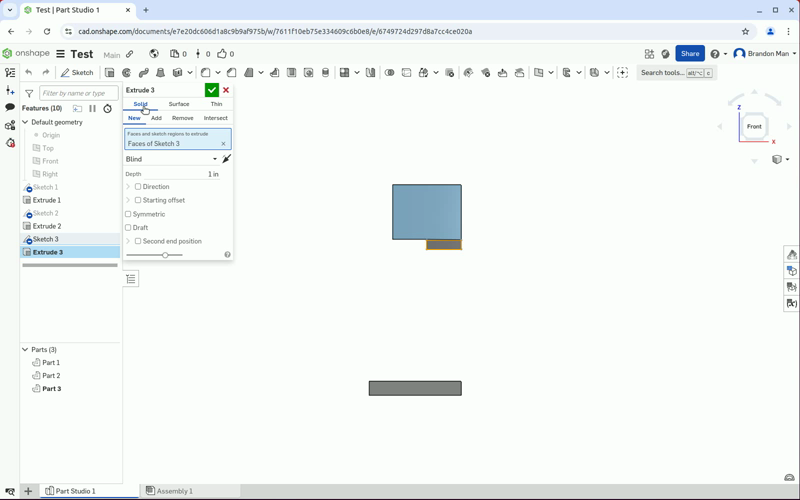
click(143, 106)
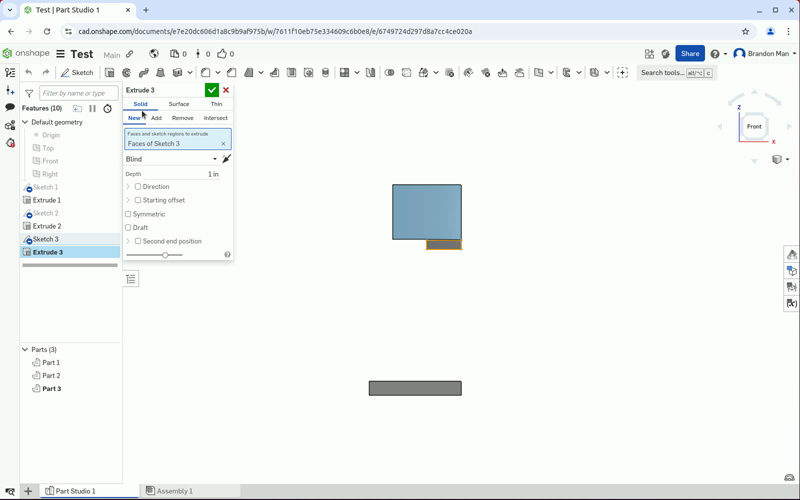
mouse_move(137, 120)
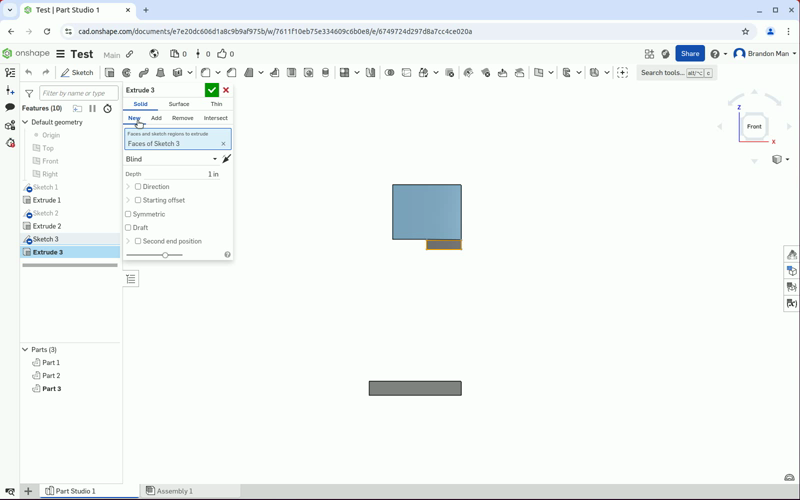
click(137, 120)
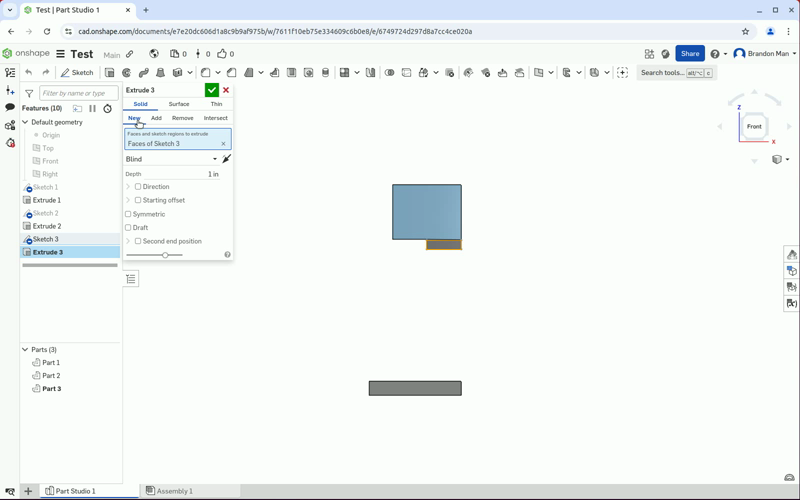
key(tab, 4)
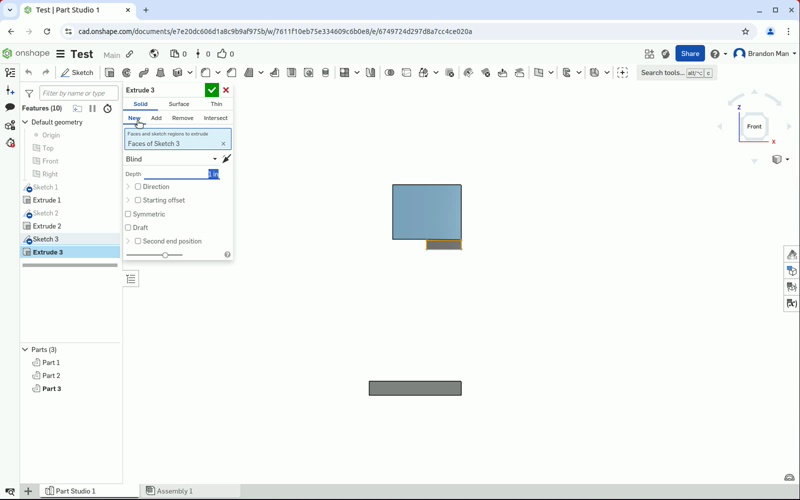
text(7.703)
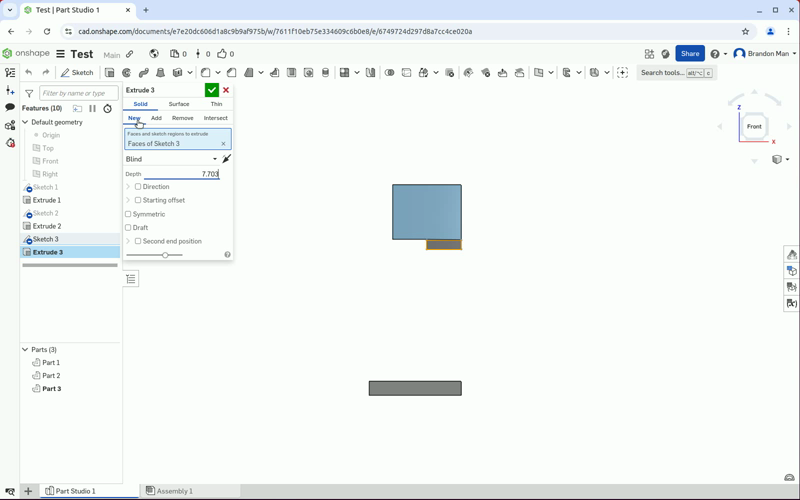
key(enter)
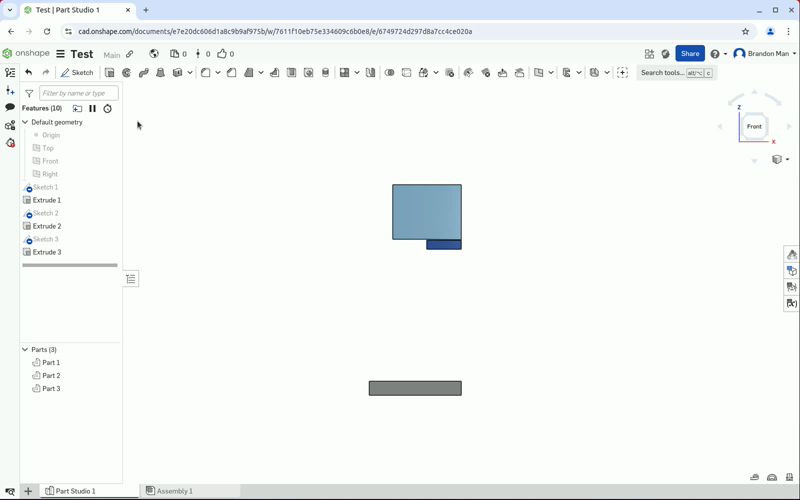
key(shift+h)
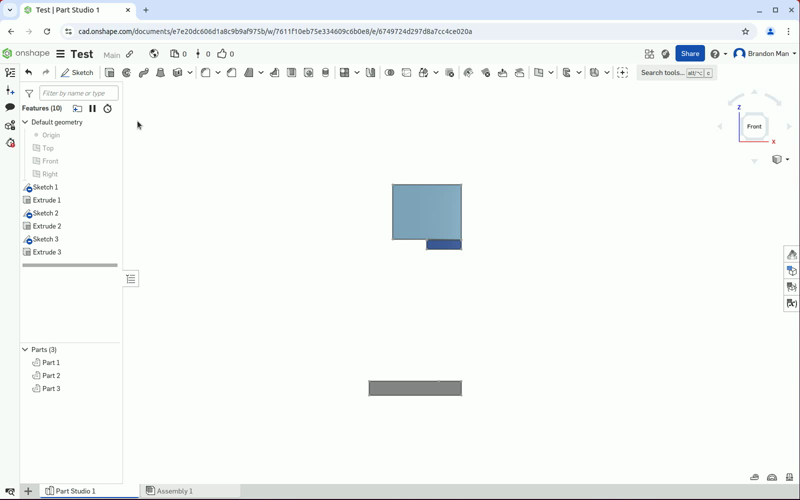
key(shift+h)
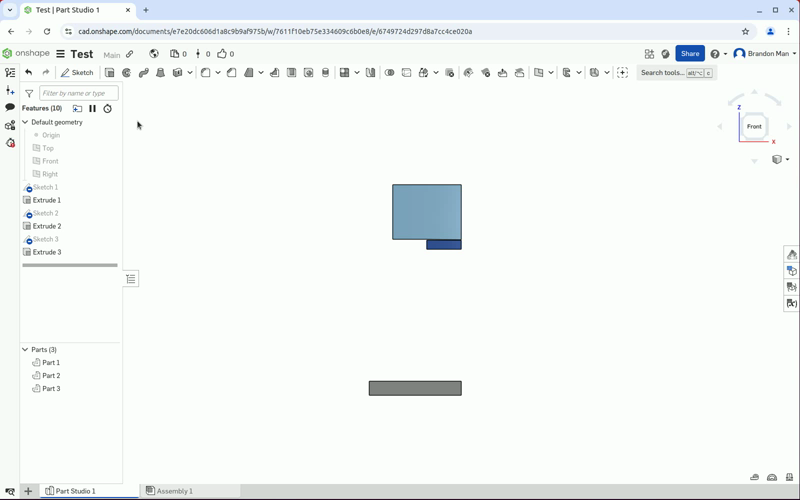
mouse_move(73, 189)
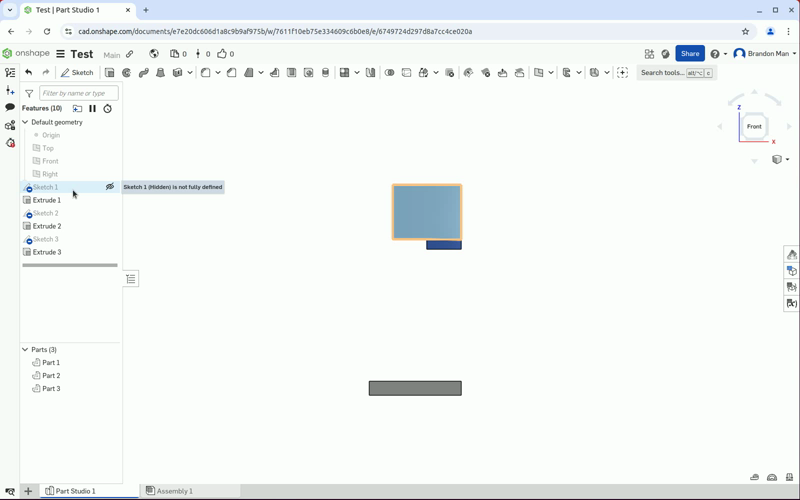
click(73, 189)
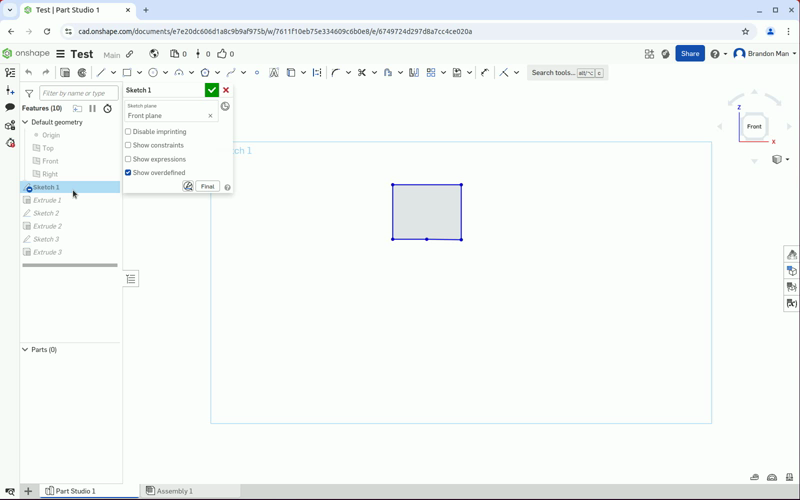
mouse_move(229, 92)
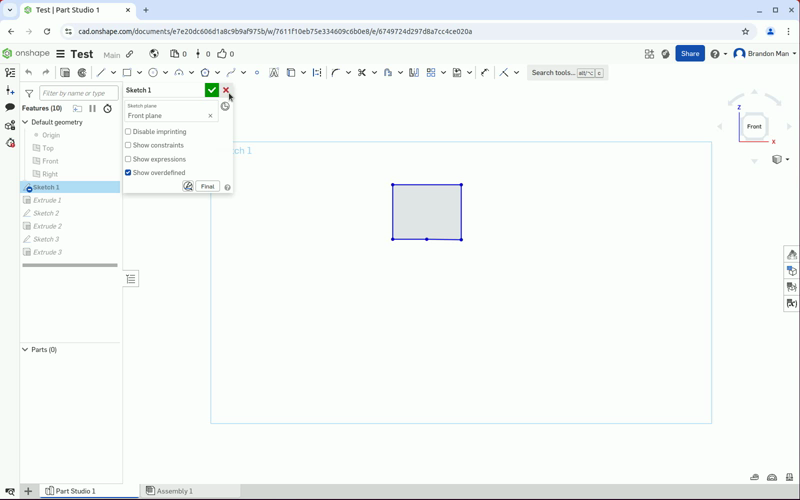
click(229, 92)
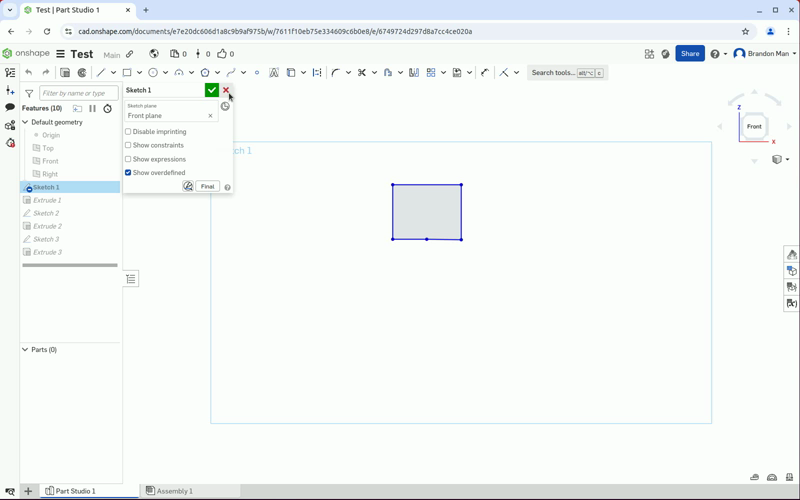
key(shift+s)
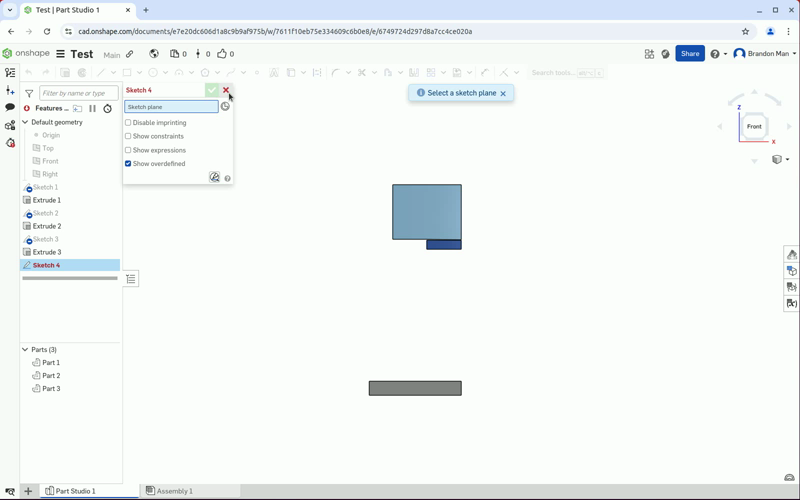
mouse_move(73, 163)
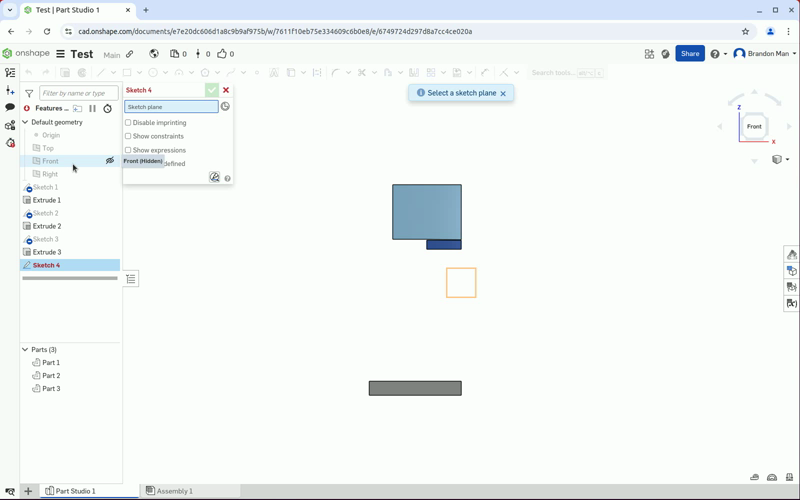
click(73, 163)
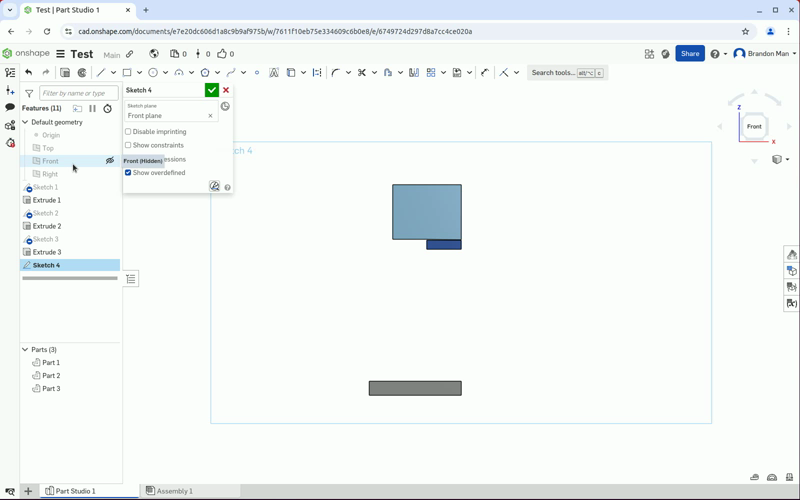
mouse_move(73, 352)
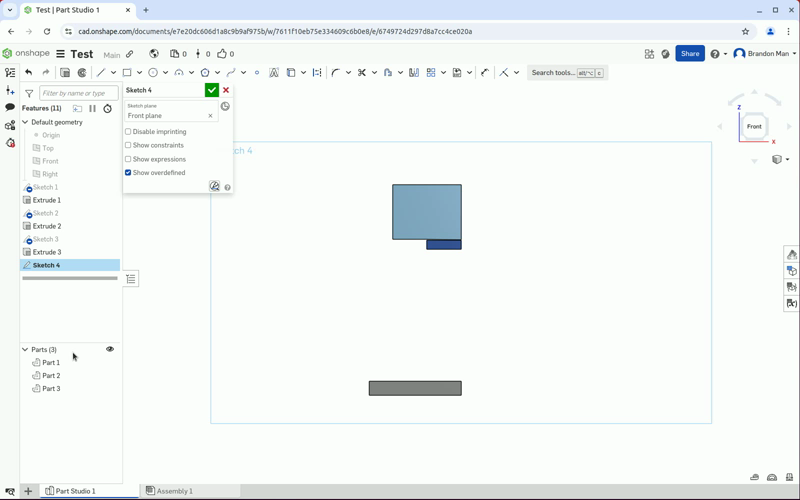
key(y)
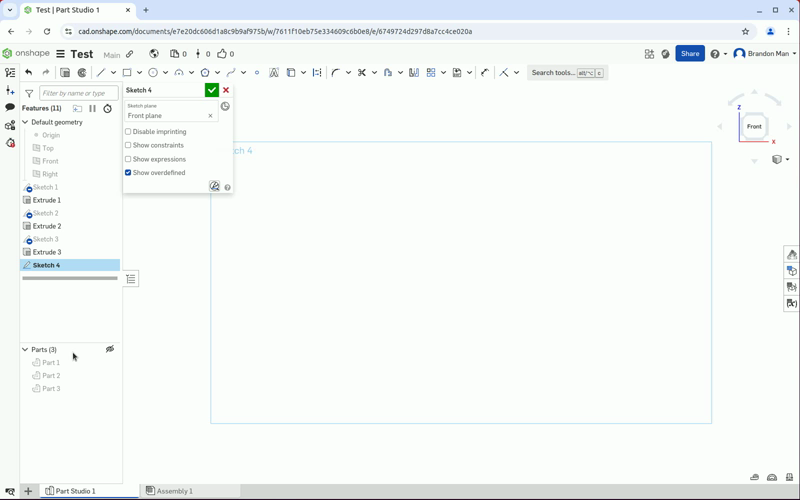
key(l)
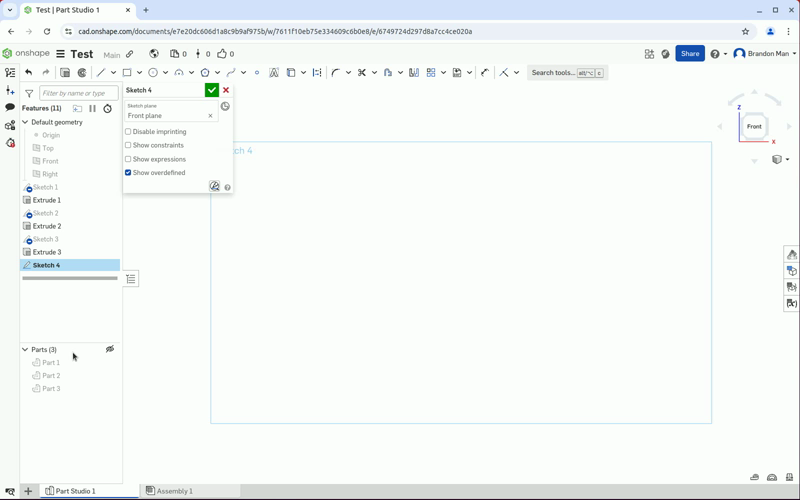
key_down(shift)
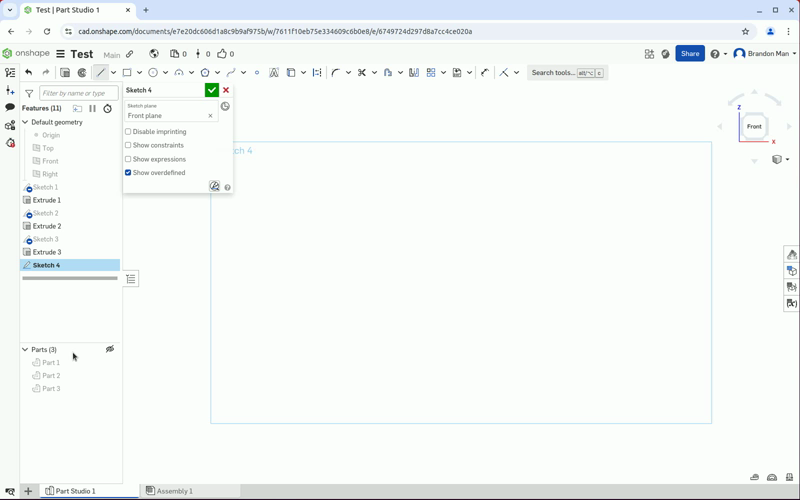
mouse_move(395, 282)
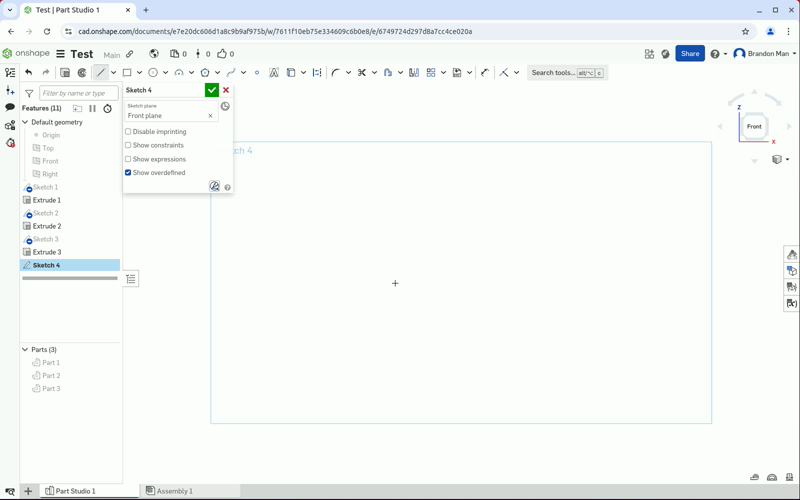
click(395, 282)
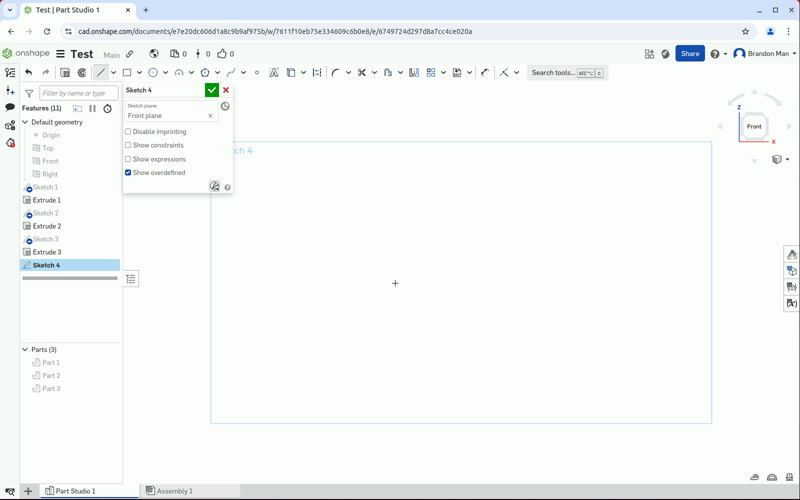
key_up(shift)
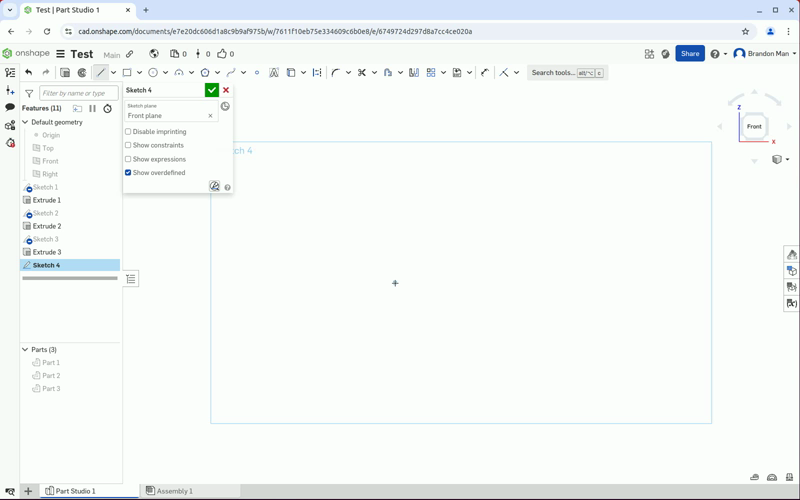
key_down(shift)
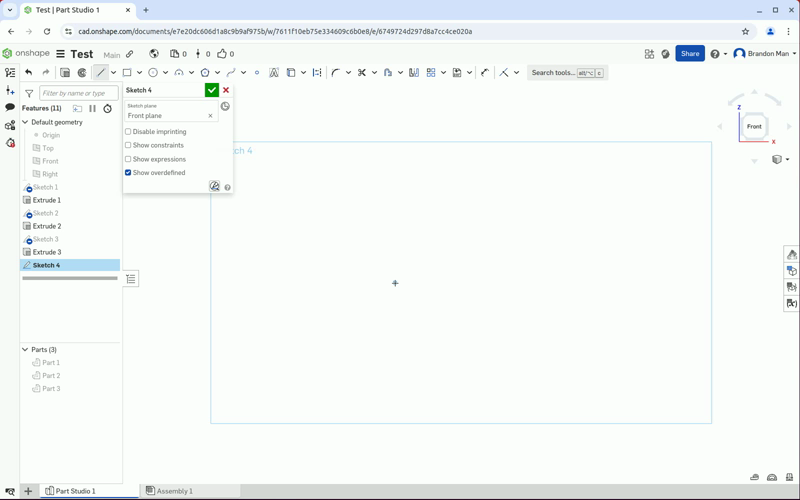
mouse_move(425, 282)
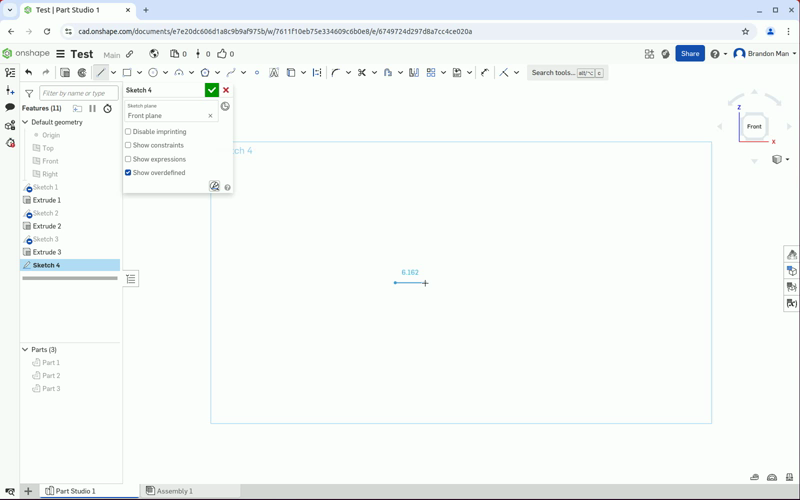
mouse_move(443, 282)
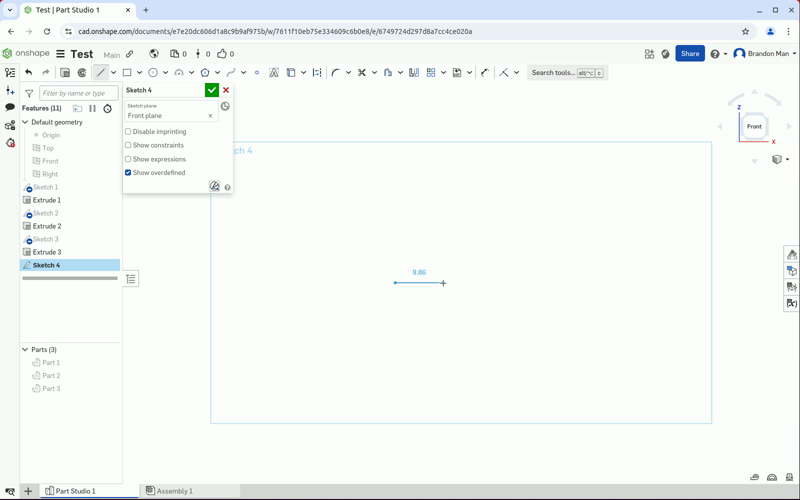
click(443, 282)
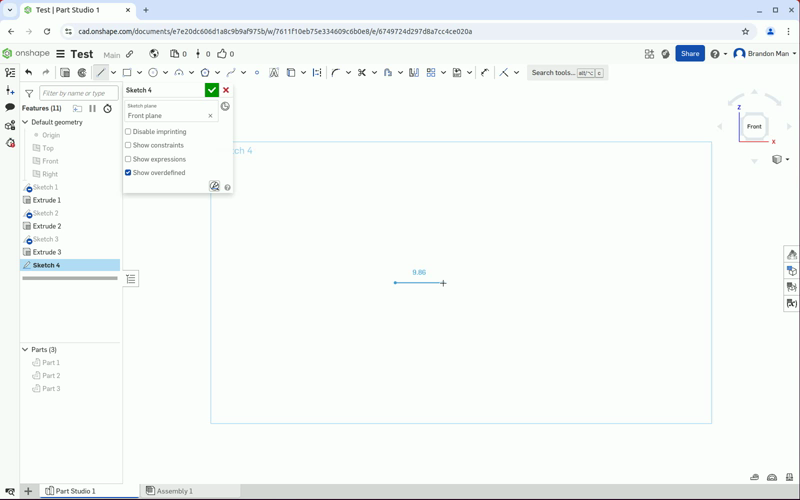
key_up(shift)
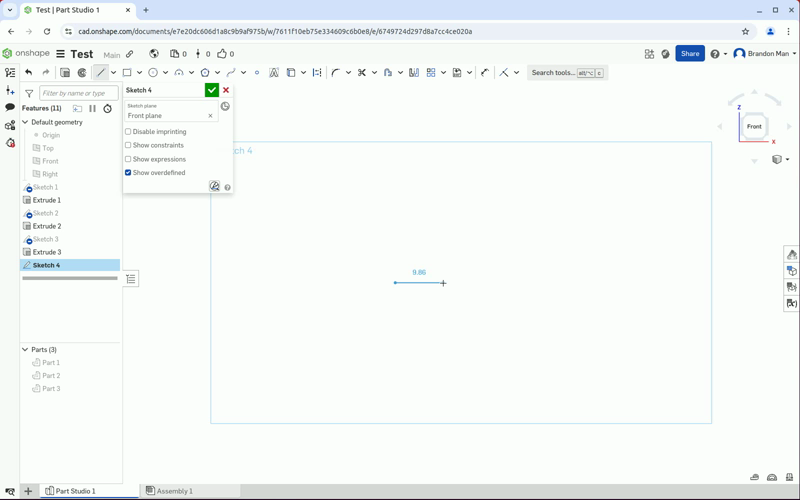
key_down(shift)
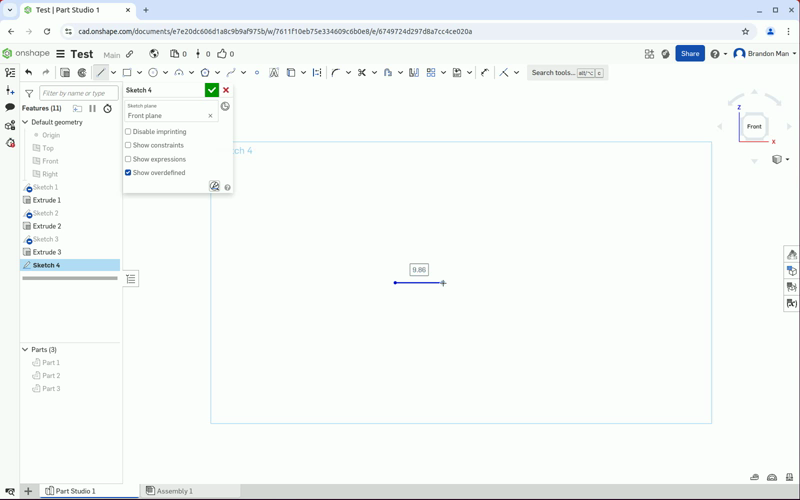
mouse_move(473, 282)
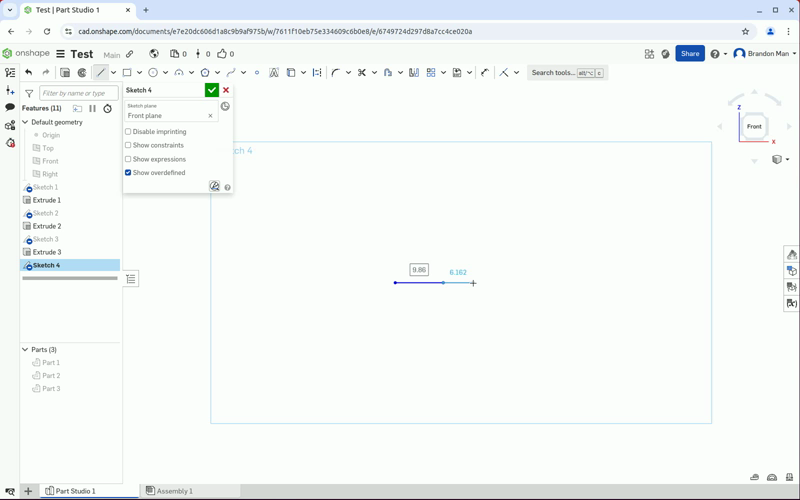
mouse_move(461, 282)
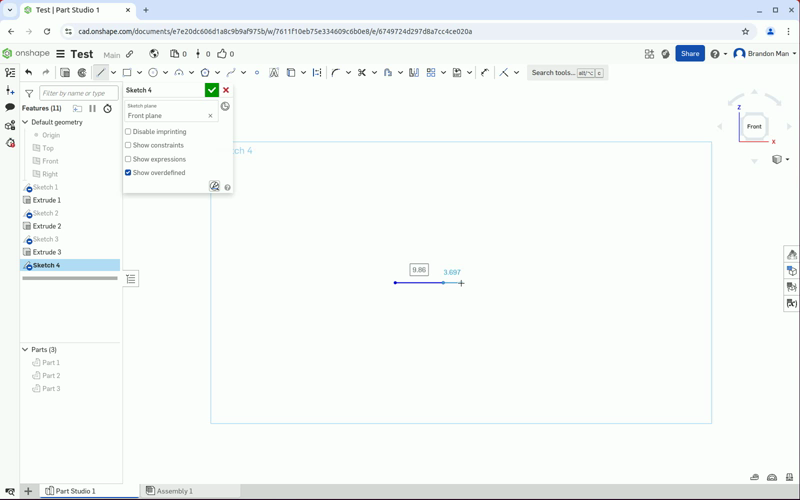
click(461, 282)
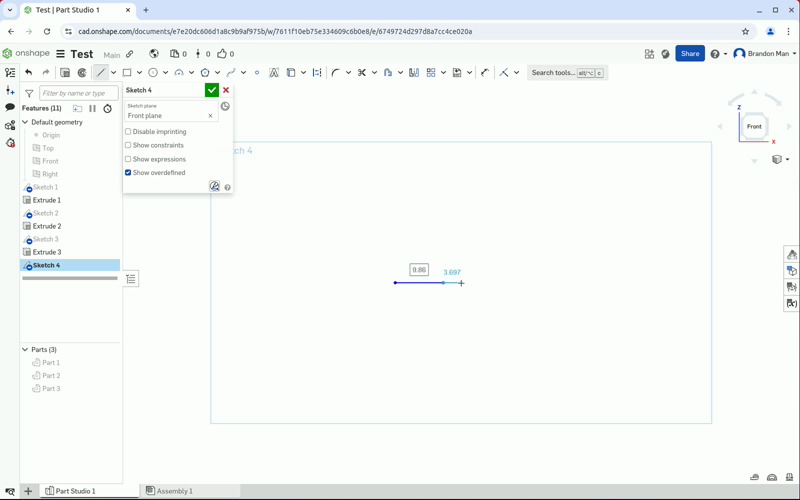
key_up(shift)
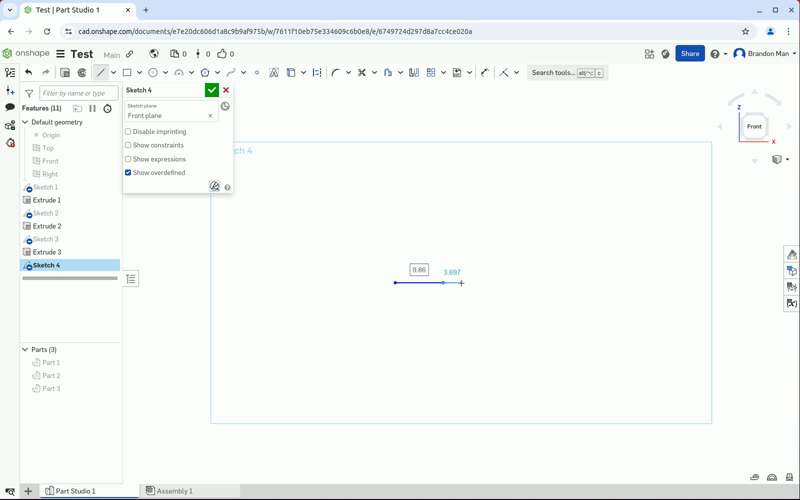
key_down(shift)
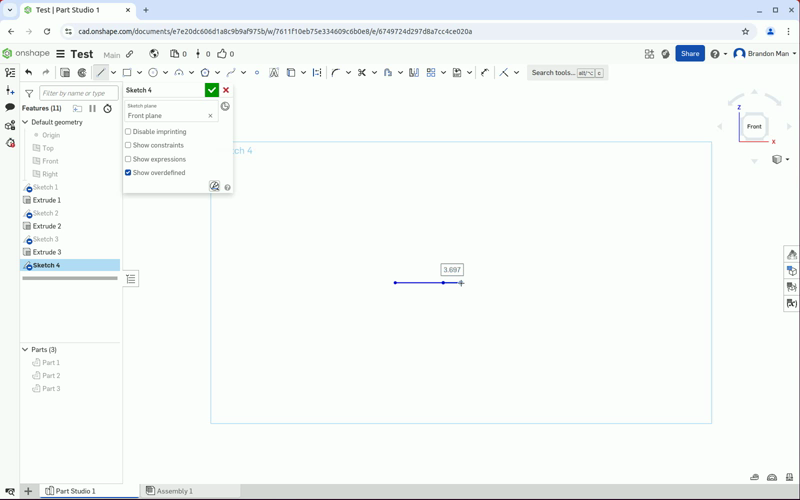
mouse_move(491, 282)
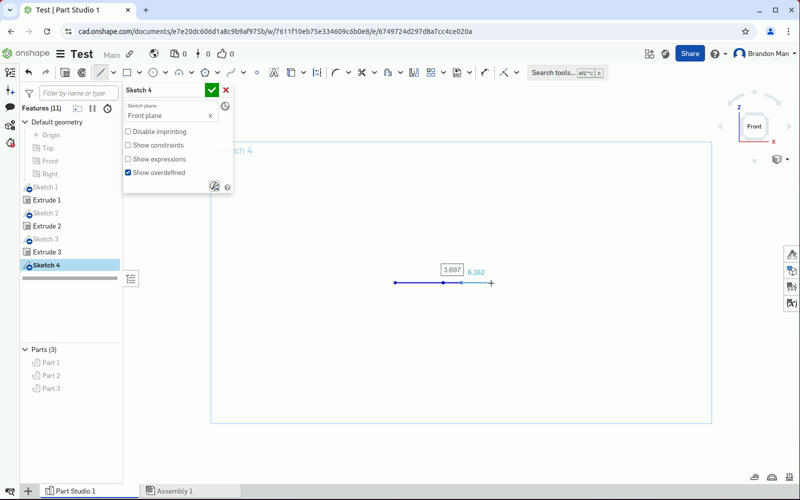
mouse_move(461, 248)
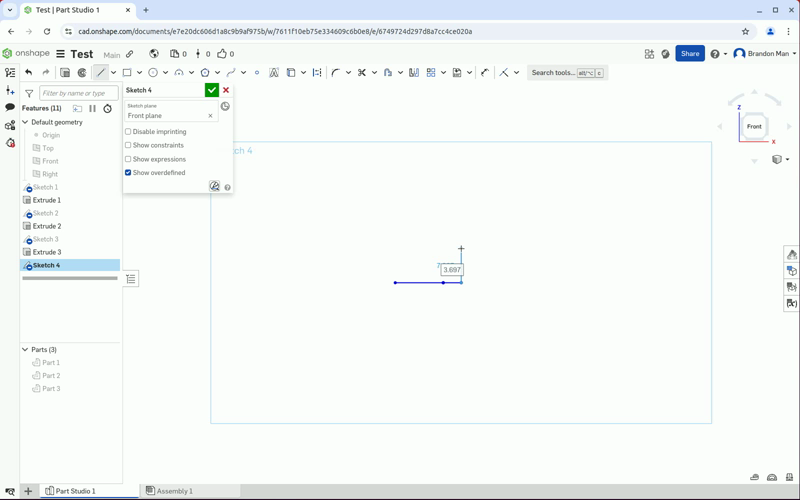
click(461, 248)
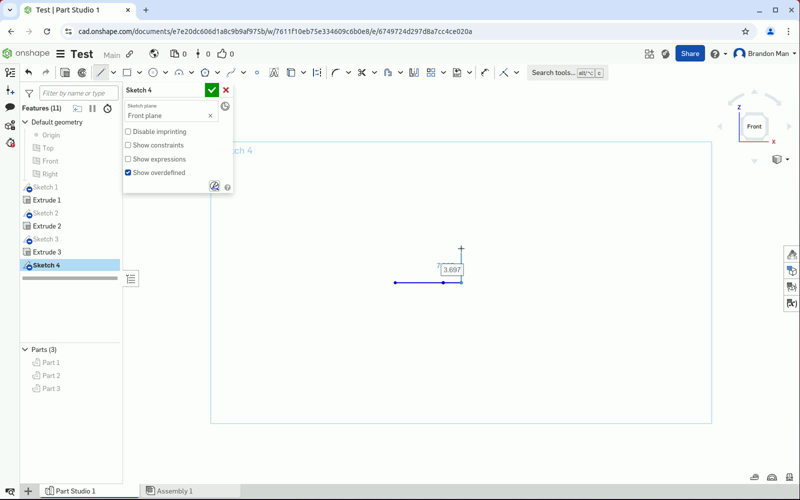
key_up(shift)
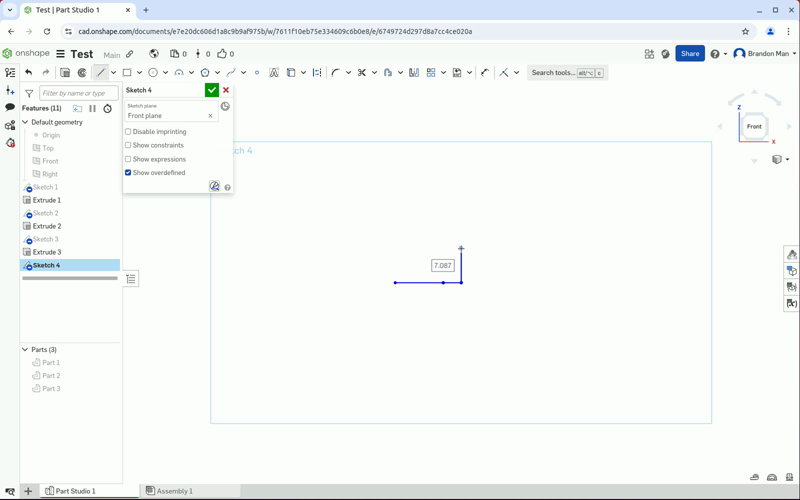
key_down(shift)
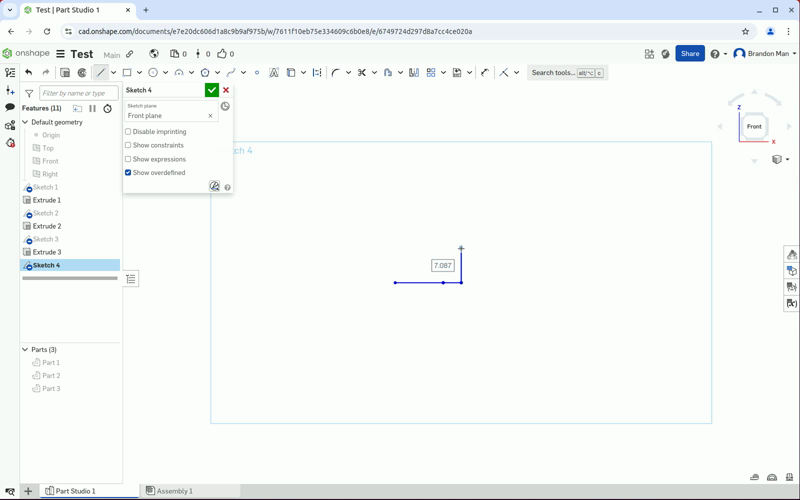
mouse_move(491, 248)
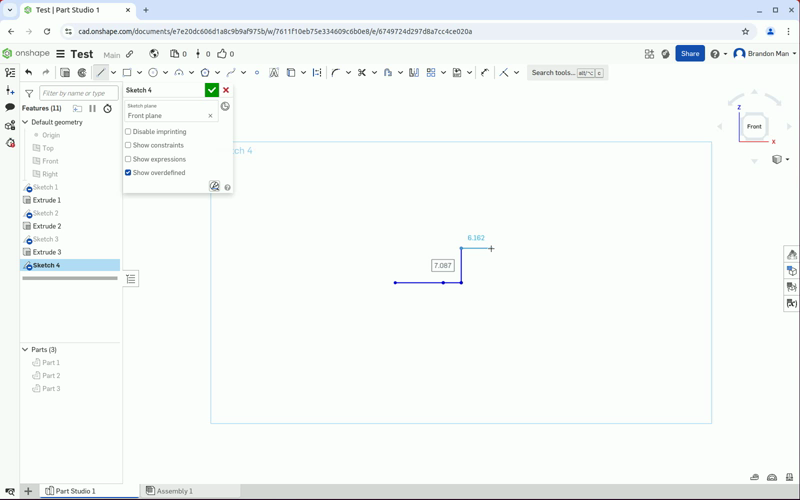
mouse_move(427, 248)
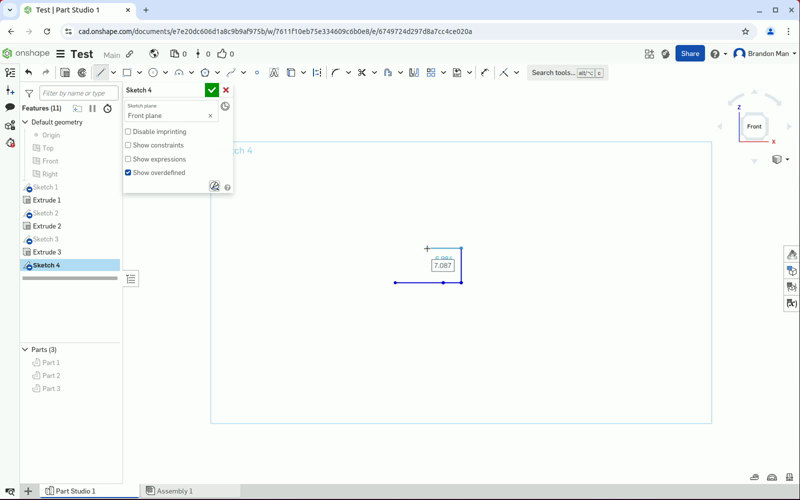
click(427, 248)
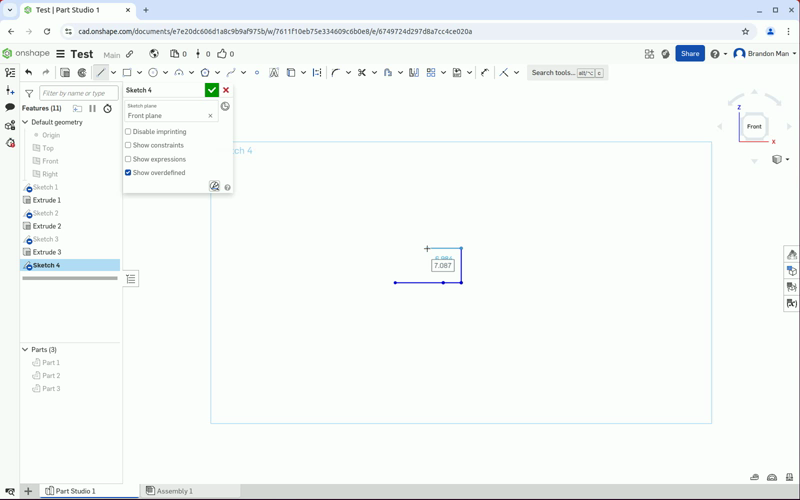
key_up(shift)
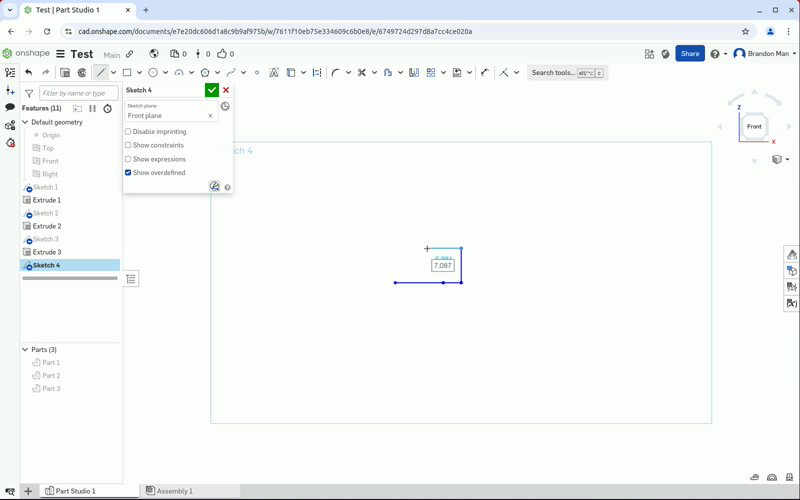
key_down(shift)
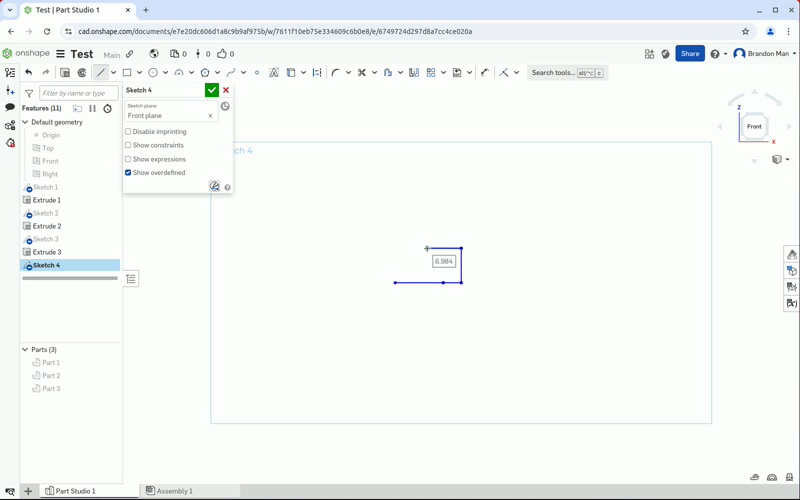
mouse_move(457, 248)
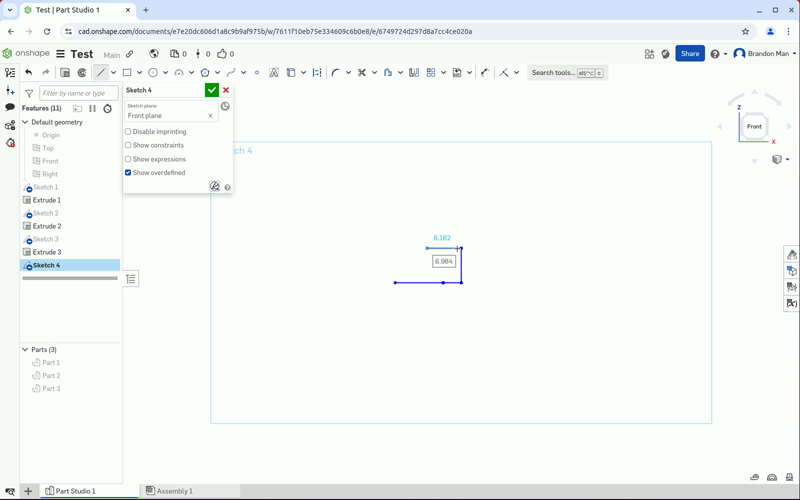
mouse_move(395, 248)
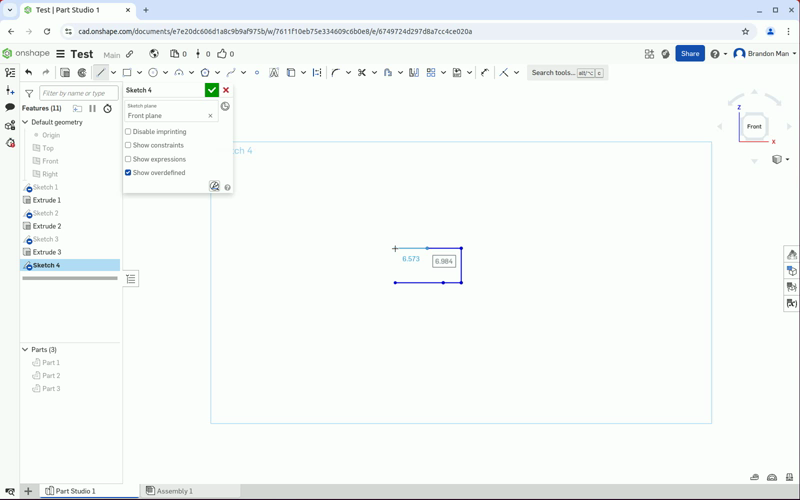
click(395, 248)
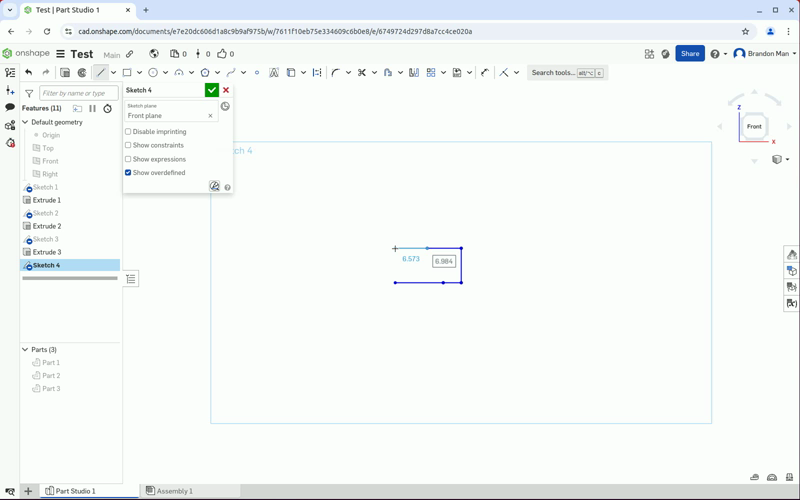
key_up(shift)
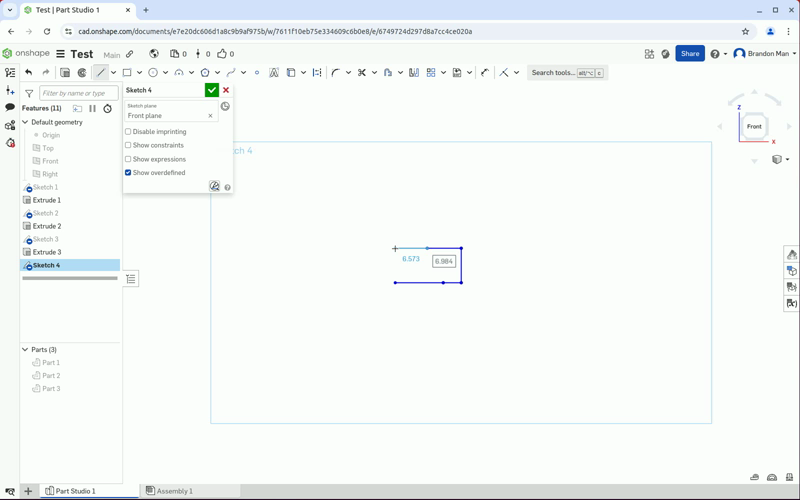
mouse_move(425, 248)
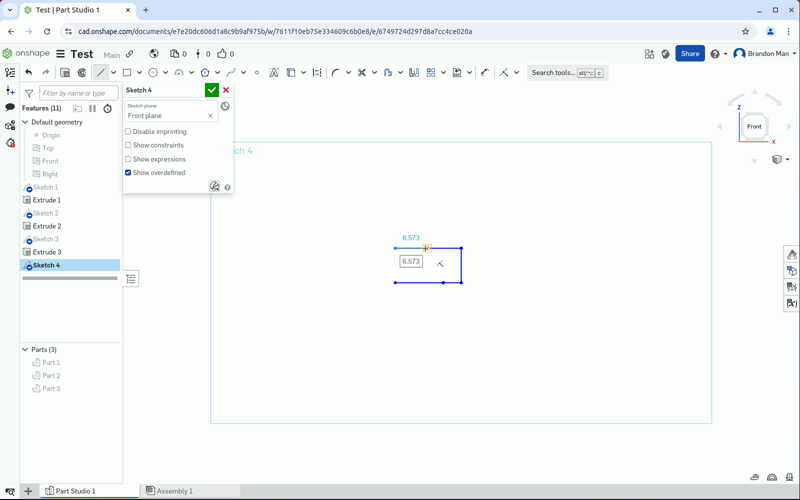
key_down(shift)
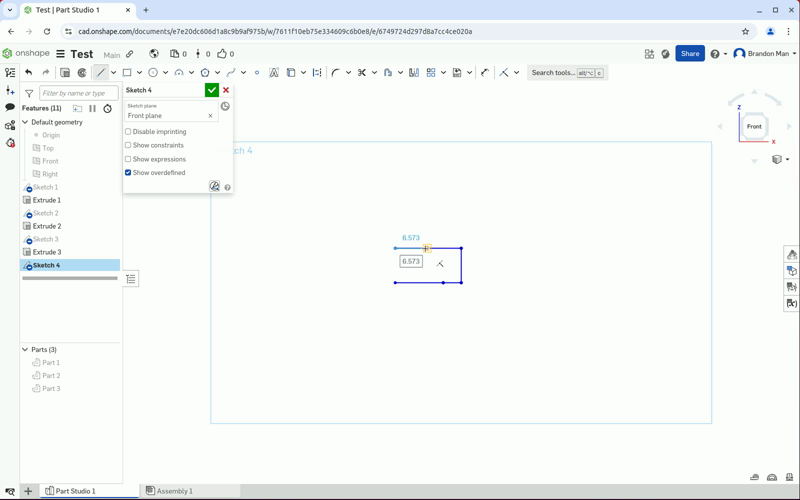
mouse_move(395, 282)
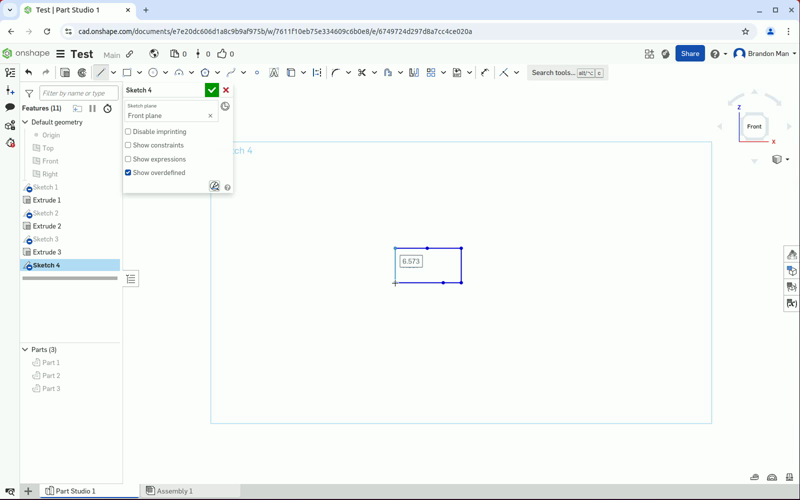
key_up(shift)
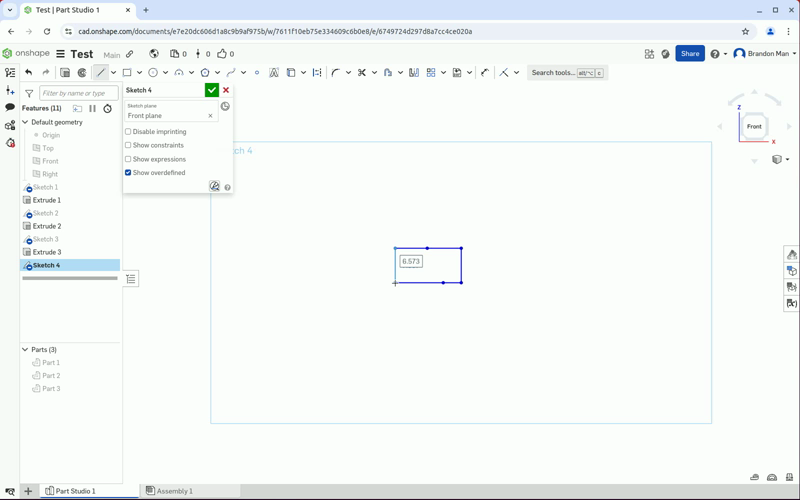
click(395, 282)
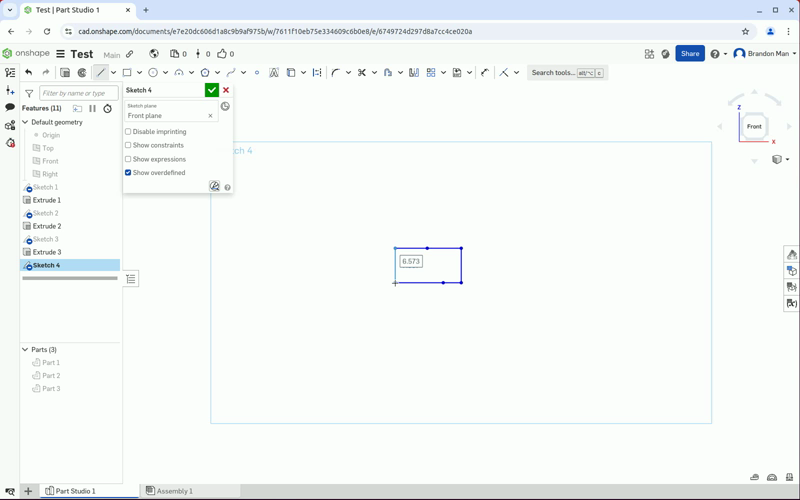
key(esc)
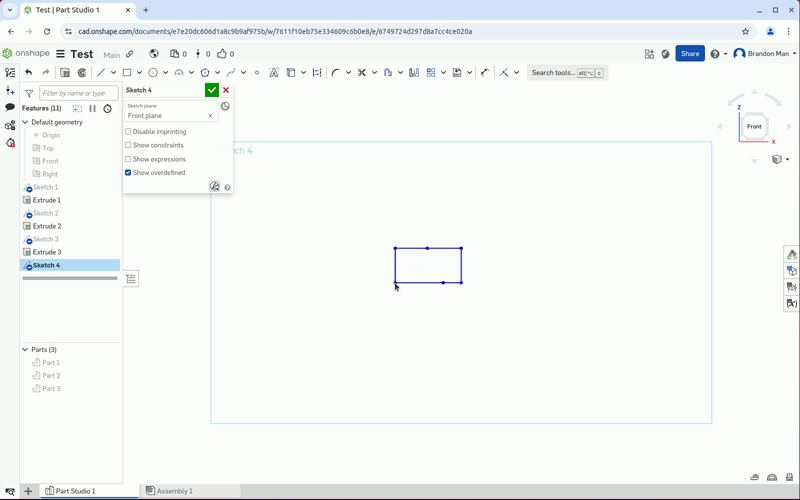
mouse_move(411, 267)
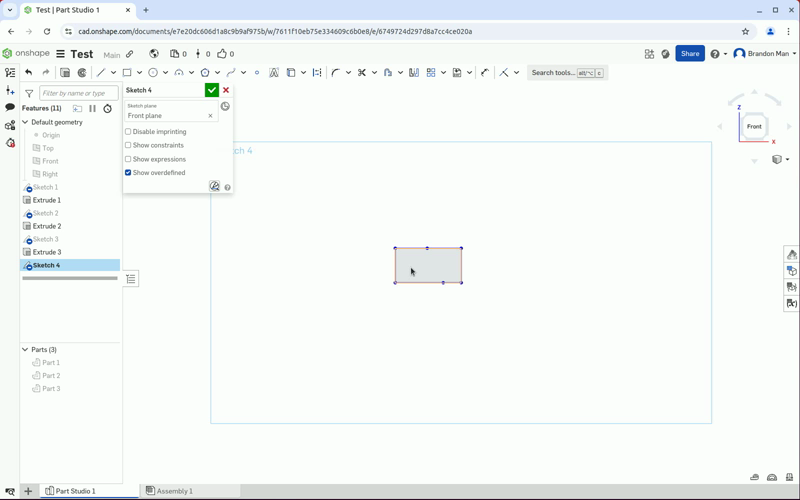
click(411, 267)
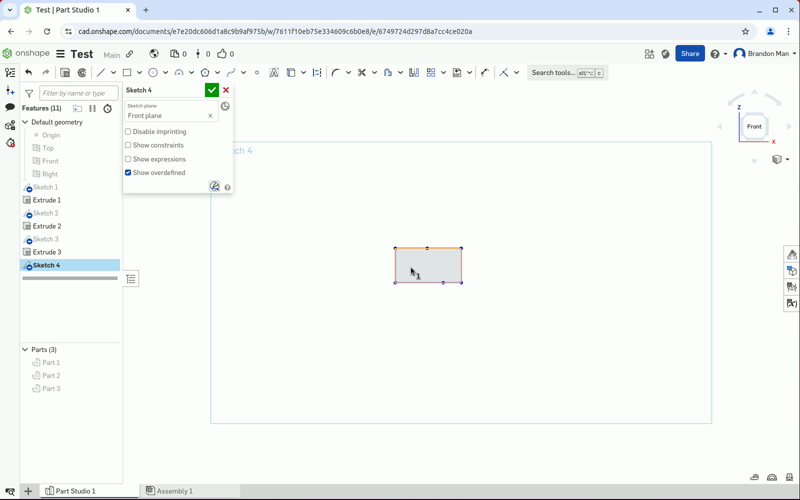
mouse_move(73, 352)
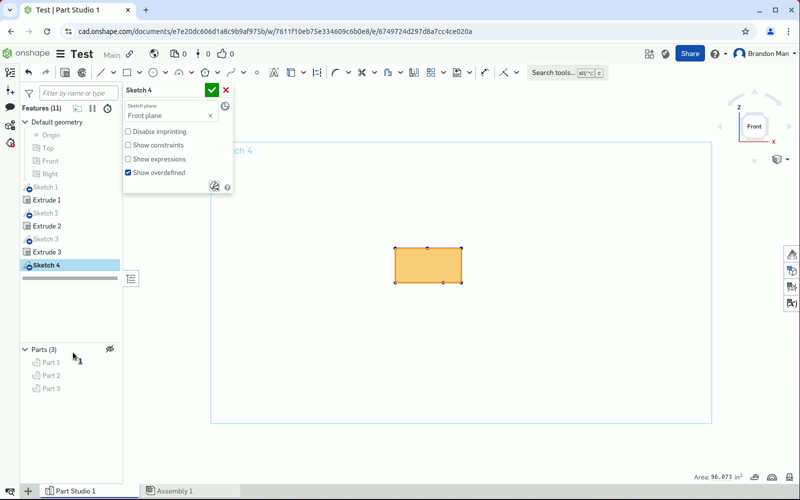
key(shift+y)
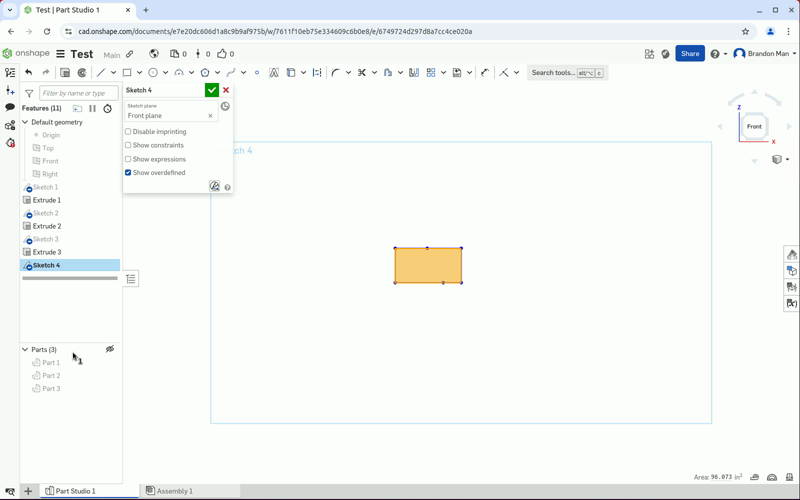
key(shift+e)
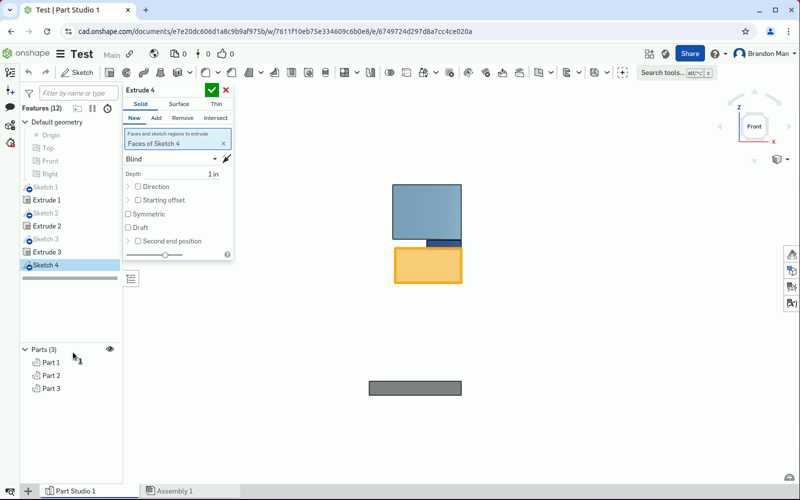
mouse_move(143, 106)
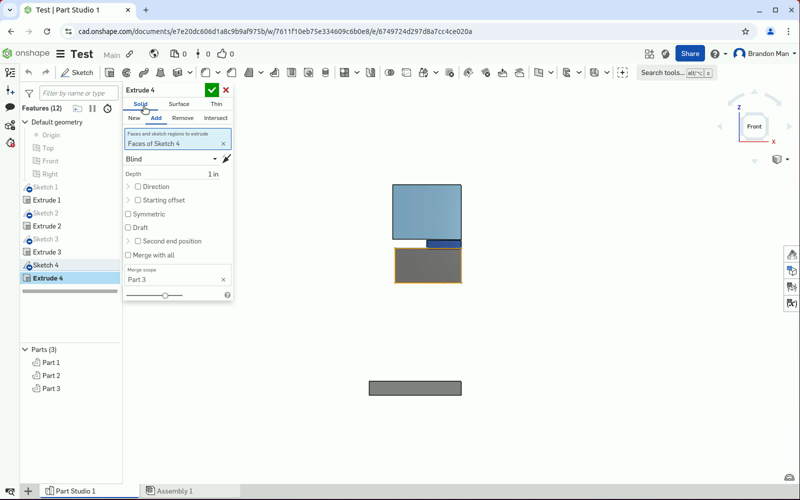
click(143, 106)
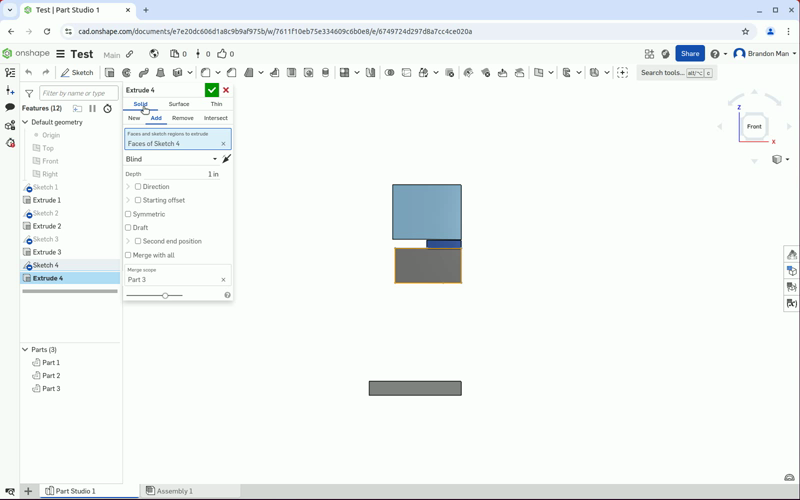
mouse_move(137, 120)
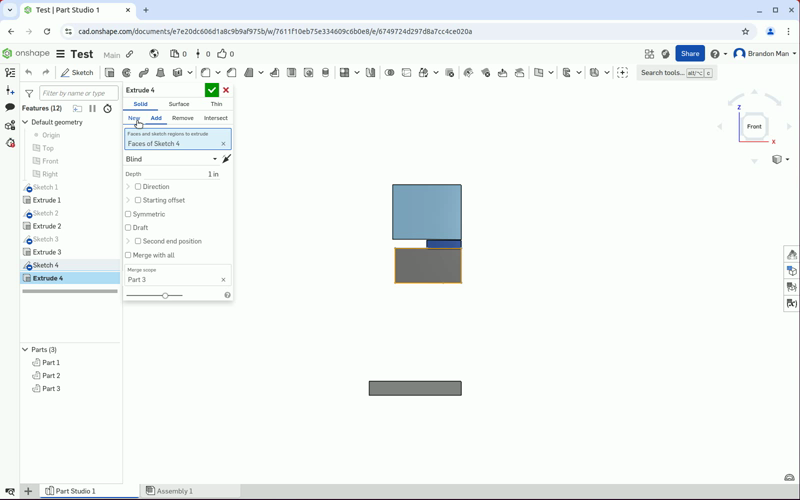
click(137, 120)
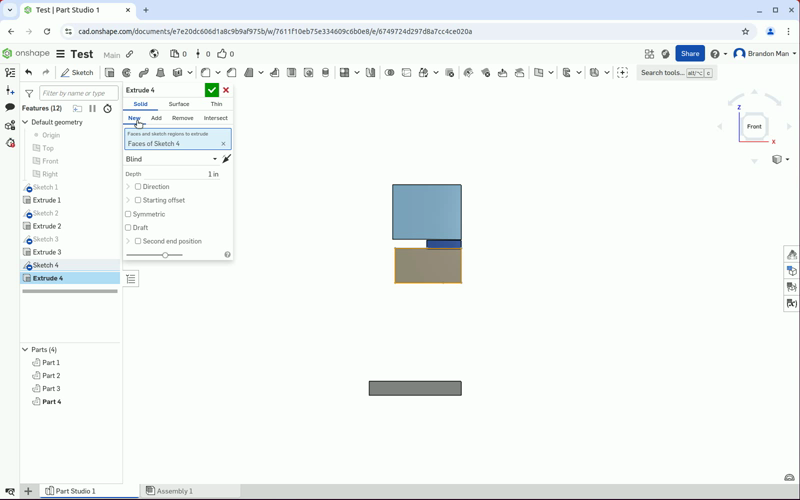
key(tab, 4)
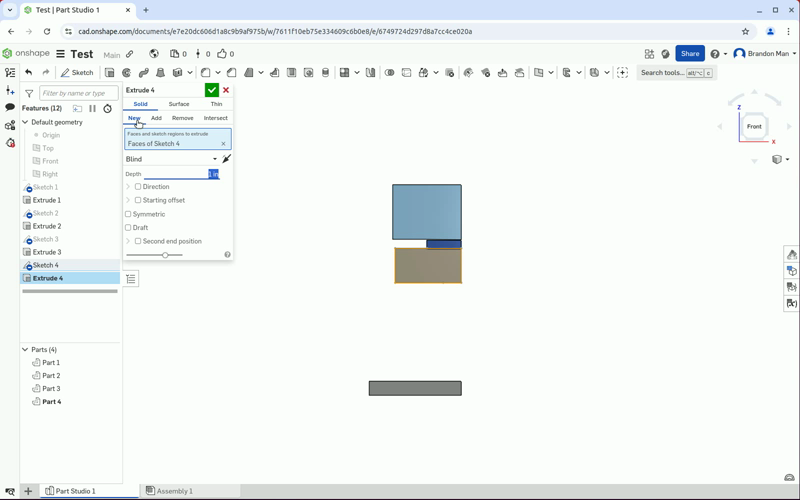
text(7.703)
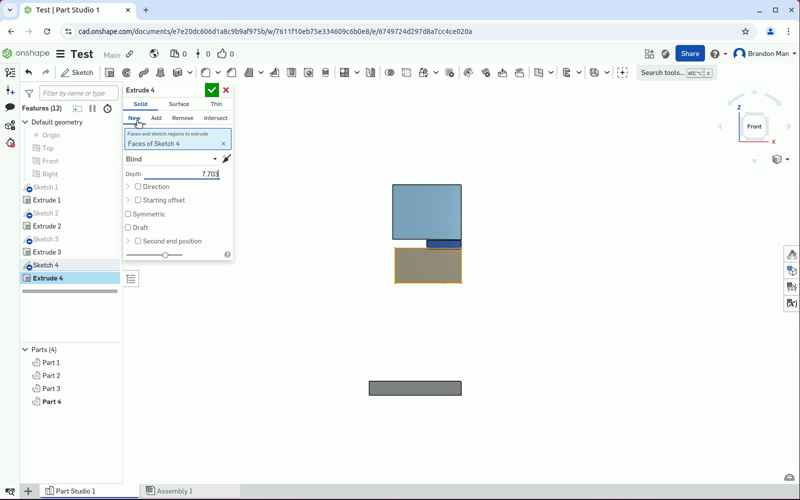
key(enter)
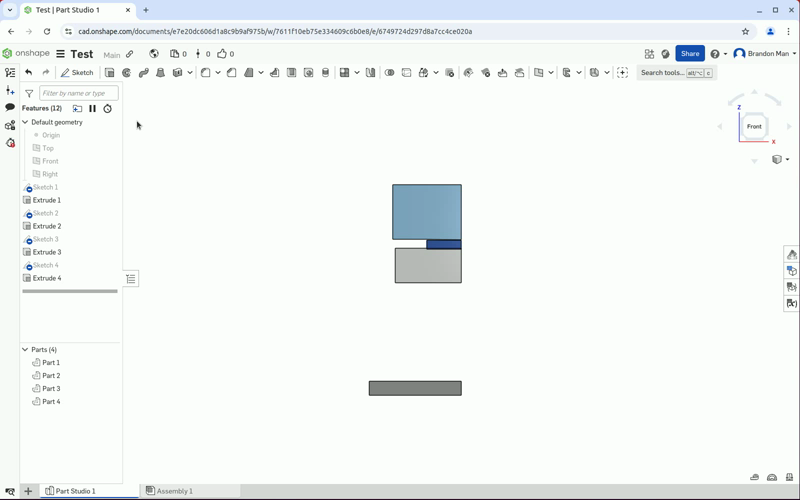
key(shift+h)
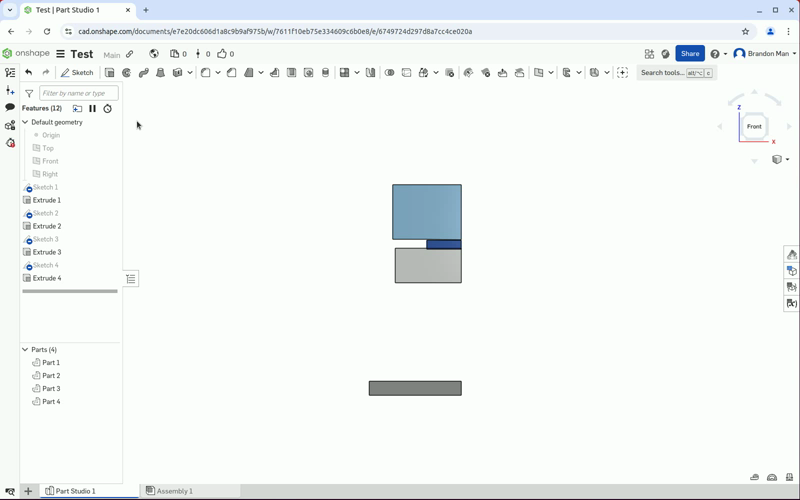
key(shift+h)
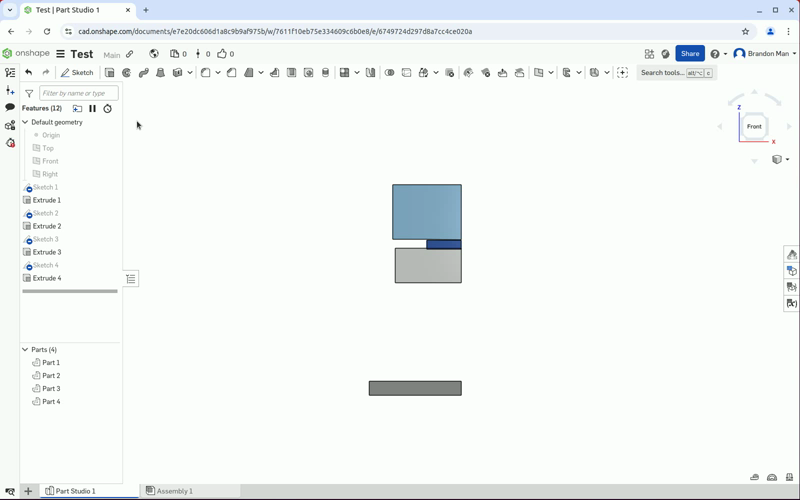
mouse_move(73, 189)
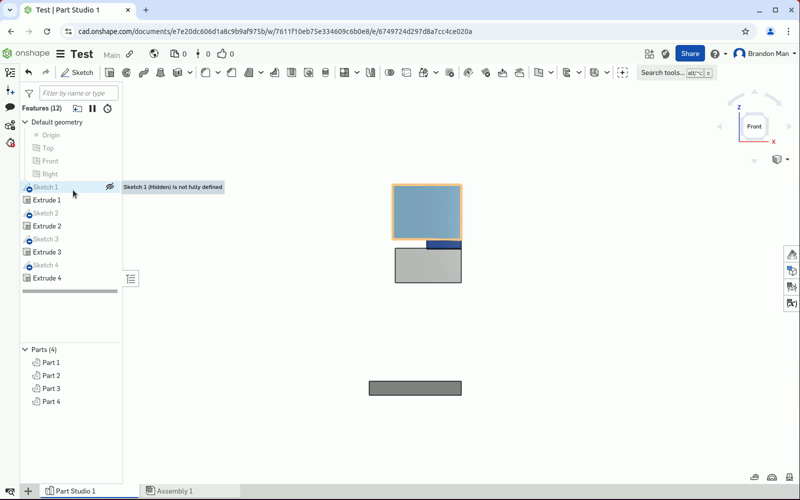
click(73, 189)
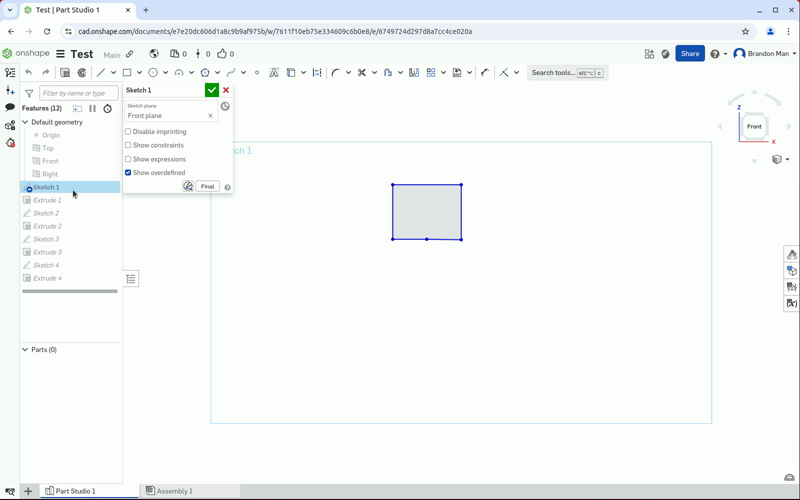
mouse_move(229, 92)
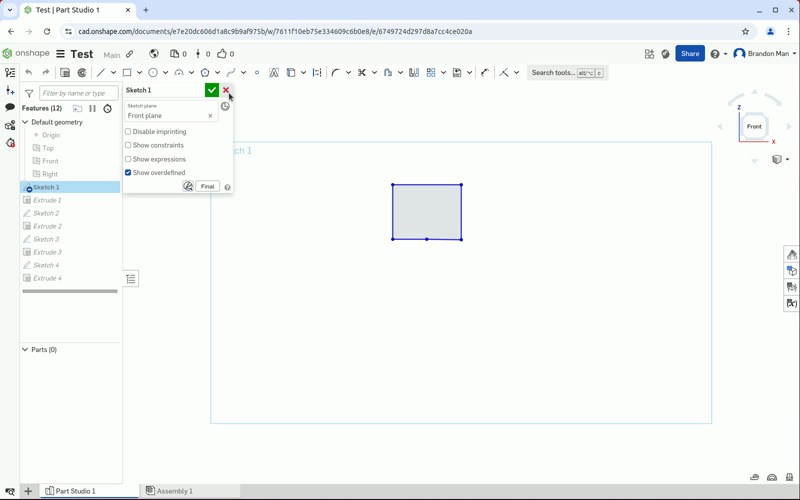
click(229, 92)
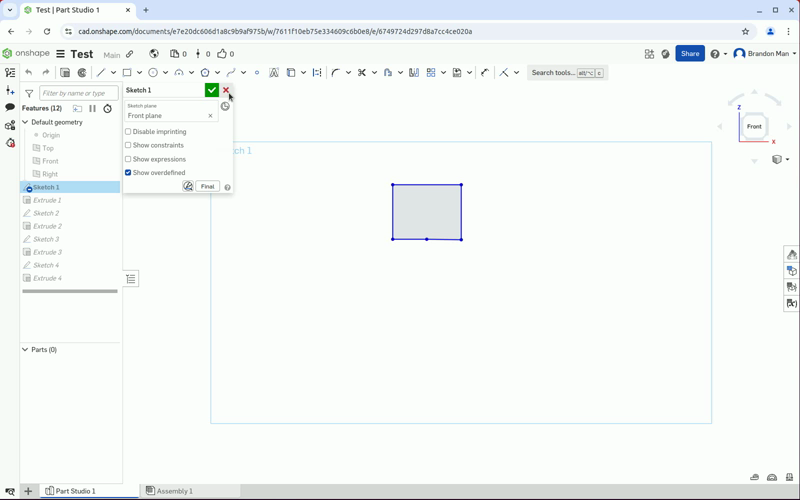
key(shift+s)
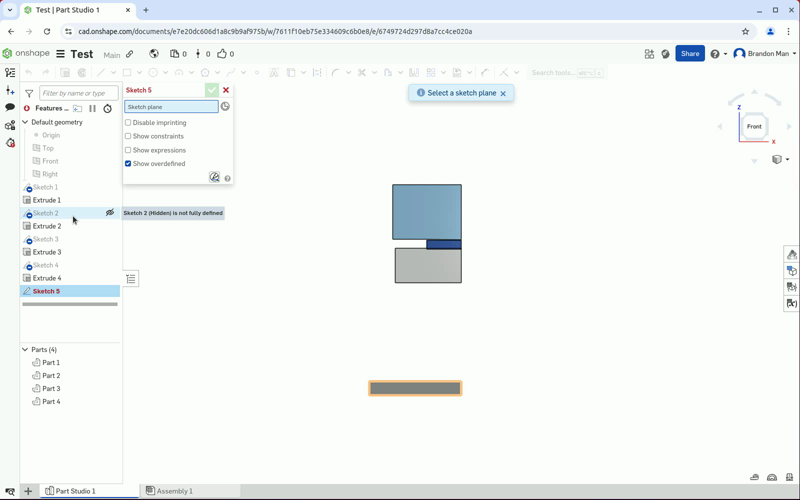
scroll(3)
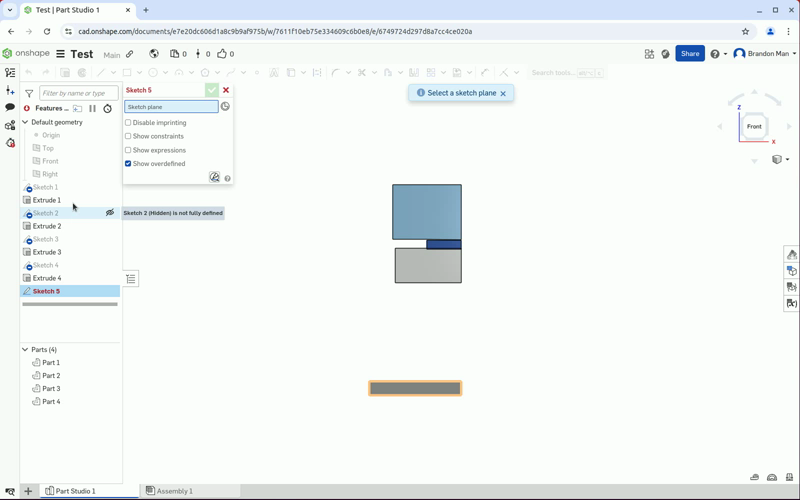
mouse_move(73, 163)
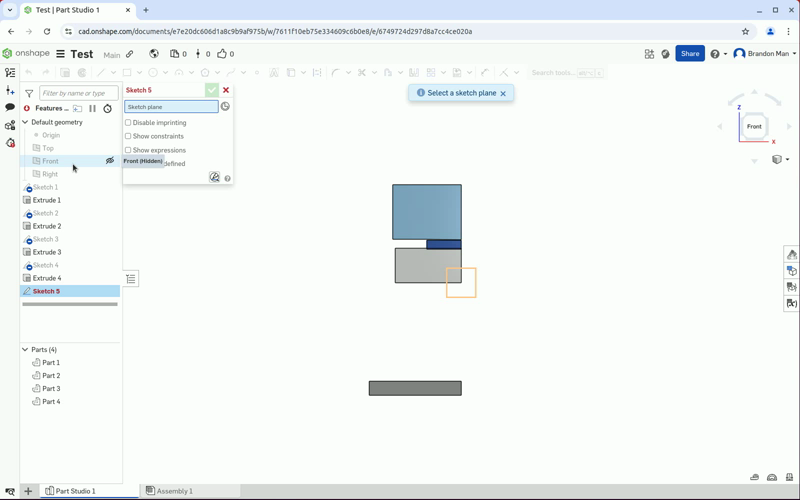
click(73, 163)
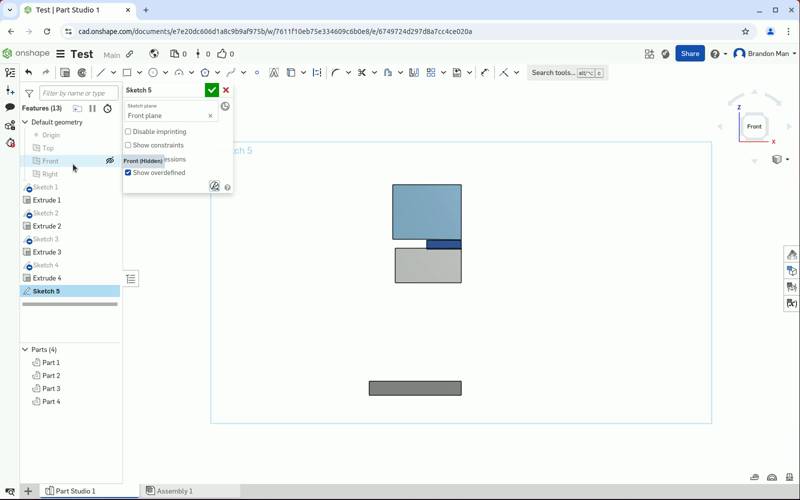
mouse_move(73, 352)
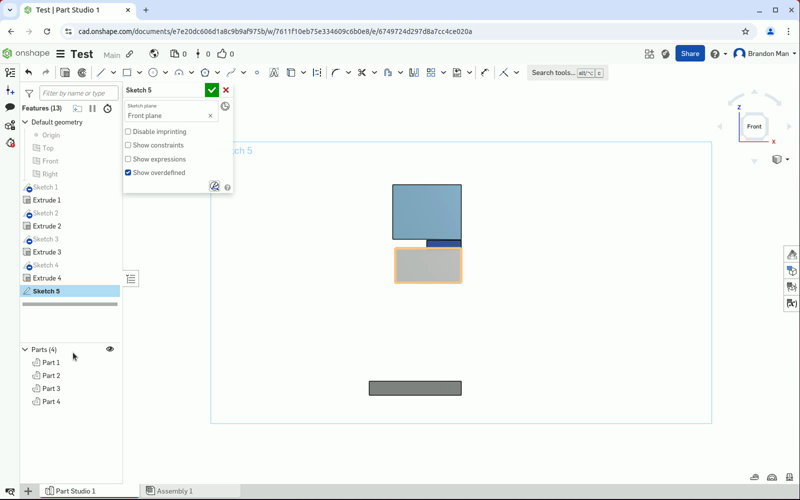
key(y)
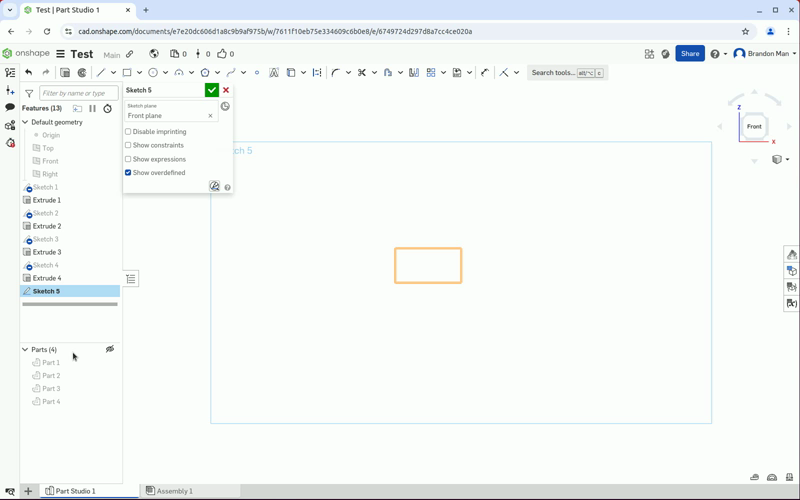
key(l)
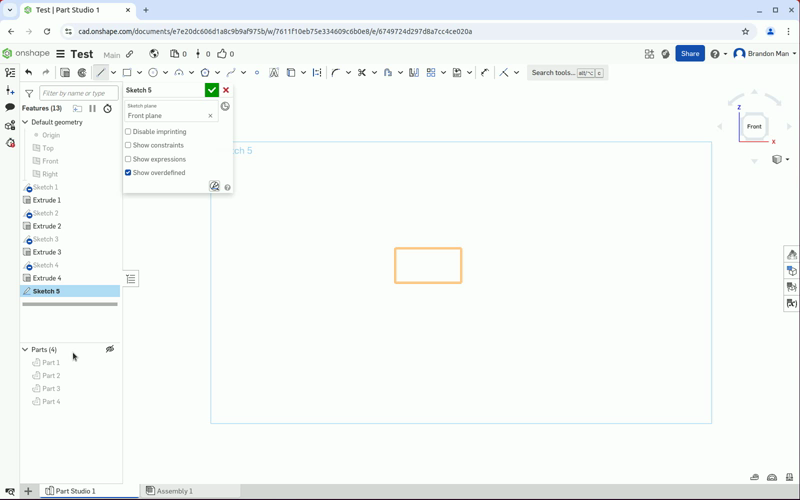
key_down(shift)
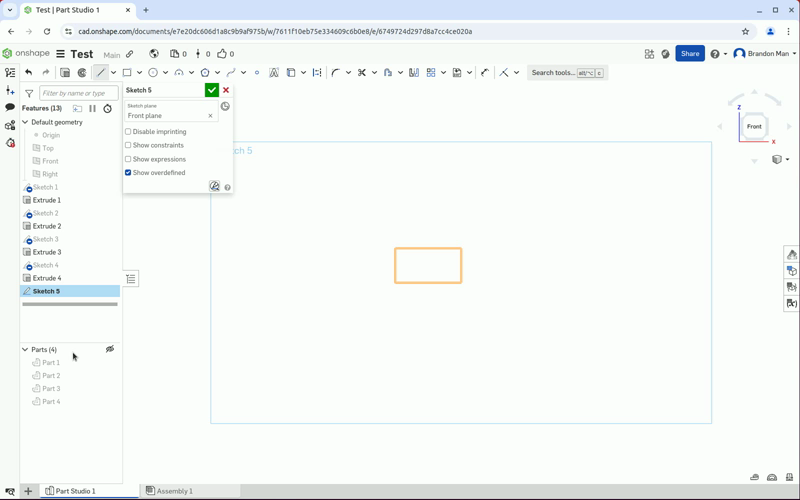
mouse_move(443, 346)
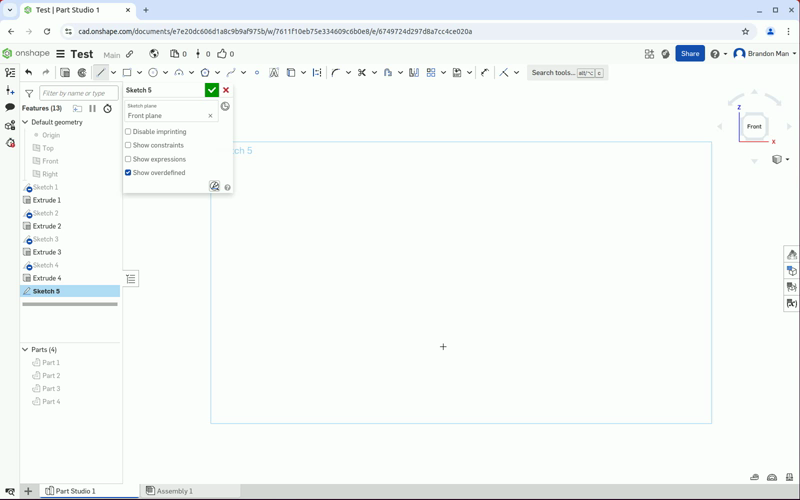
click(443, 346)
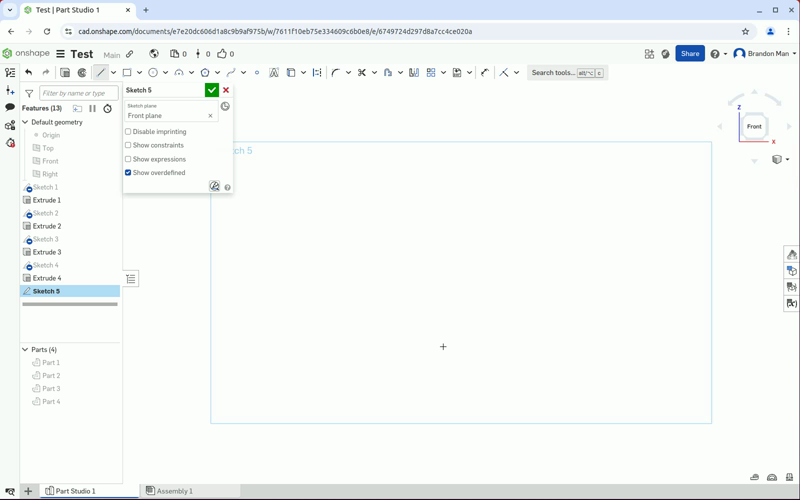
key_up(shift)
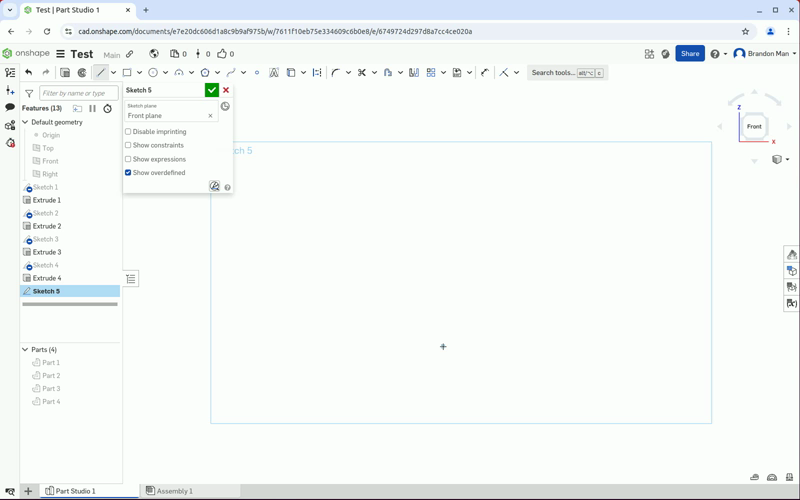
key_down(shift)
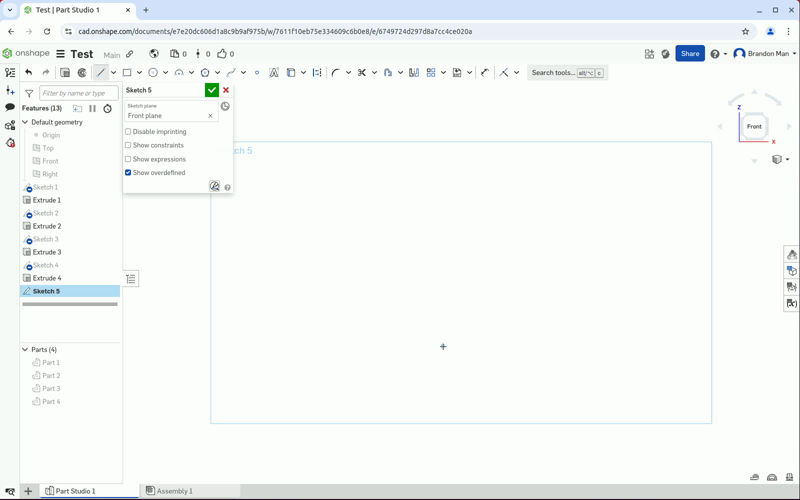
mouse_move(473, 346)
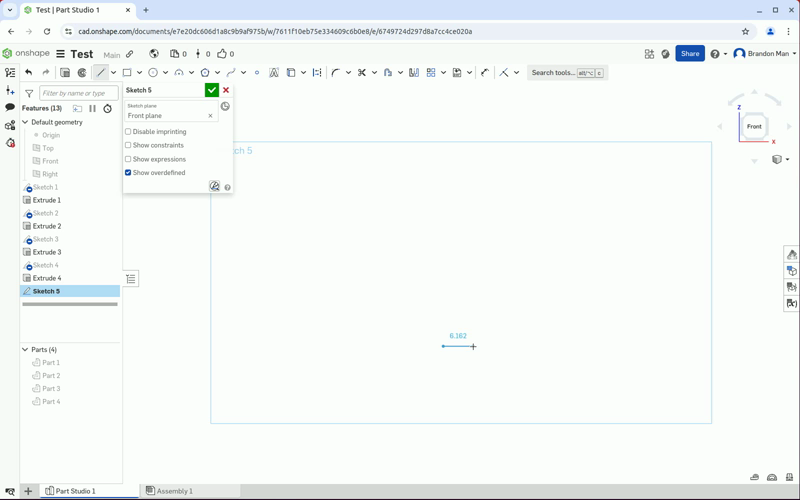
mouse_move(461, 346)
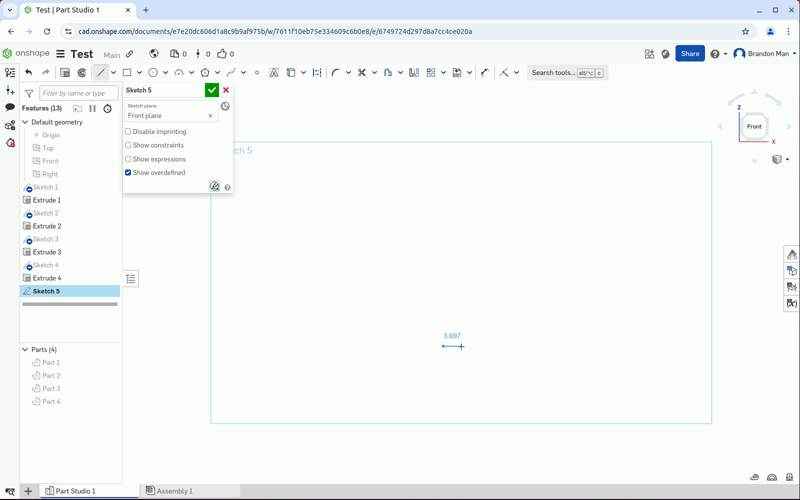
click(461, 346)
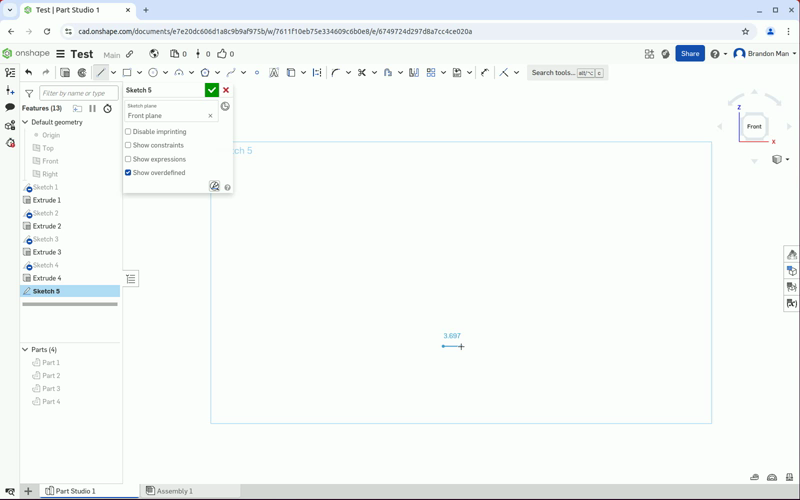
key_up(shift)
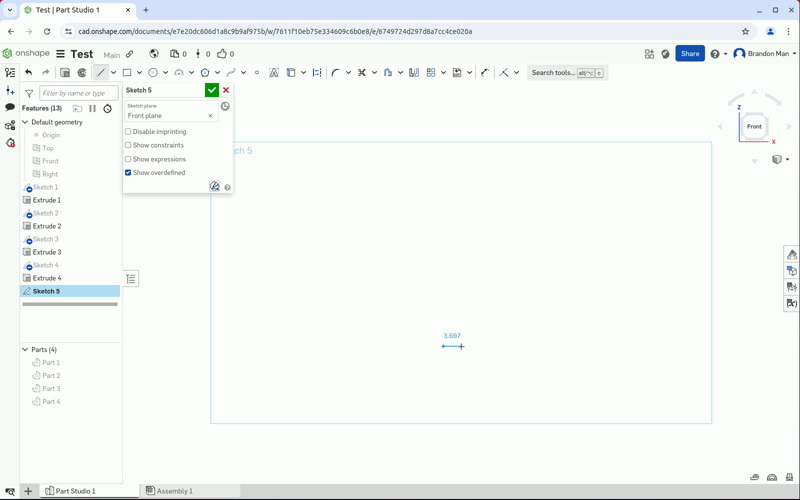
key_down(shift)
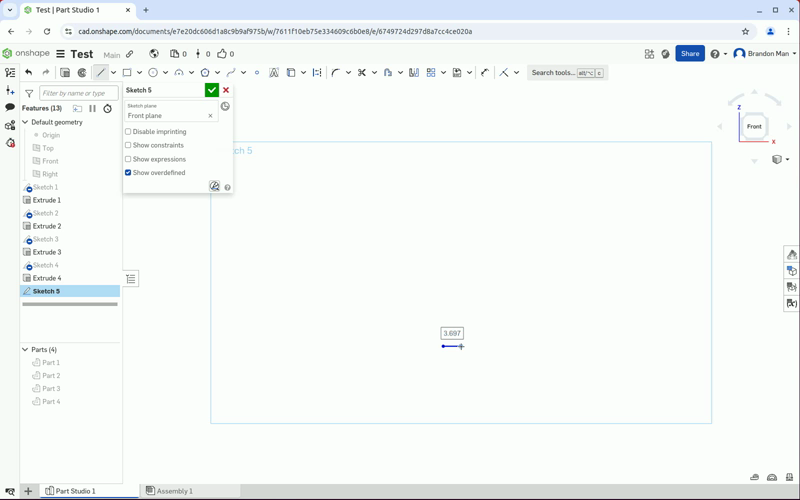
mouse_move(461, 282)
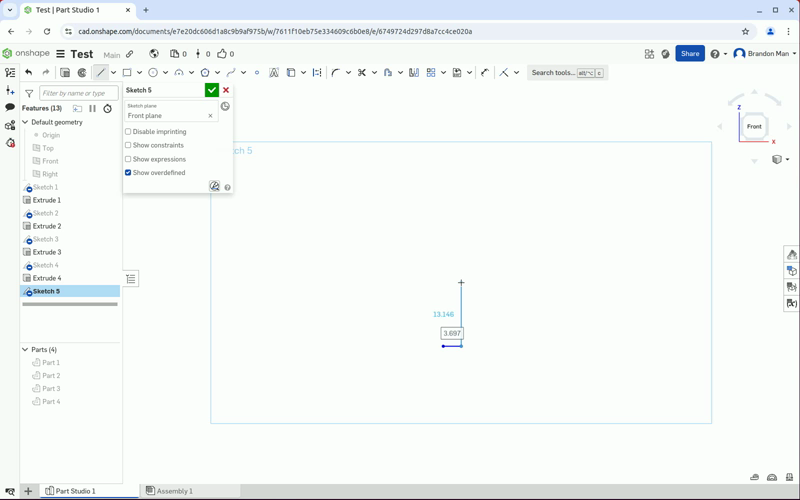
click(461, 282)
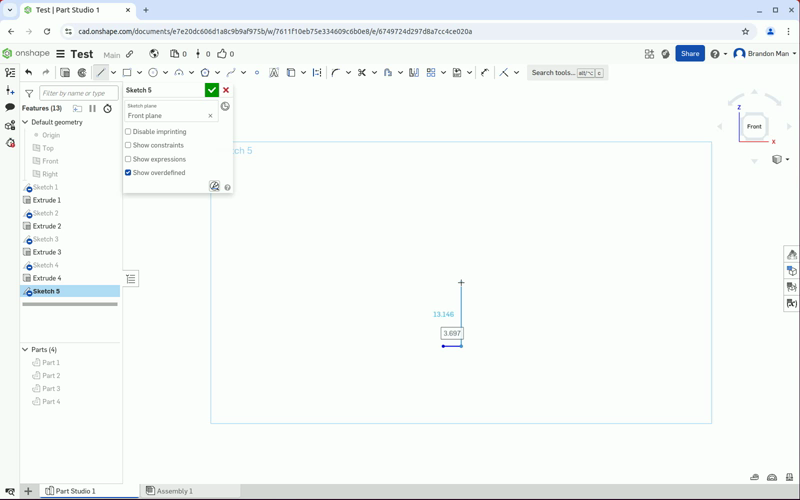
key_up(shift)
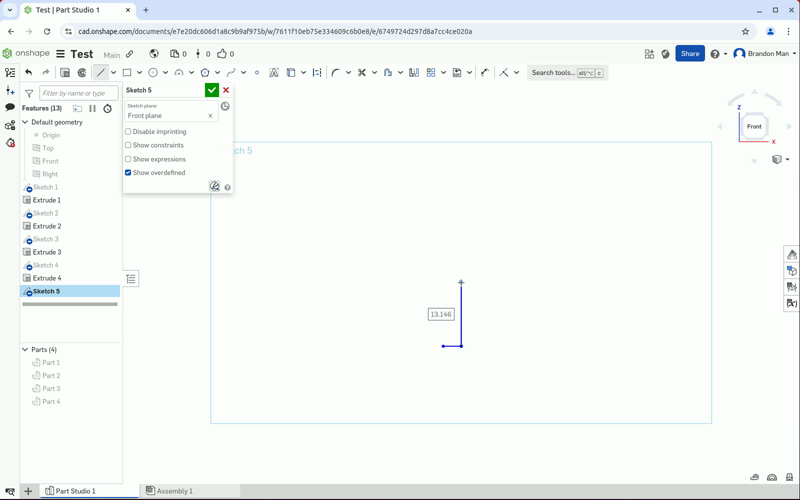
key_down(shift)
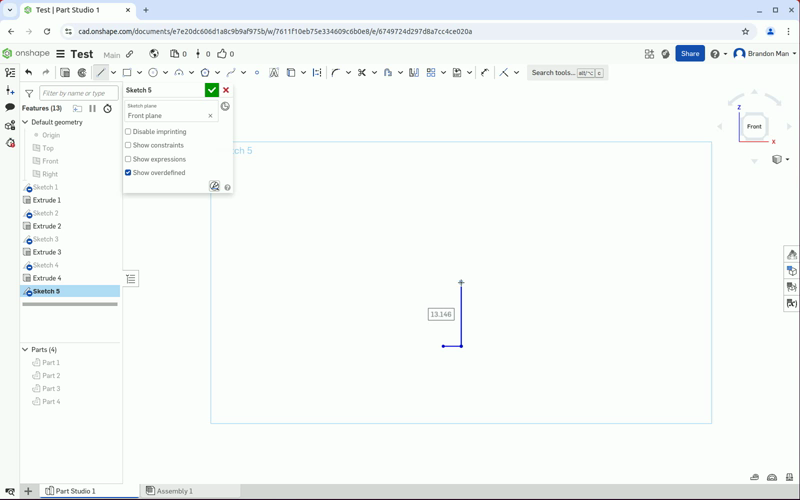
mouse_move(491, 282)
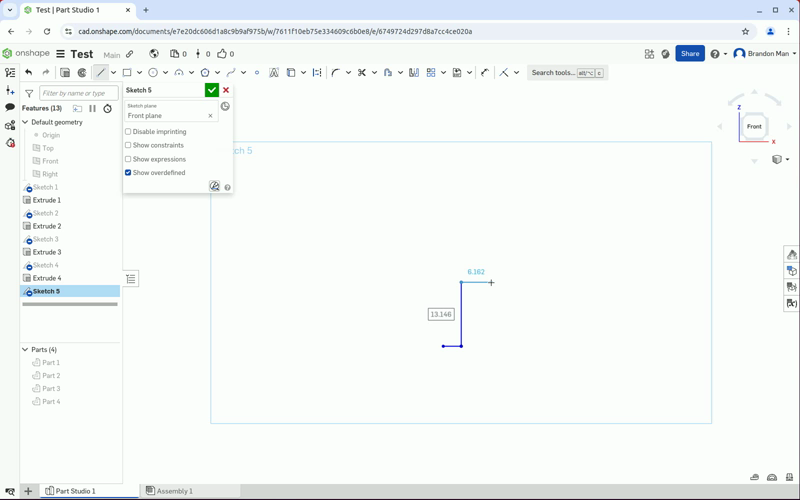
mouse_move(443, 282)
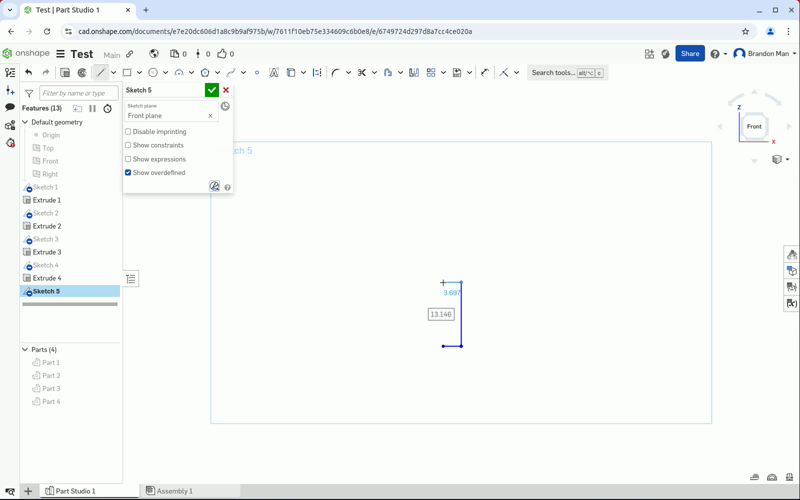
click(443, 282)
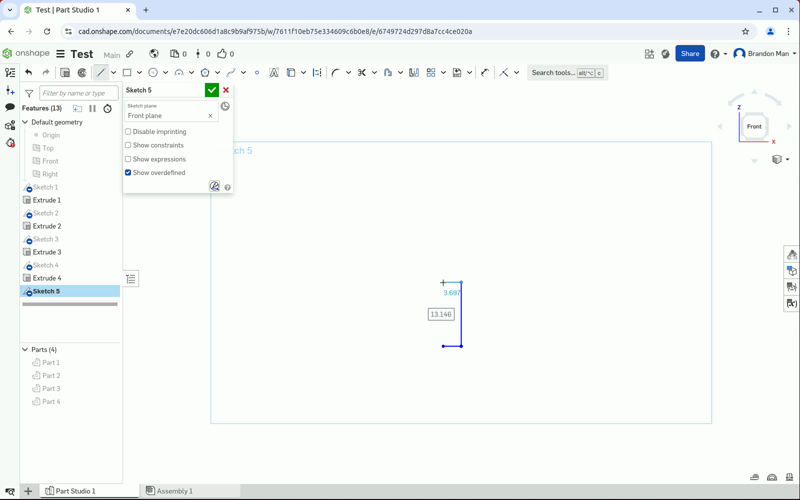
key_up(shift)
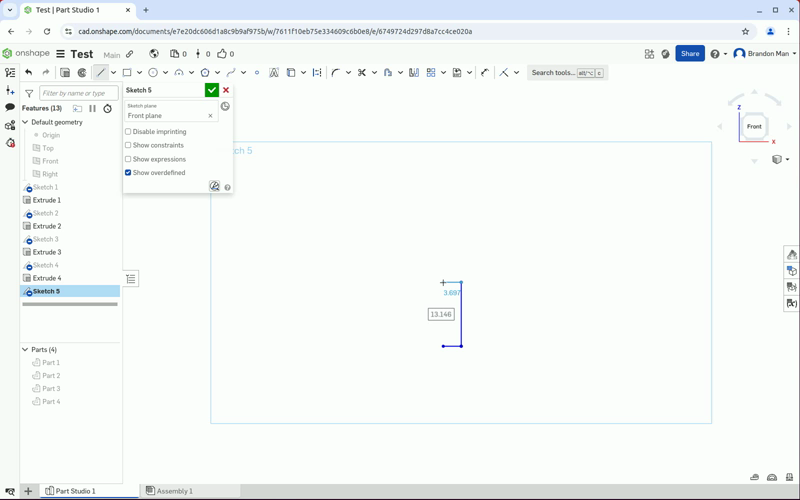
key_down(shift)
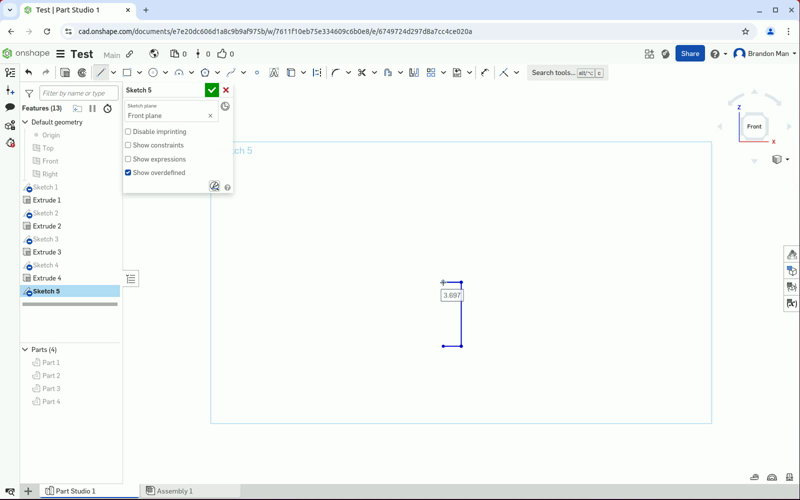
mouse_move(443, 346)
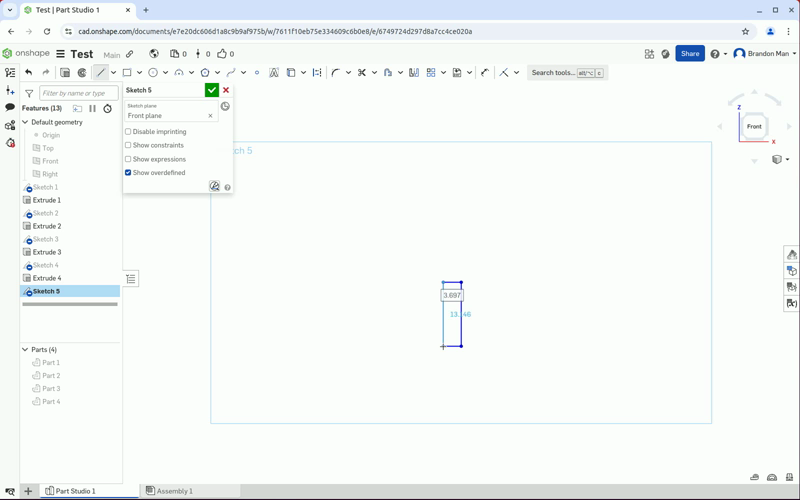
key_up(shift)
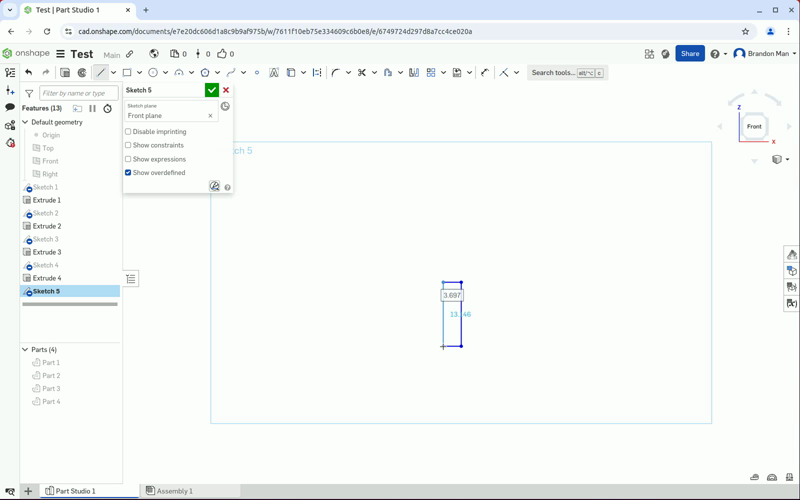
click(443, 346)
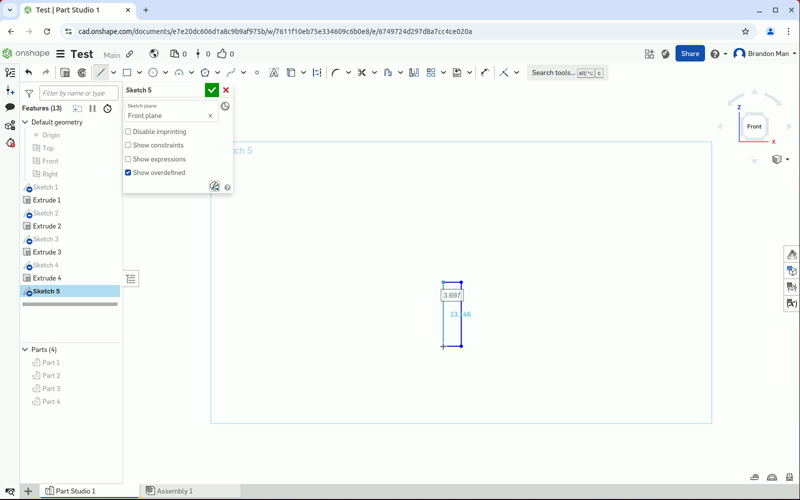
key(esc)
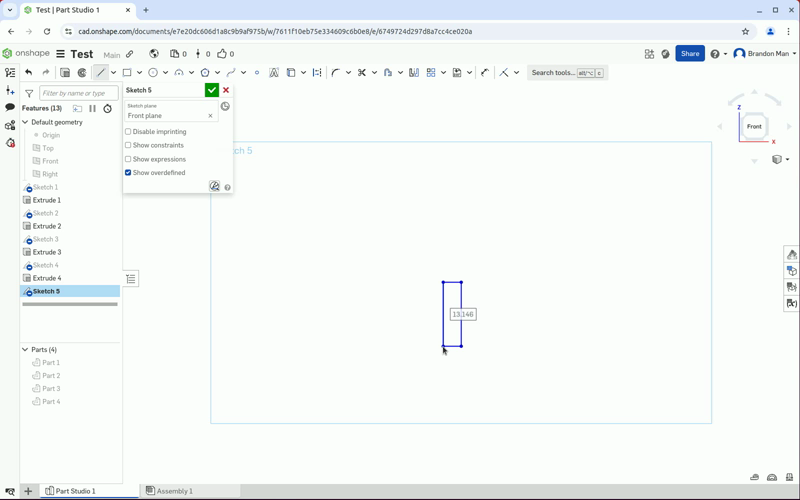
mouse_move(449, 310)
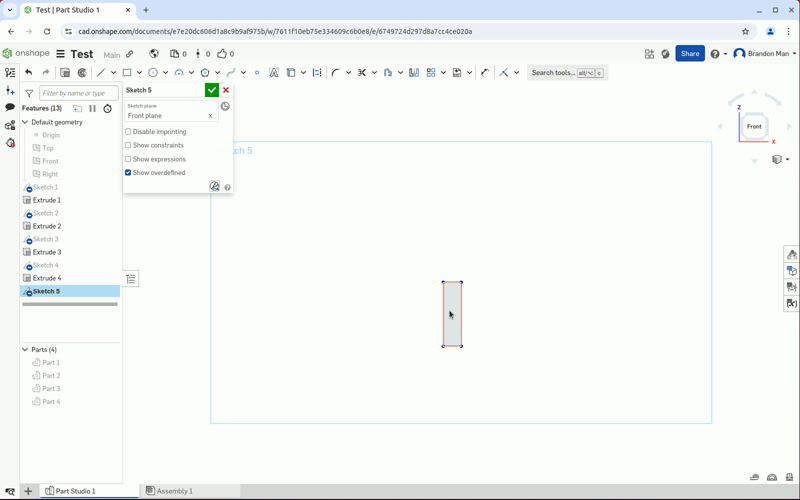
scroll(6)
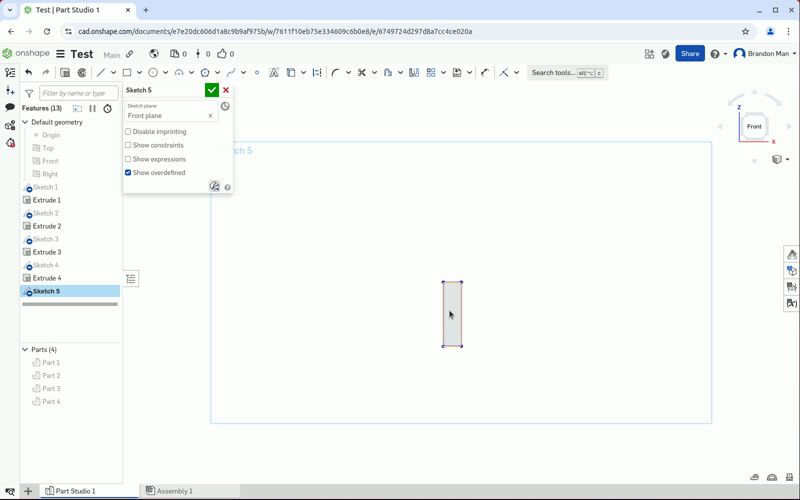
scroll(6)
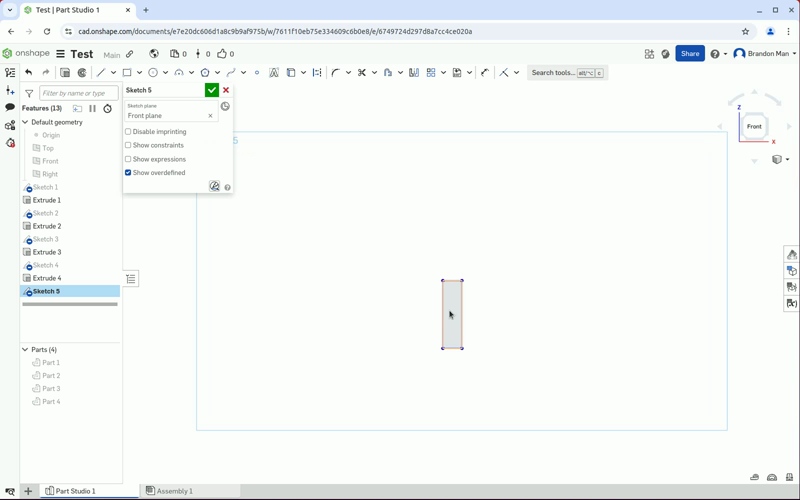
scroll(6)
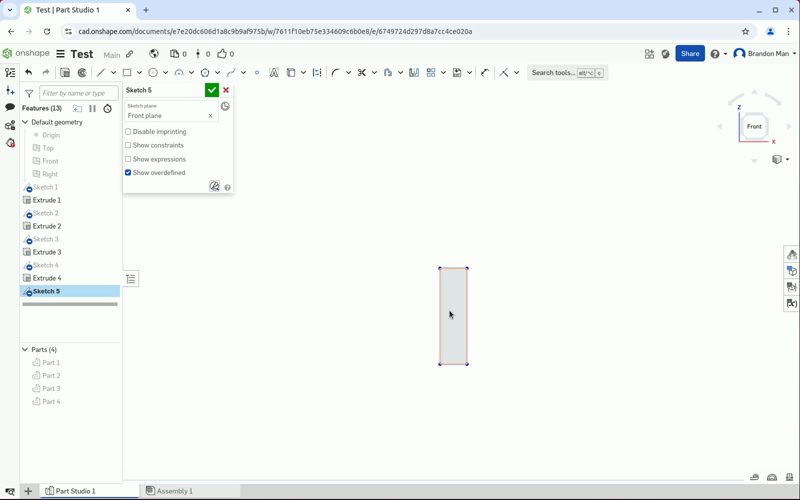
scroll(6)
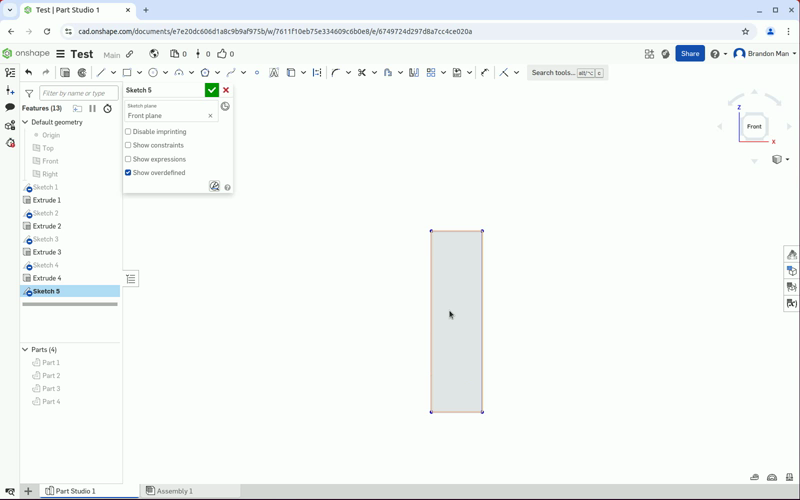
scroll(6)
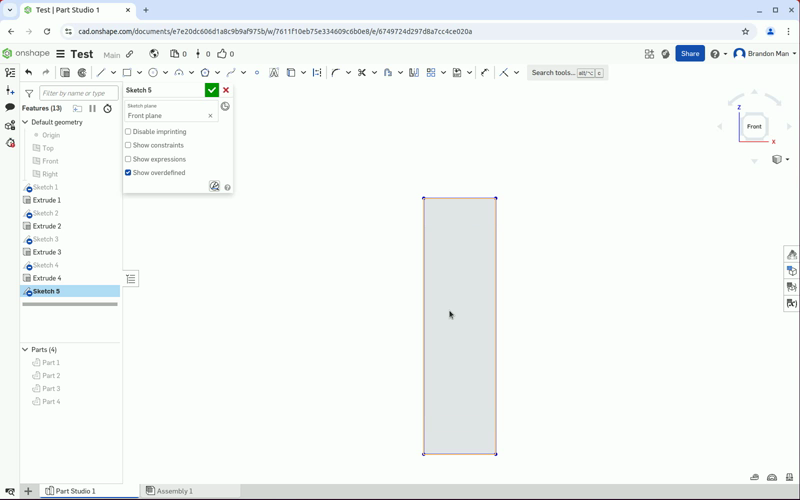
scroll(6)
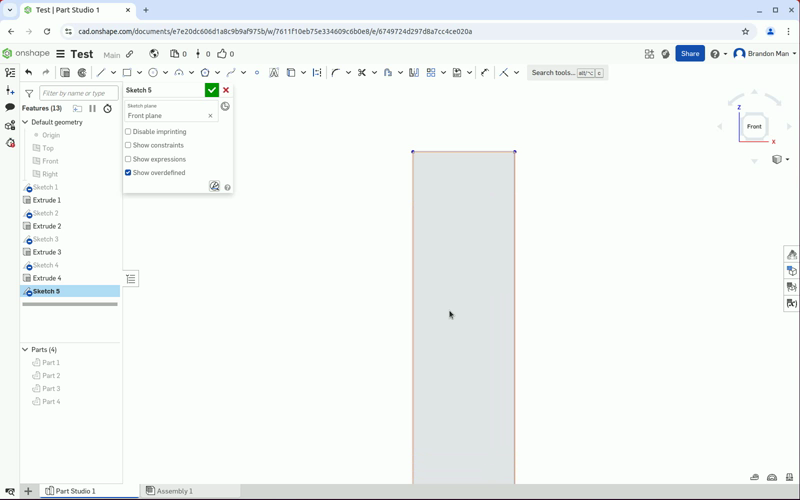
scroll(6)
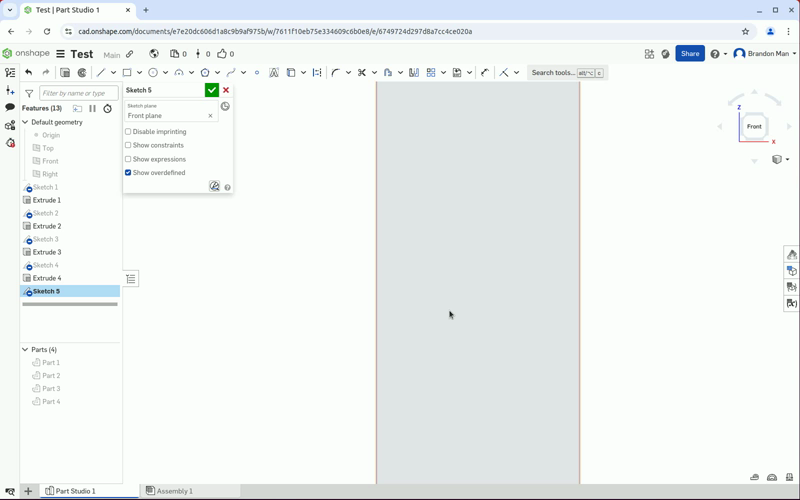
click(449, 310)
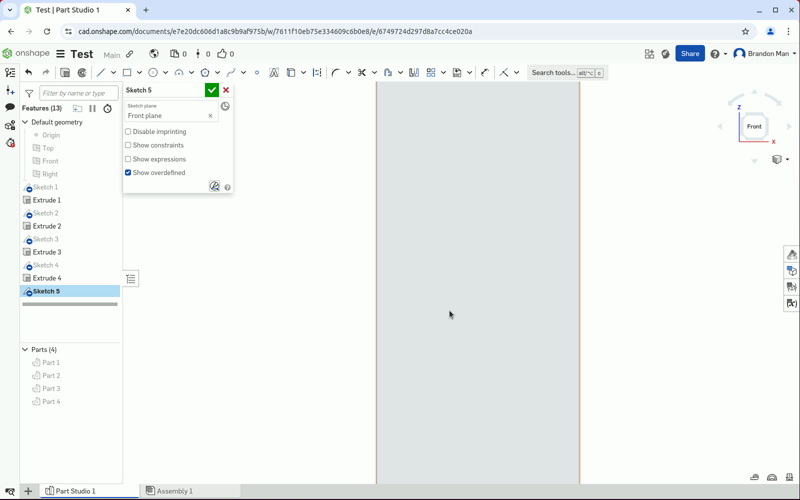
scroll(-6)
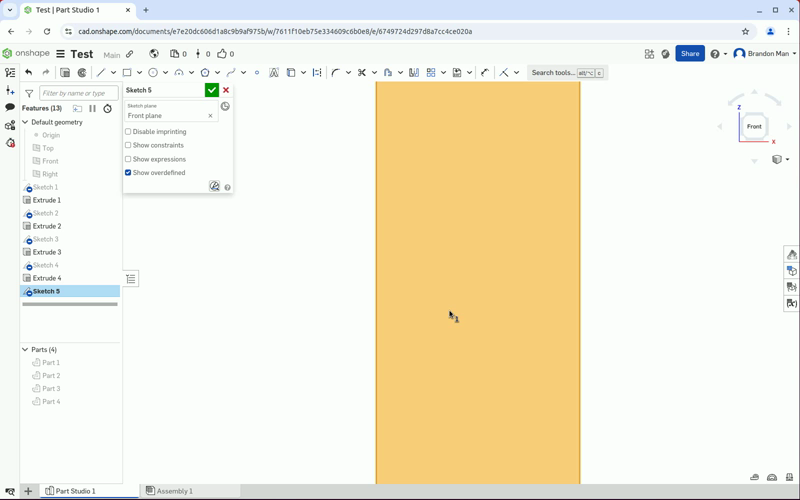
scroll(-6)
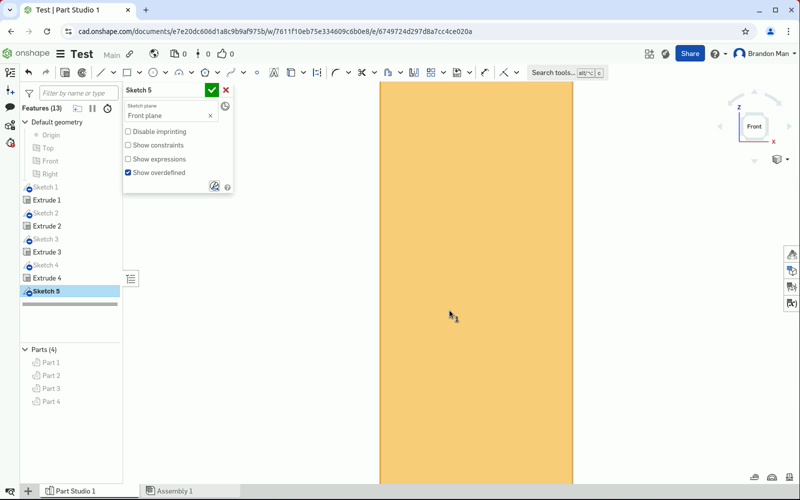
scroll(-6)
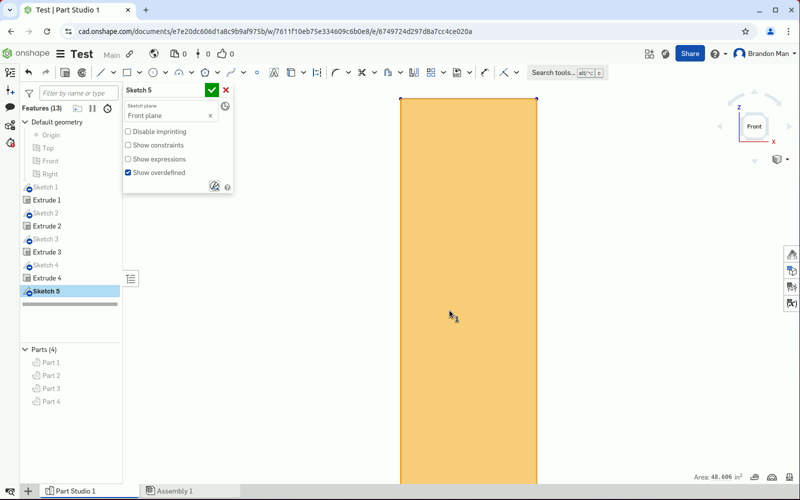
scroll(-6)
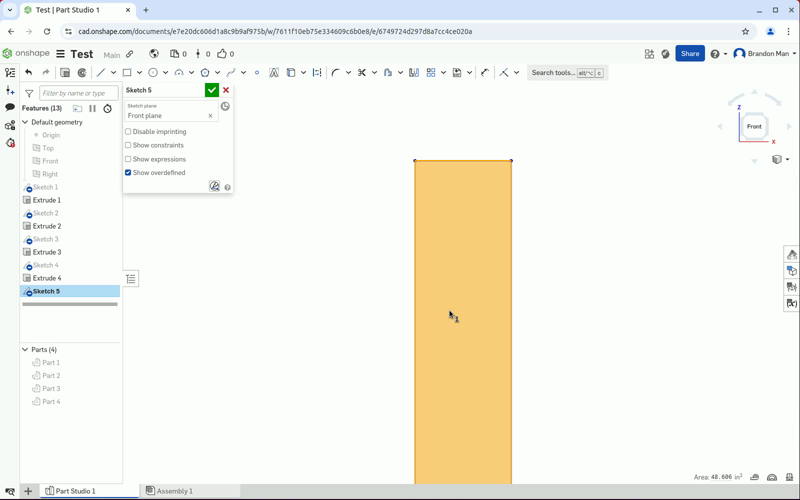
scroll(-6)
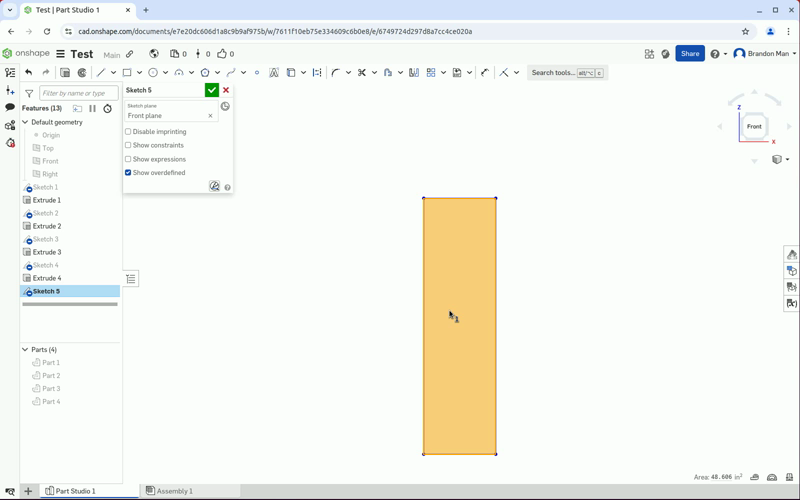
scroll(-6)
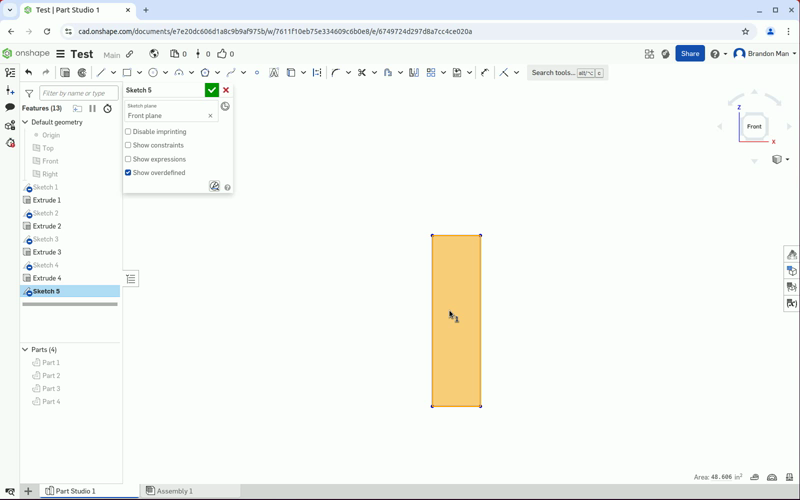
scroll(-6)
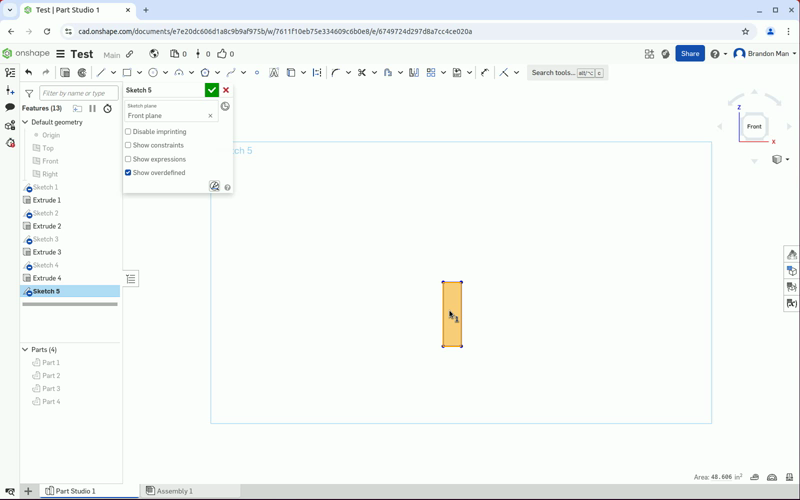
mouse_move(73, 352)
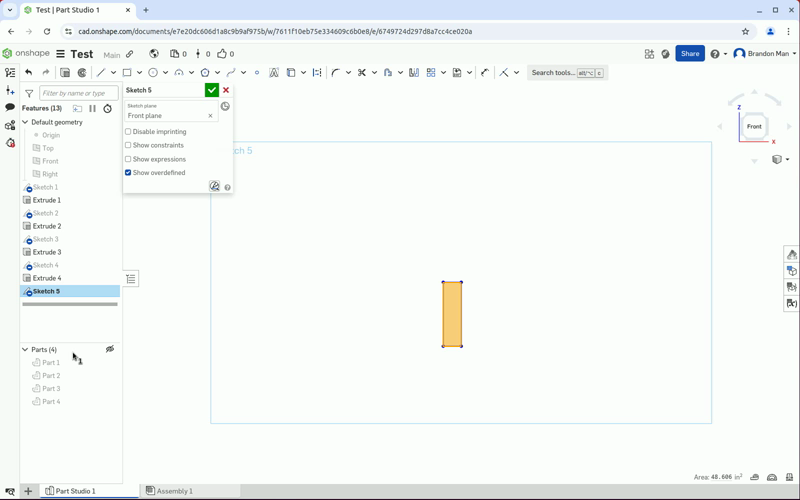
key(shift+y)
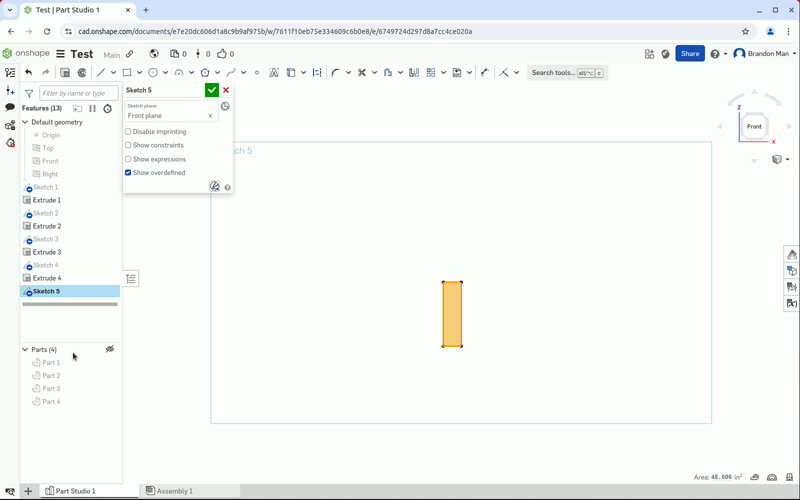
key(shift+e)
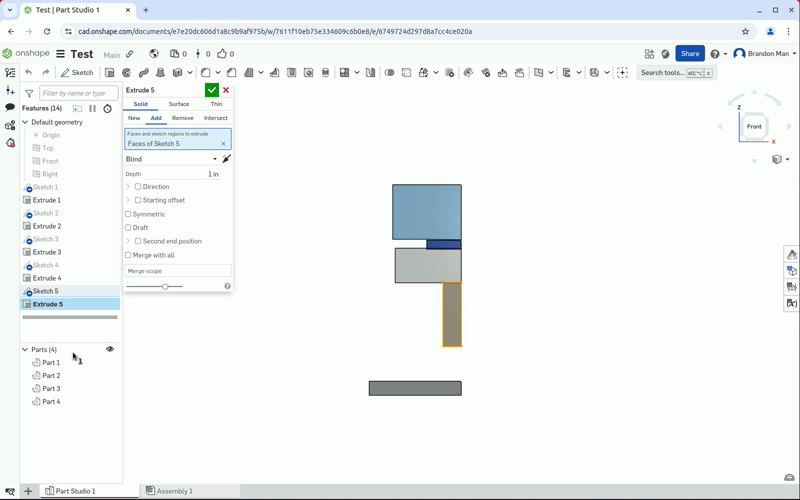
mouse_move(143, 106)
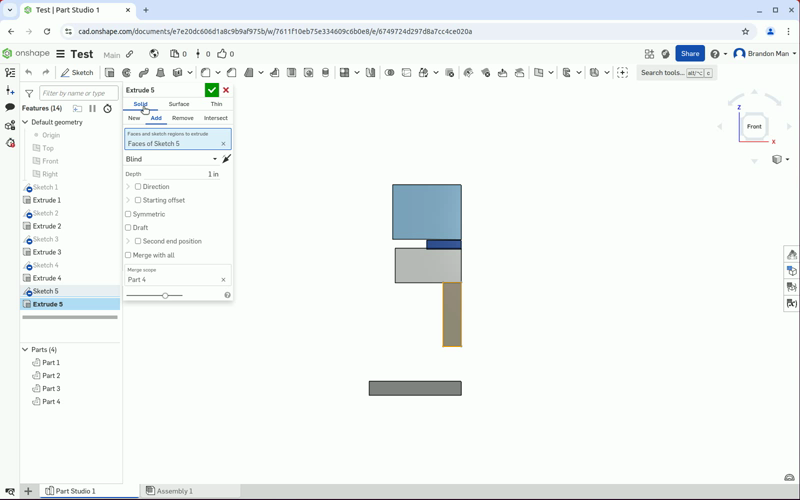
click(143, 106)
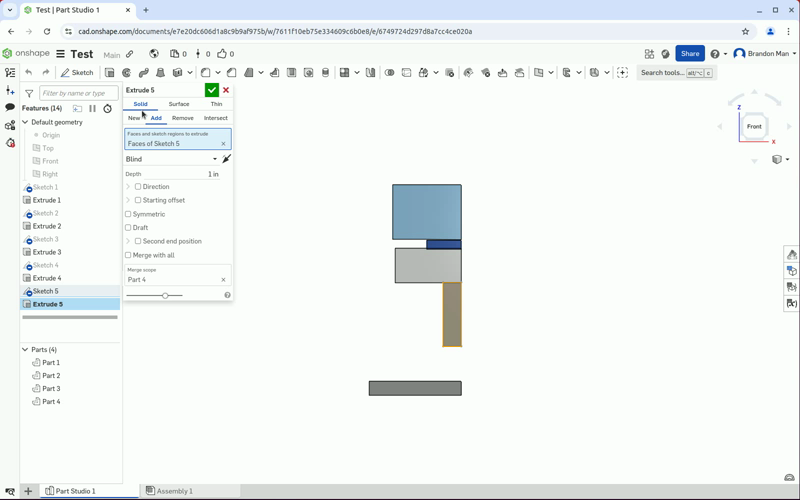
mouse_move(137, 120)
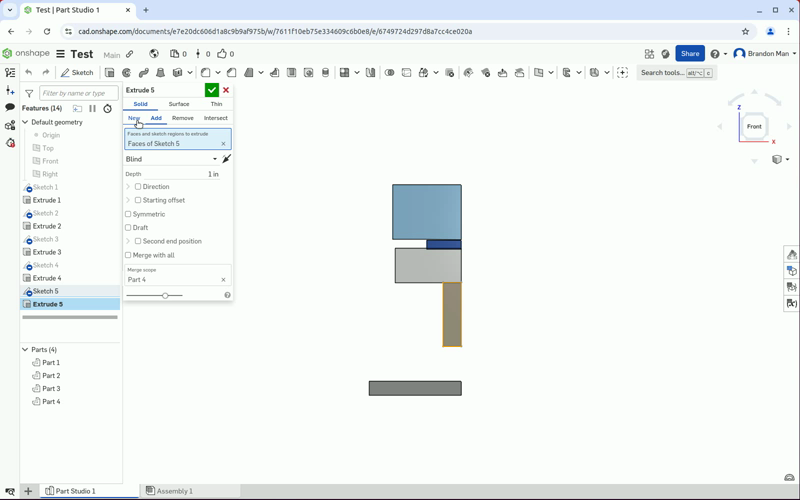
click(137, 120)
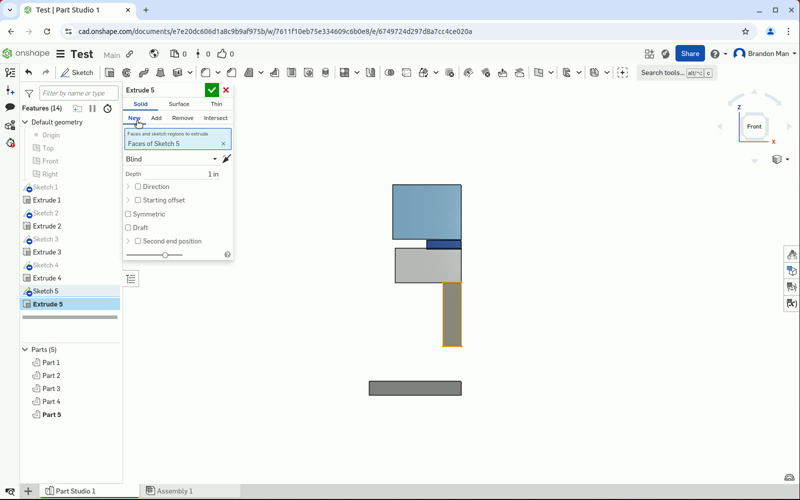
key(tab, 4)
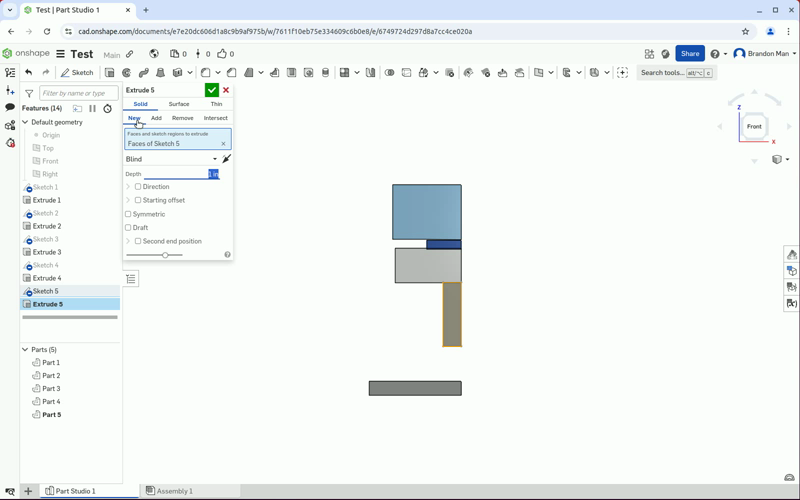
text(7.703)
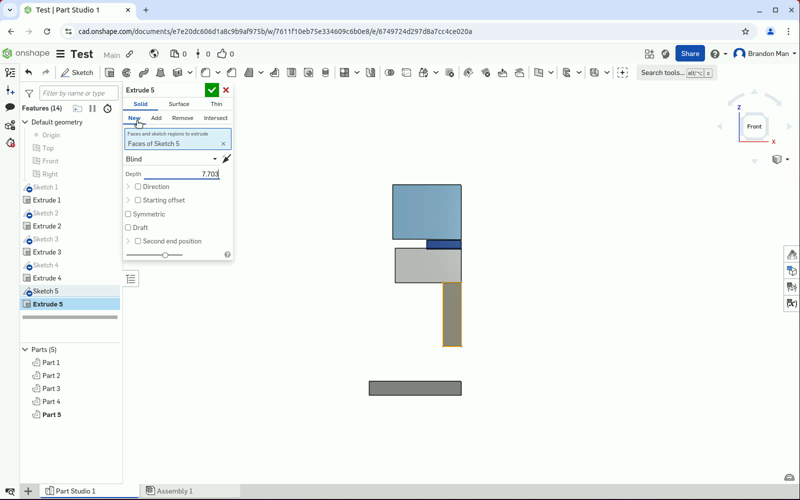
key(enter)
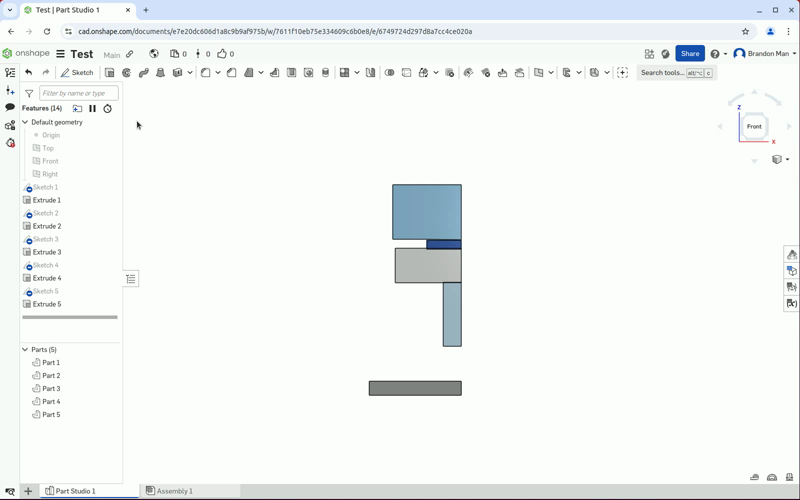
key(shift+h)
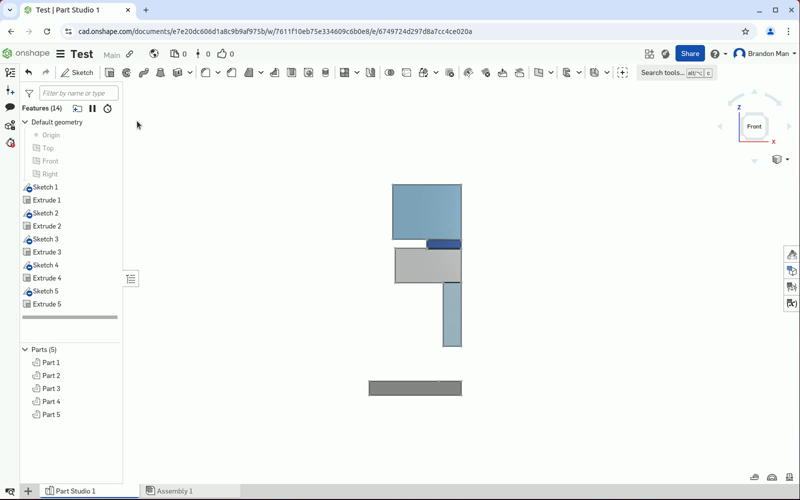
key(shift+h)
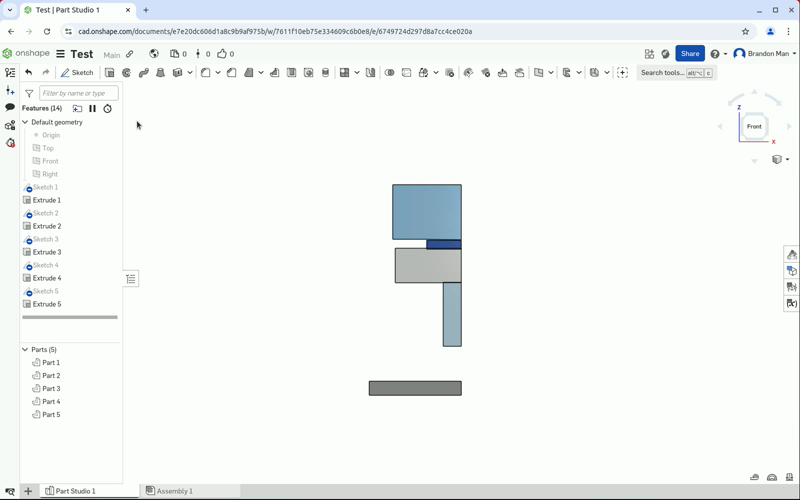
mouse_move(73, 189)
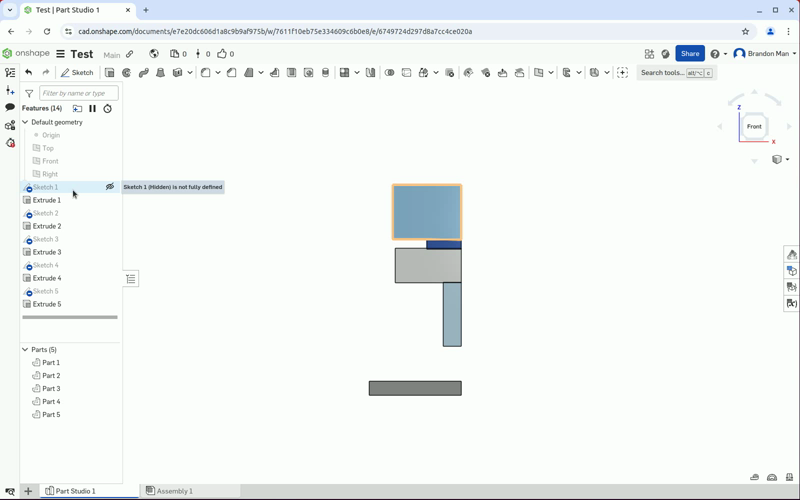
click(73, 189)
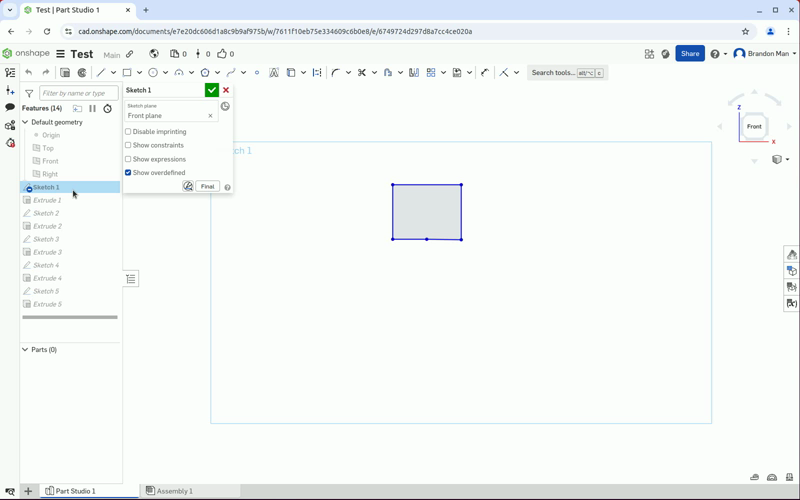
mouse_move(229, 92)
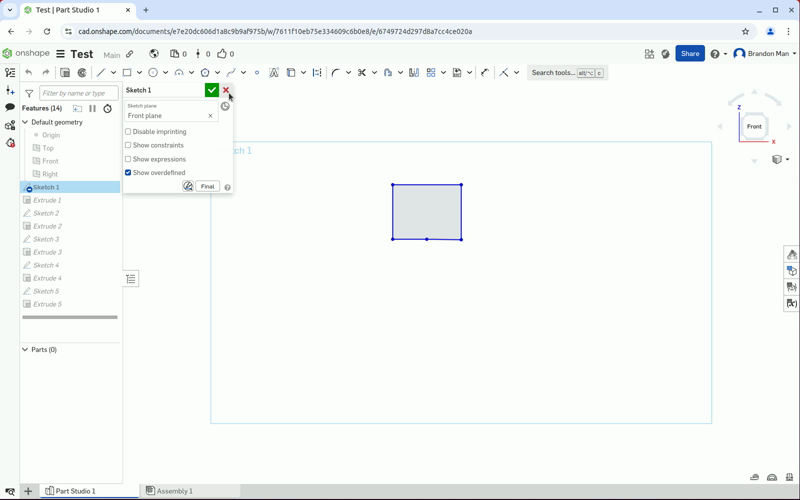
click(229, 92)
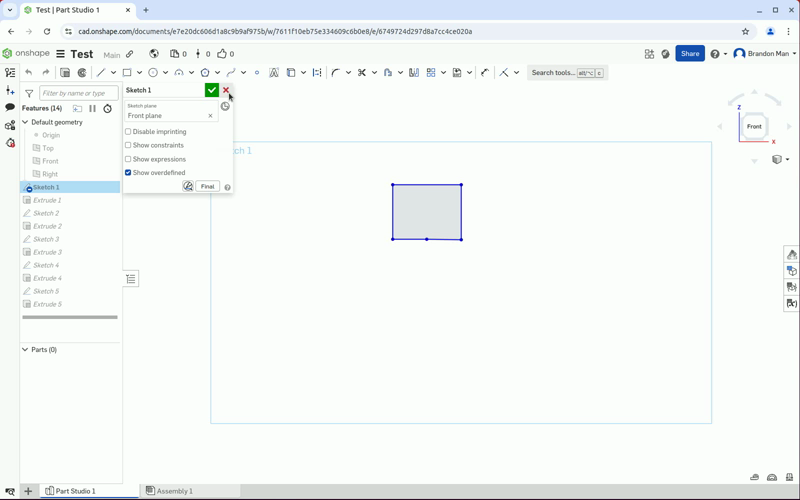
key(shift+s)
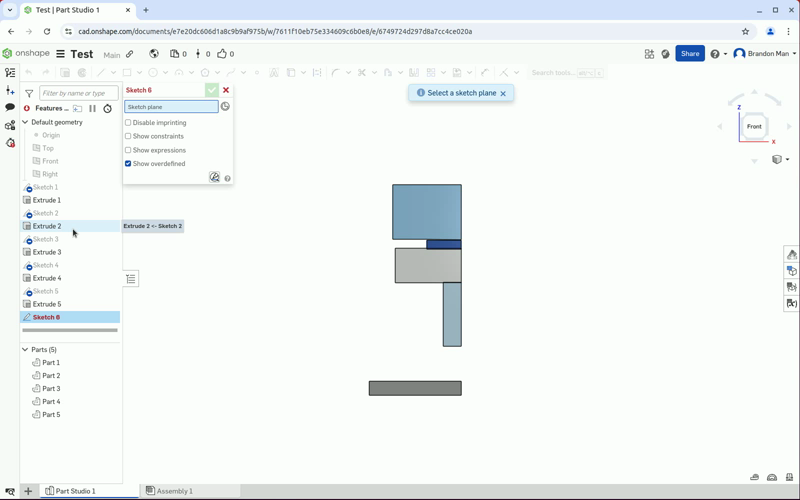
scroll(3)
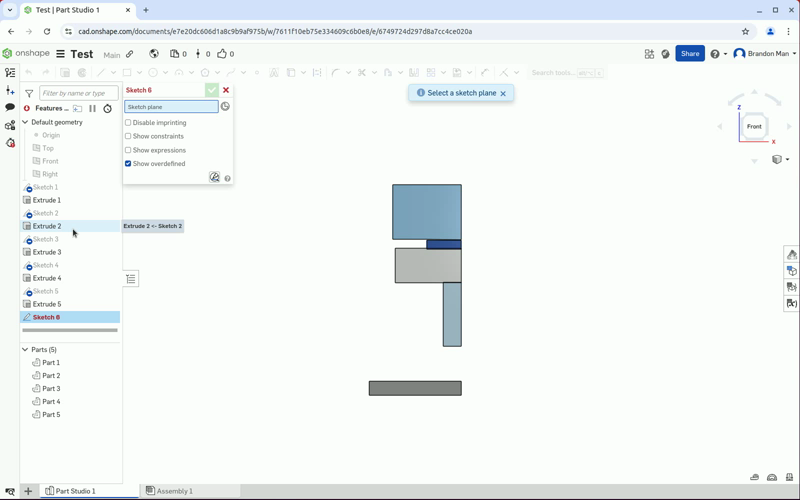
mouse_move(73, 163)
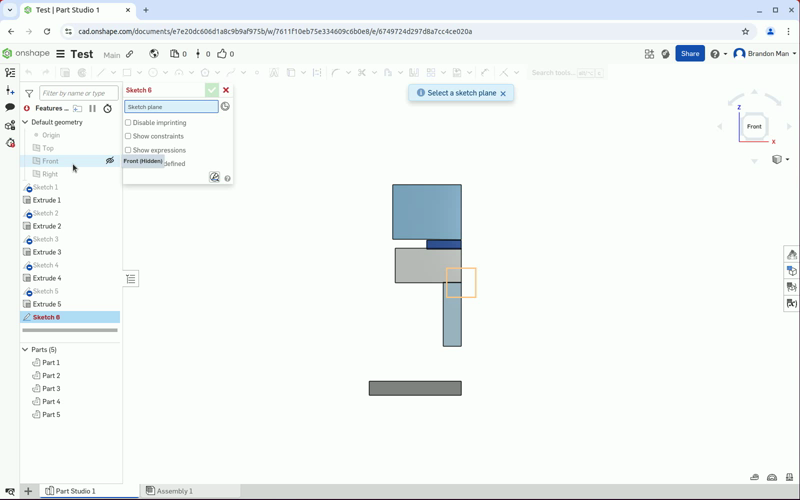
click(73, 163)
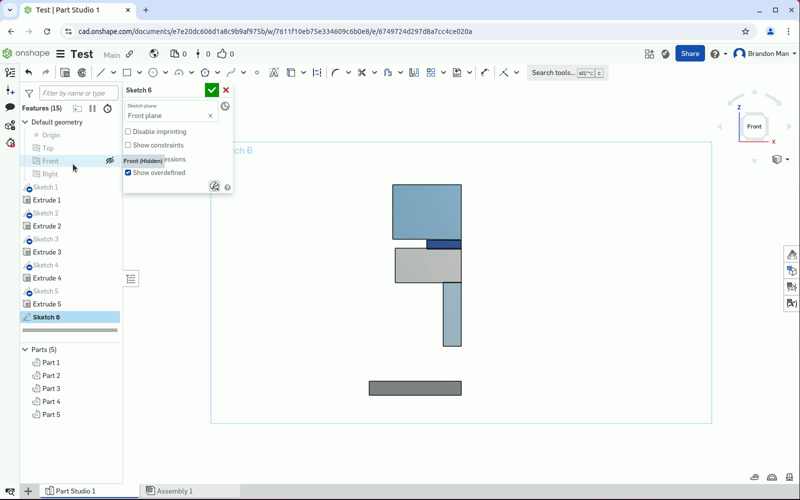
mouse_move(73, 352)
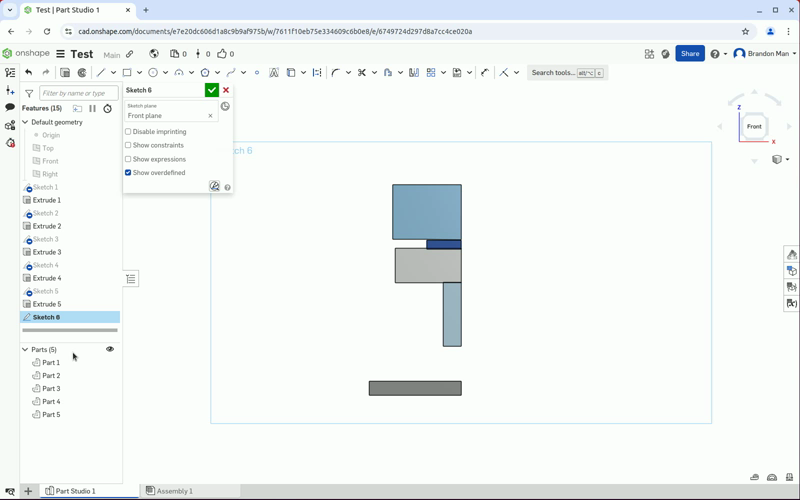
key(y)
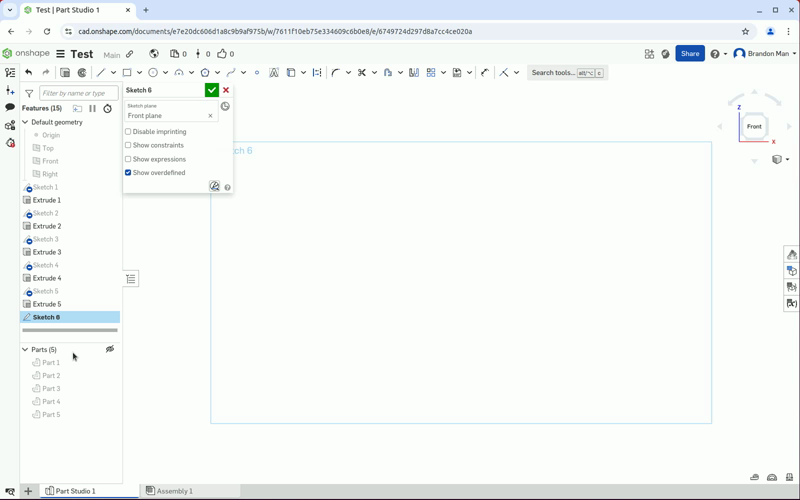
key(l)
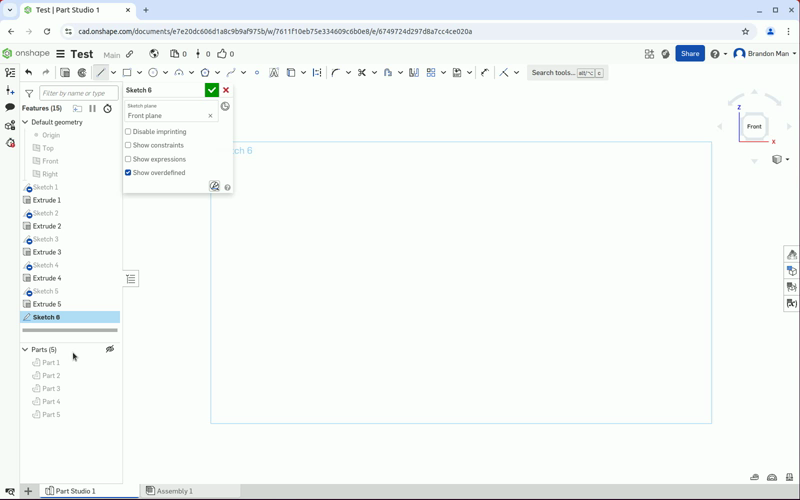
key_down(shift)
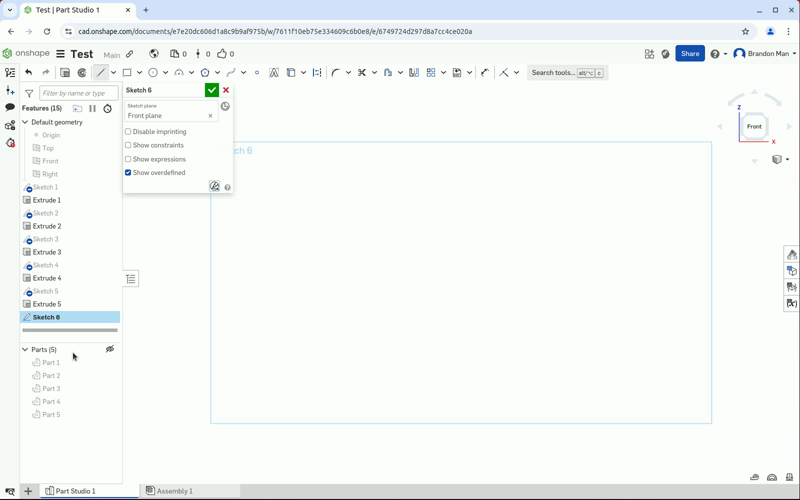
mouse_move(374, 362)
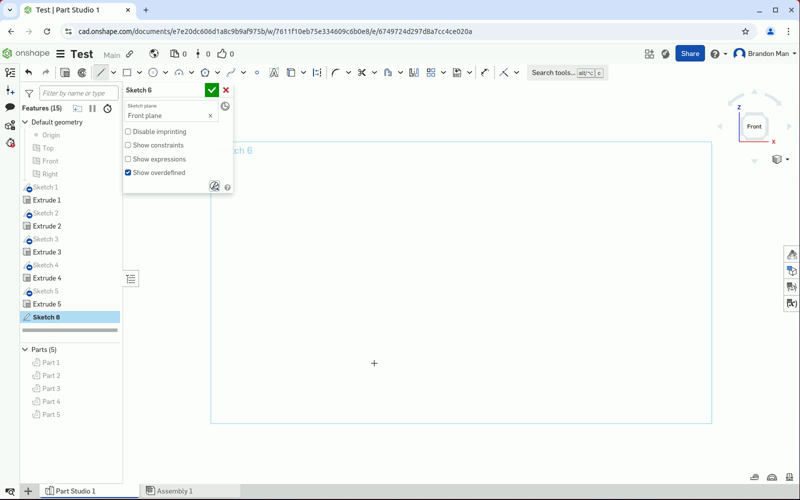
click(374, 362)
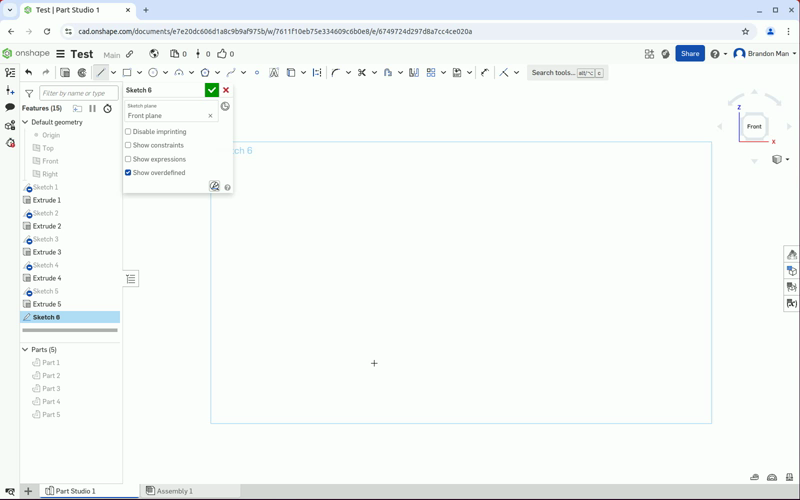
key_up(shift)
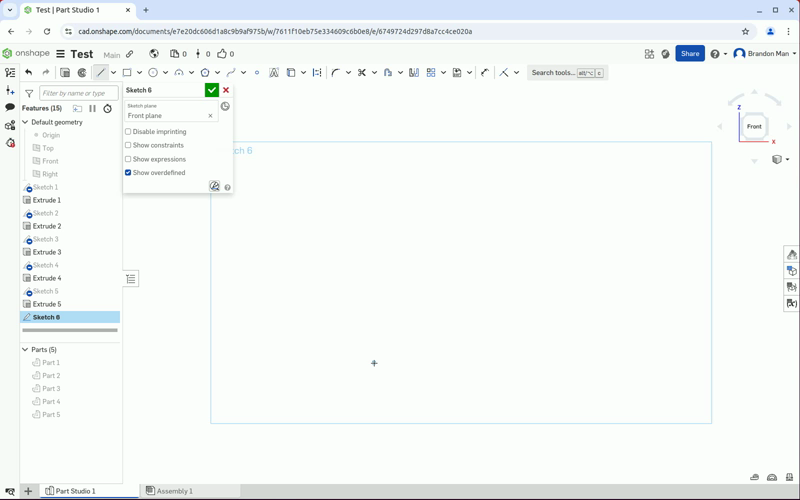
key_down(shift)
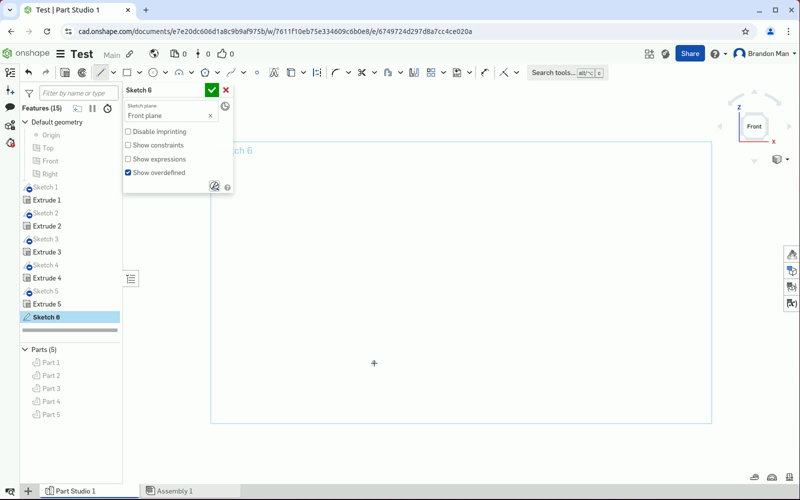
mouse_move(439, 362)
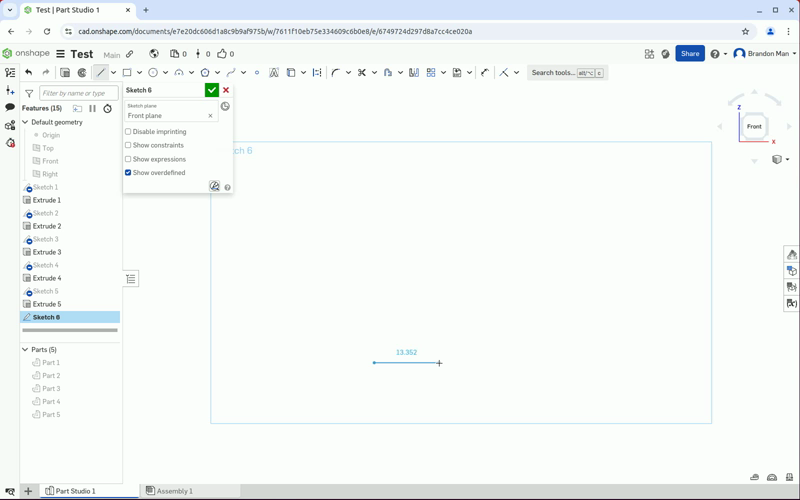
click(439, 362)
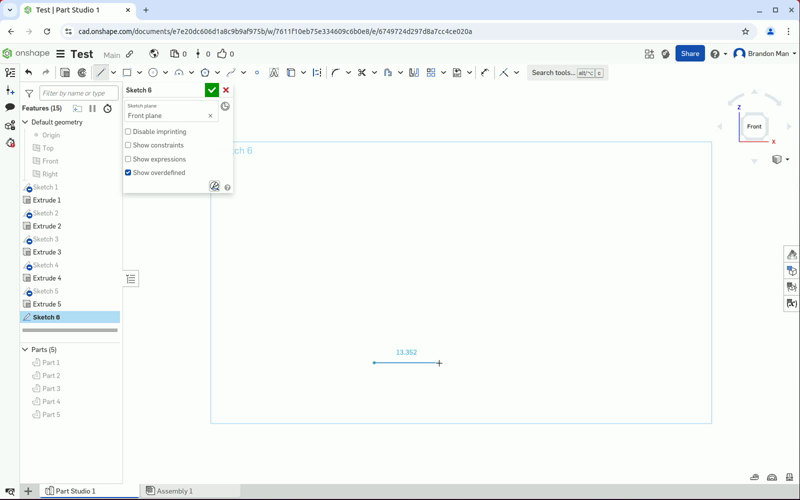
key_up(shift)
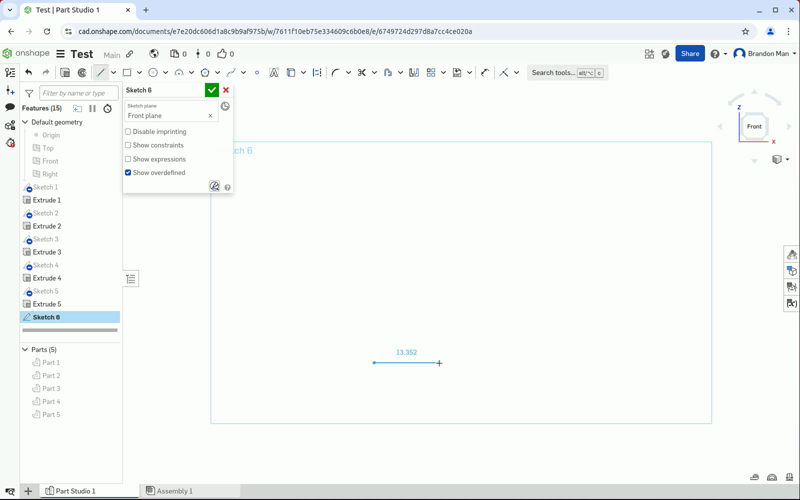
key_down(shift)
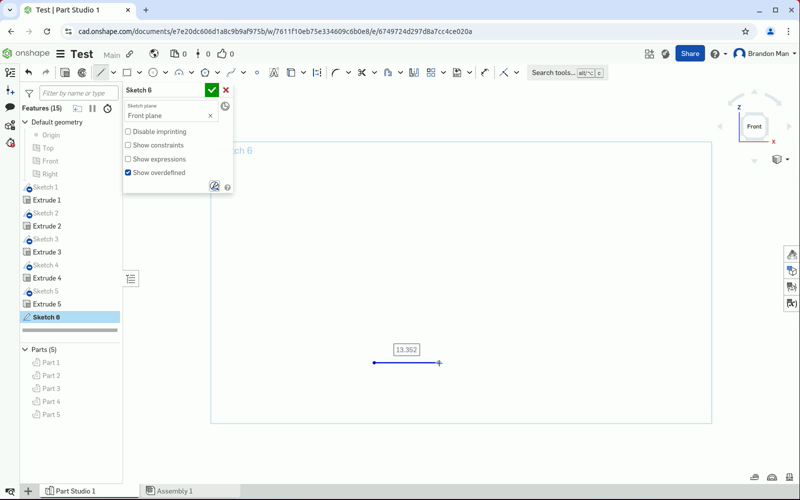
mouse_move(469, 362)
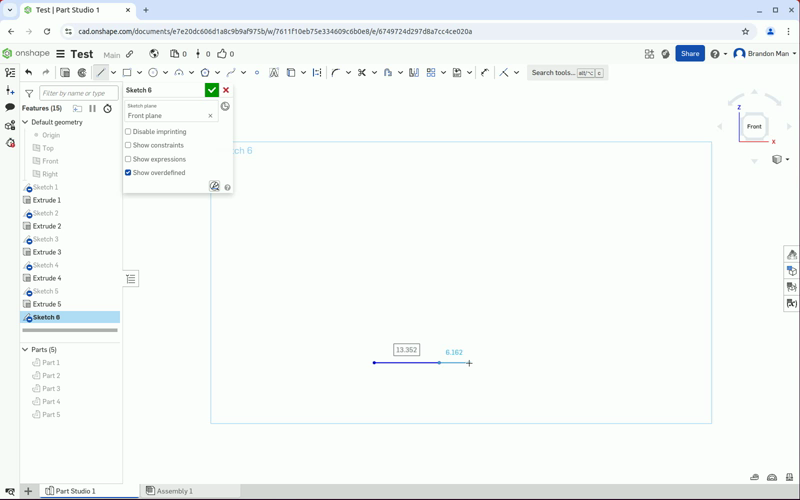
mouse_move(461, 362)
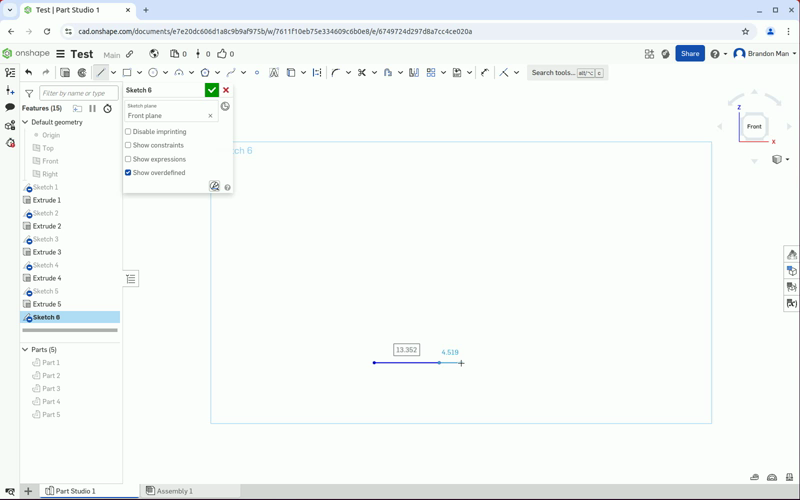
click(461, 362)
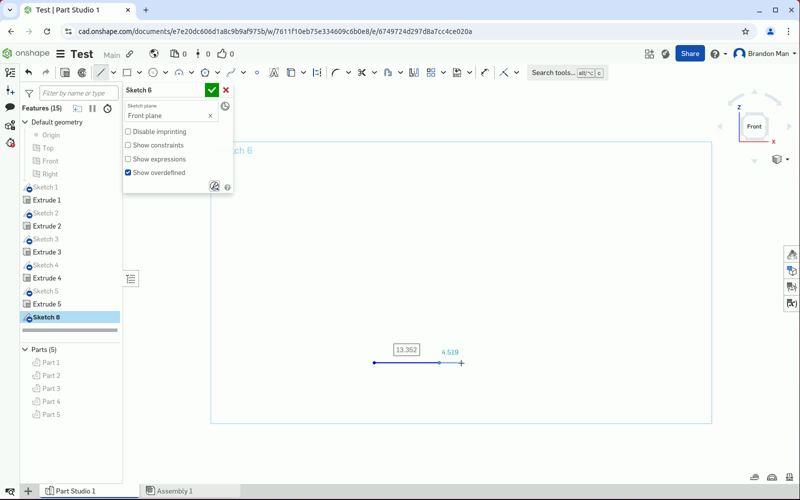
key_up(shift)
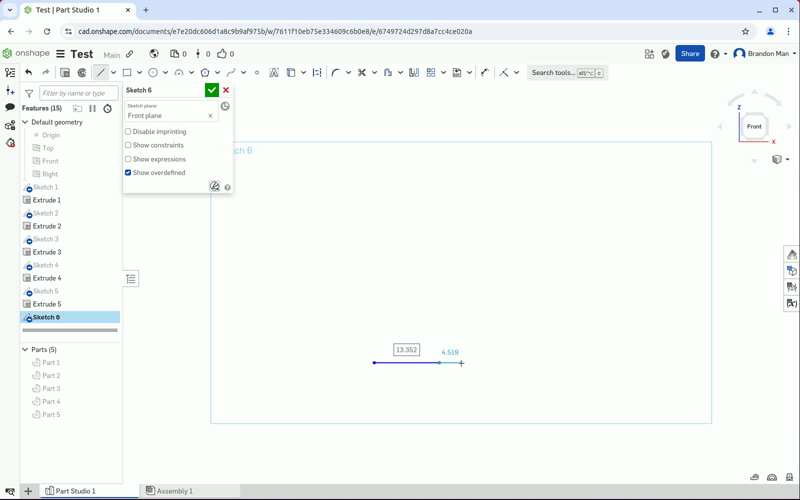
key_down(shift)
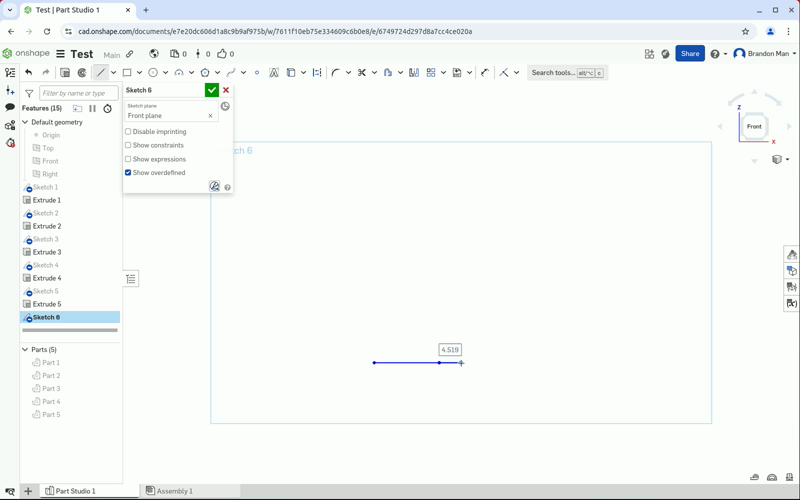
mouse_move(491, 362)
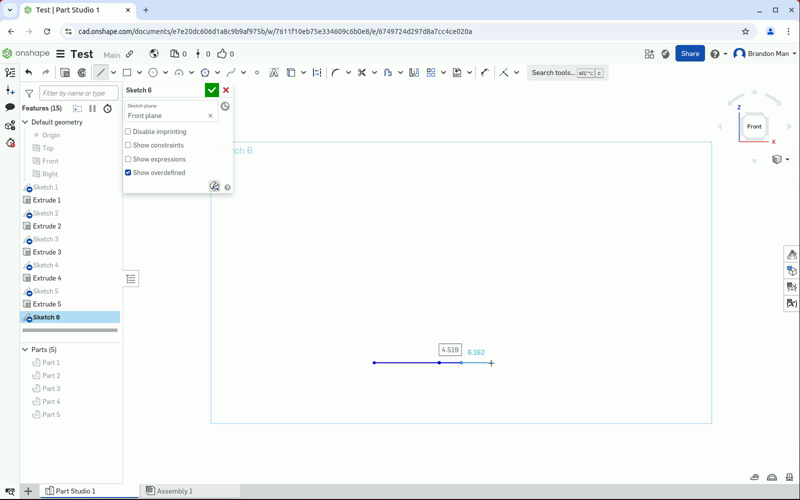
mouse_move(461, 346)
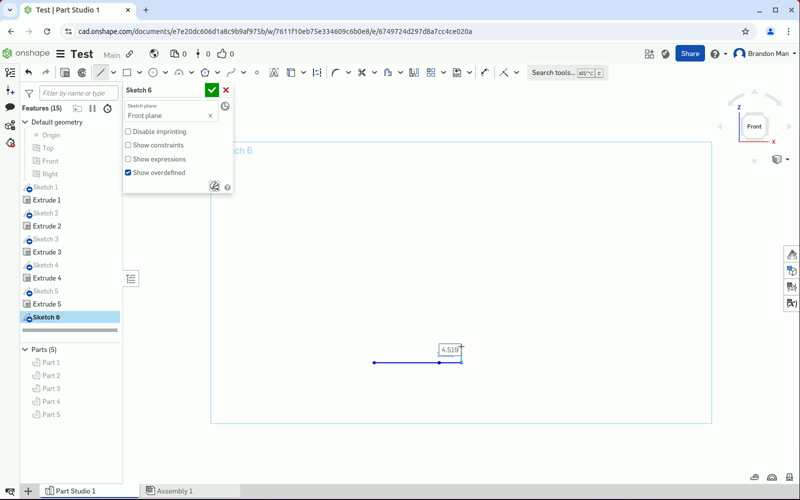
click(461, 346)
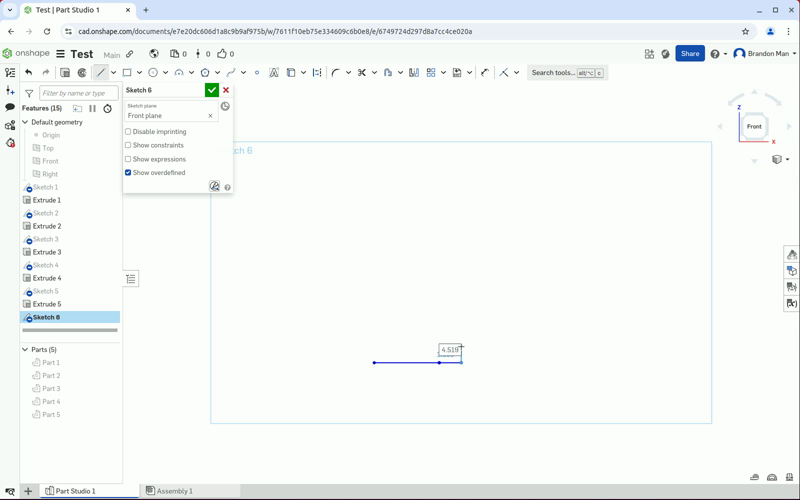
key_up(shift)
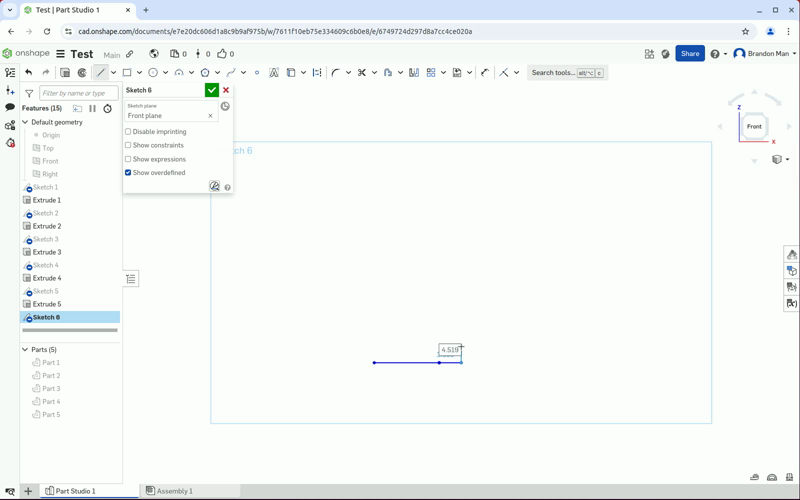
key_down(shift)
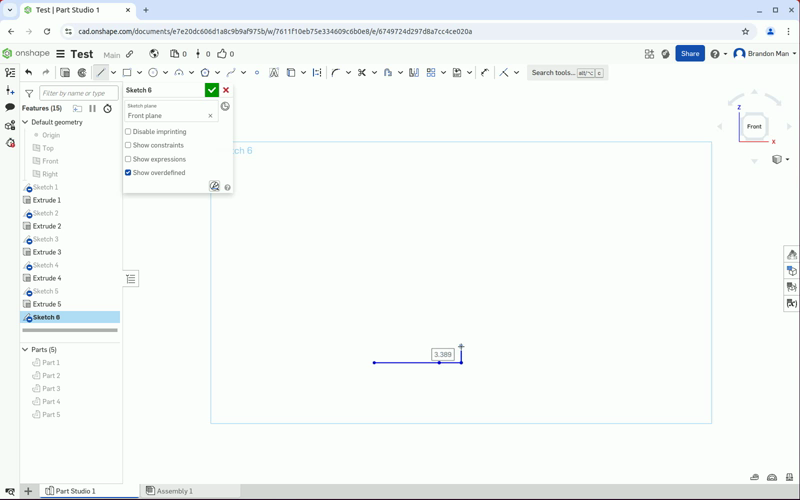
mouse_move(491, 346)
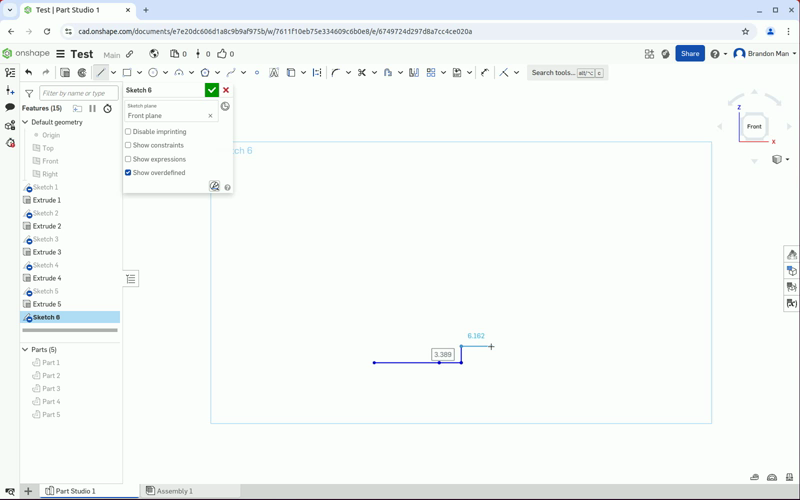
mouse_move(443, 346)
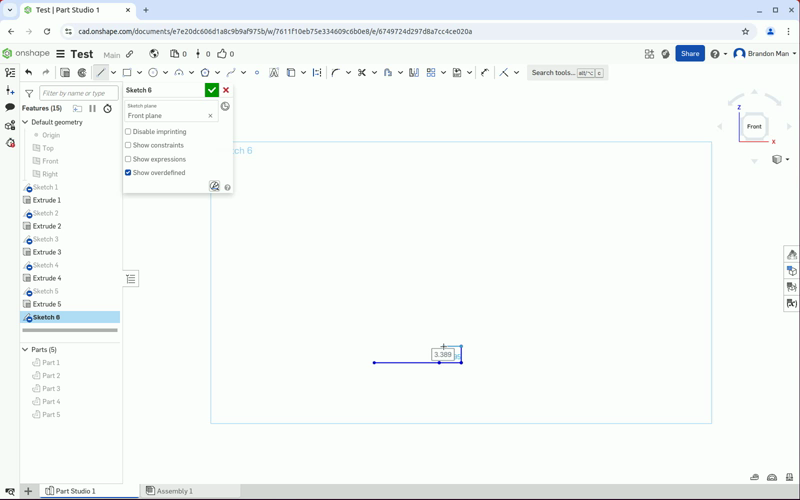
click(443, 346)
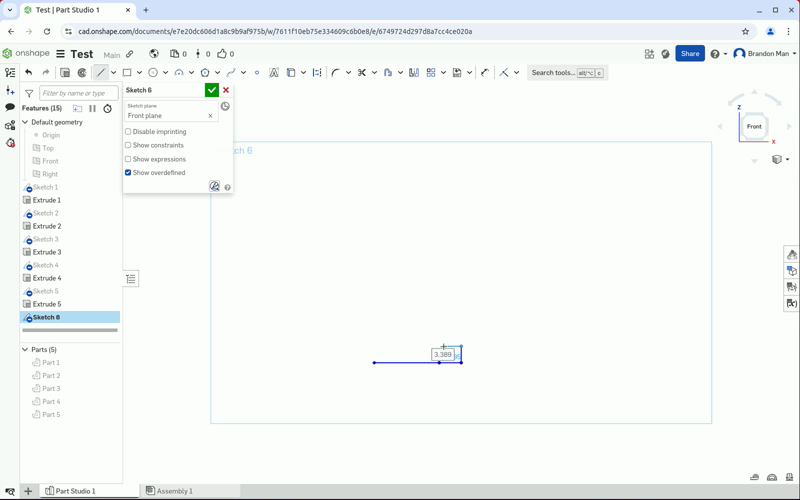
key_up(shift)
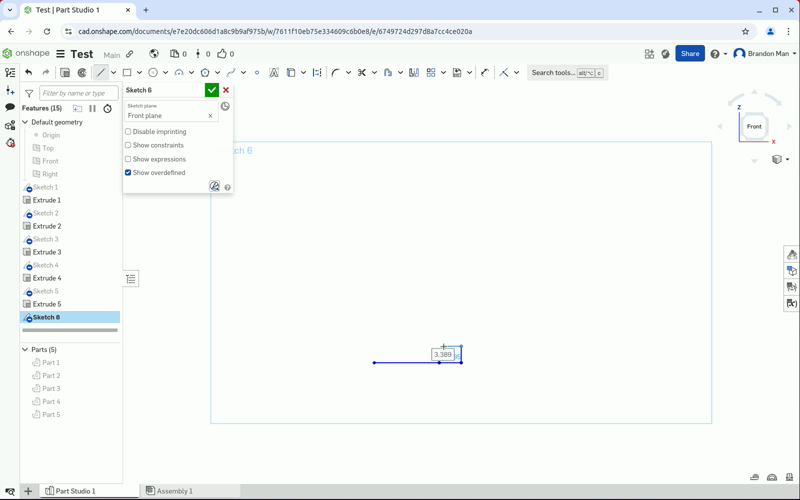
key_down(shift)
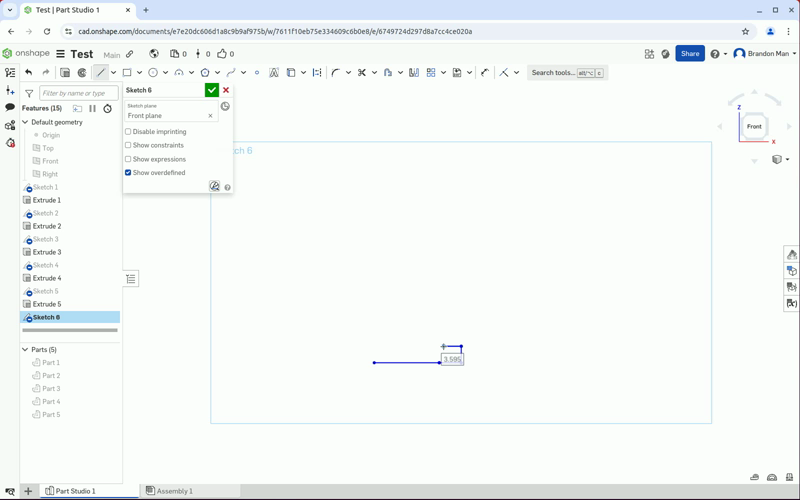
mouse_move(374, 346)
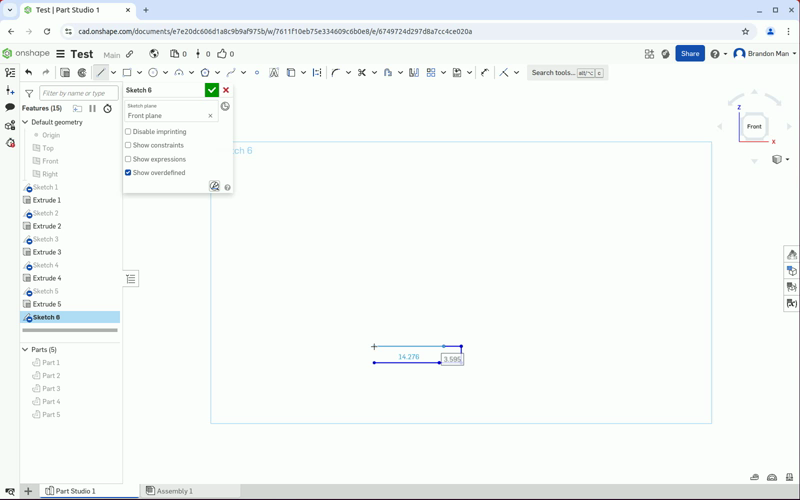
click(374, 346)
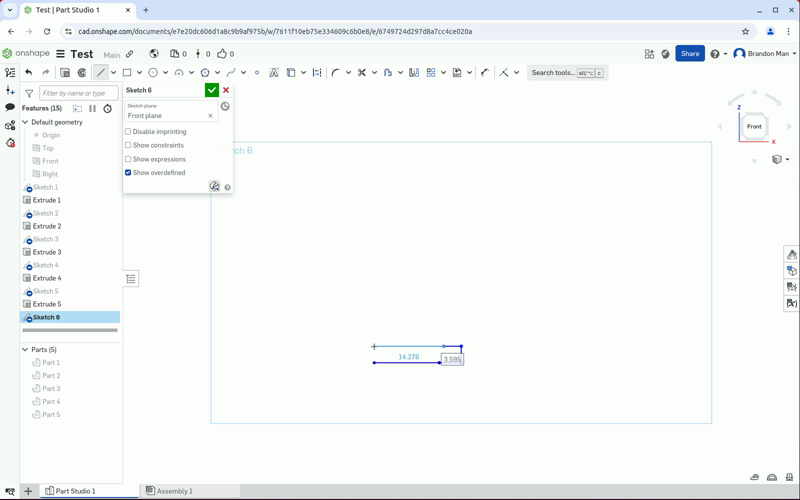
key_up(shift)
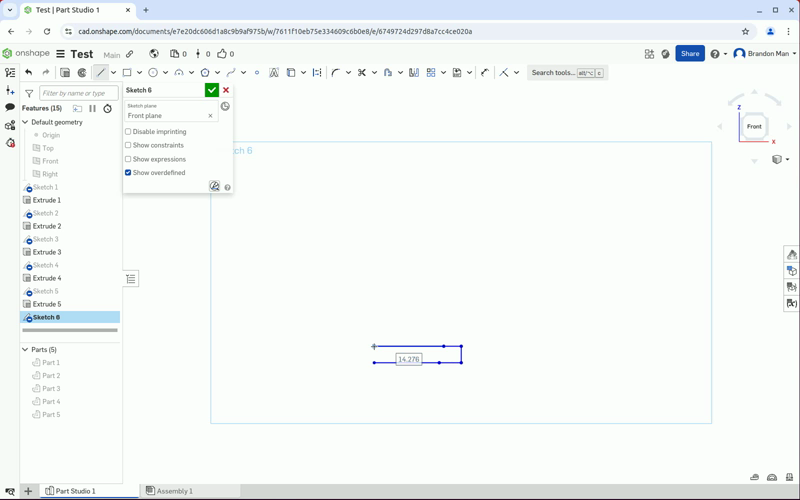
mouse_move(404, 346)
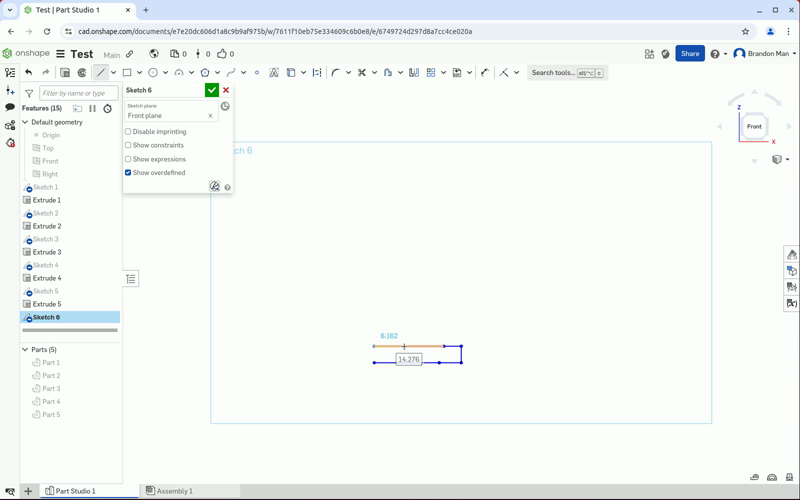
key_down(shift)
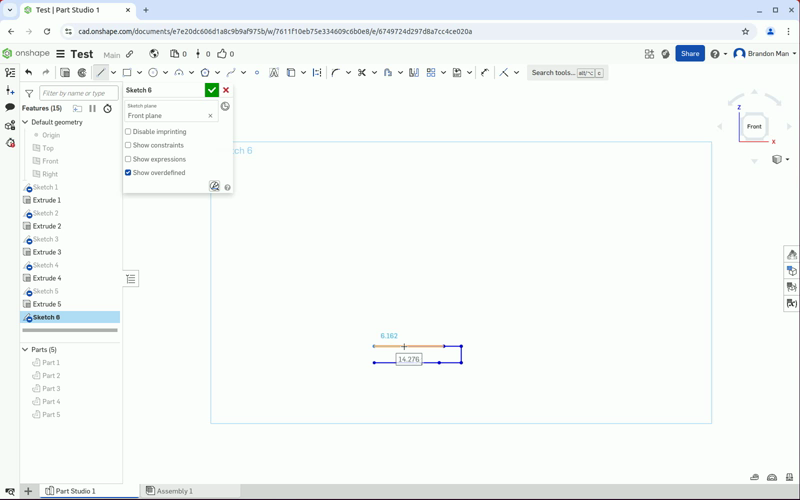
mouse_move(374, 362)
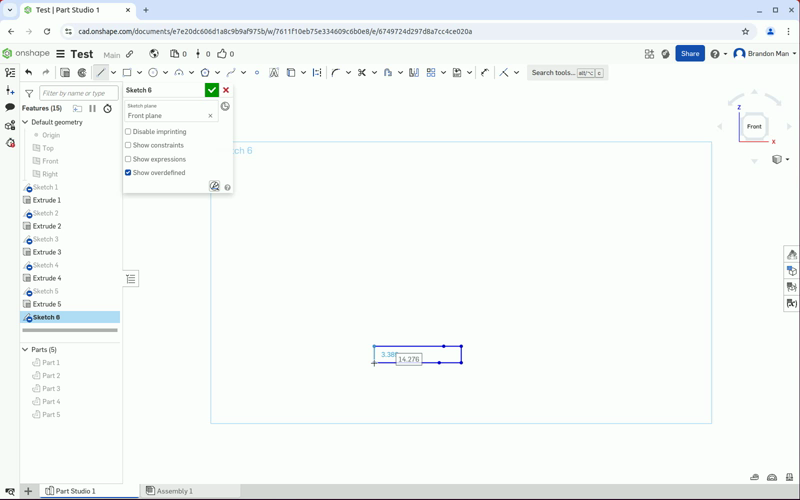
key_up(shift)
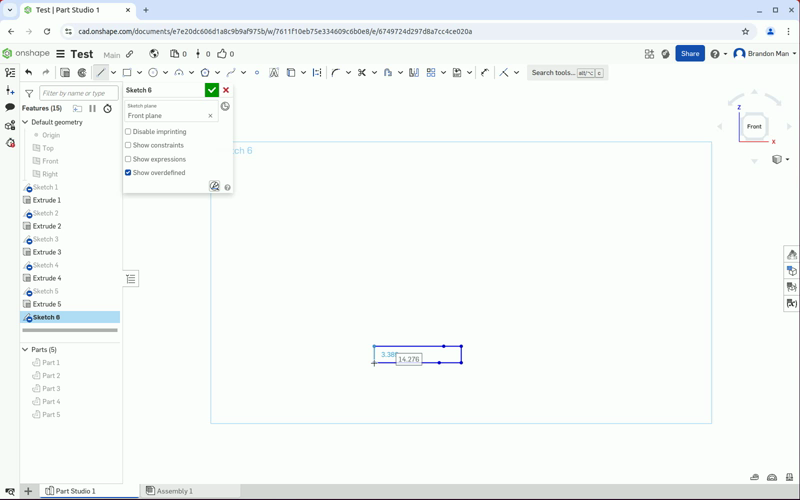
click(374, 362)
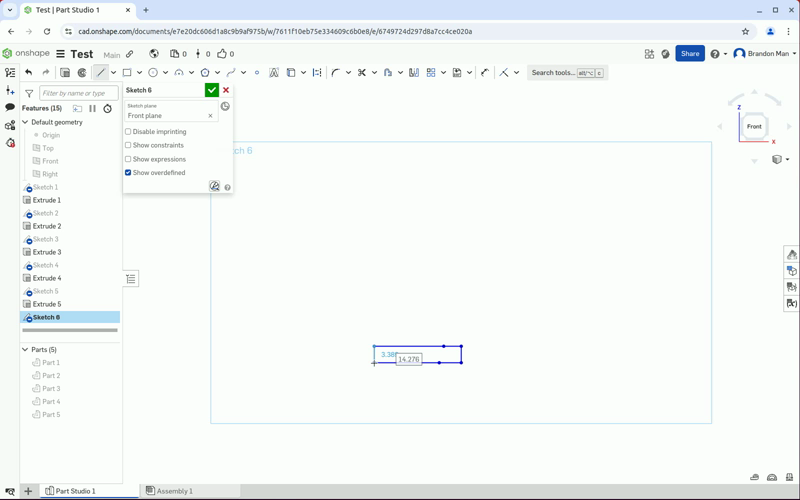
key(esc)
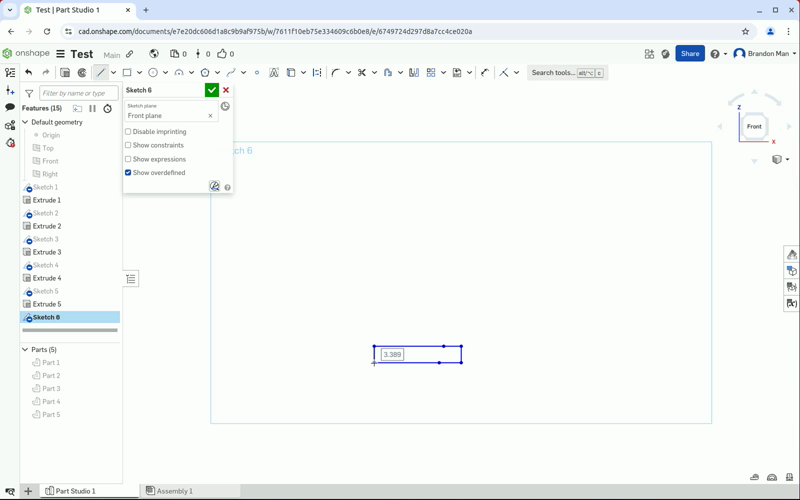
mouse_move(378, 360)
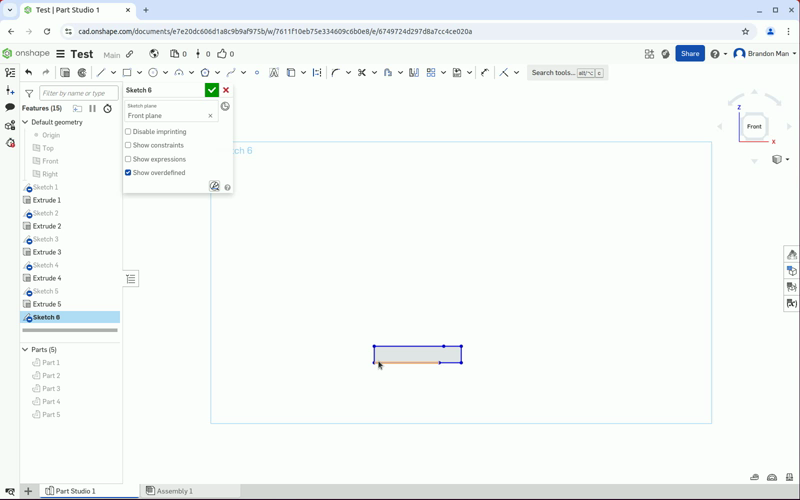
scroll(6)
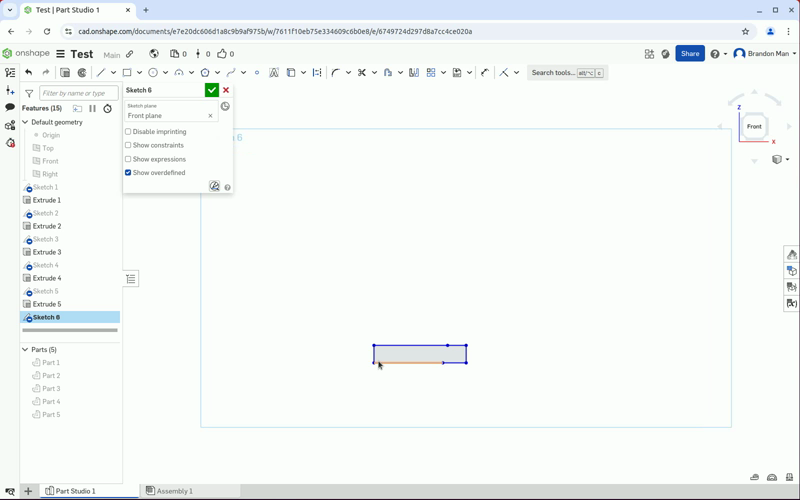
scroll(6)
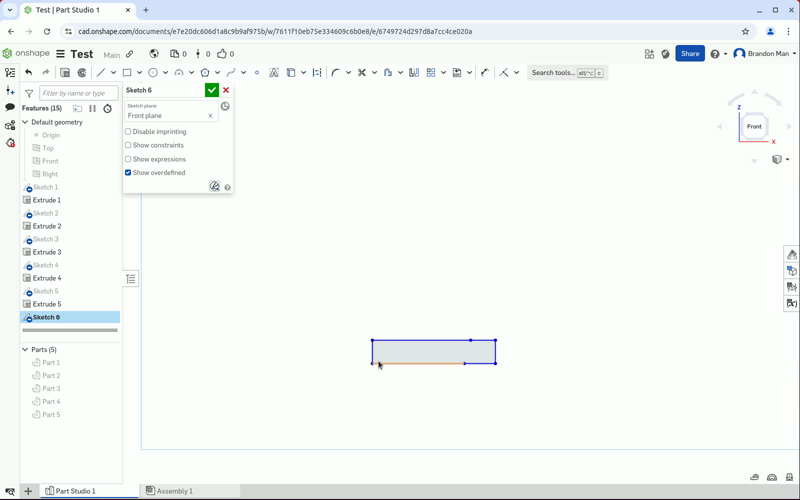
scroll(6)
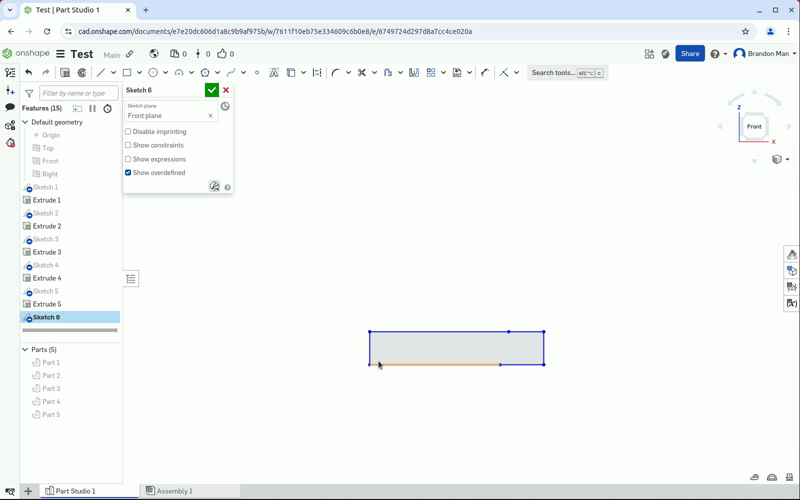
scroll(6)
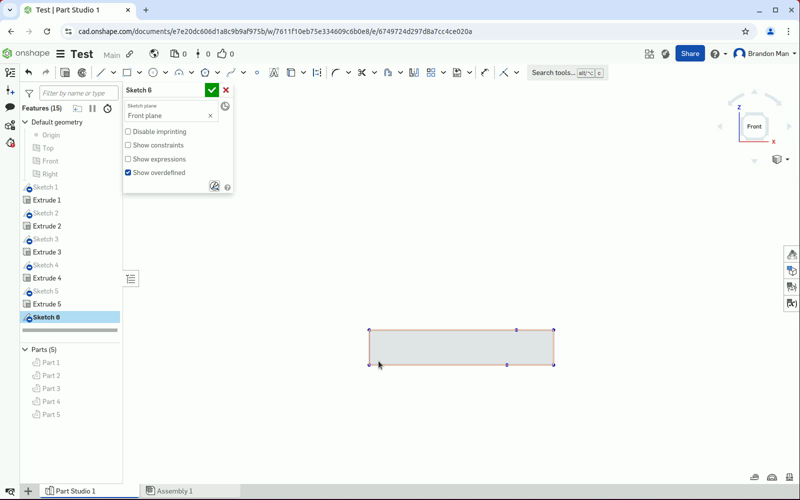
scroll(6)
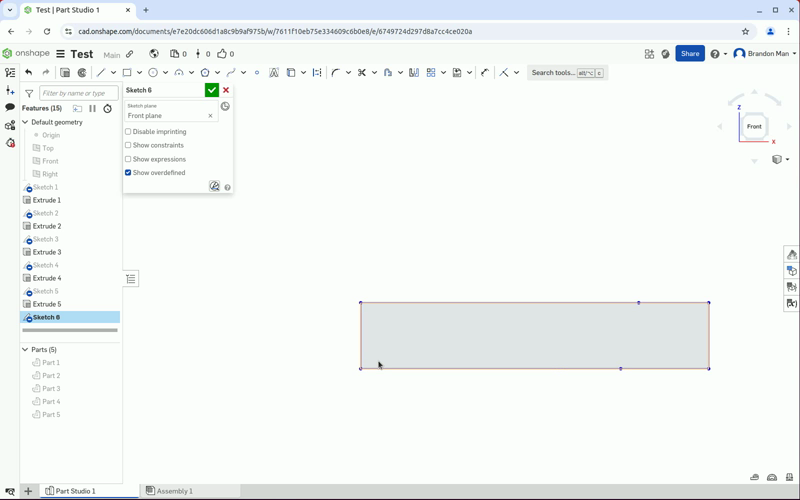
scroll(6)
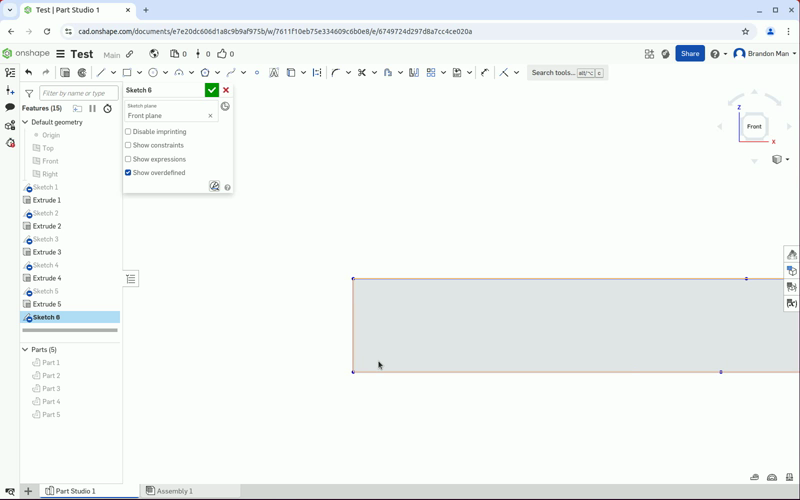
scroll(6)
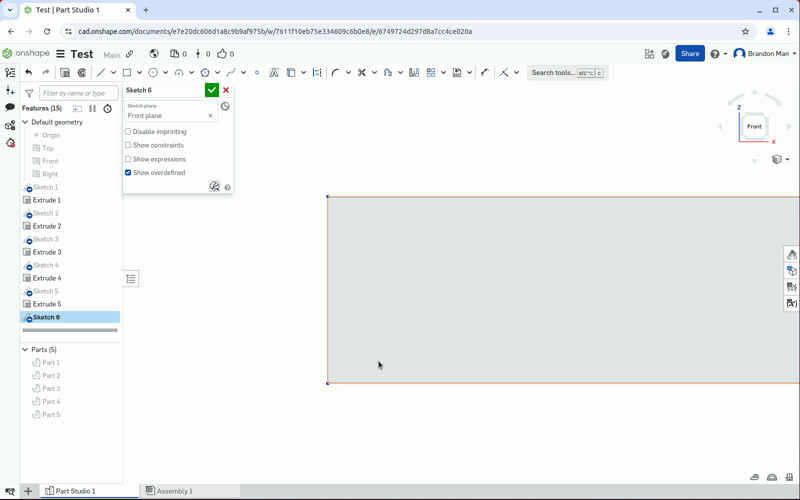
click(378, 360)
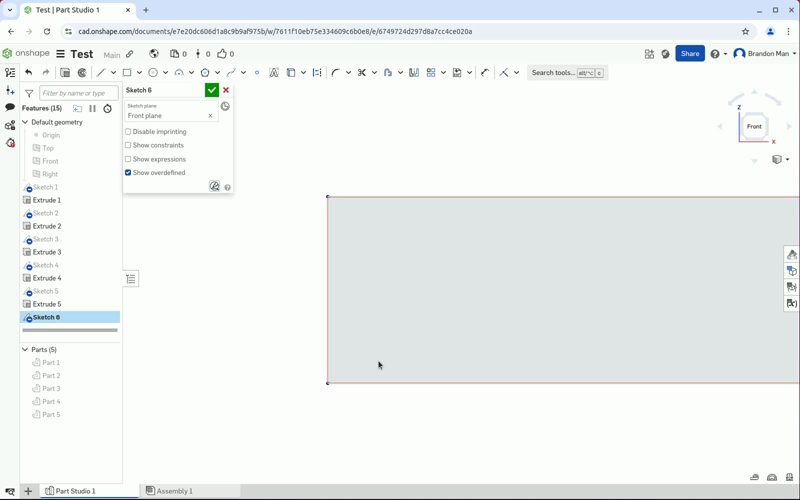
scroll(-6)
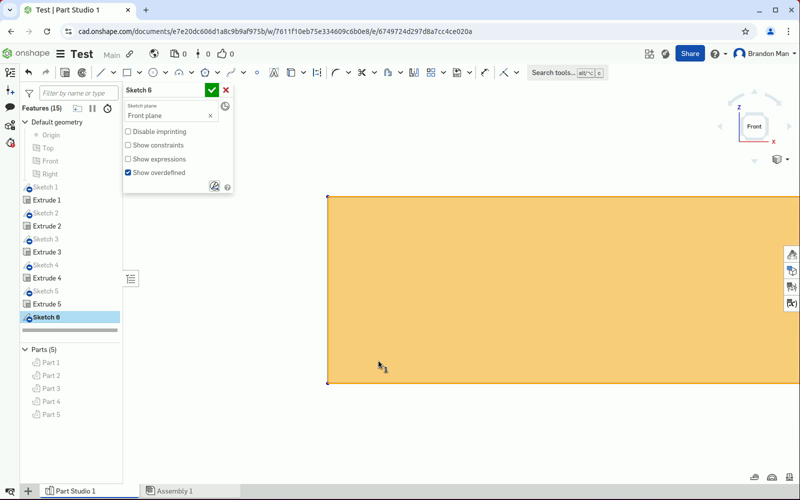
scroll(-6)
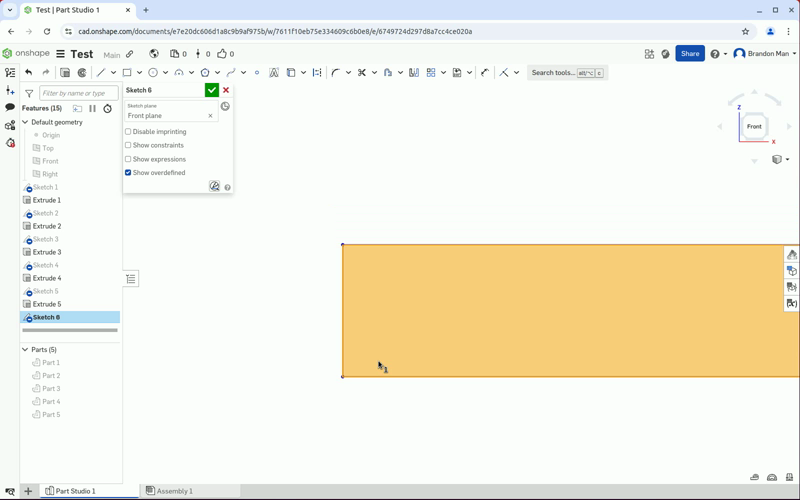
scroll(-6)
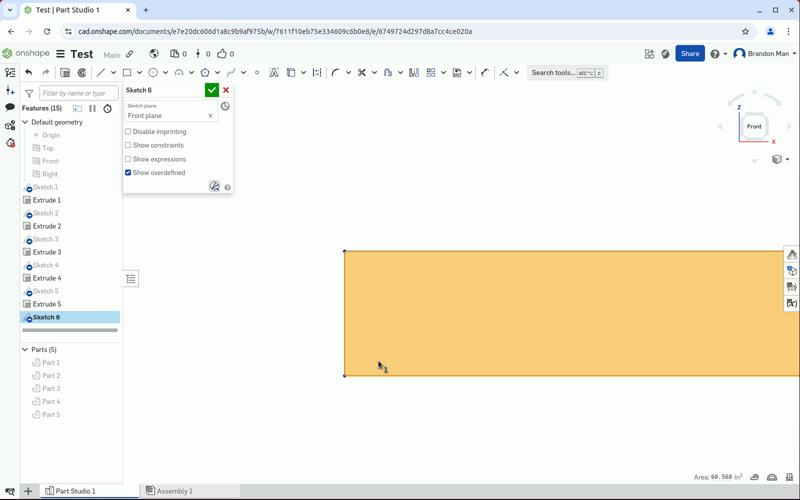
scroll(-6)
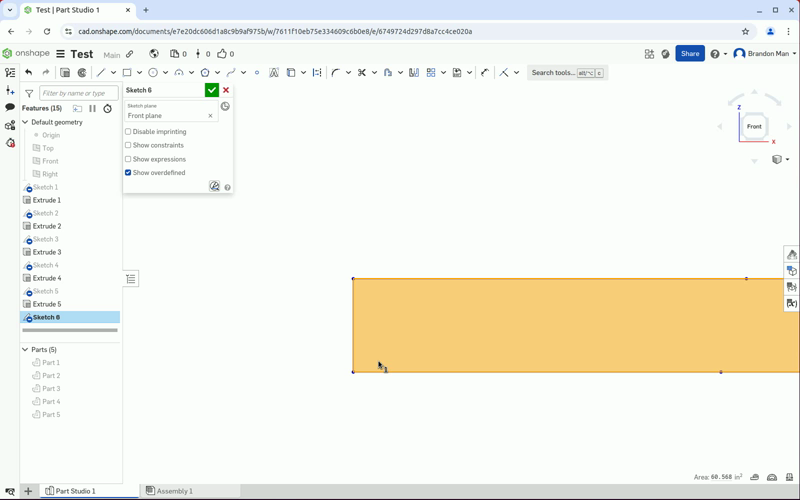
scroll(-6)
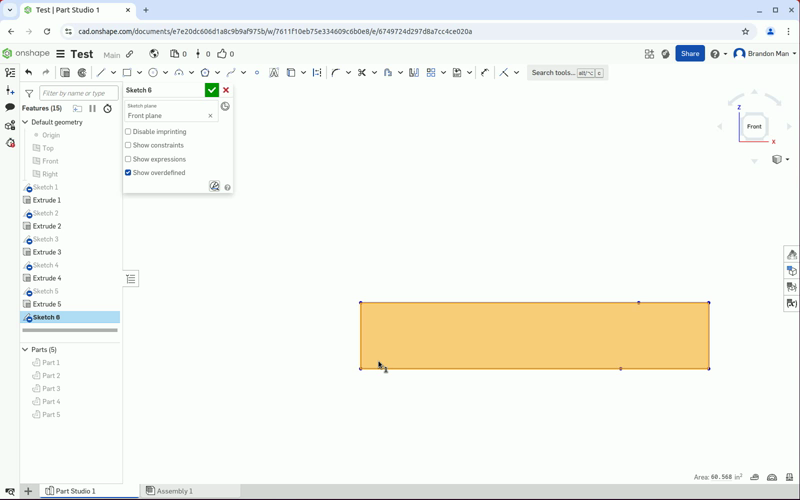
scroll(-6)
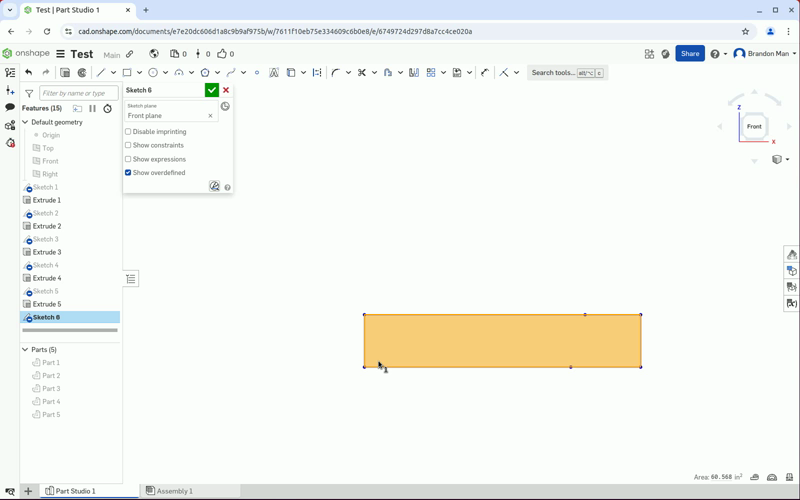
scroll(-6)
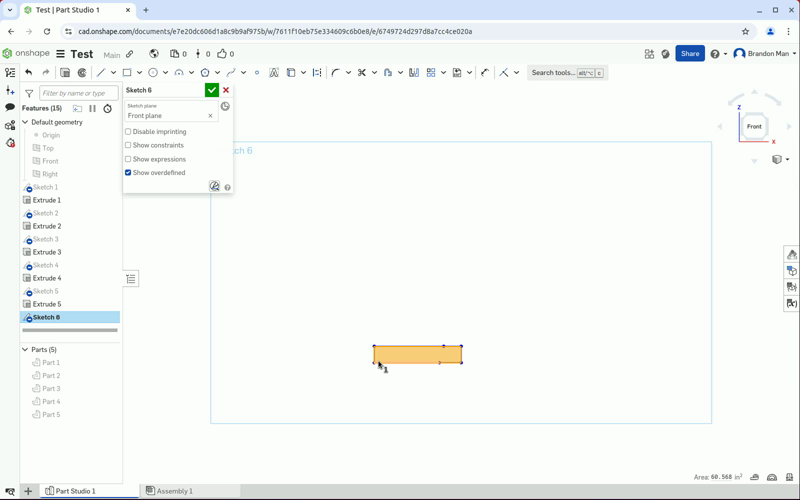
mouse_move(73, 352)
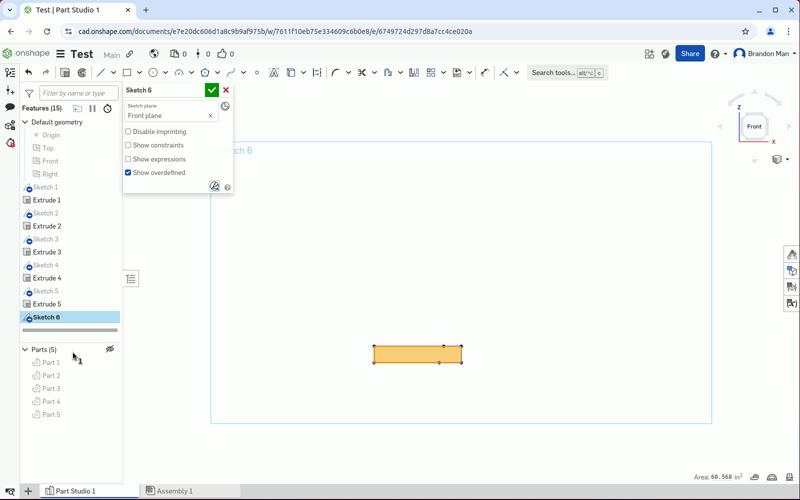
key(shift+y)
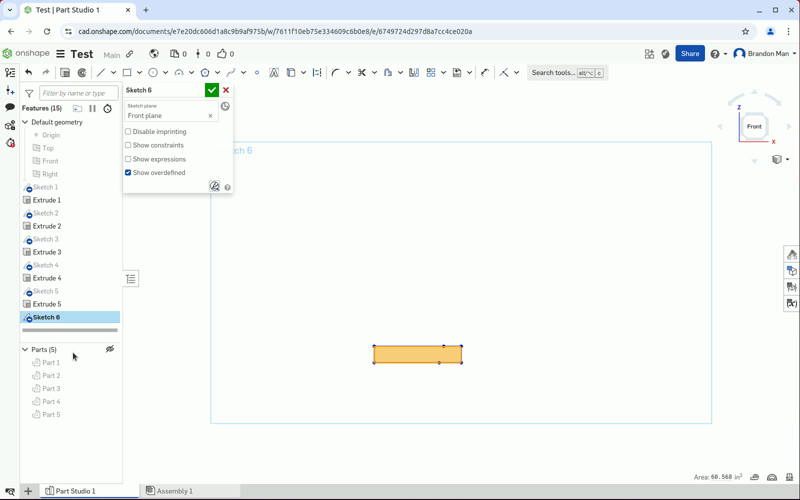
key(shift+e)
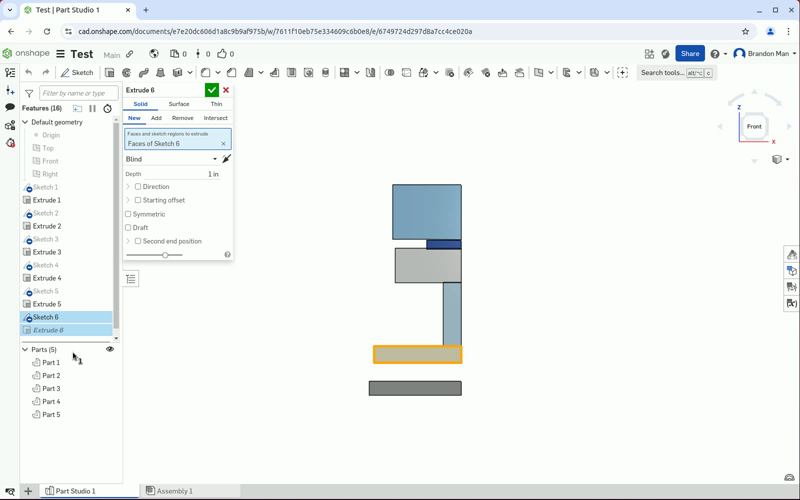
mouse_move(143, 106)
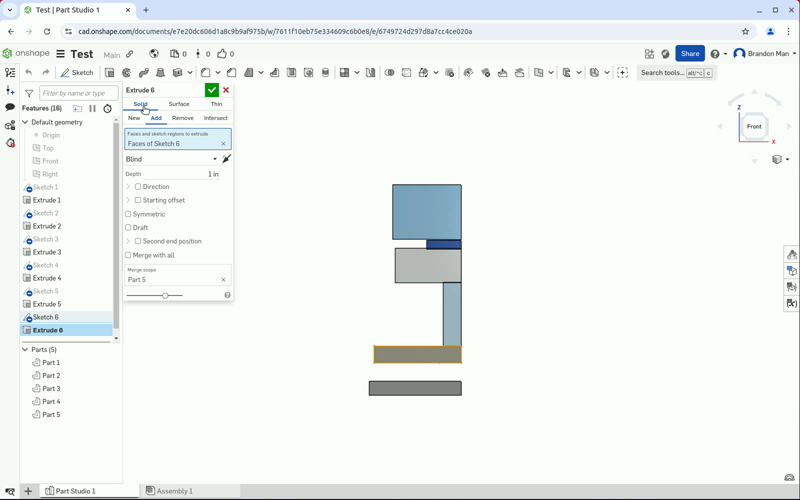
click(143, 106)
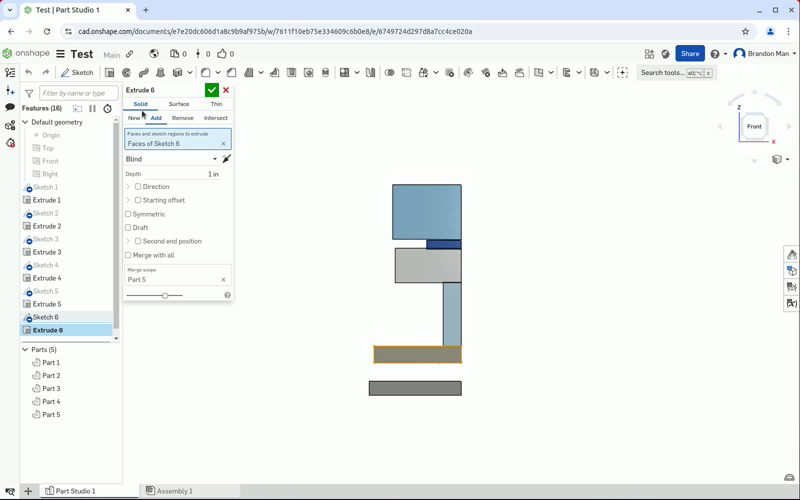
mouse_move(137, 120)
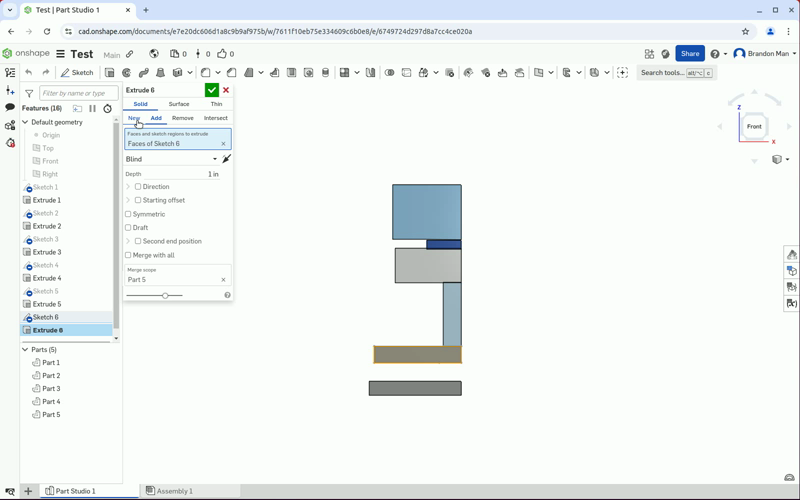
click(137, 120)
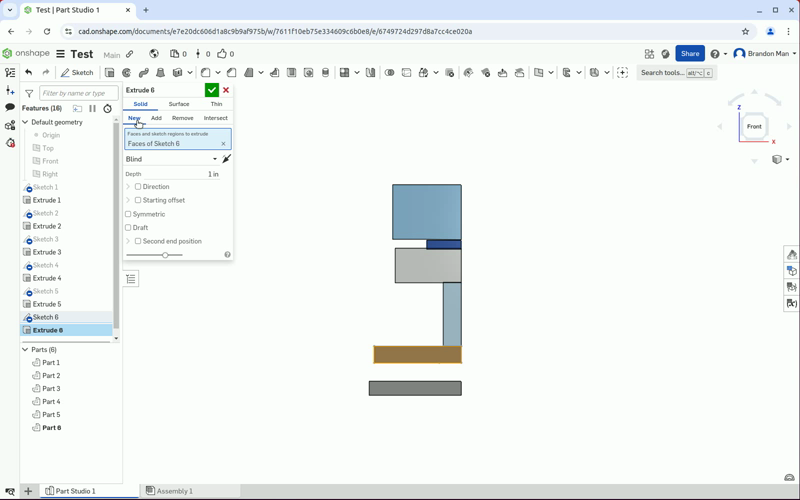
key(tab, 4)
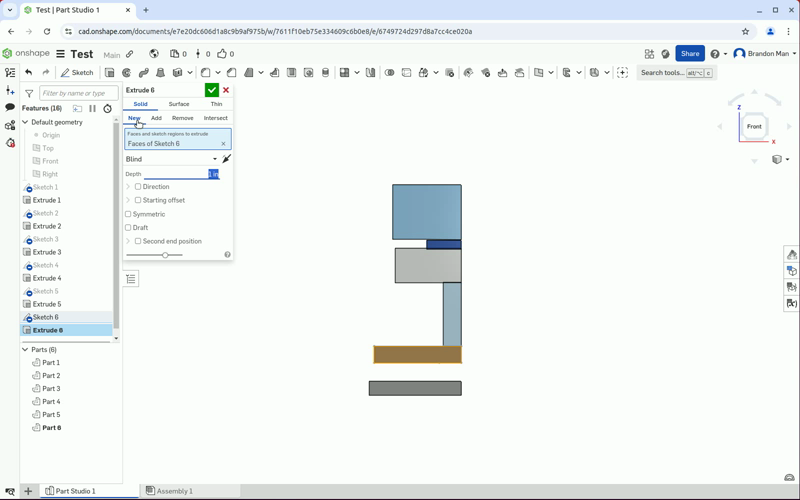
text(7.703)
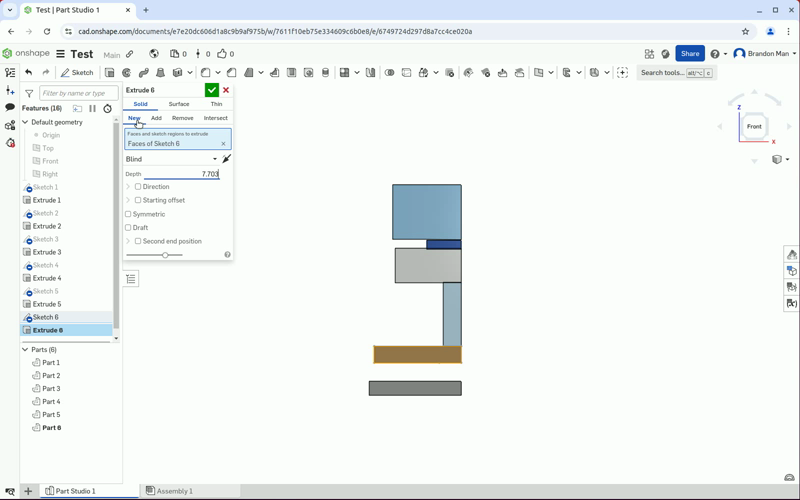
key(enter)
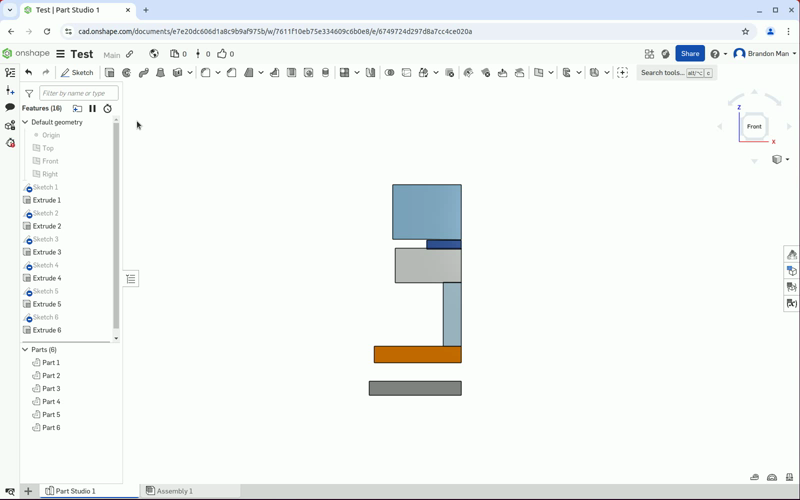
key(shift+h)
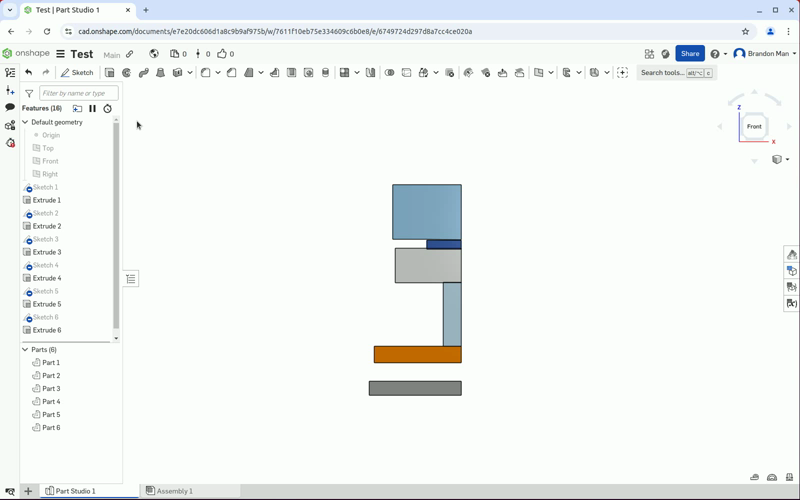
key(shift+h)
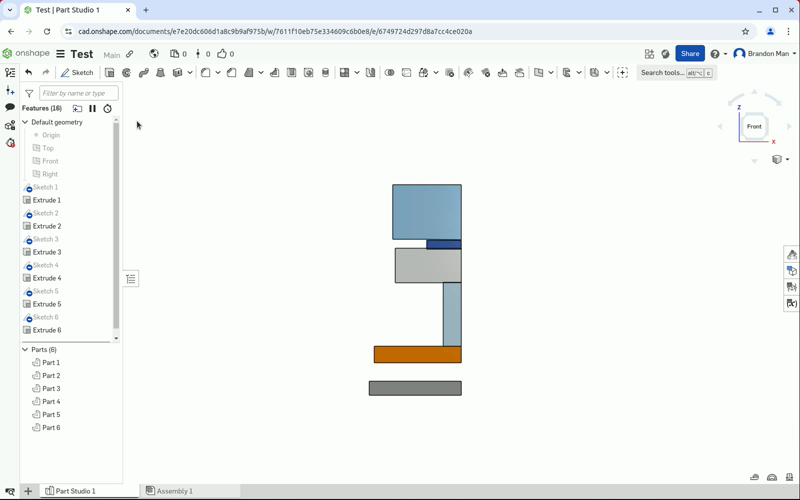
mouse_move(69, 189)
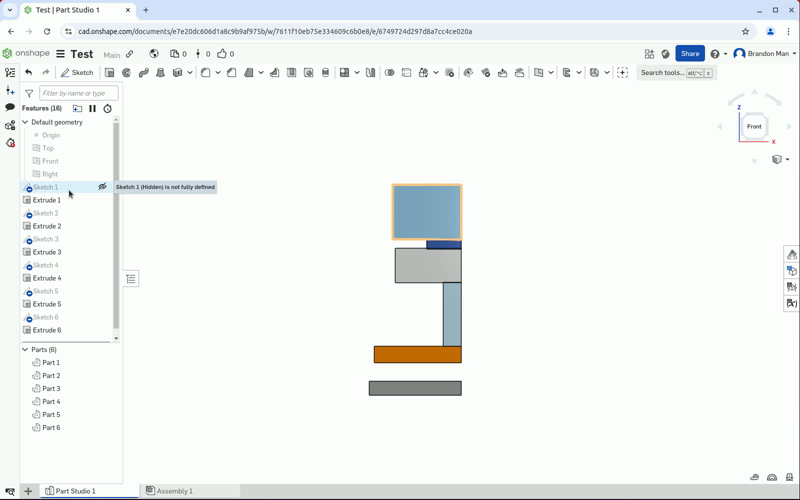
click(69, 189)
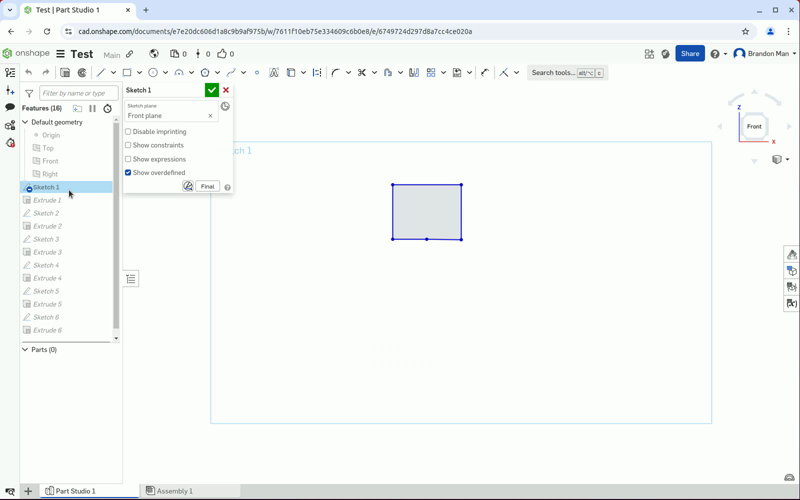
mouse_move(229, 92)
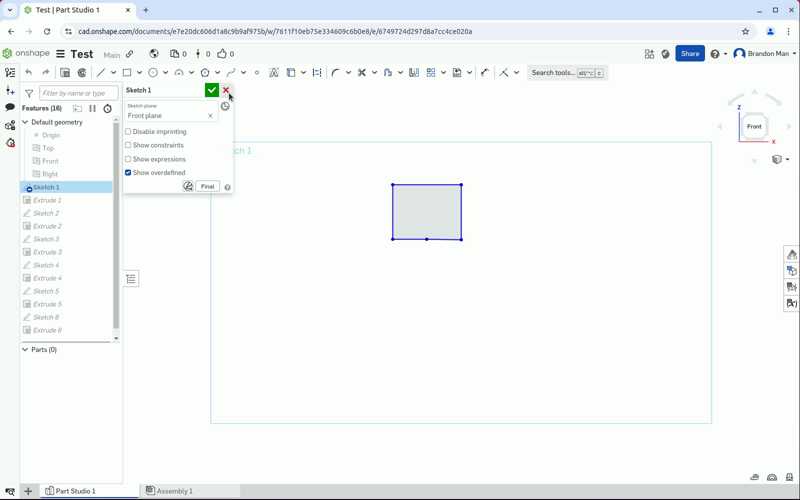
click(229, 92)
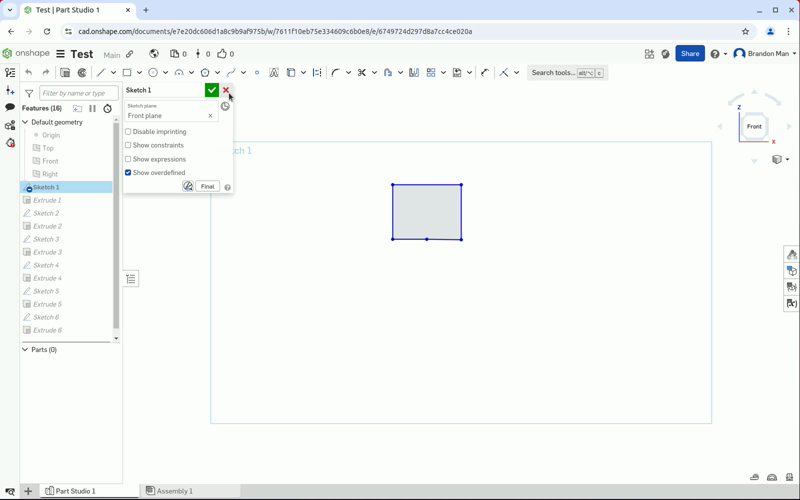
key(shift+s)
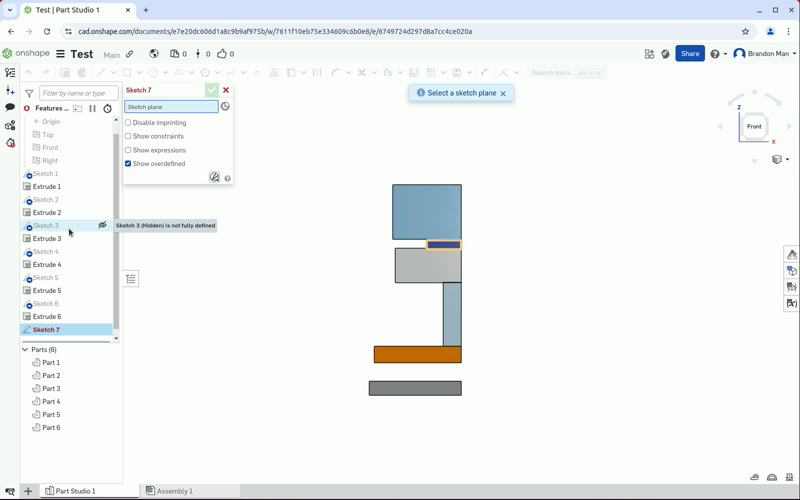
scroll(3)
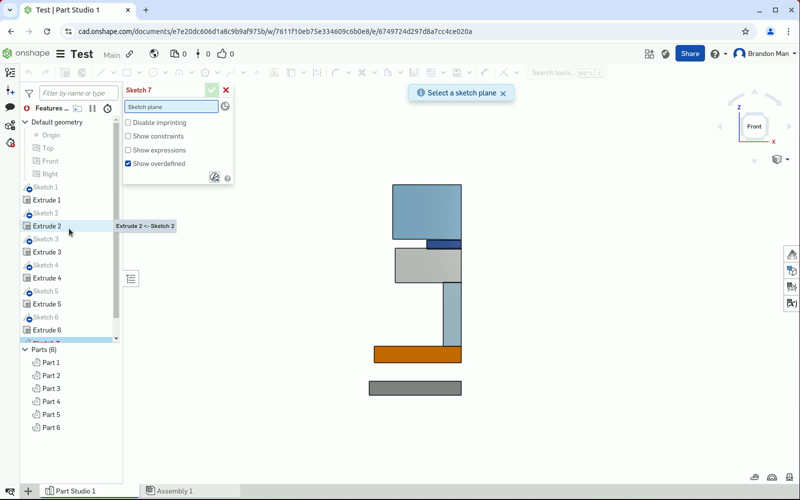
mouse_move(69, 163)
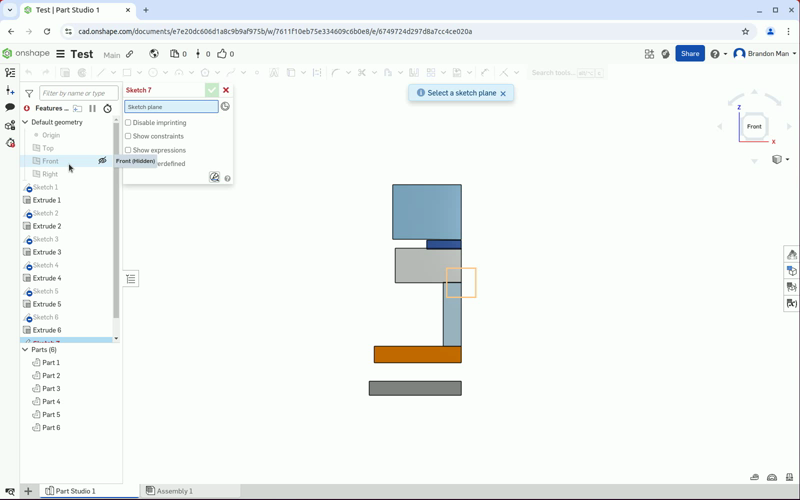
click(69, 163)
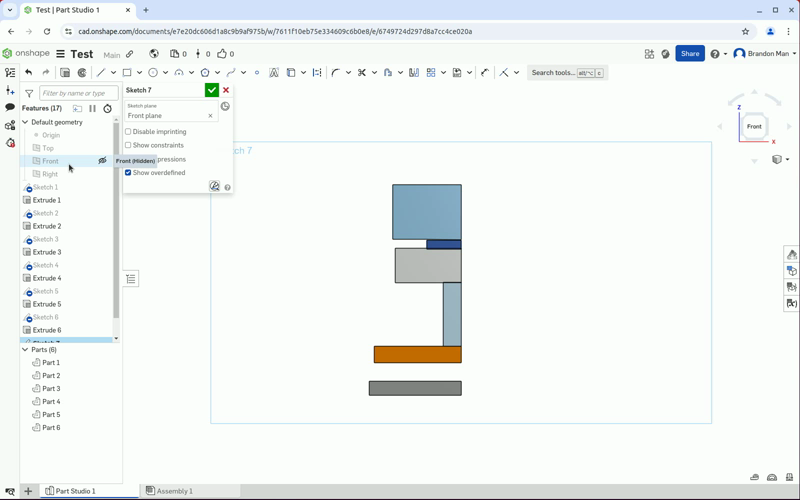
mouse_move(73, 352)
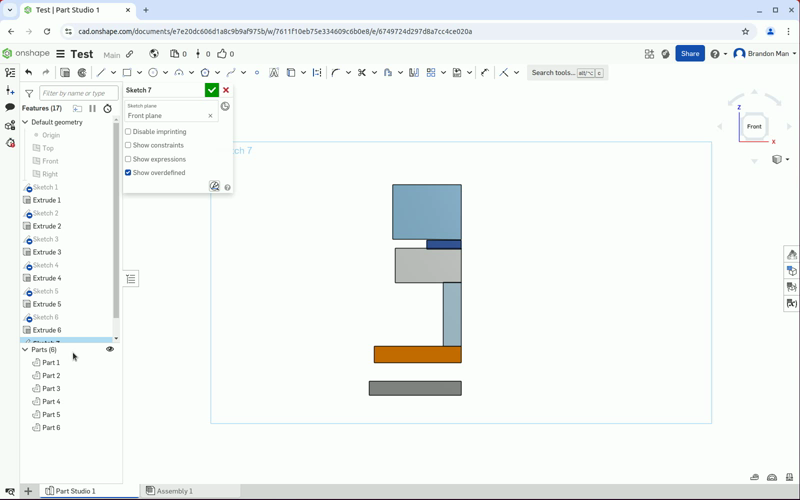
key(y)
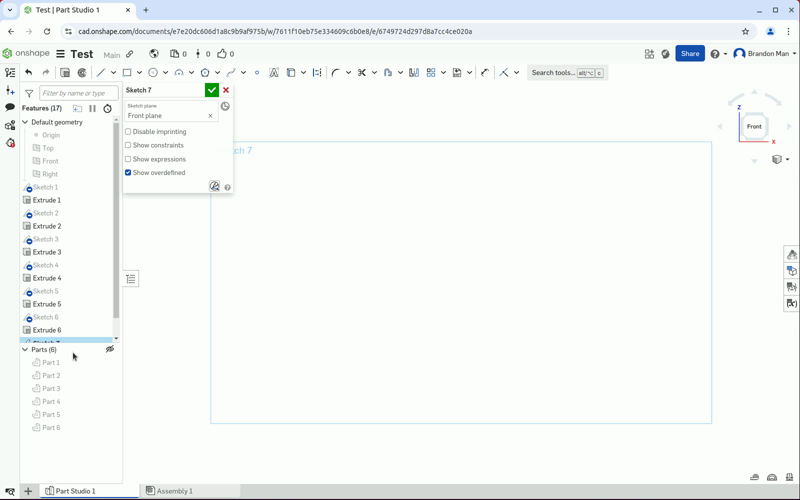
key(l)
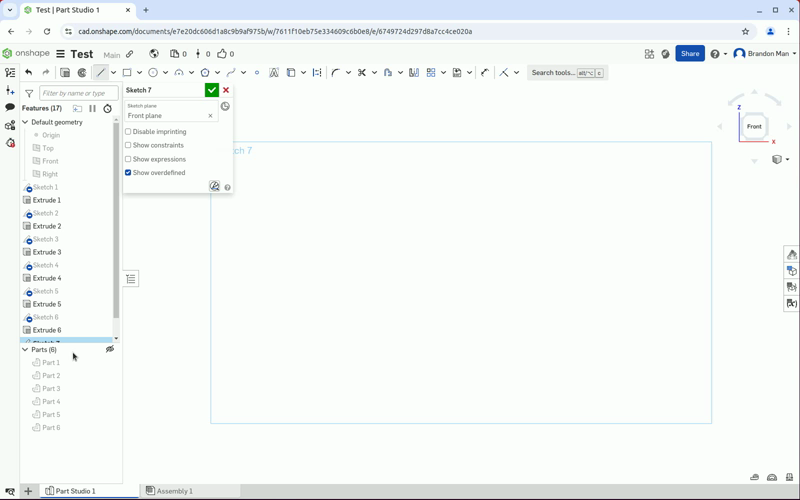
key_down(shift)
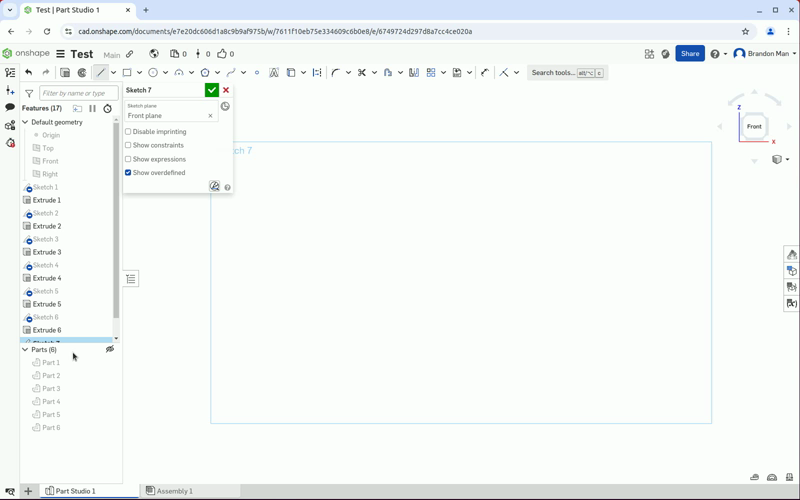
mouse_move(438, 381)
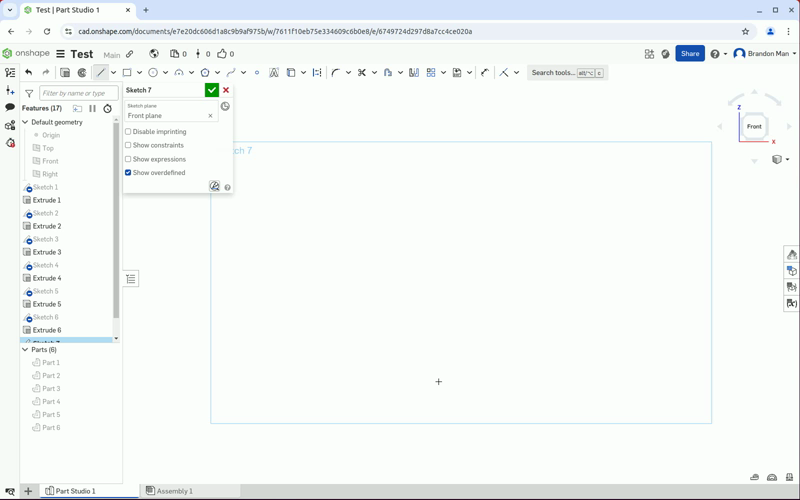
click(438, 381)
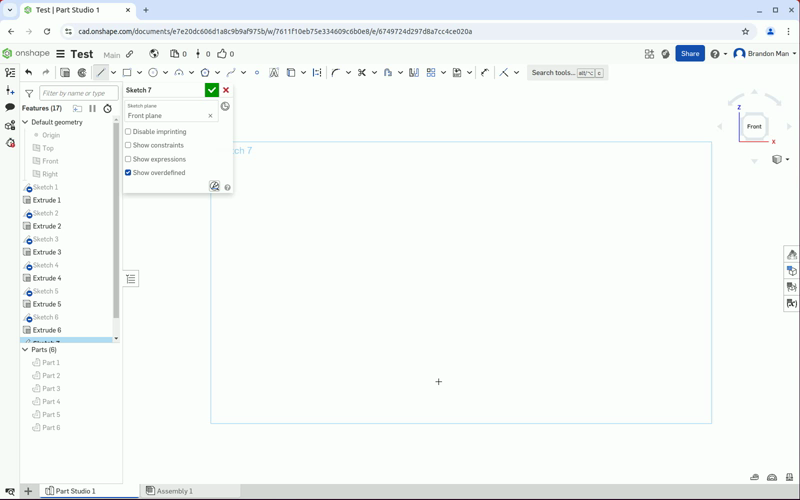
key_up(shift)
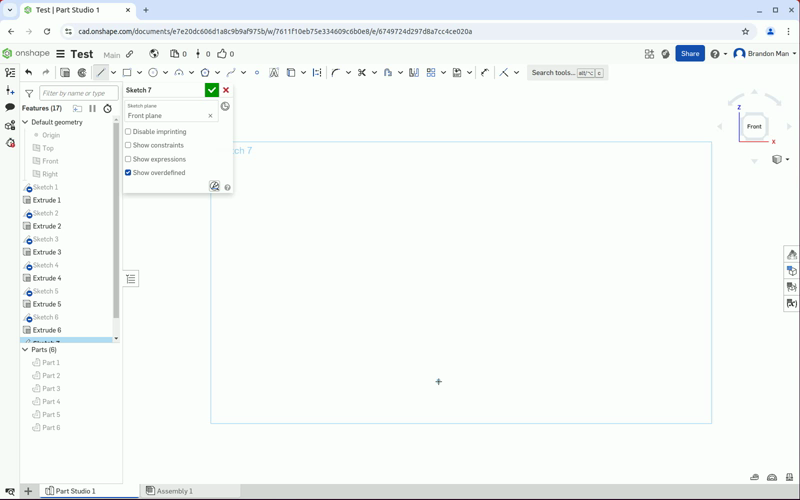
key_down(shift)
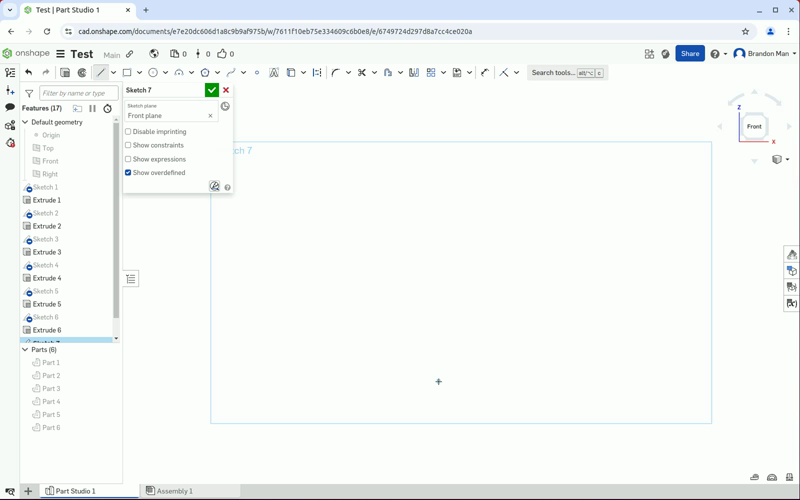
mouse_move(468, 381)
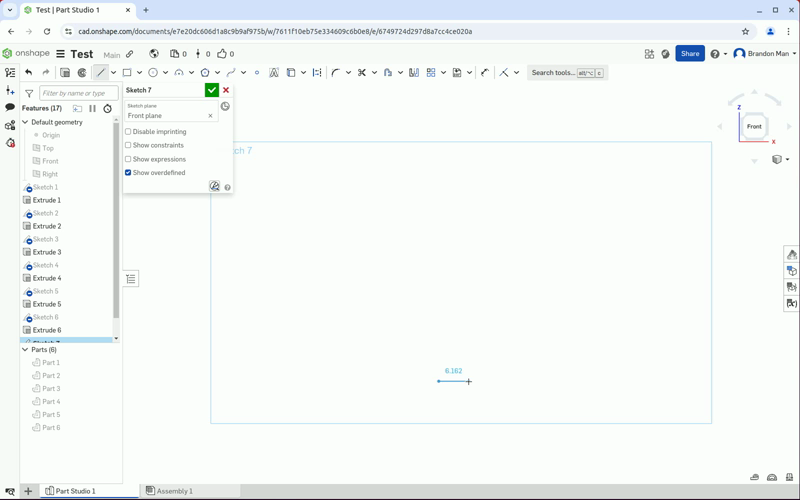
mouse_move(461, 381)
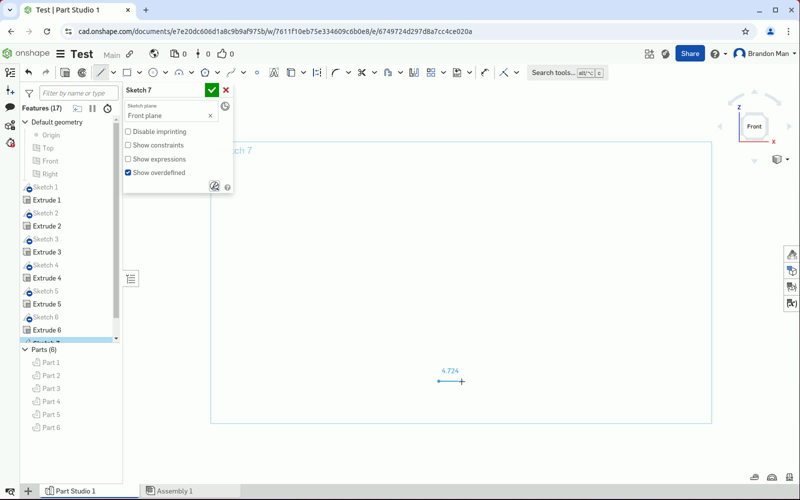
click(461, 381)
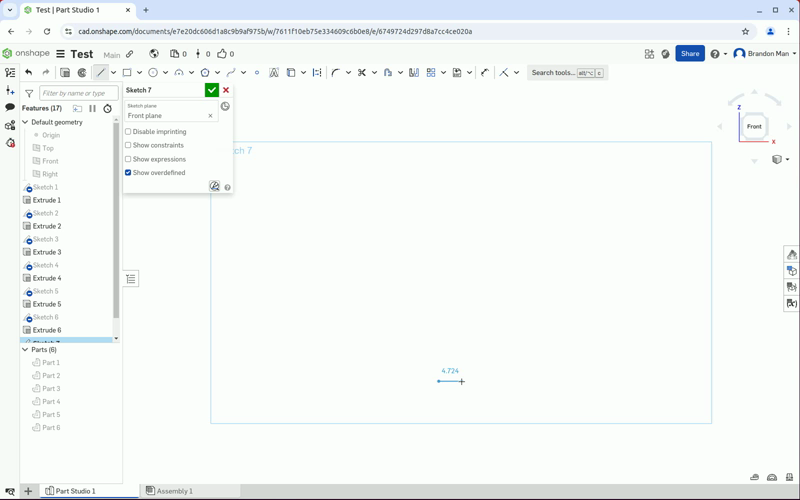
key_up(shift)
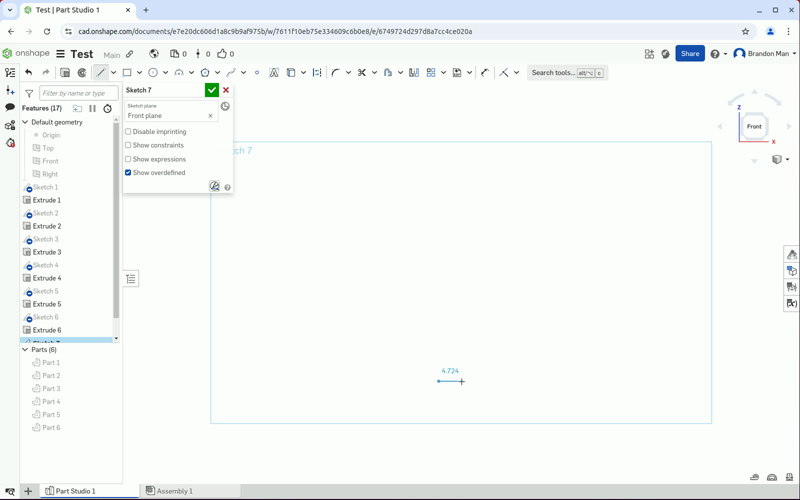
key_down(shift)
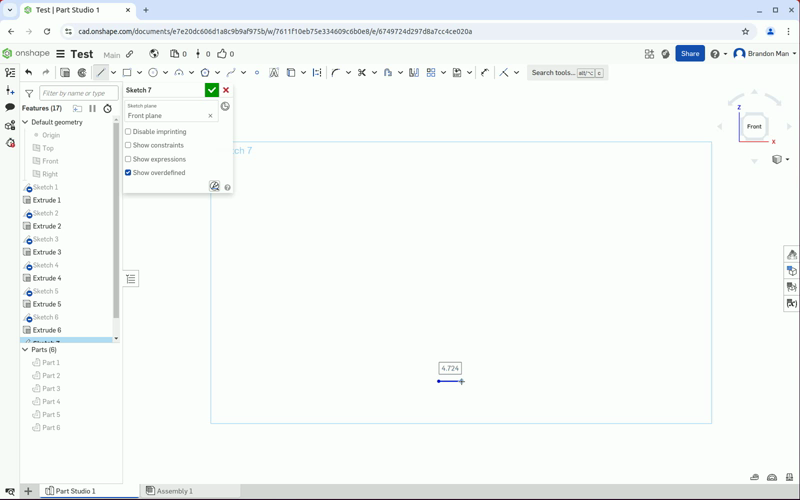
mouse_move(491, 381)
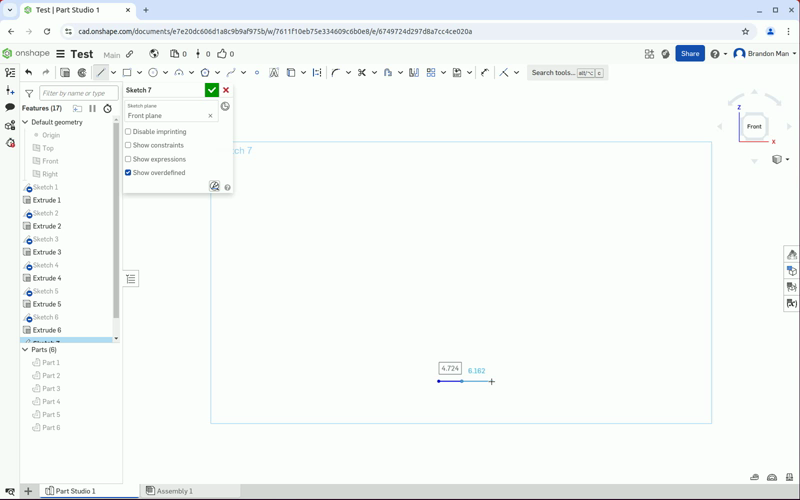
mouse_move(461, 361)
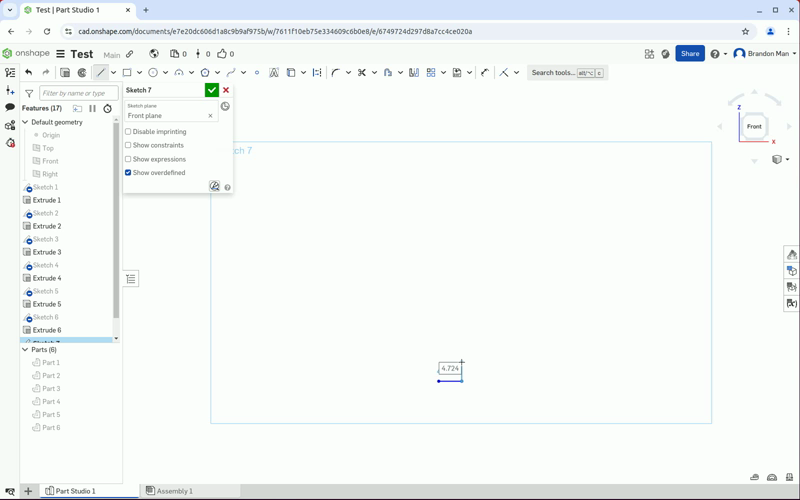
click(461, 361)
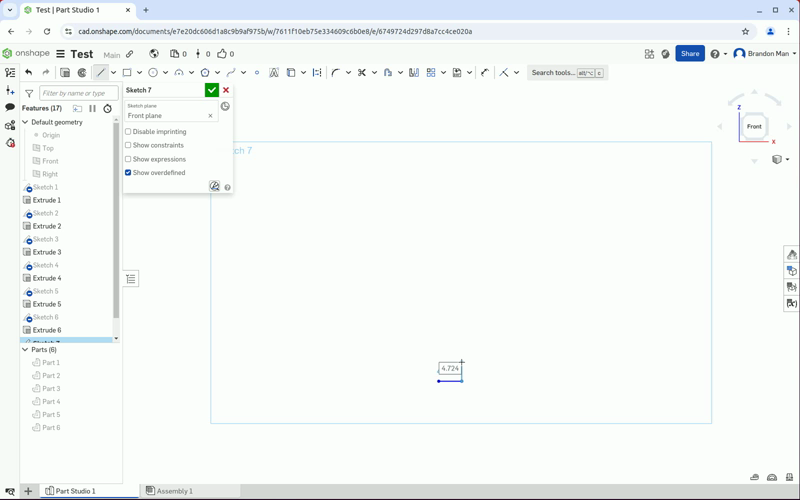
key_up(shift)
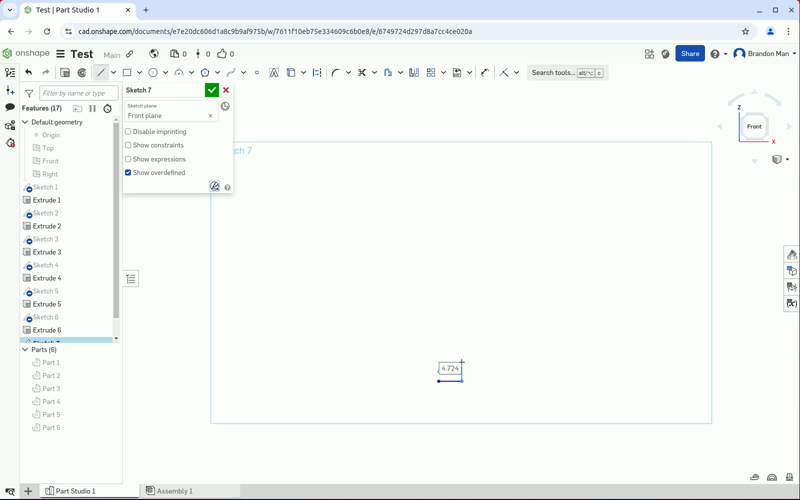
key_down(shift)
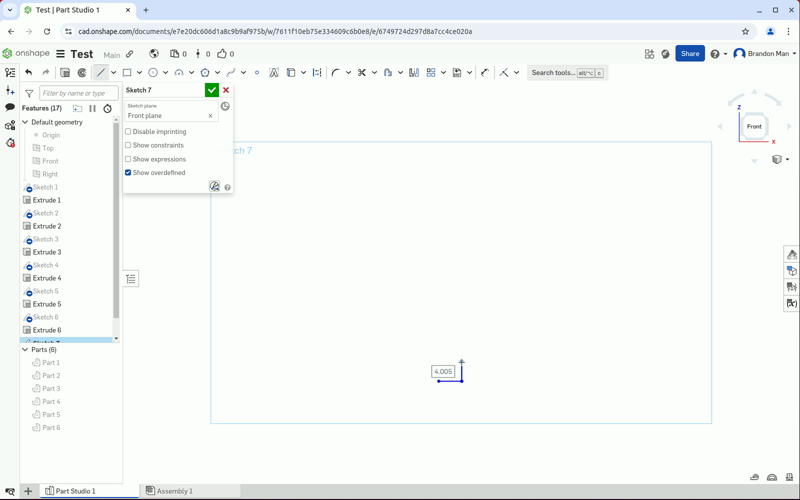
mouse_move(491, 361)
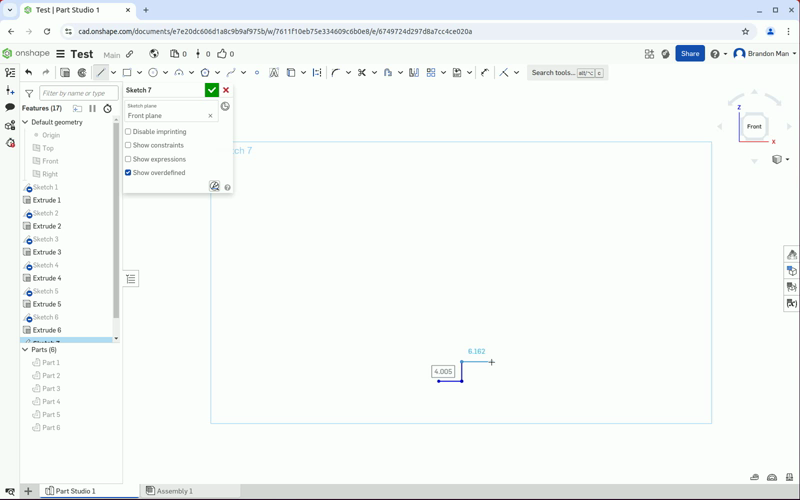
mouse_move(438, 361)
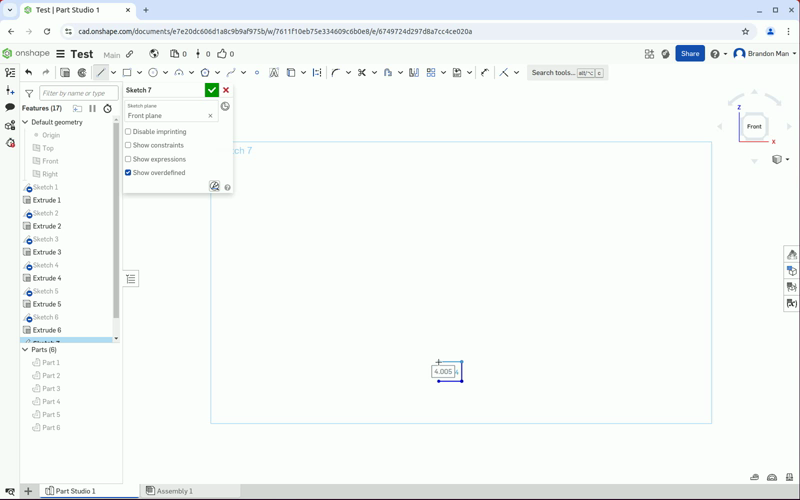
click(438, 361)
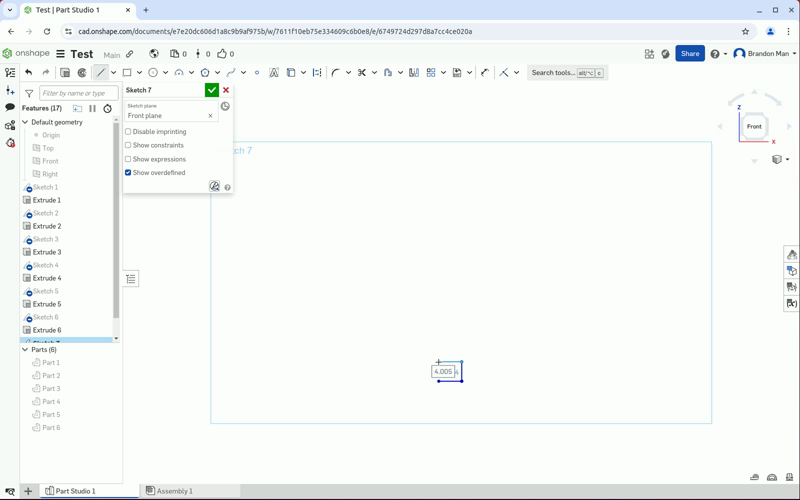
key_up(shift)
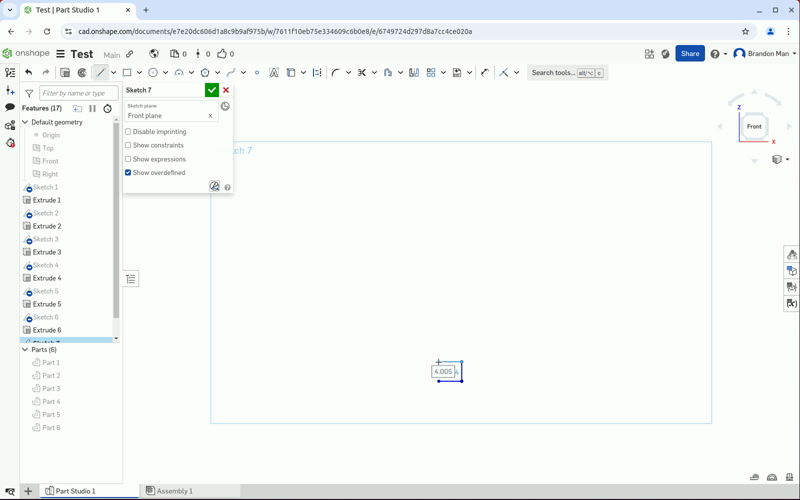
mouse_move(468, 361)
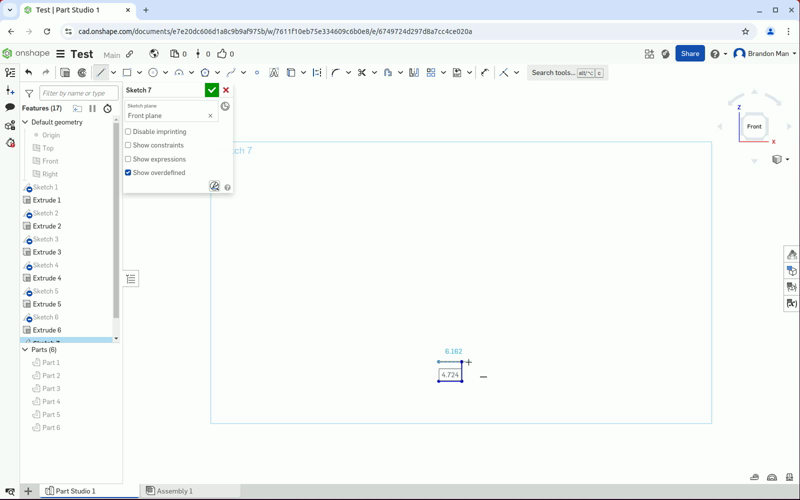
key_down(shift)
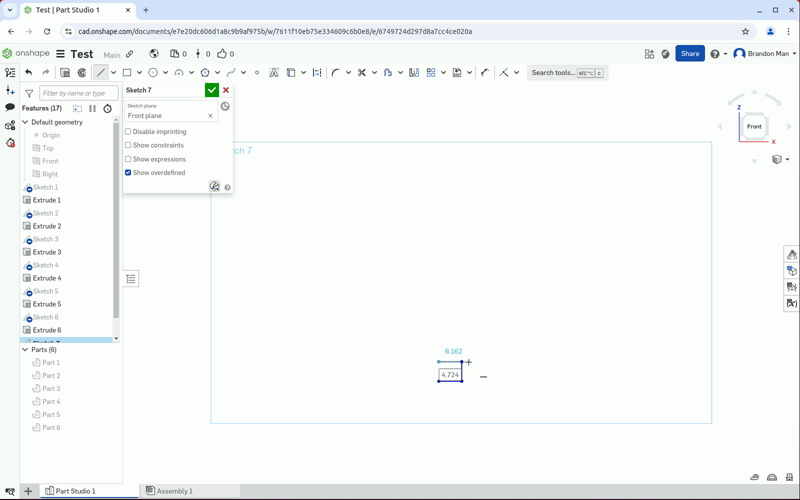
mouse_move(438, 381)
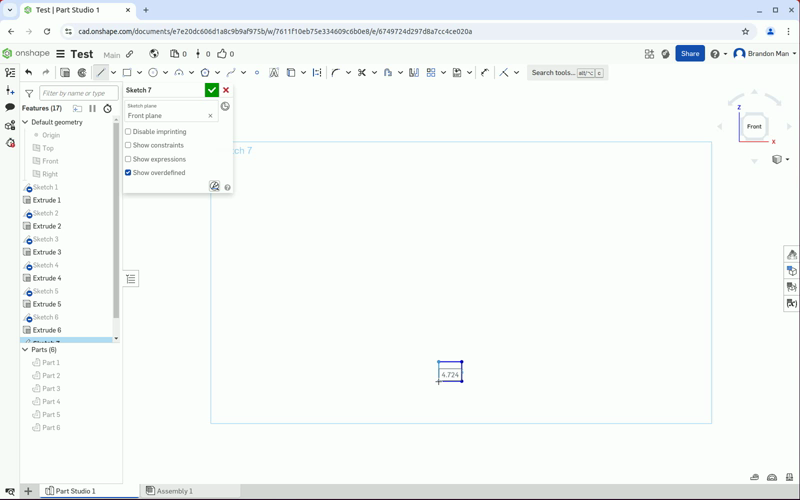
key_up(shift)
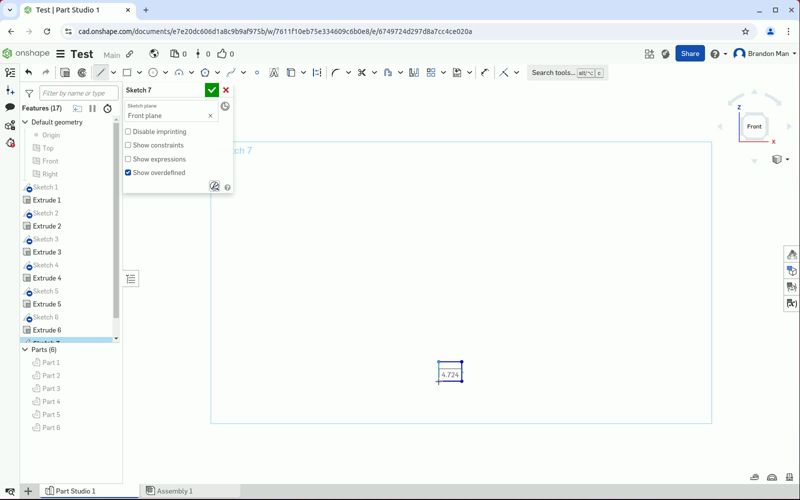
click(438, 381)
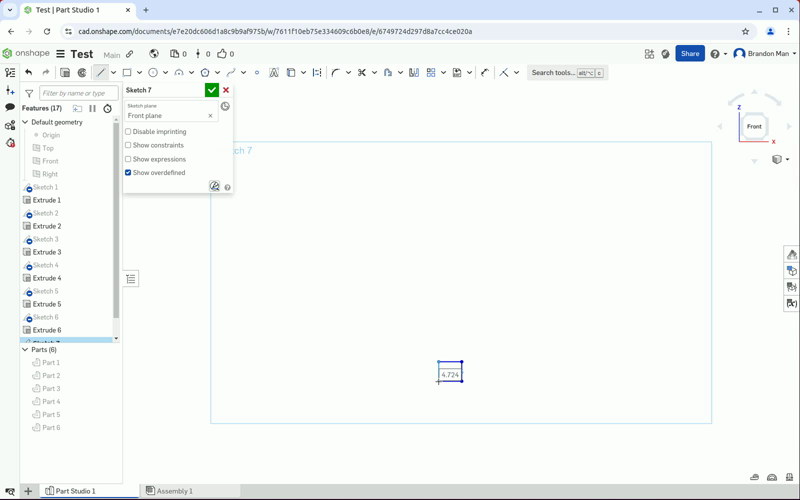
key(esc)
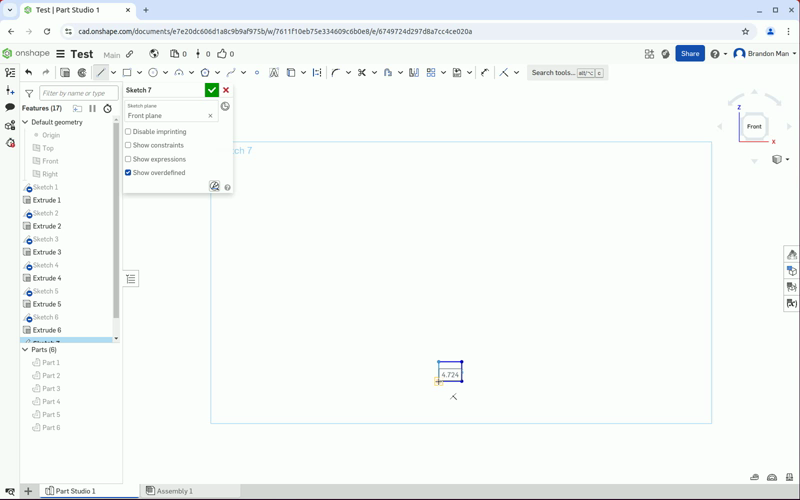
mouse_move(438, 368)
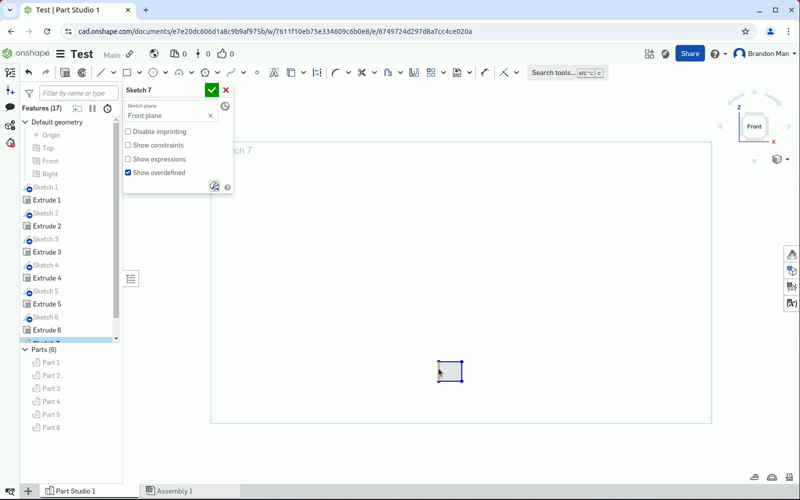
scroll(6)
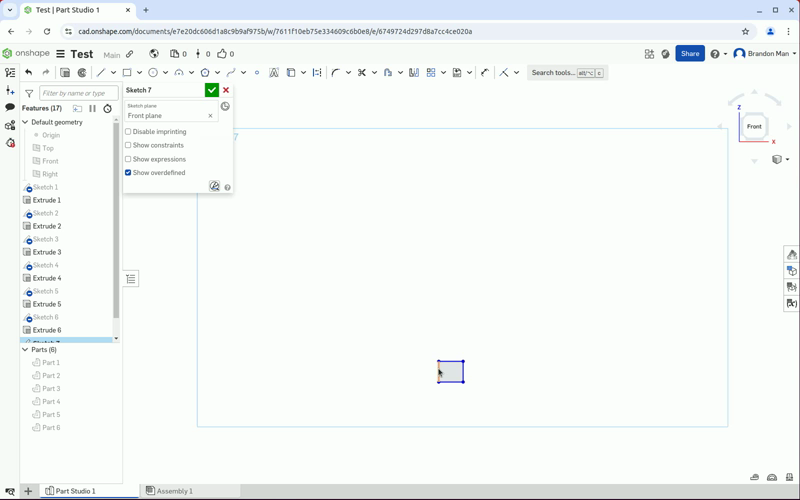
scroll(6)
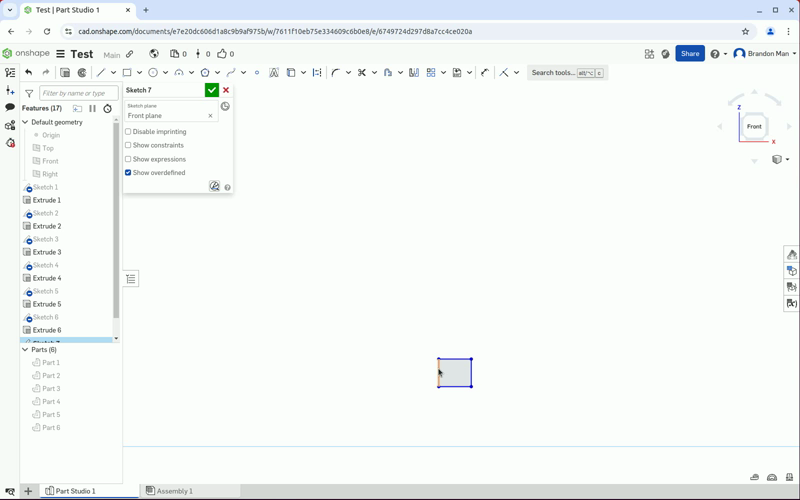
scroll(6)
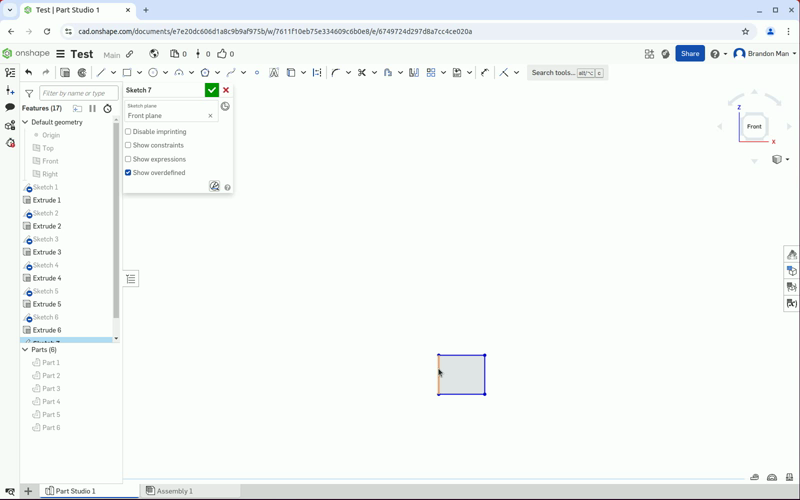
scroll(6)
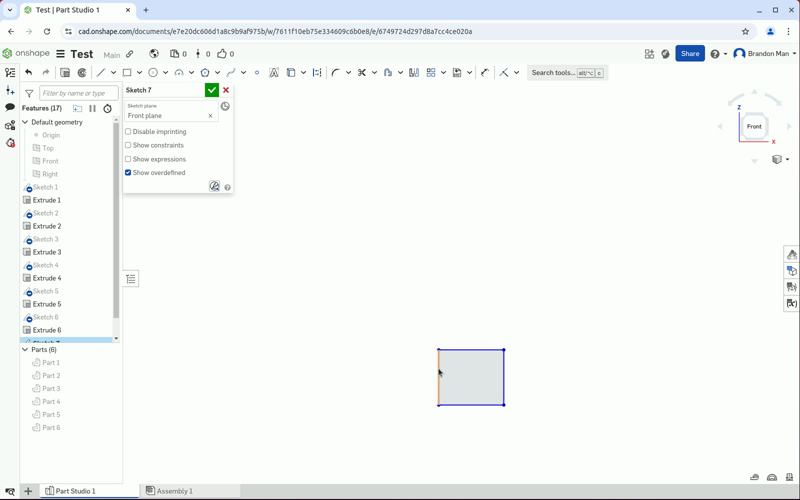
scroll(6)
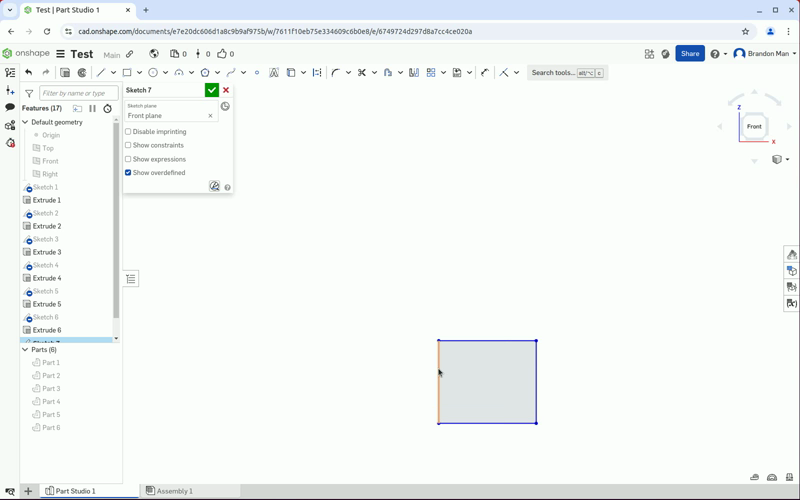
scroll(6)
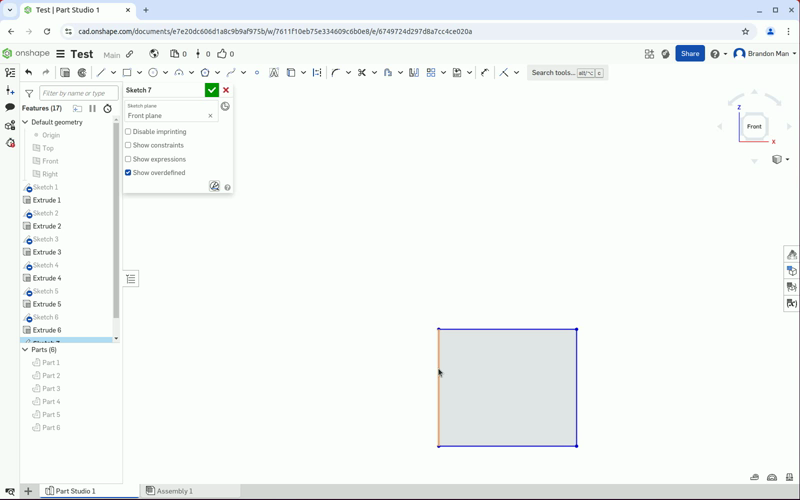
scroll(6)
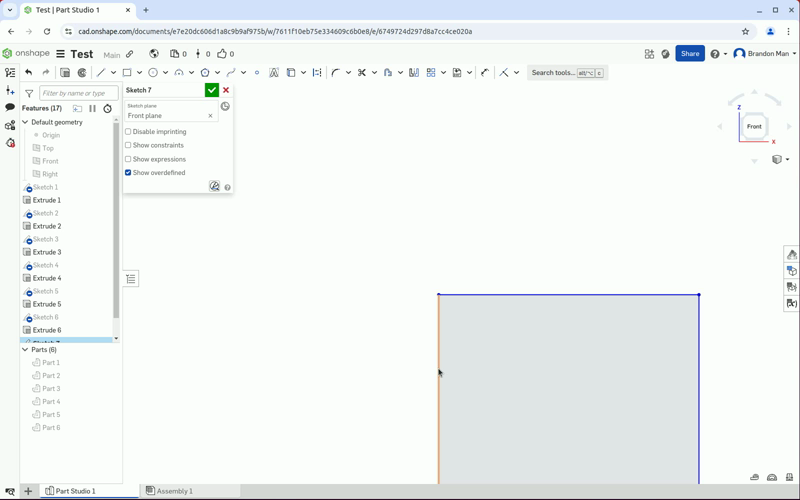
click(438, 368)
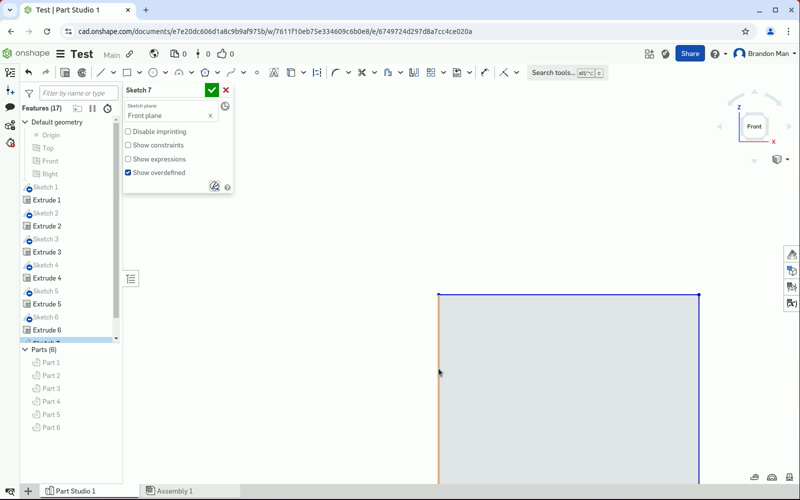
scroll(-6)
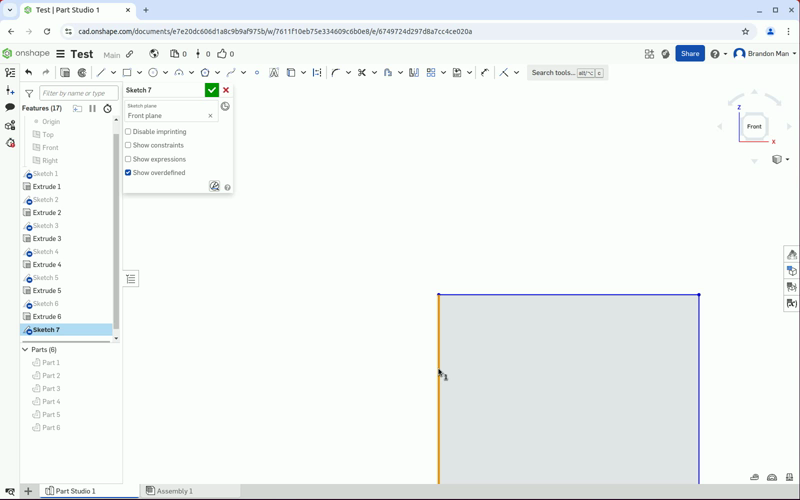
scroll(-6)
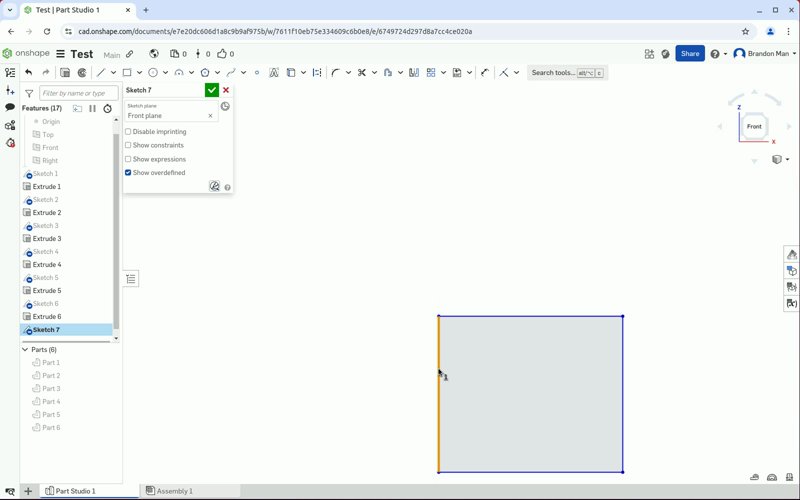
scroll(-6)
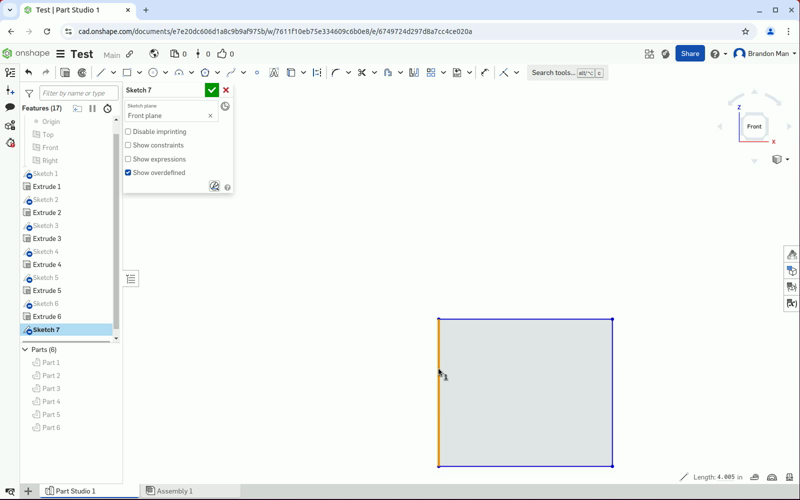
scroll(-6)
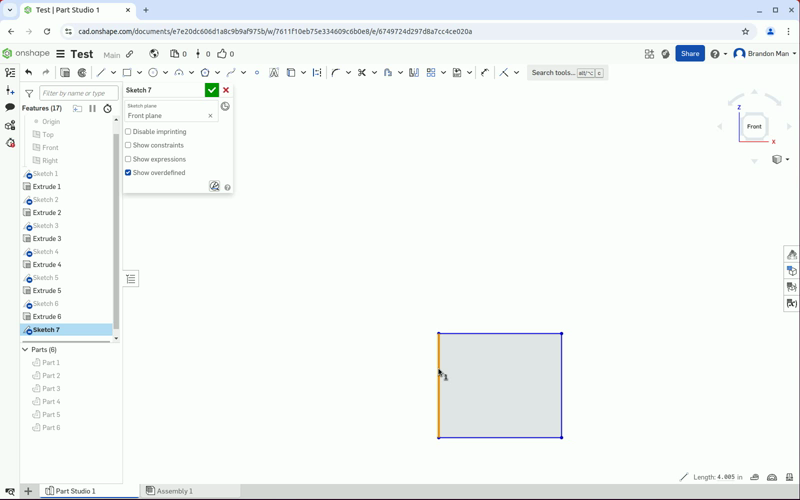
scroll(-6)
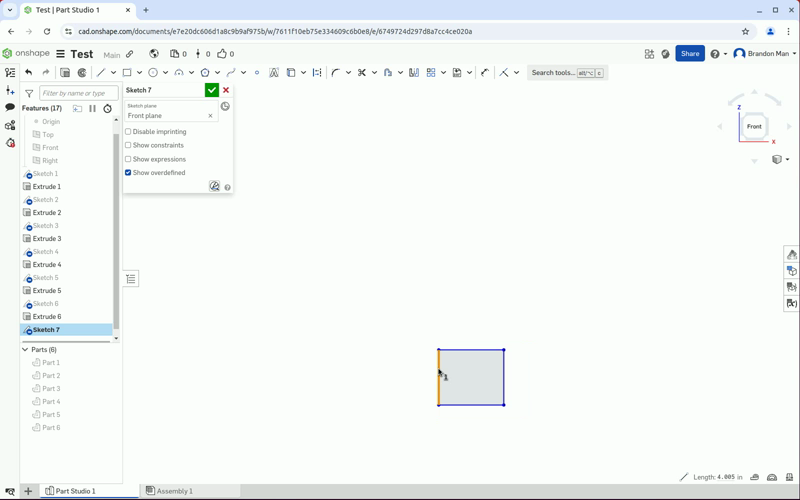
scroll(-6)
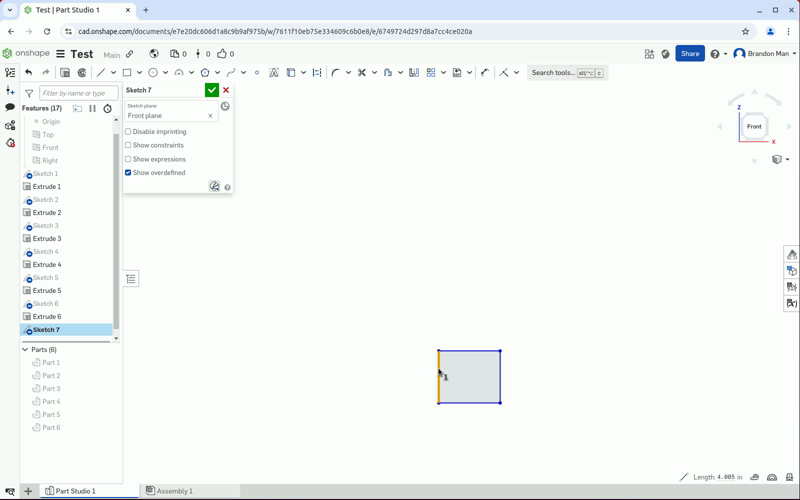
scroll(-6)
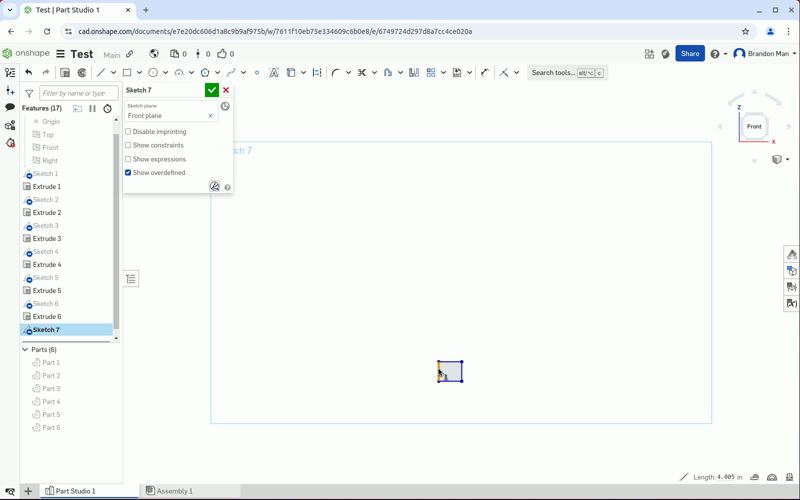
mouse_move(73, 352)
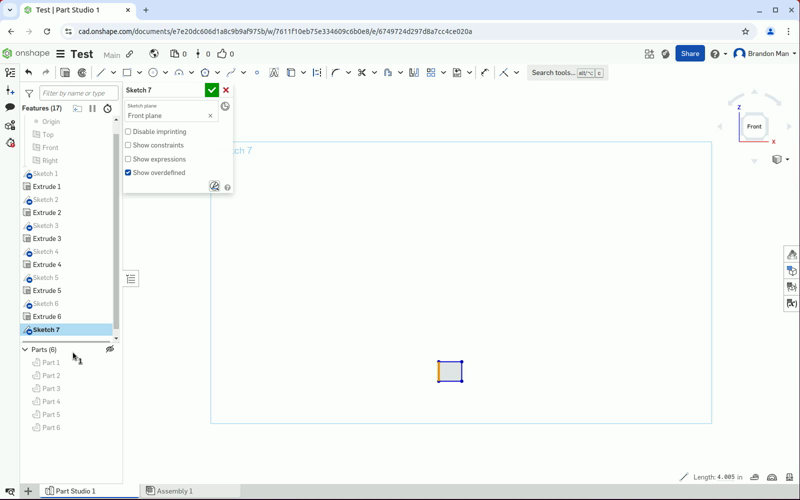
key(shift+y)
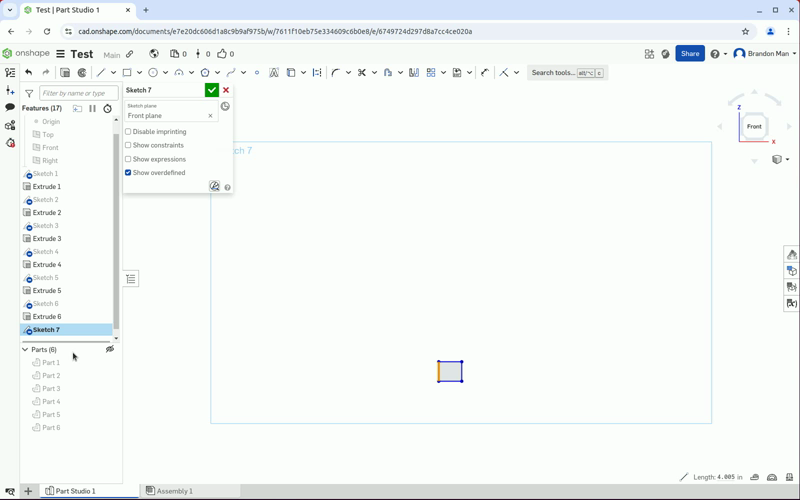
key(shift+e)
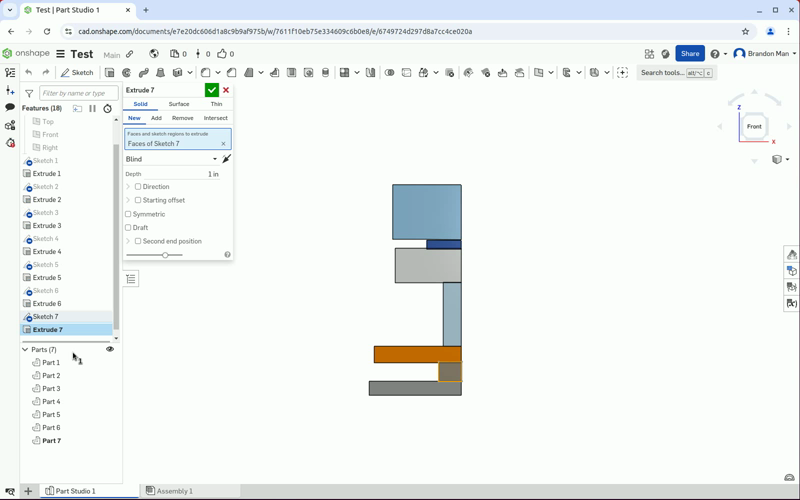
mouse_move(143, 106)
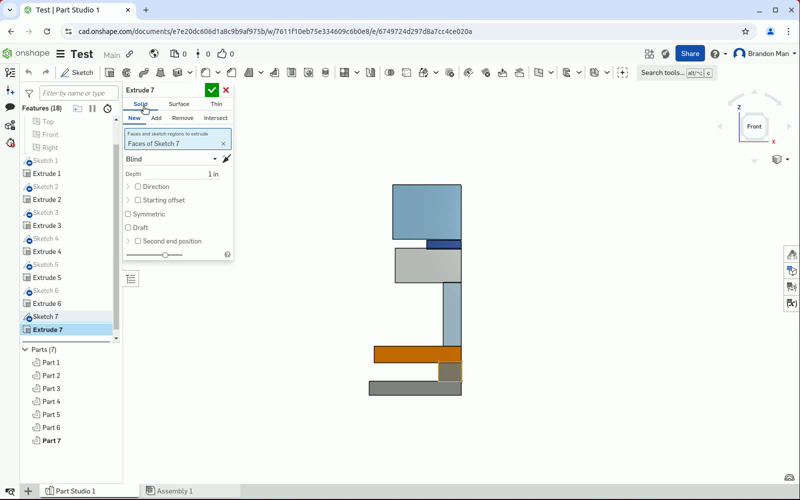
click(143, 106)
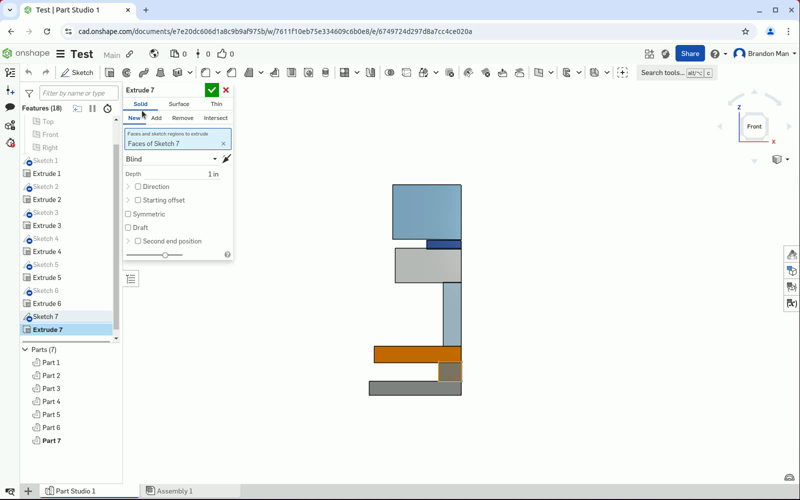
mouse_move(137, 120)
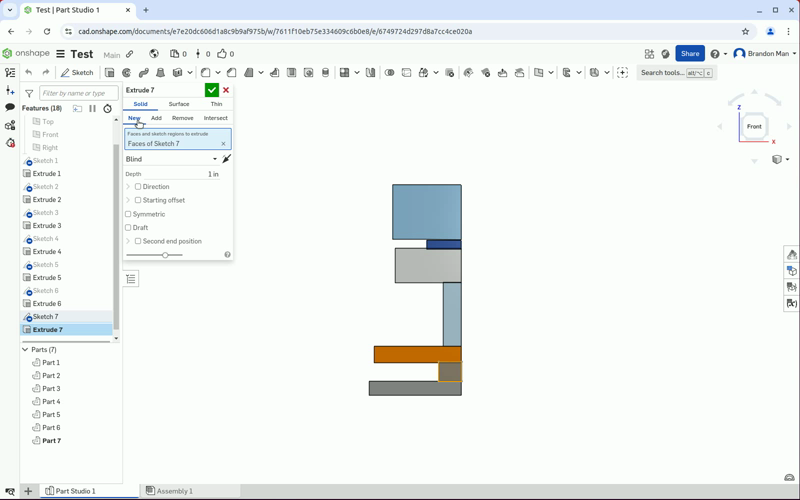
click(137, 120)
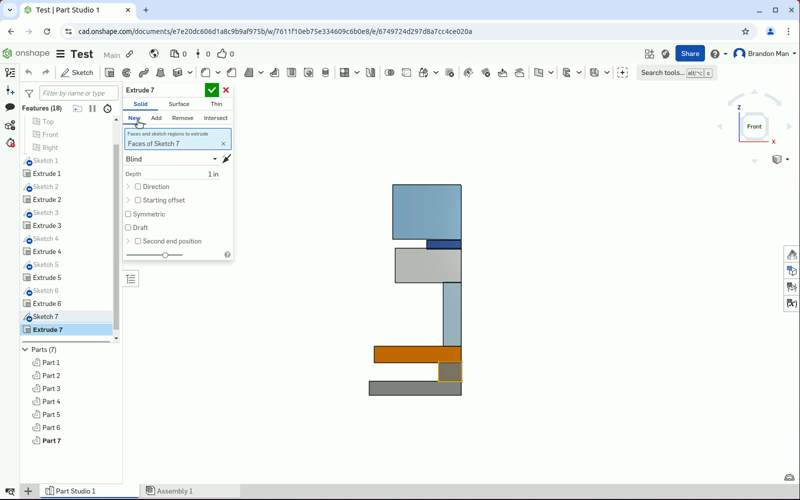
key(tab, 4)
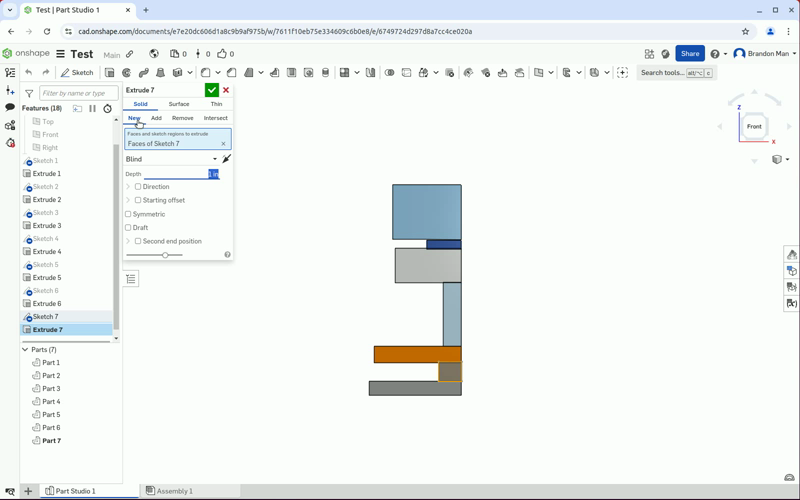
text(7.703)
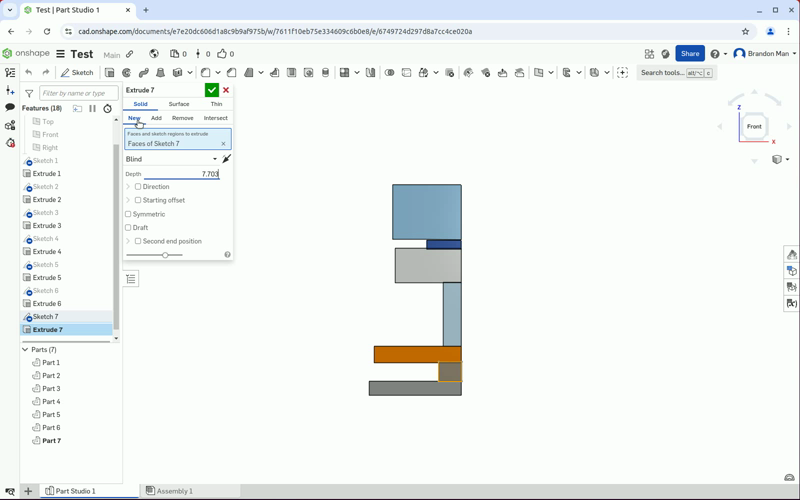
key(enter)
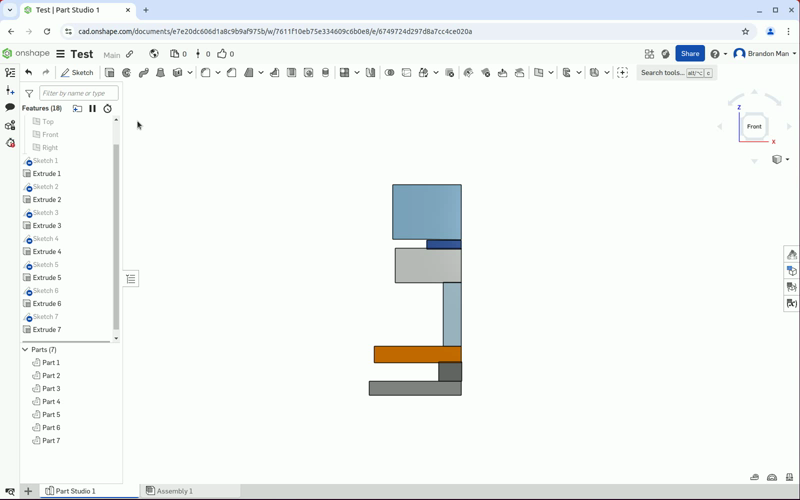
key(shift+h)
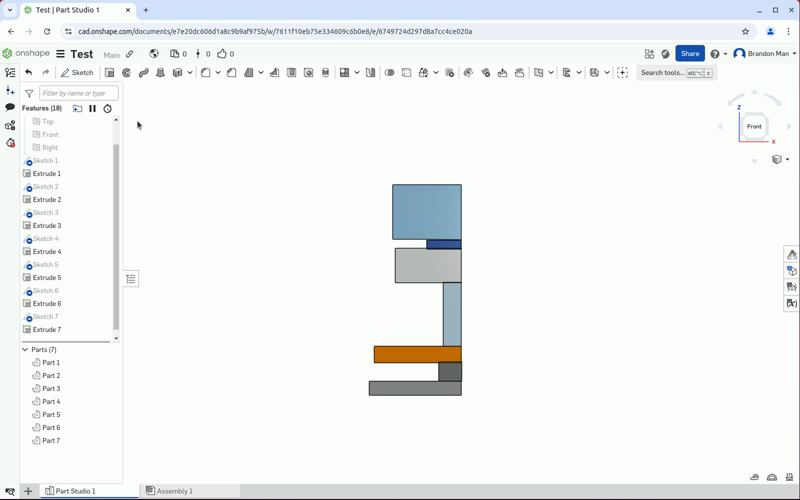
key(shift+h)
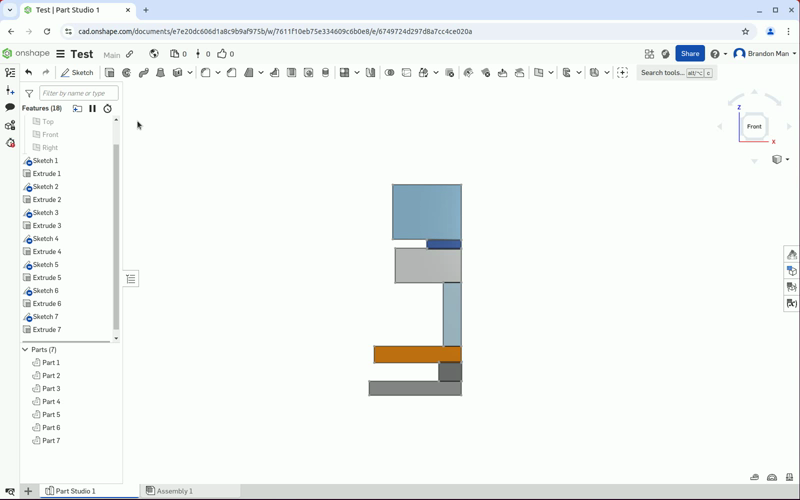
key(shift+7)
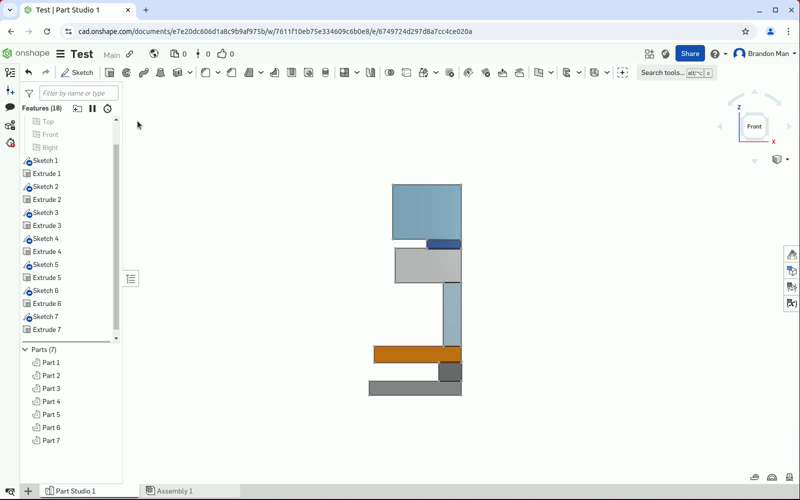
key(left, 2)
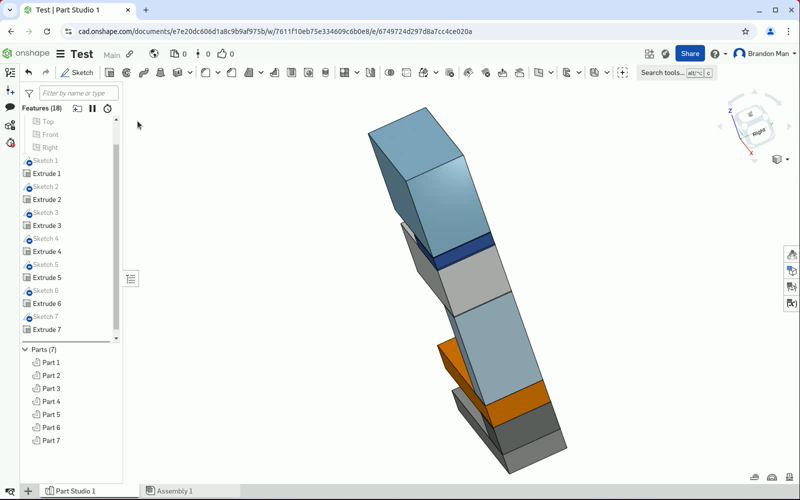
key(down, 2)
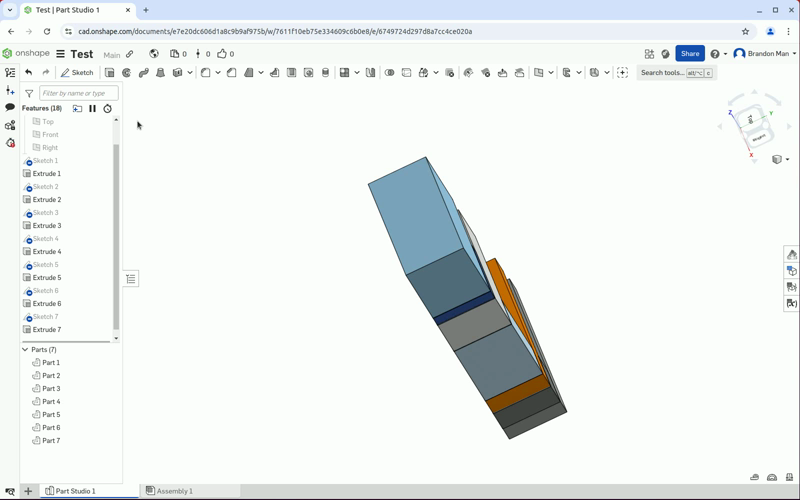
key(up, 2)
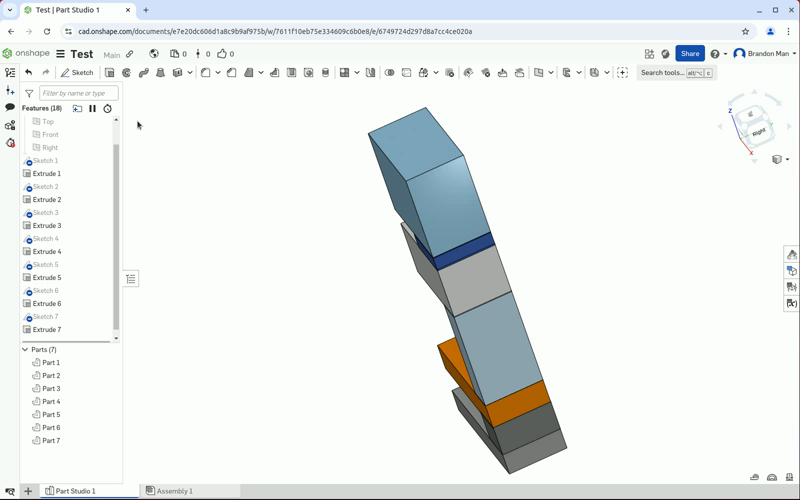
key(right, 2)
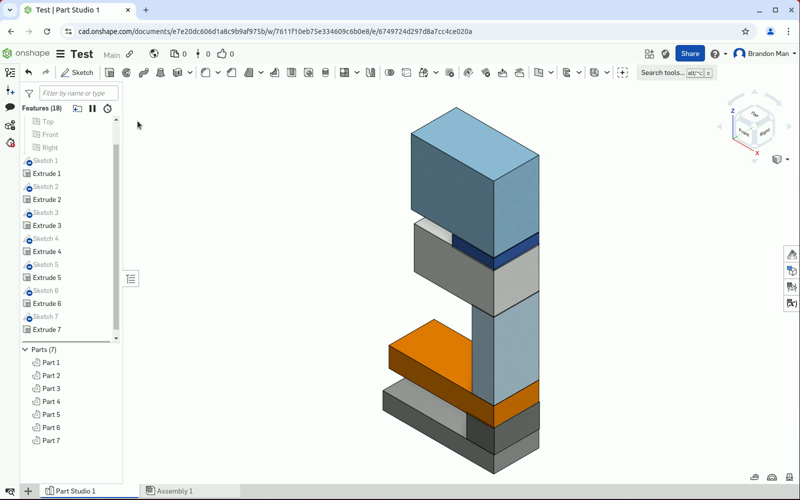
mouse_move(69, 163)
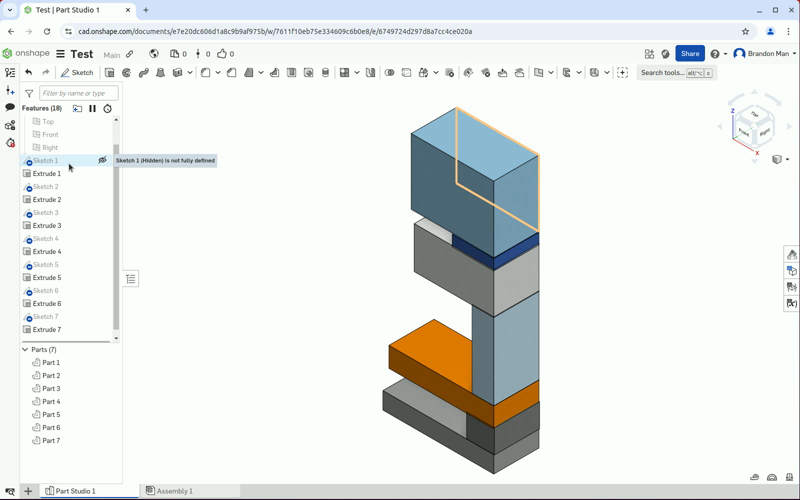
click(69, 163)